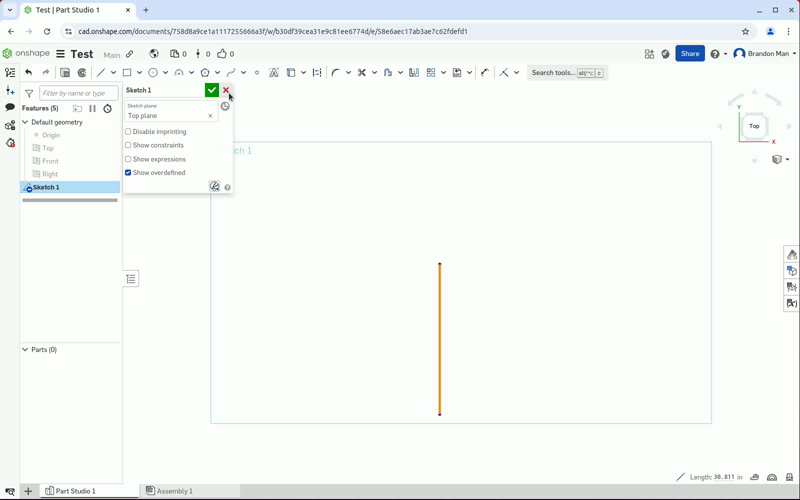
key(shift+h)
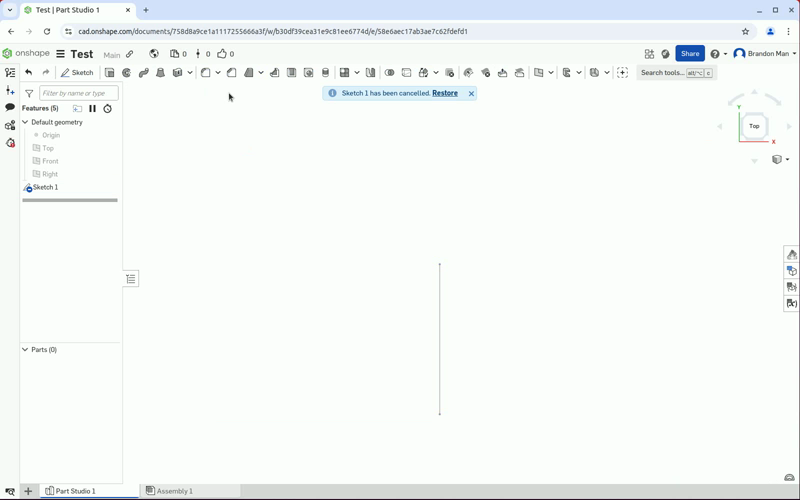
key(shift+s)
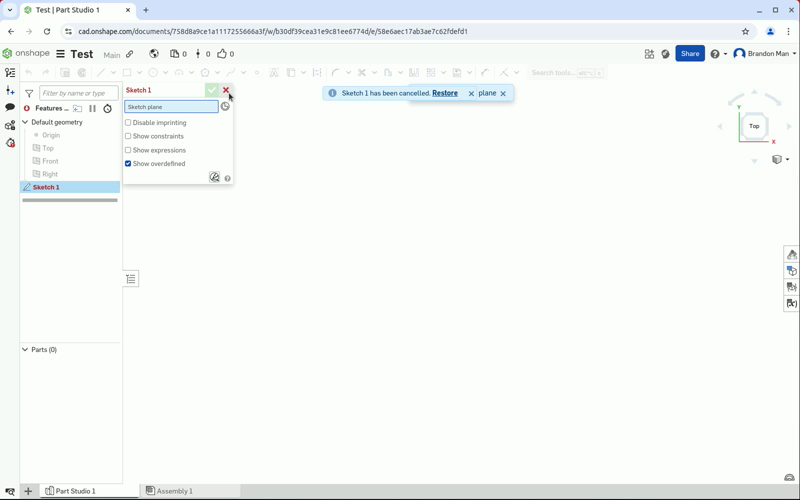
mouse_move(73, 150)
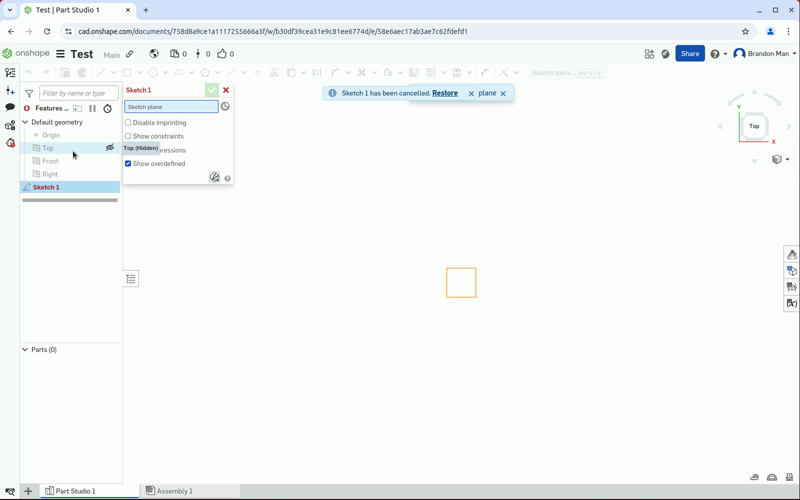
click(73, 150)
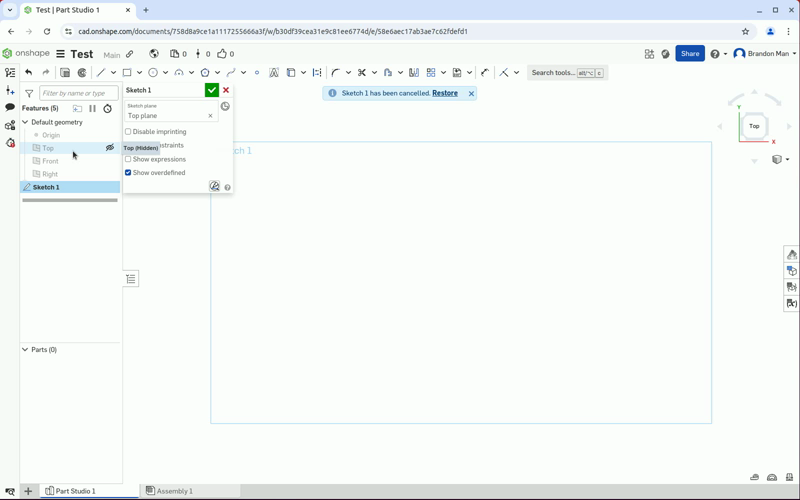
mouse_move(73, 352)
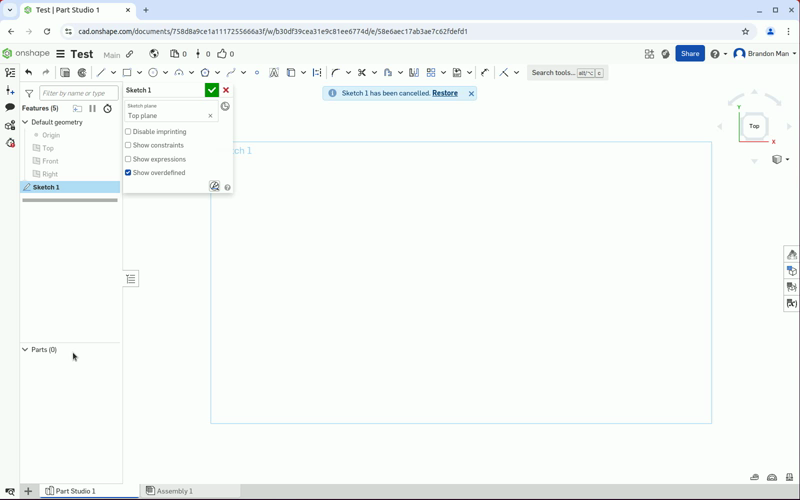
key(y)
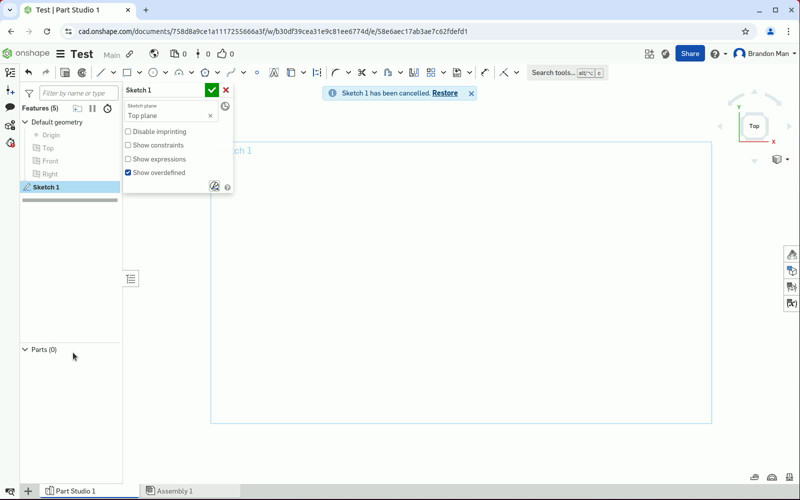
key(a)
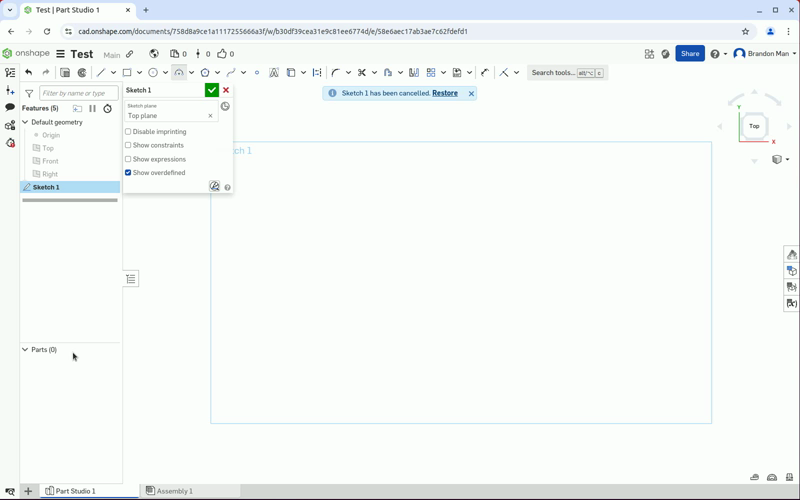
key_down(shift)
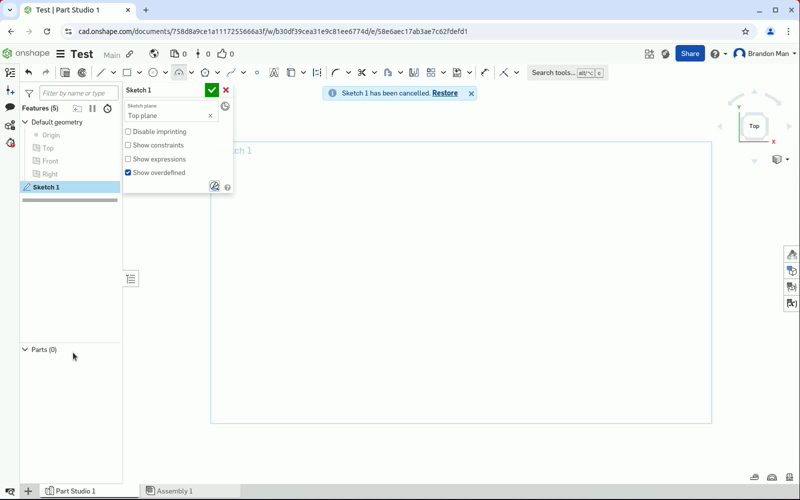
mouse_move(348, 341)
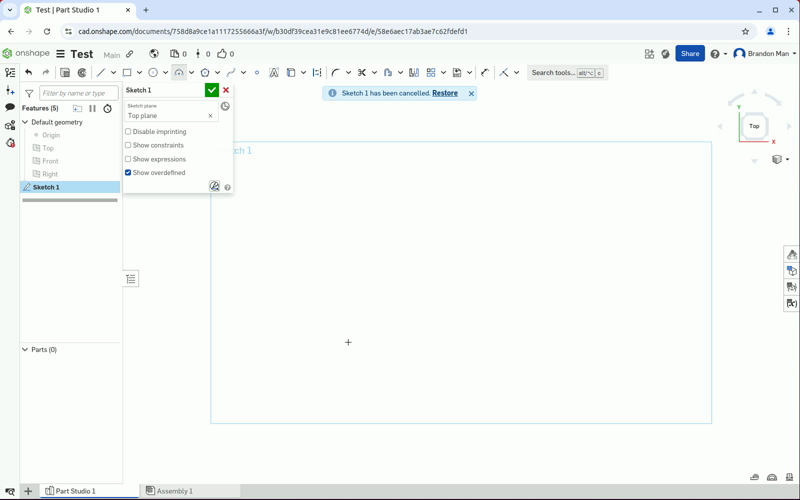
click(348, 341)
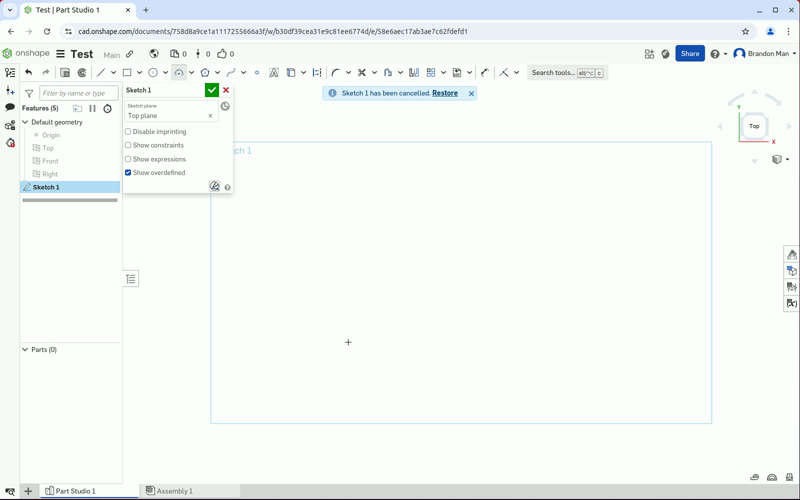
key_up(shift)
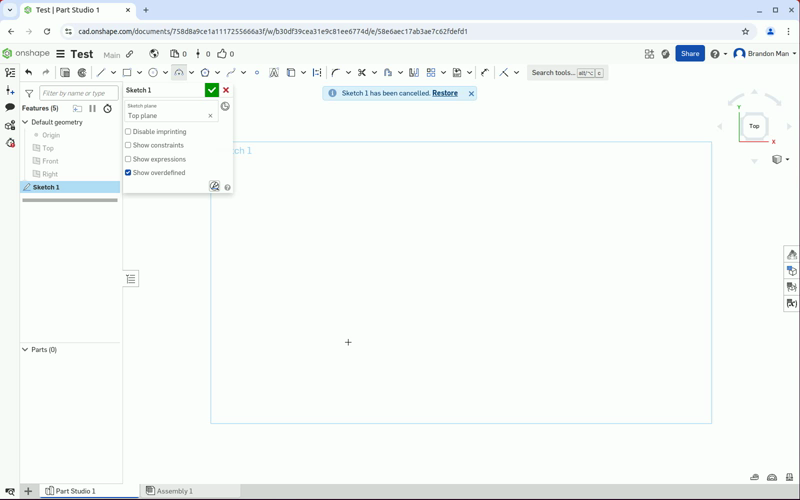
key_down(shift)
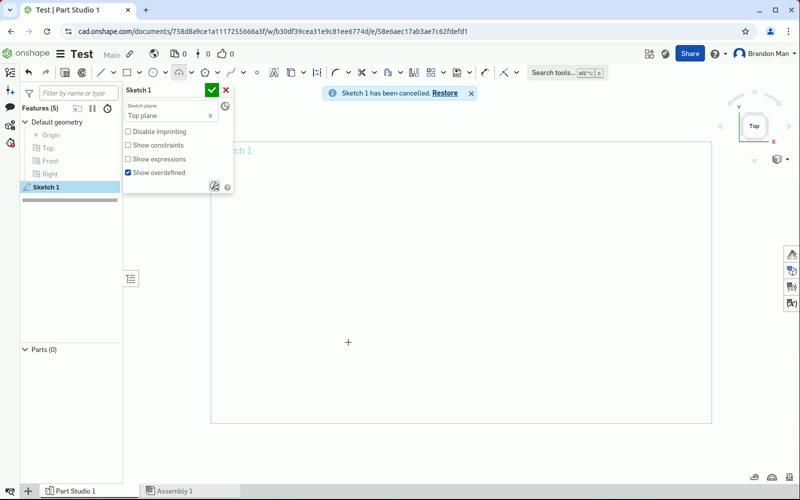
mouse_move(376, 369)
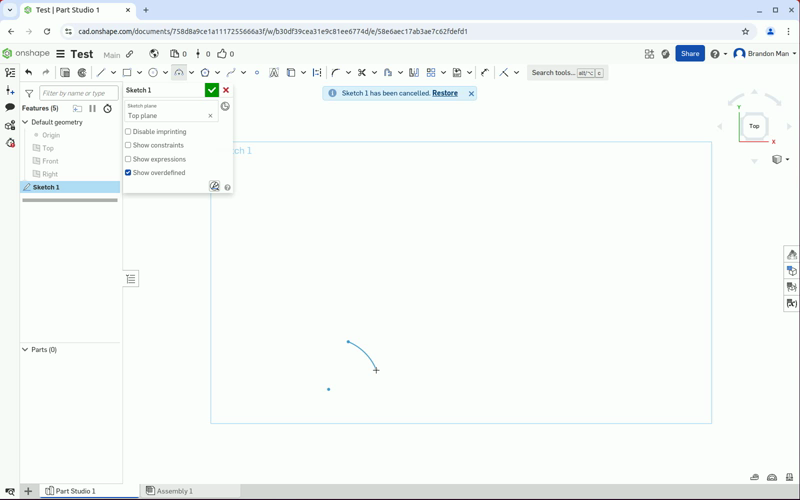
click(376, 369)
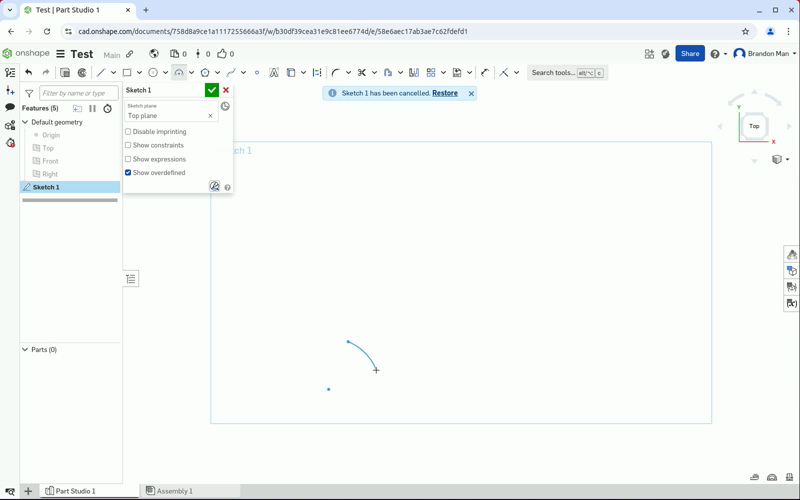
mouse_move(356, 361)
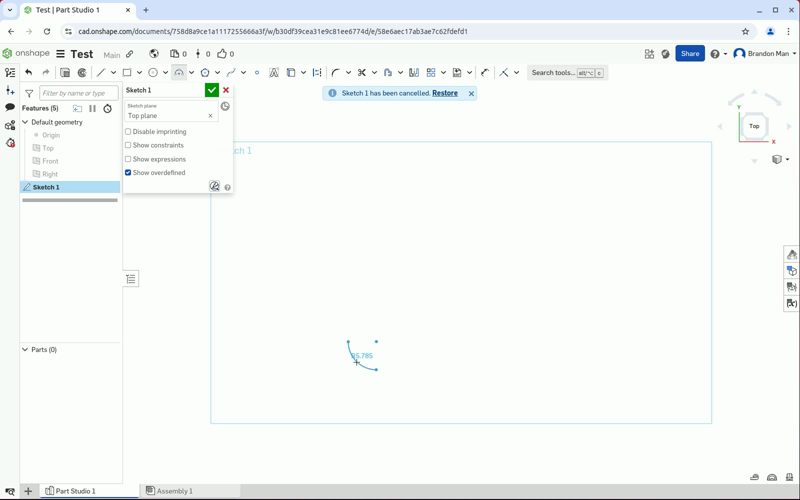
click(356, 361)
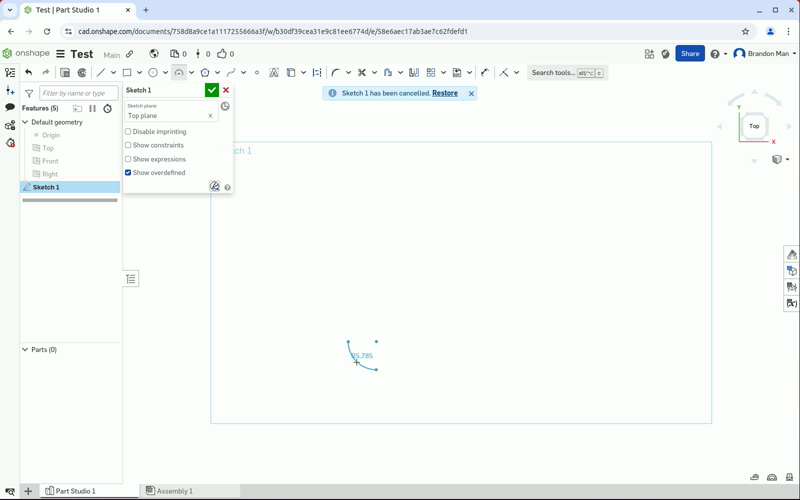
key_up(shift)
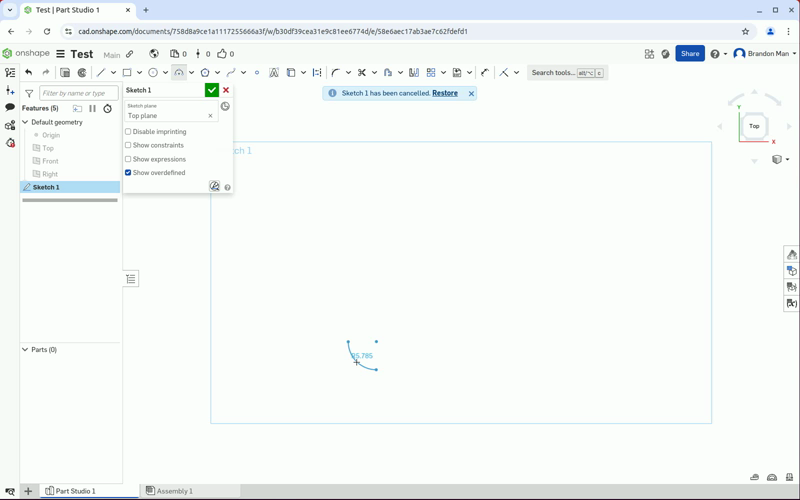
key(esc)
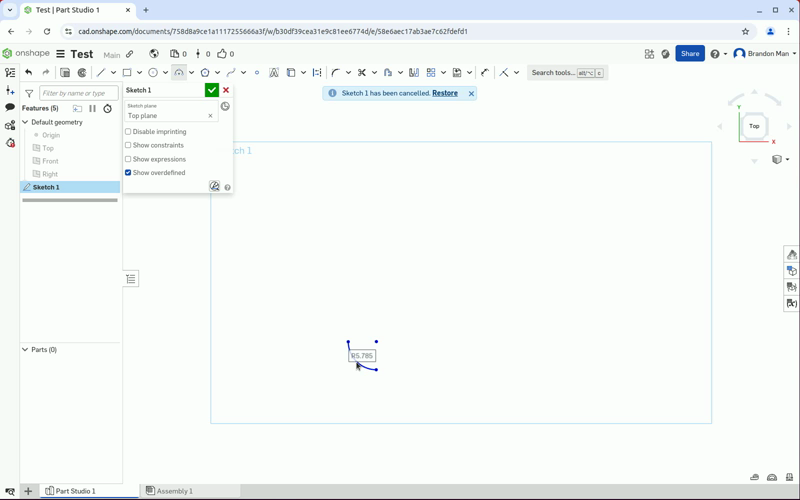
key(l)
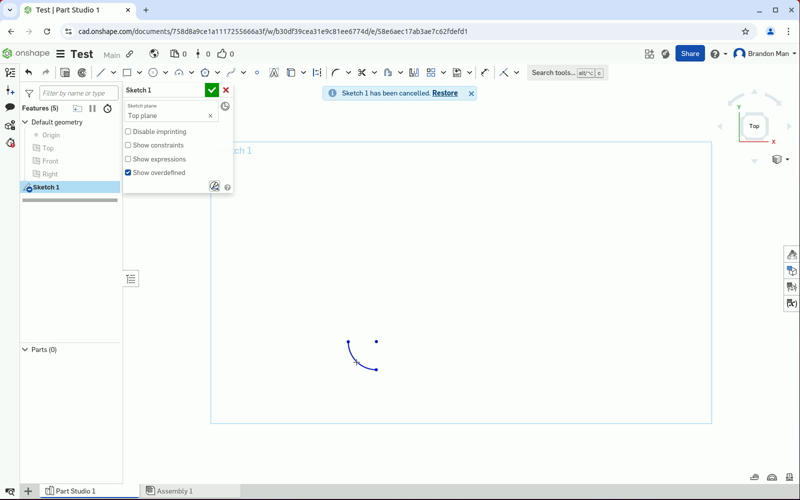
mouse_move(376, 369)
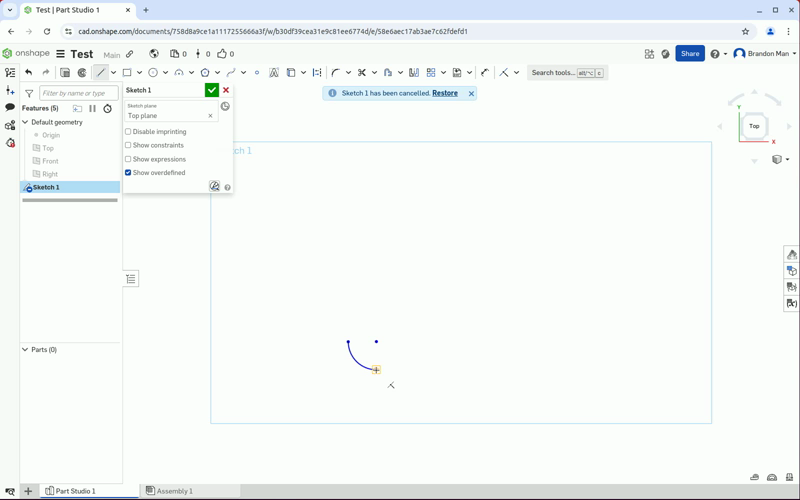
click(376, 369)
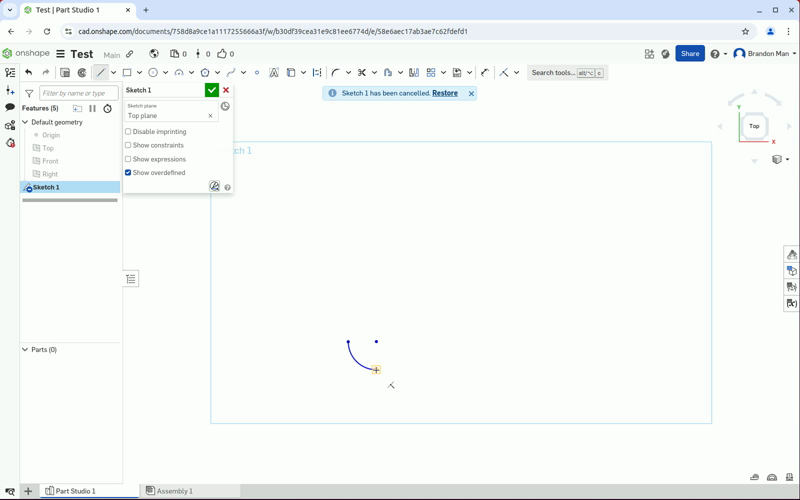
key_down(shift)
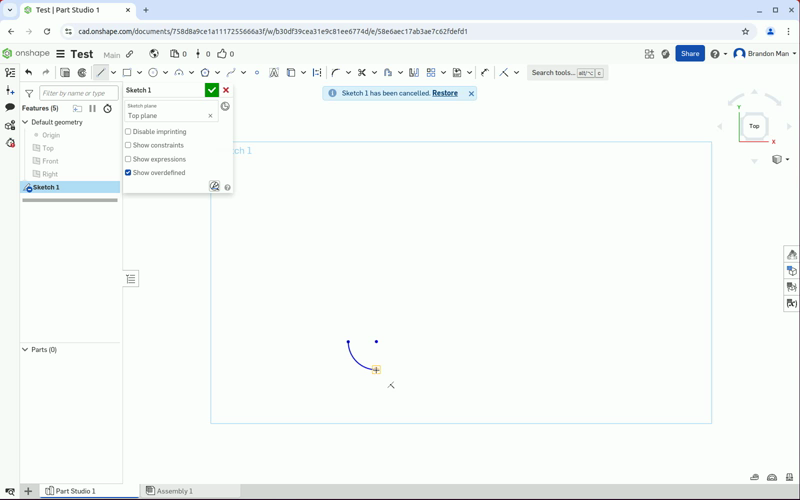
mouse_move(543, 369)
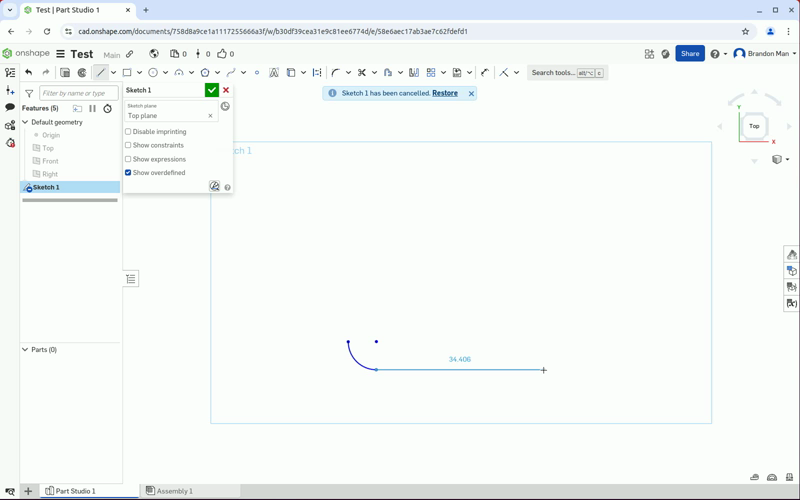
click(543, 369)
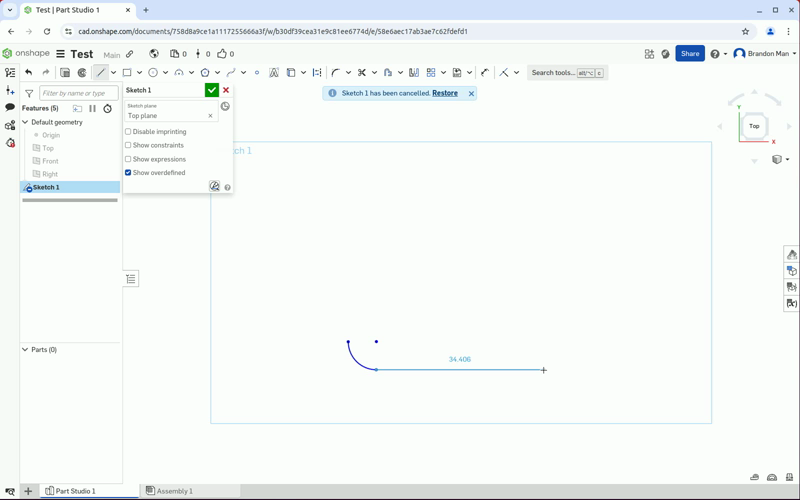
key_up(shift)
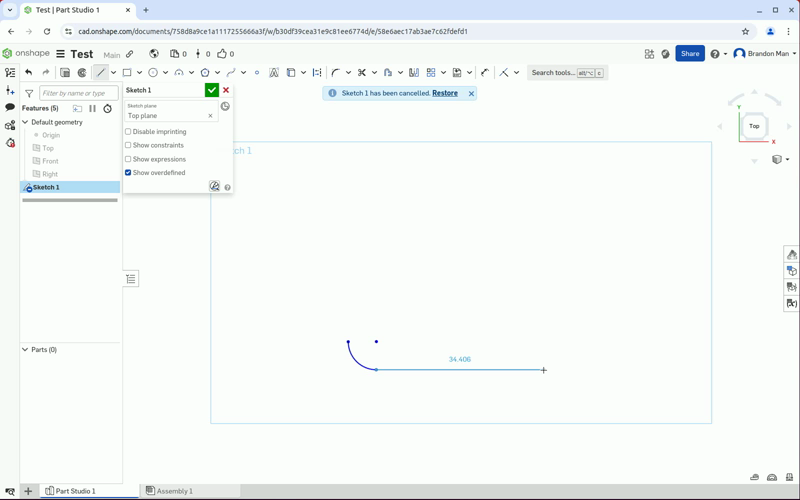
key(esc)
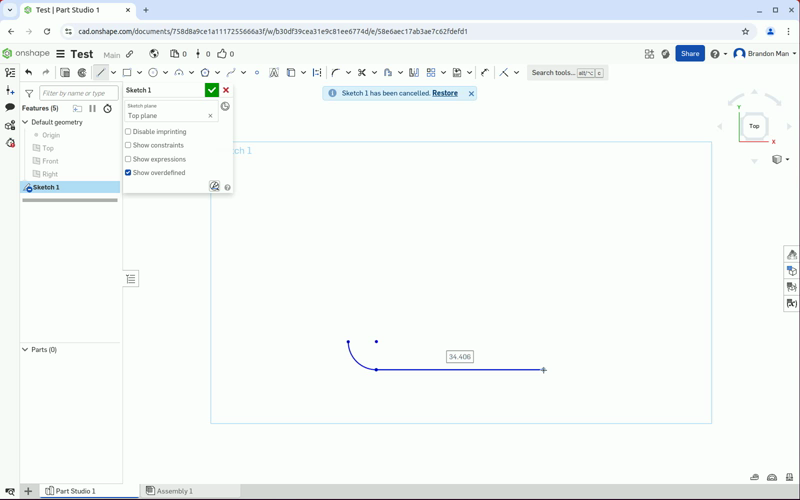
key(a)
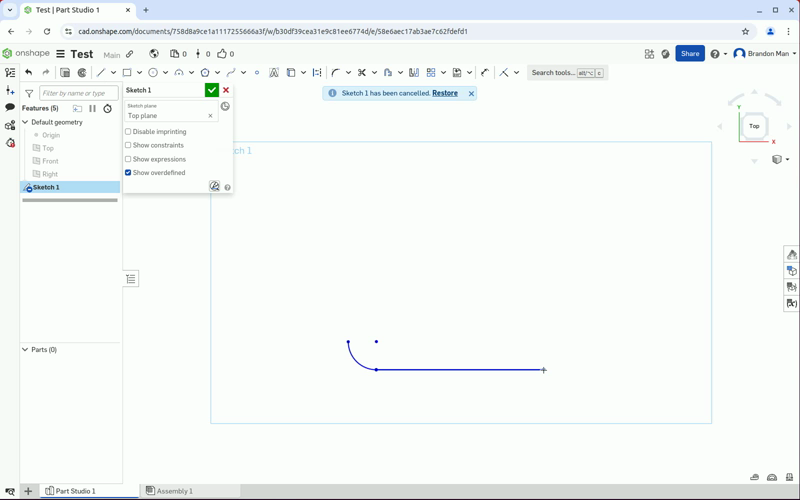
mouse_move(543, 369)
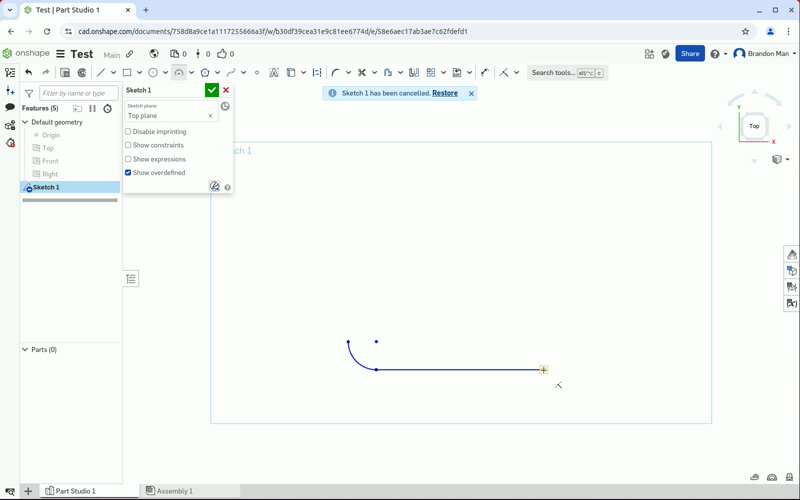
click(543, 369)
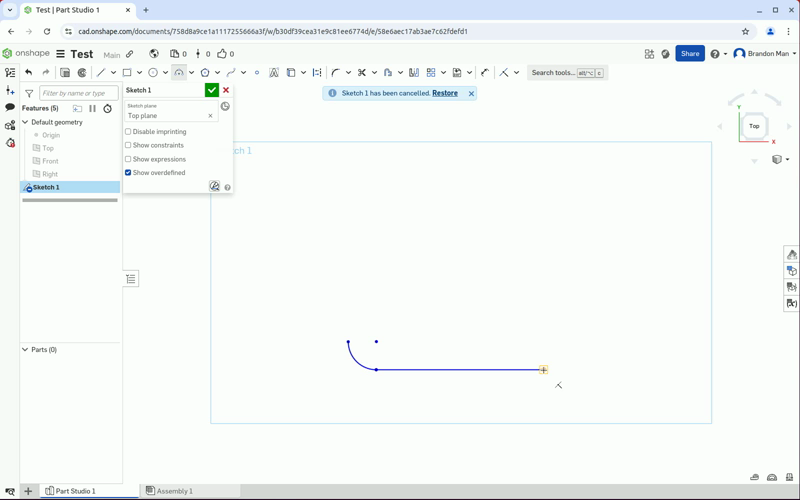
key_down(shift)
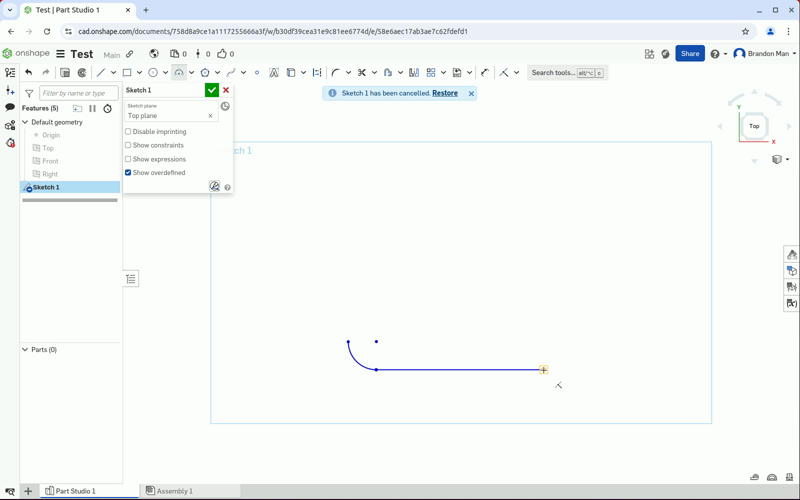
mouse_move(572, 341)
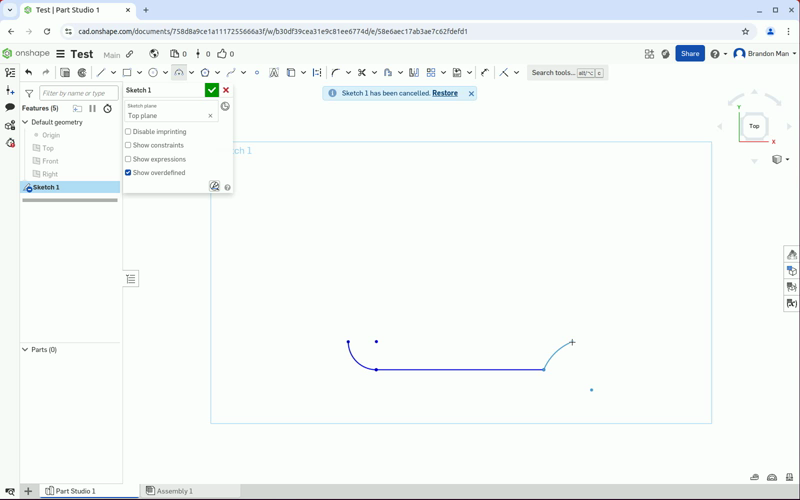
click(572, 341)
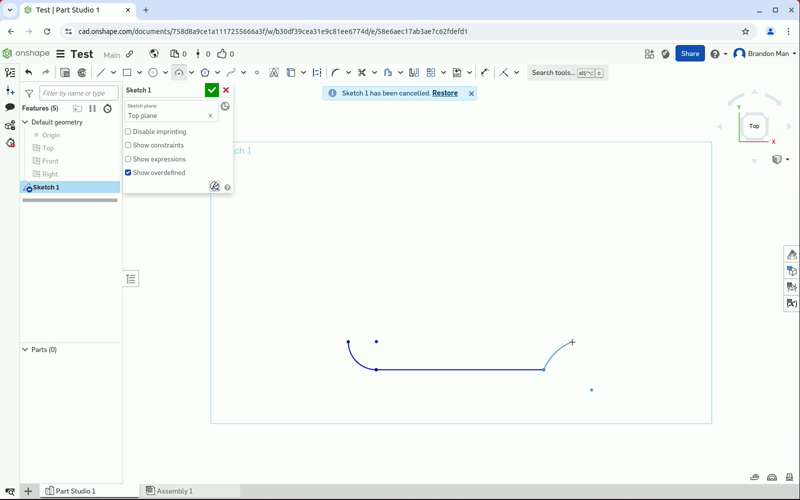
mouse_move(563, 361)
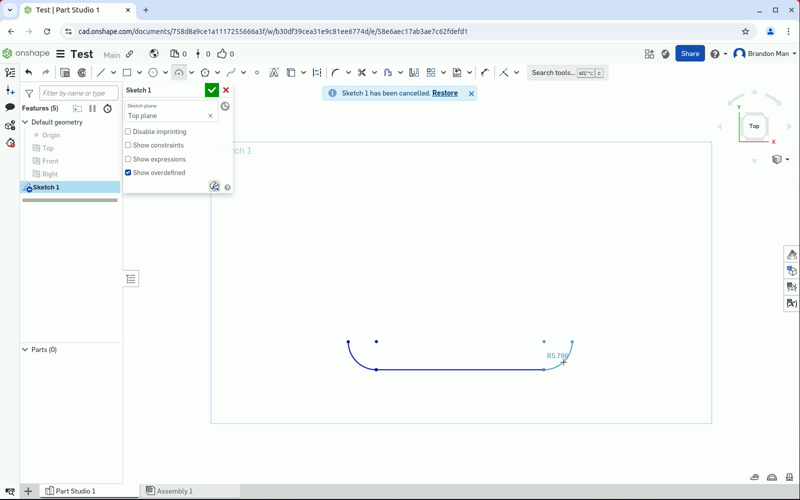
click(563, 361)
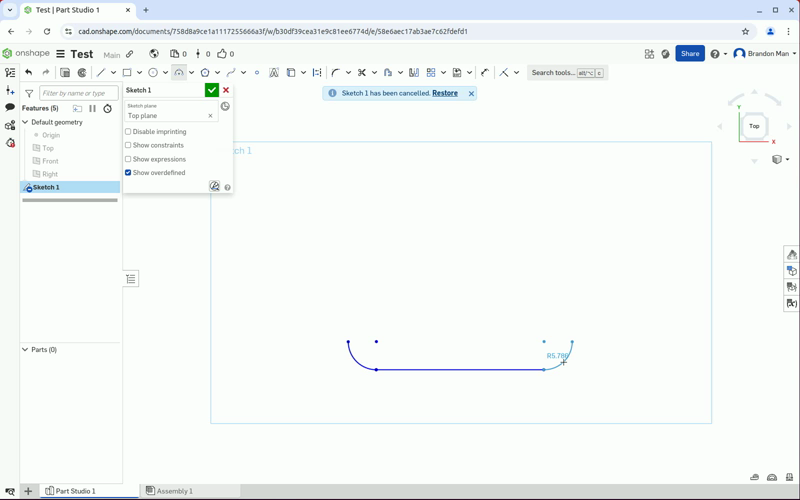
key_up(shift)
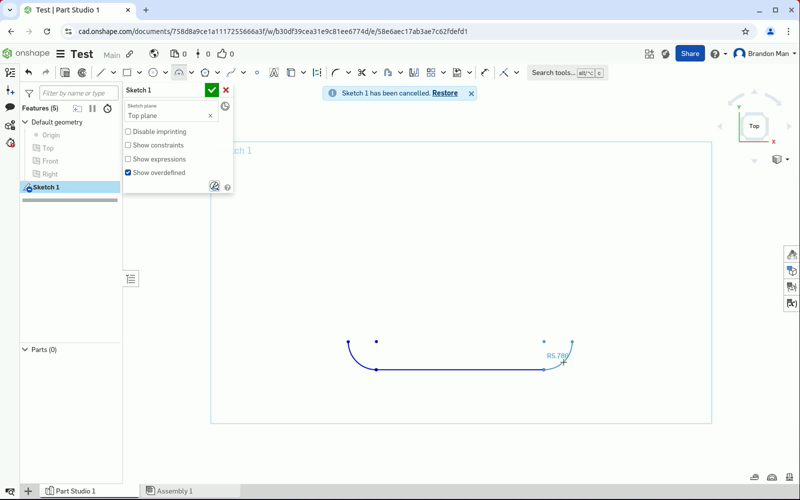
key(esc)
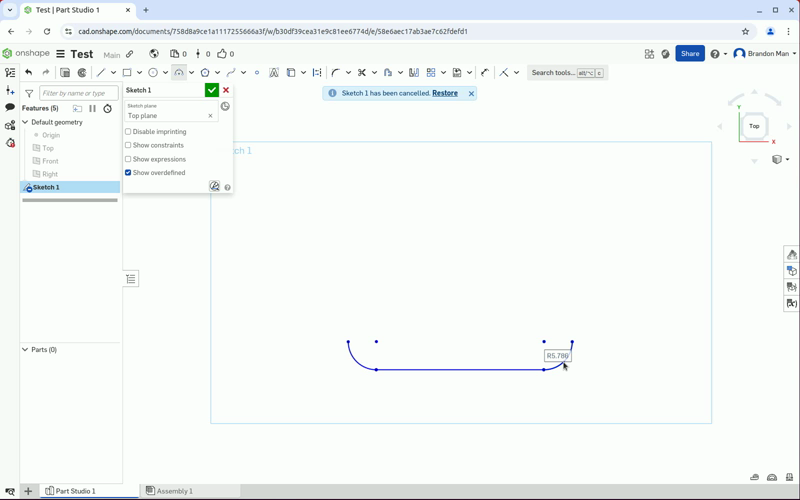
key(l)
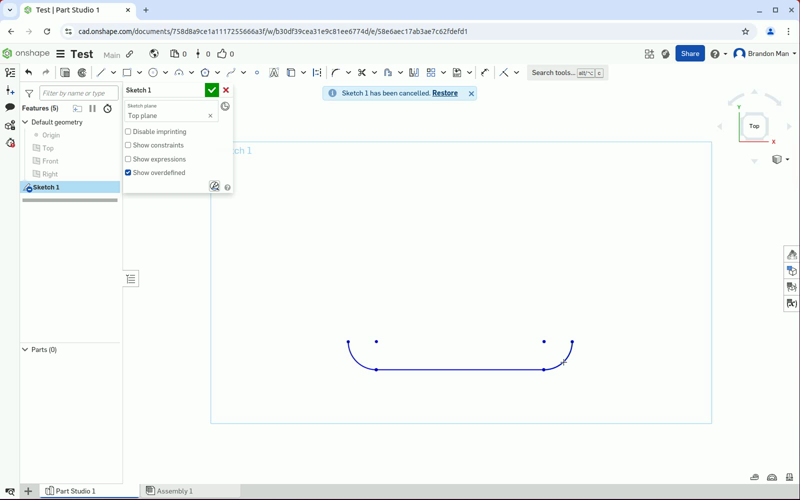
mouse_move(572, 341)
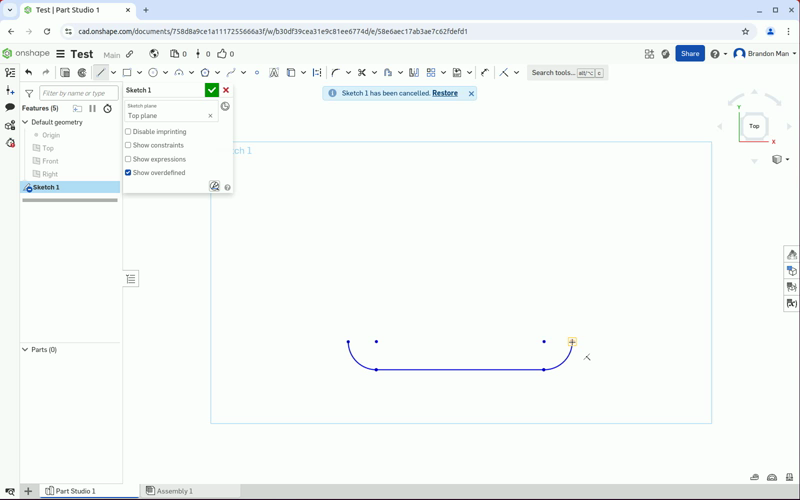
click(572, 341)
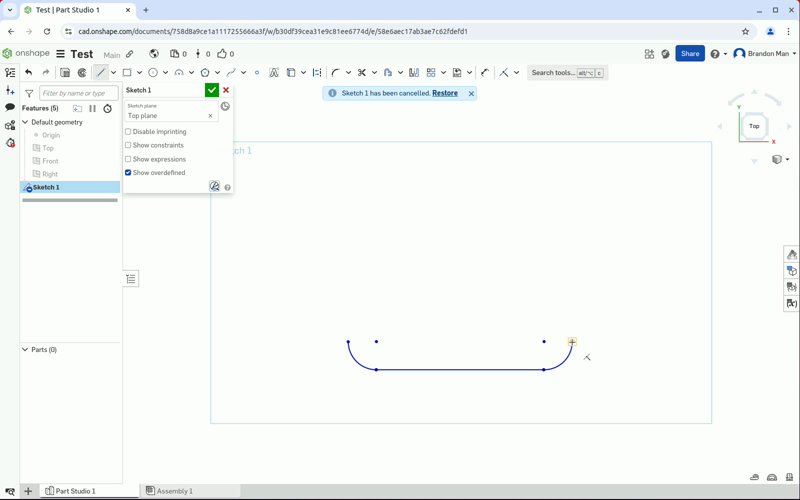
key_down(shift)
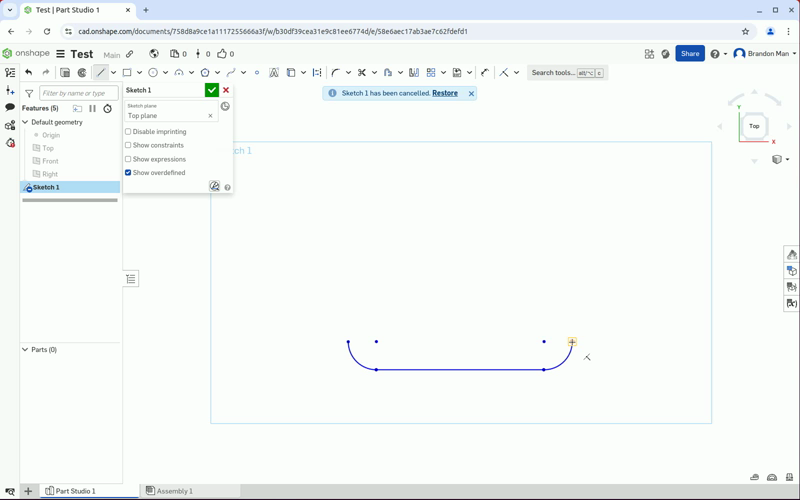
mouse_move(572, 226)
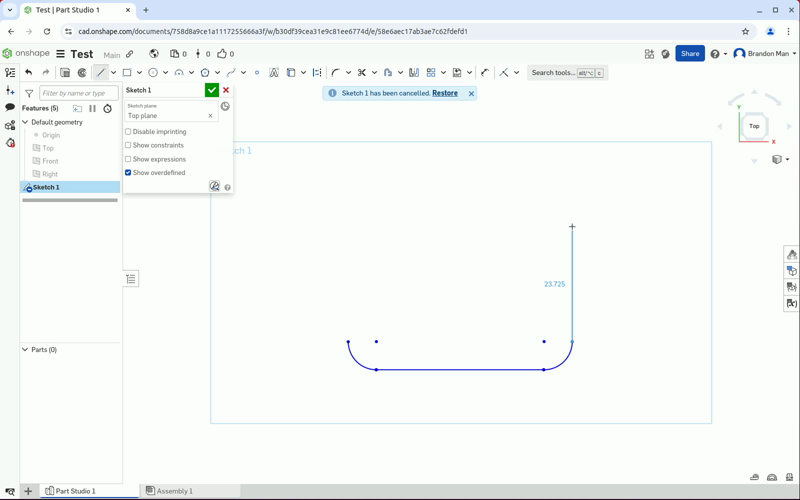
click(572, 226)
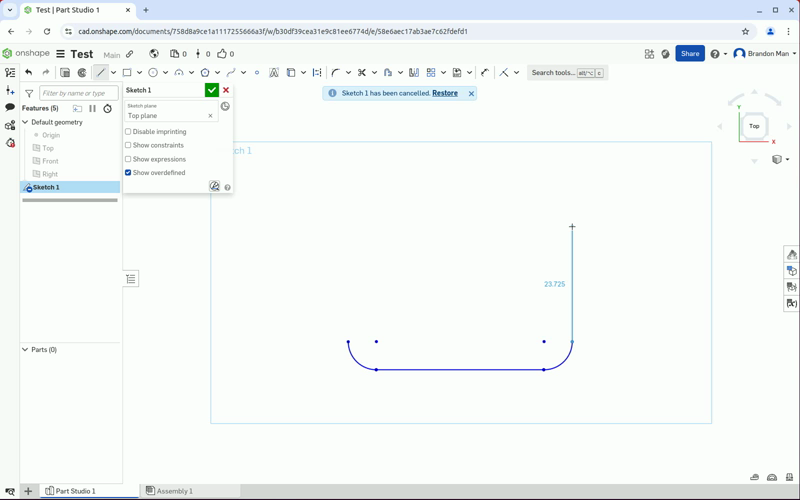
key_up(shift)
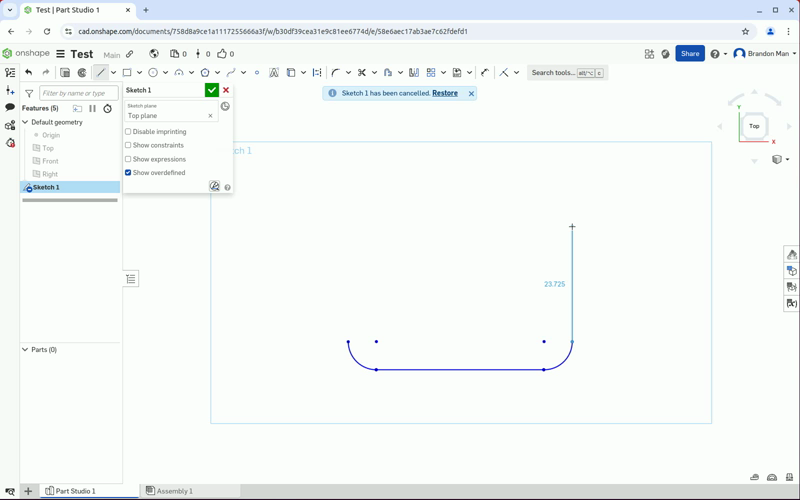
key(esc)
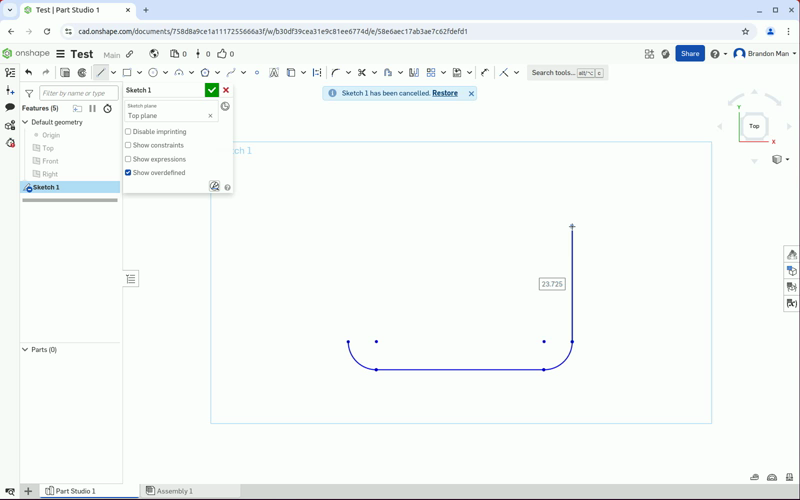
key(a)
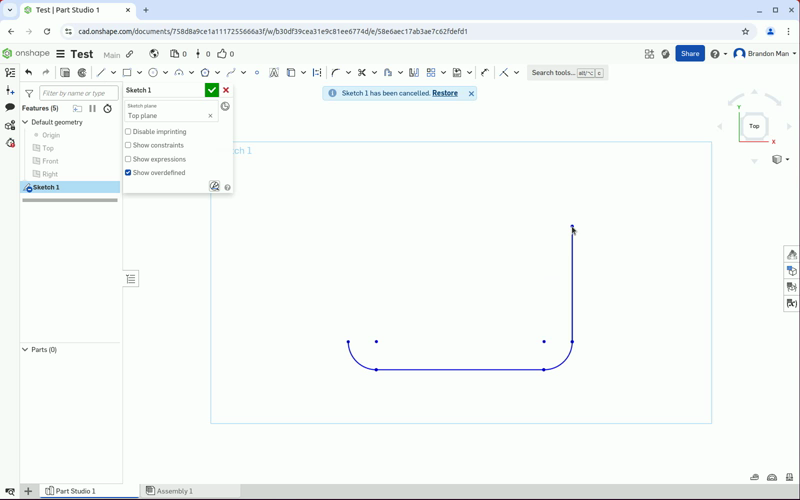
mouse_move(572, 226)
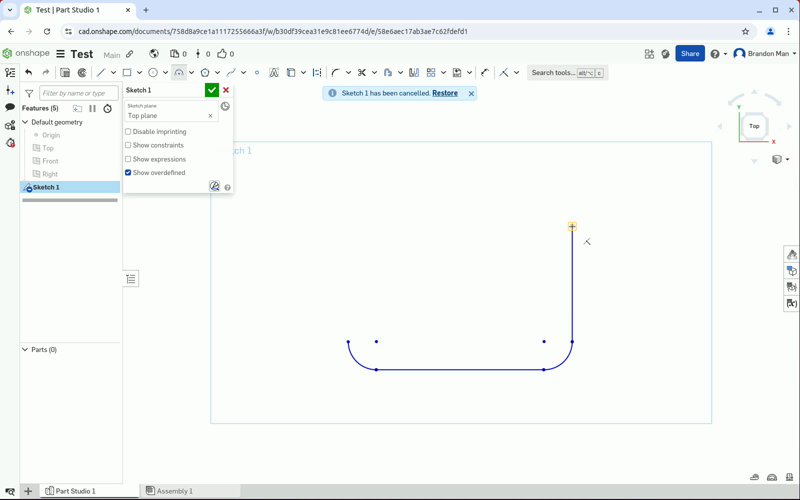
click(572, 226)
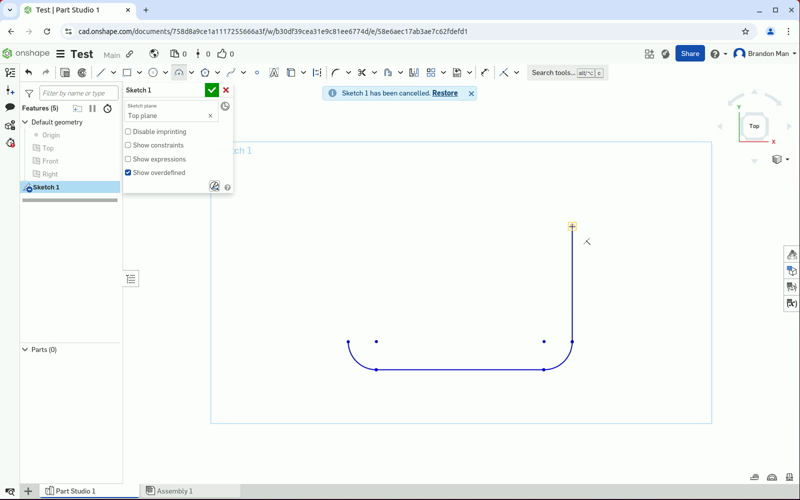
key_down(shift)
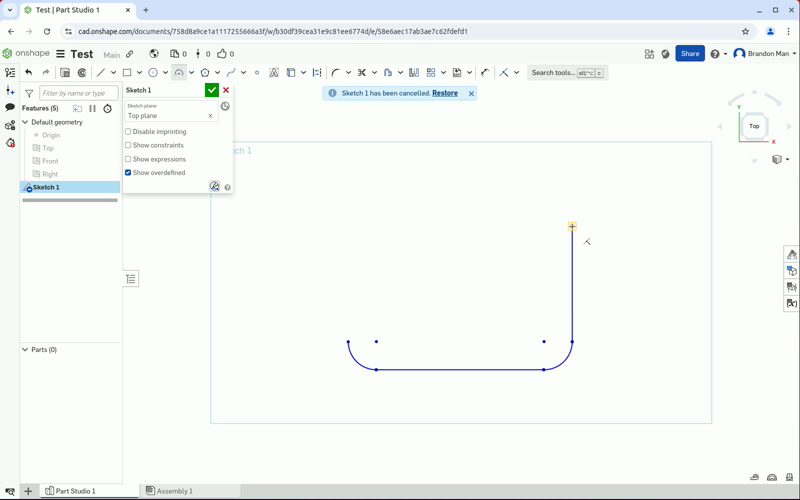
mouse_move(543, 197)
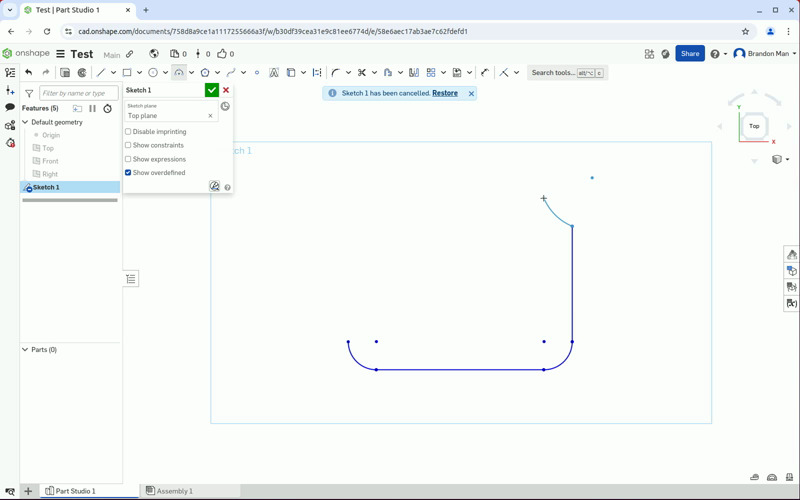
click(543, 197)
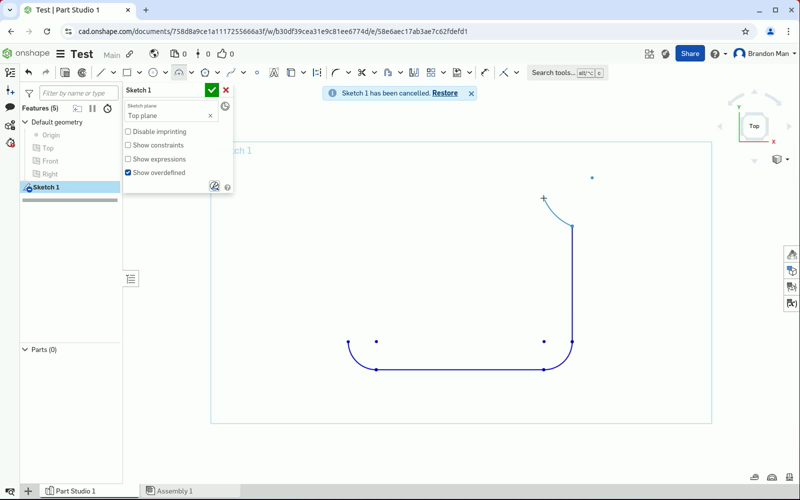
mouse_move(563, 206)
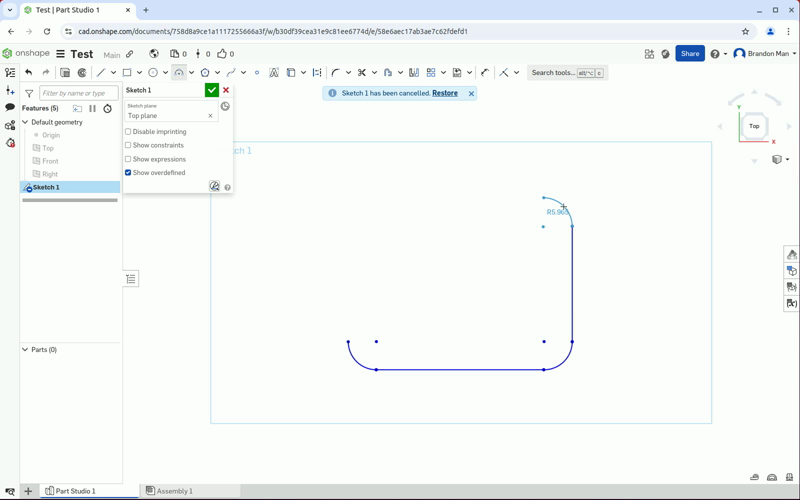
click(563, 206)
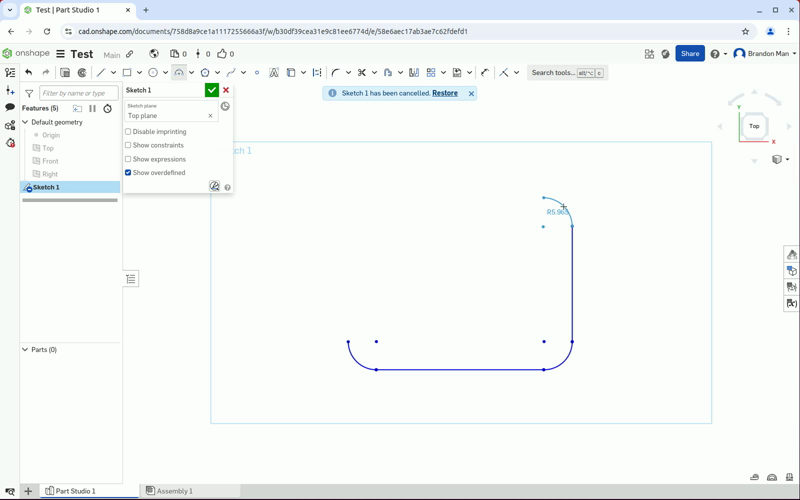
key_up(shift)
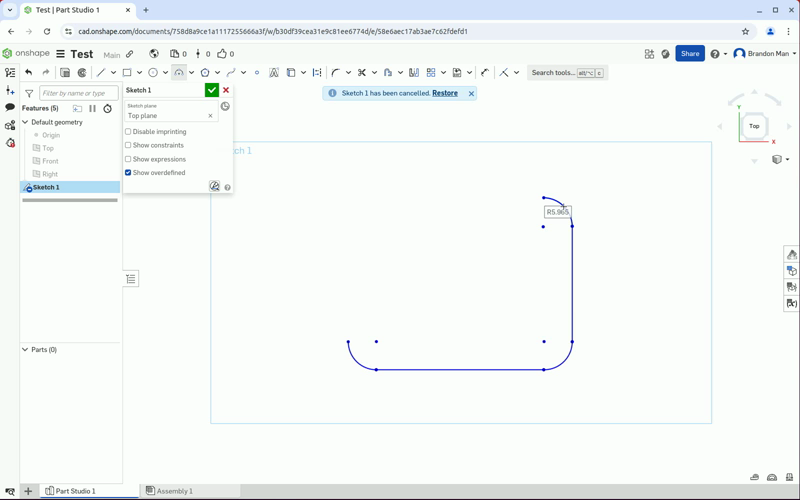
key(esc)
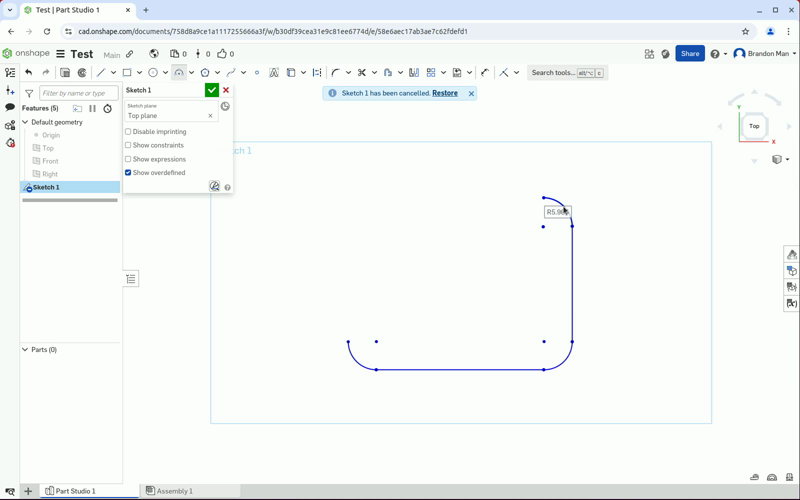
key(l)
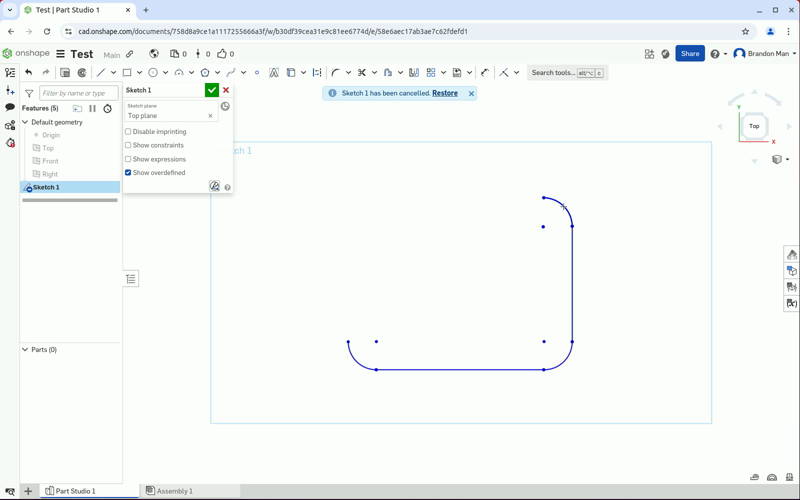
mouse_move(543, 197)
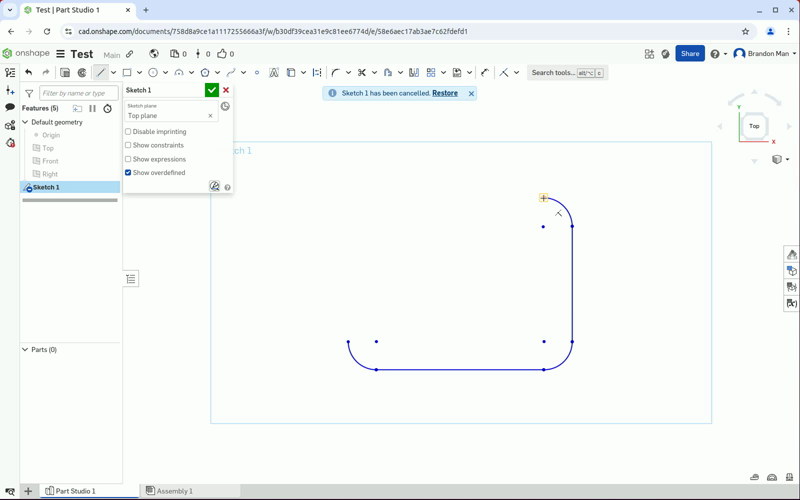
click(543, 197)
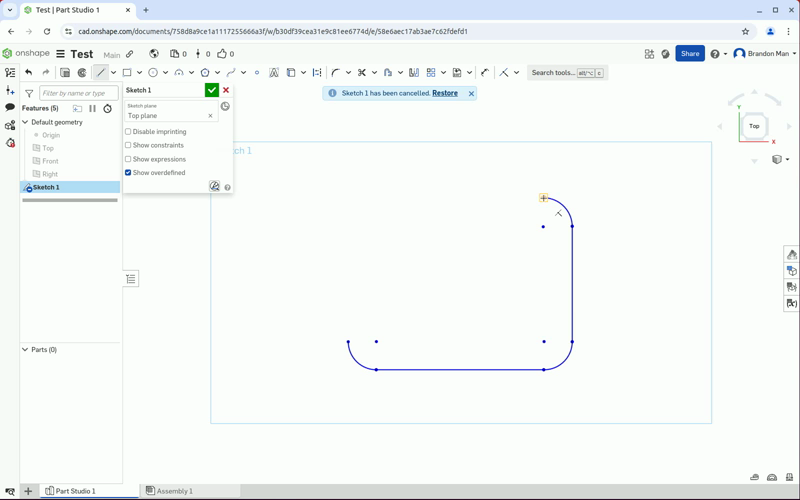
key_down(shift)
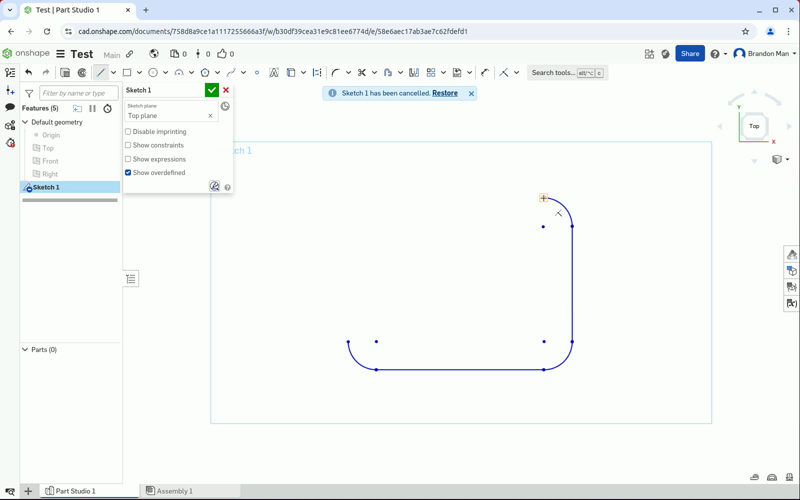
mouse_move(376, 197)
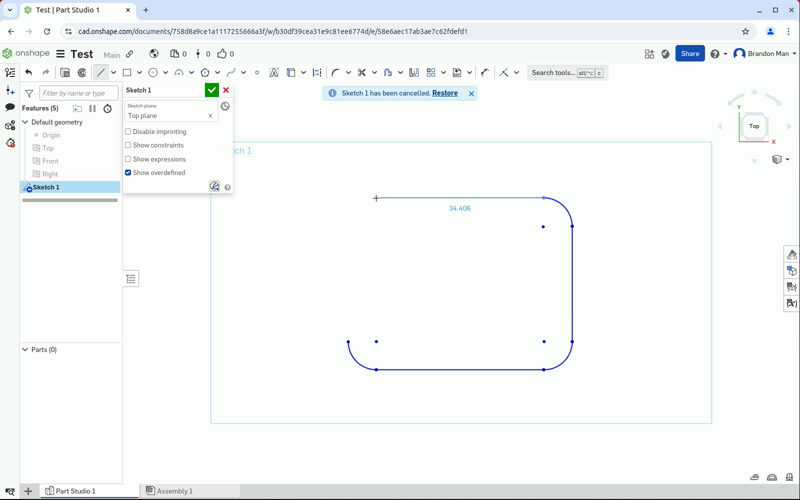
click(376, 197)
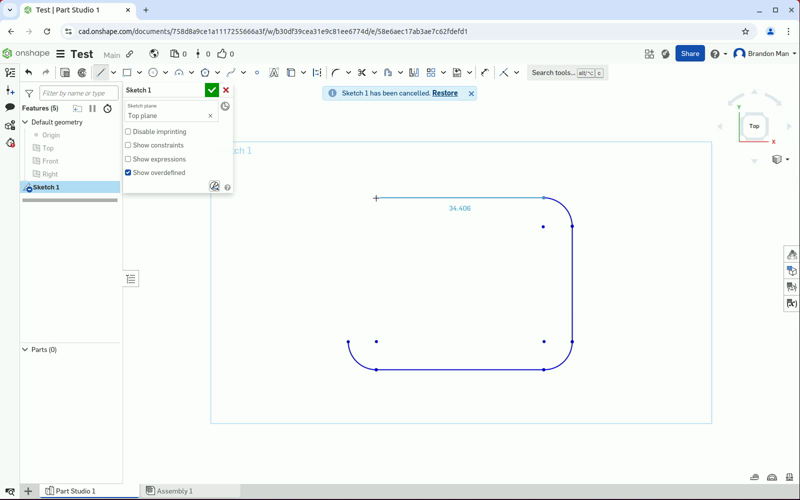
key_up(shift)
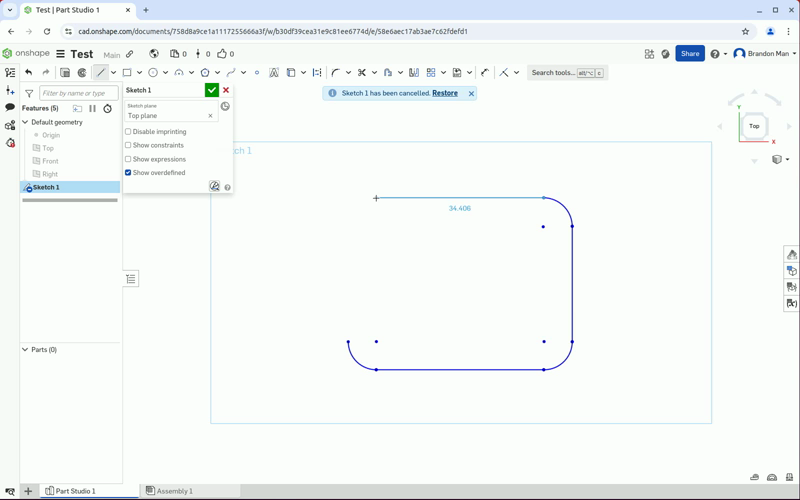
key(esc)
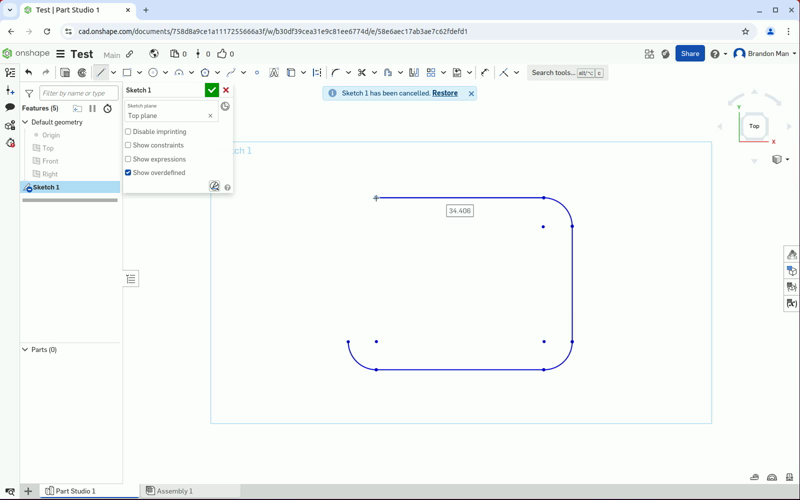
key(a)
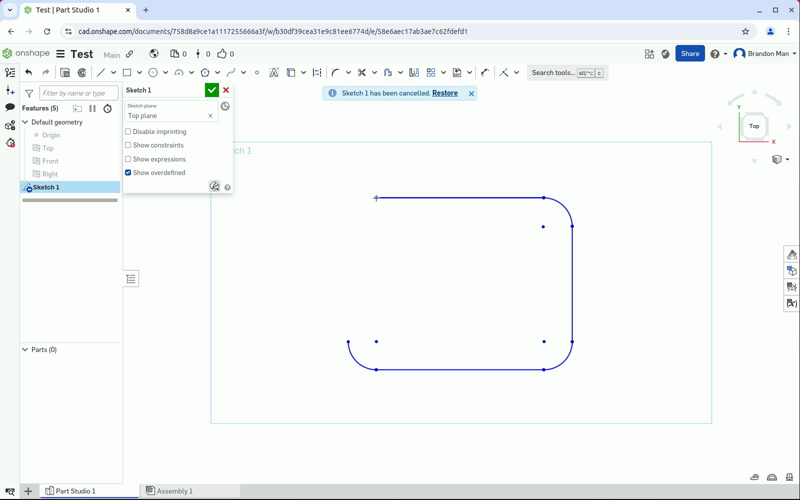
mouse_move(376, 197)
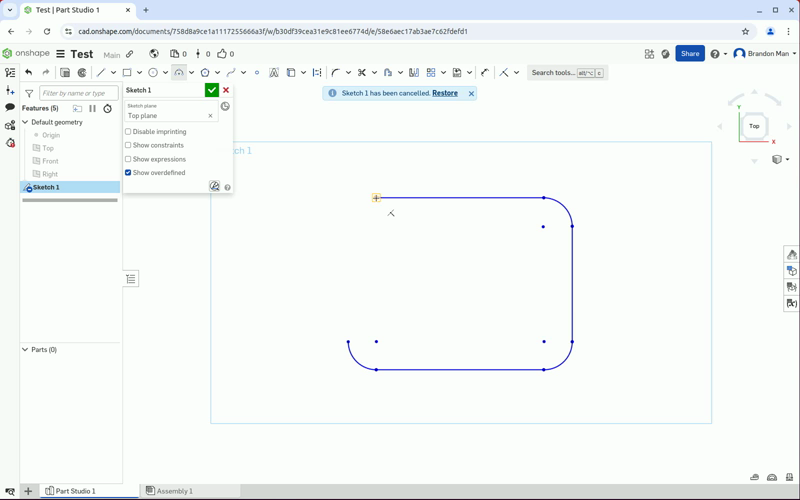
click(376, 197)
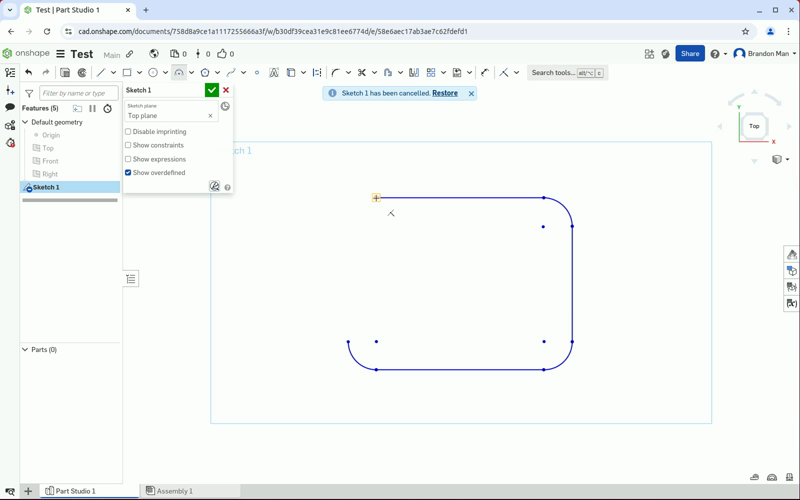
key_down(shift)
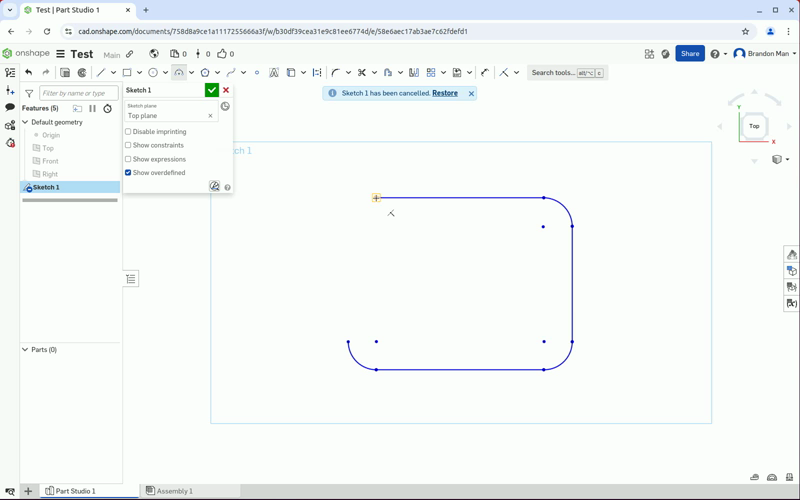
mouse_move(348, 226)
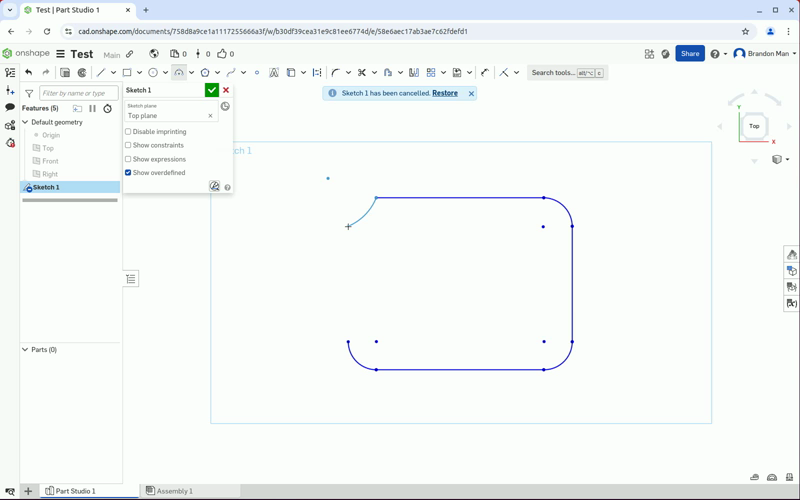
click(348, 226)
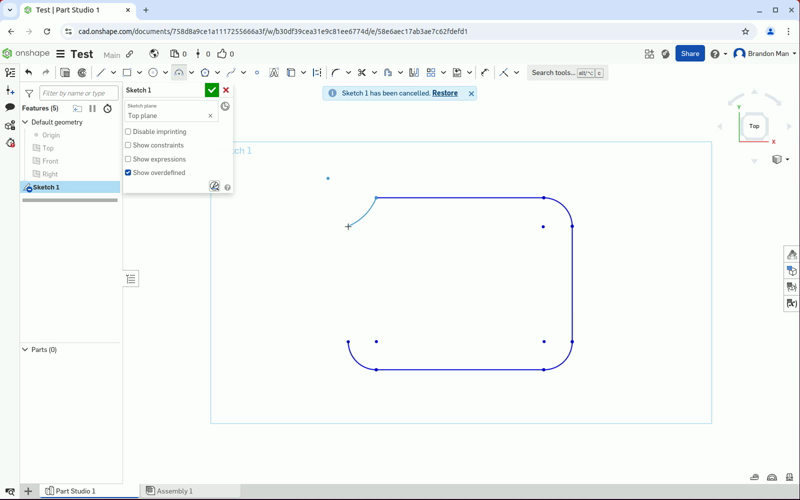
mouse_move(356, 206)
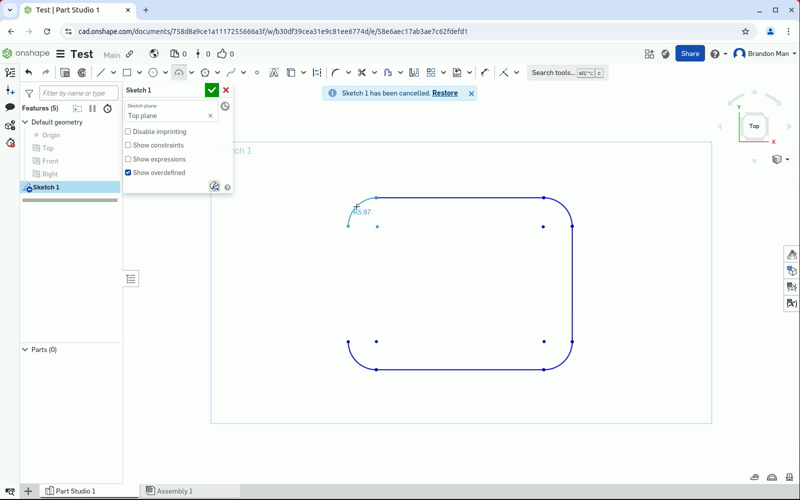
click(356, 206)
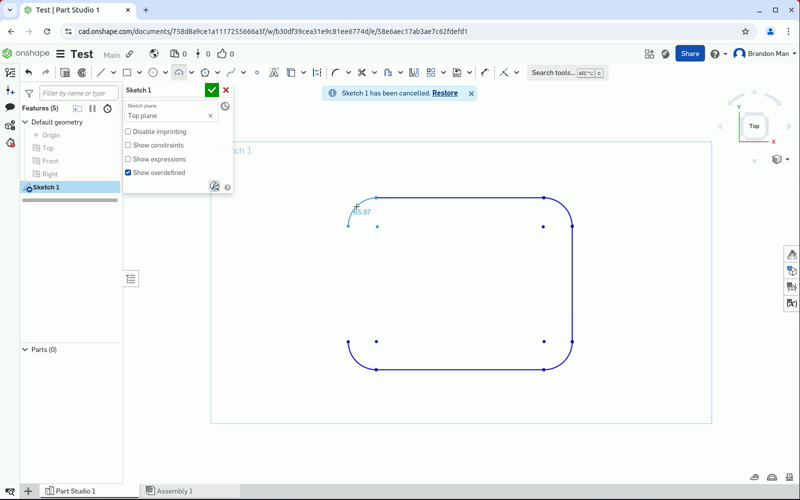
key_up(shift)
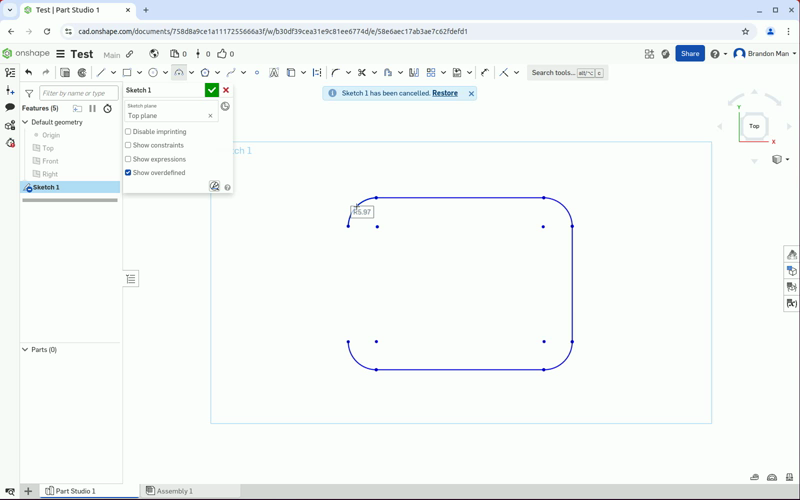
key(esc)
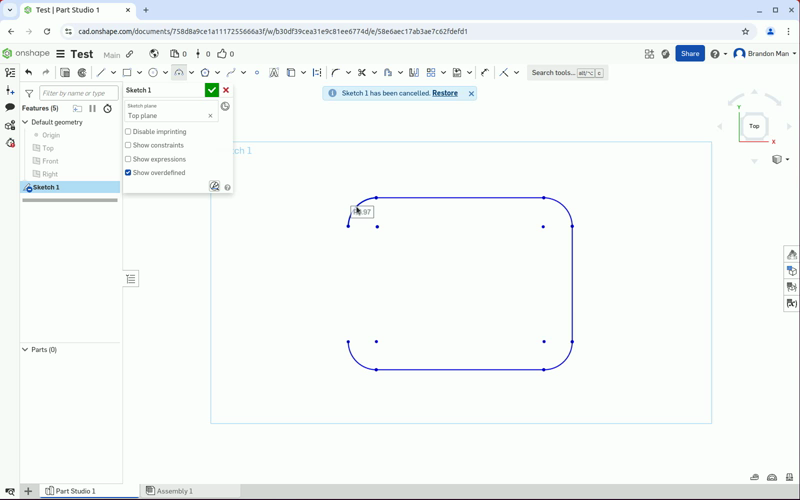
key(l)
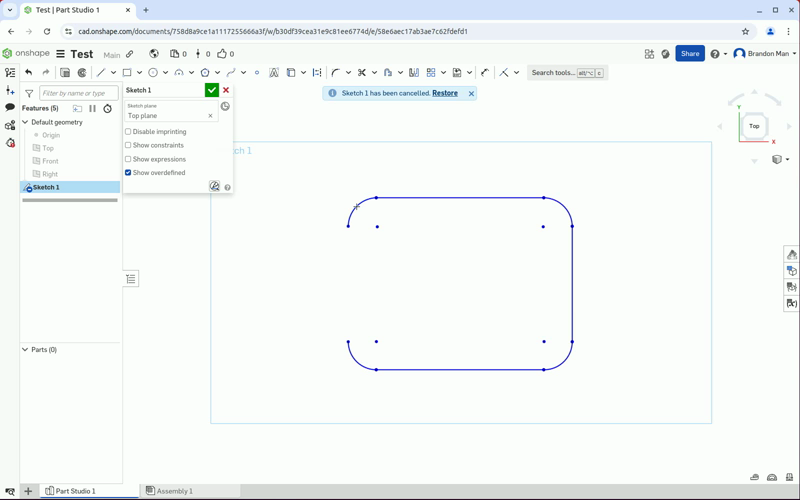
mouse_move(348, 226)
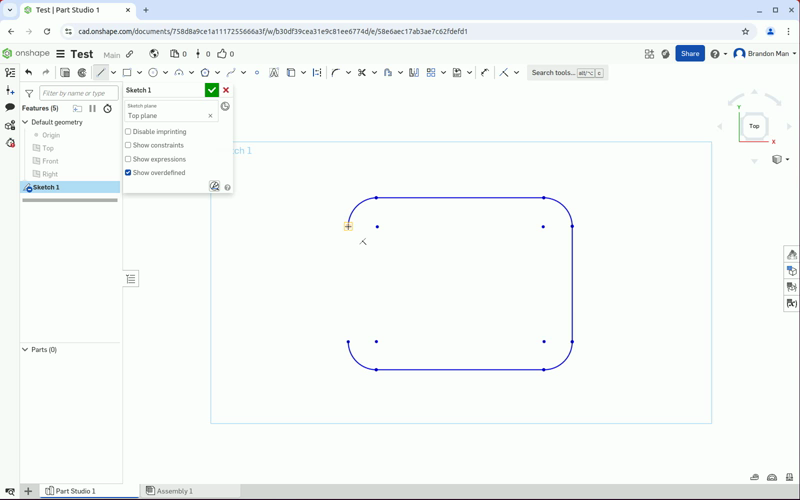
click(348, 226)
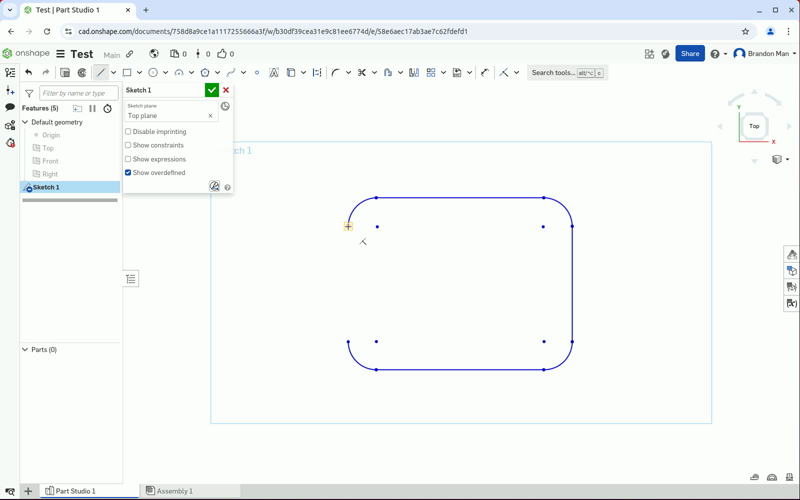
key_down(shift)
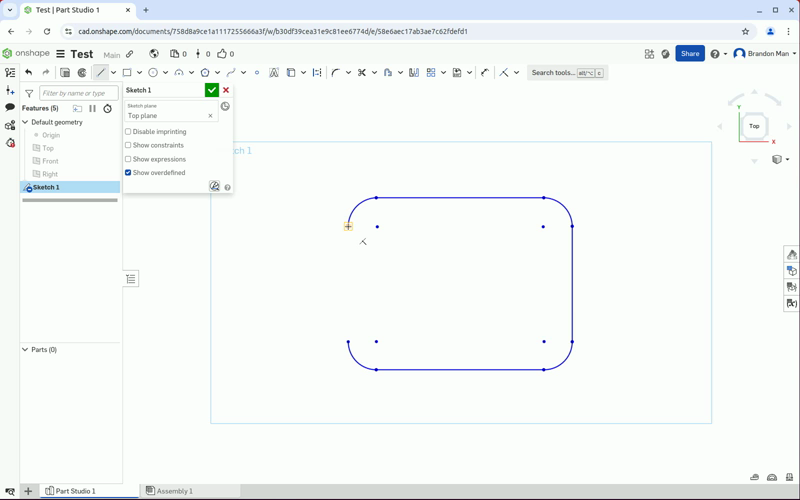
mouse_move(348, 341)
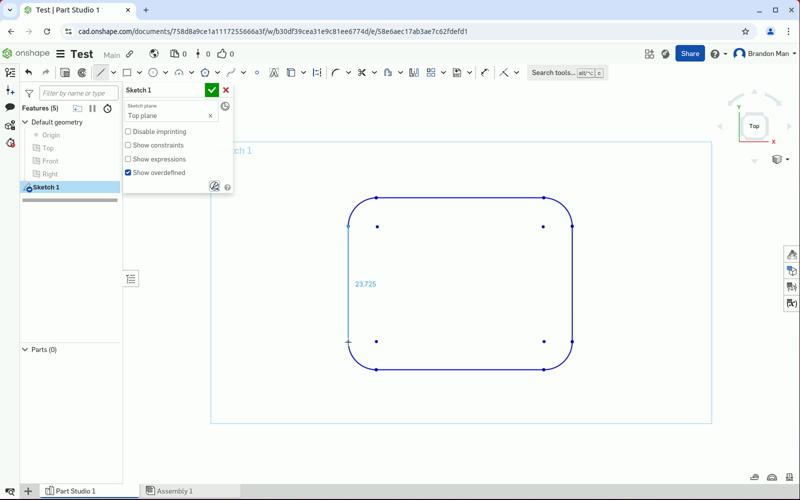
key_up(shift)
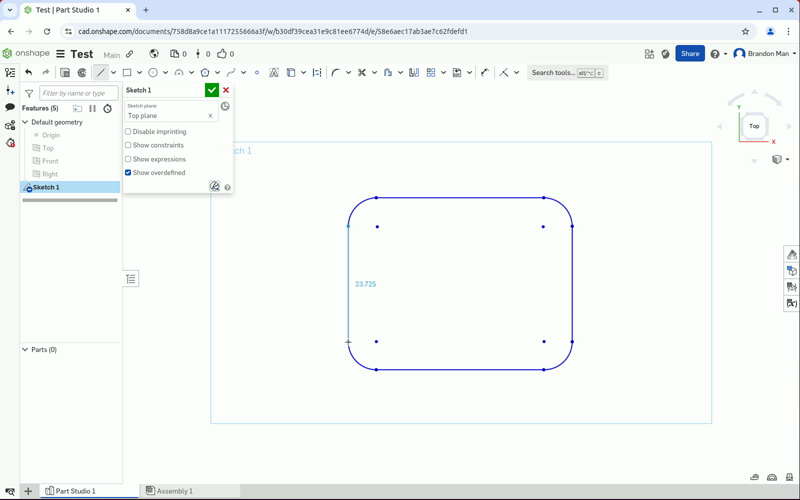
click(348, 341)
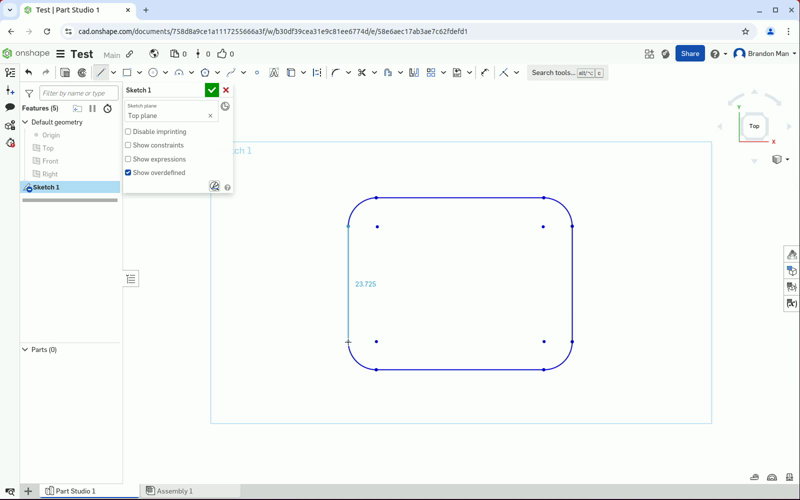
key(esc)
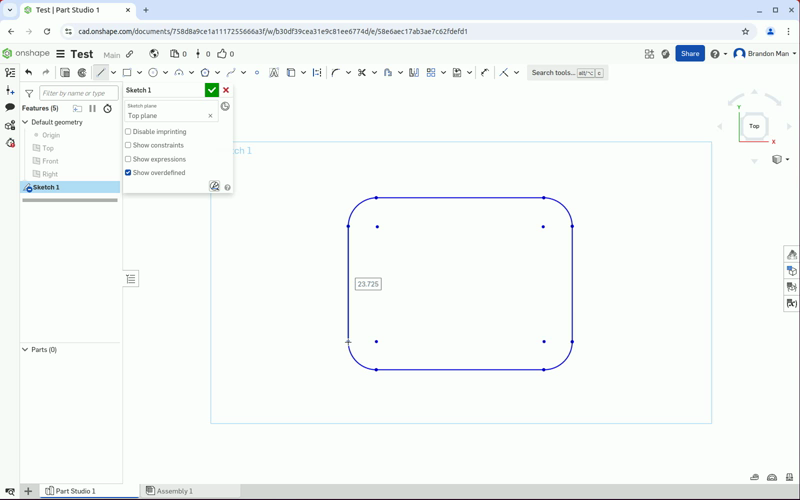
key(a)
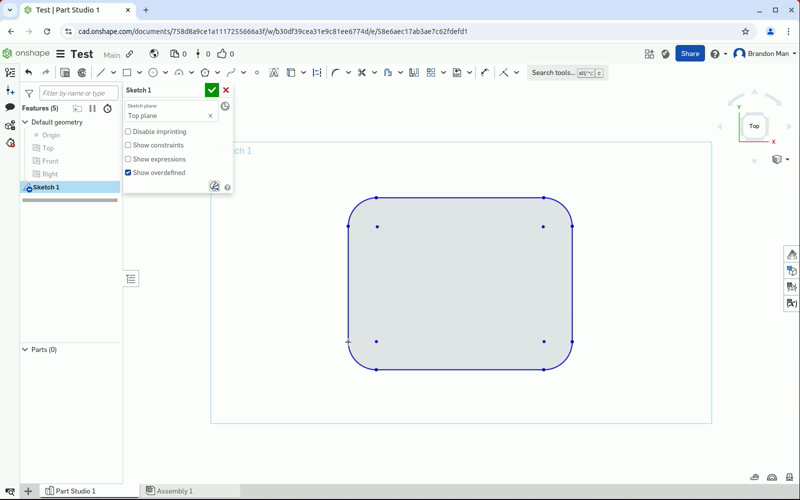
key_down(shift)
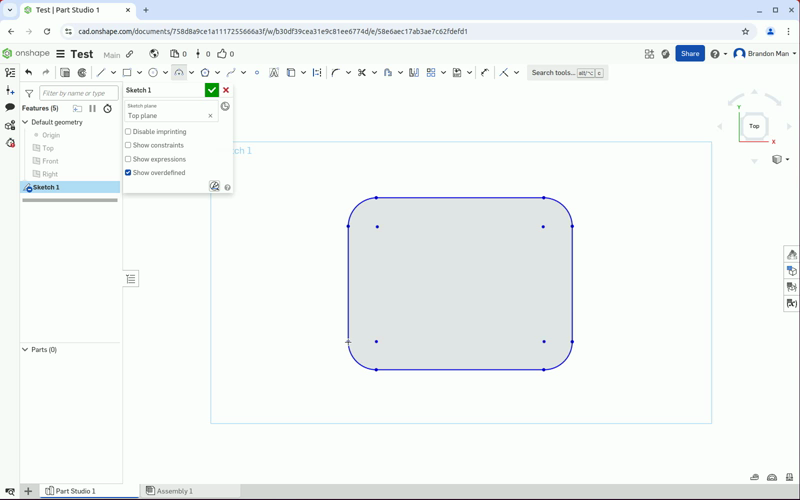
mouse_move(359, 341)
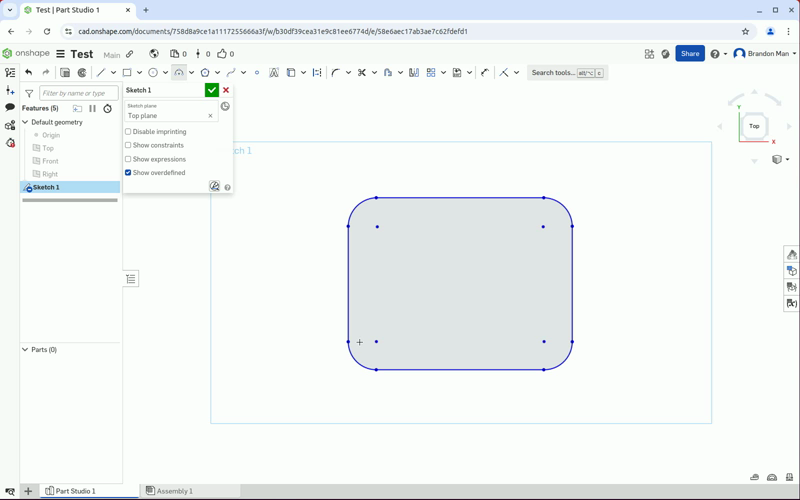
click(359, 341)
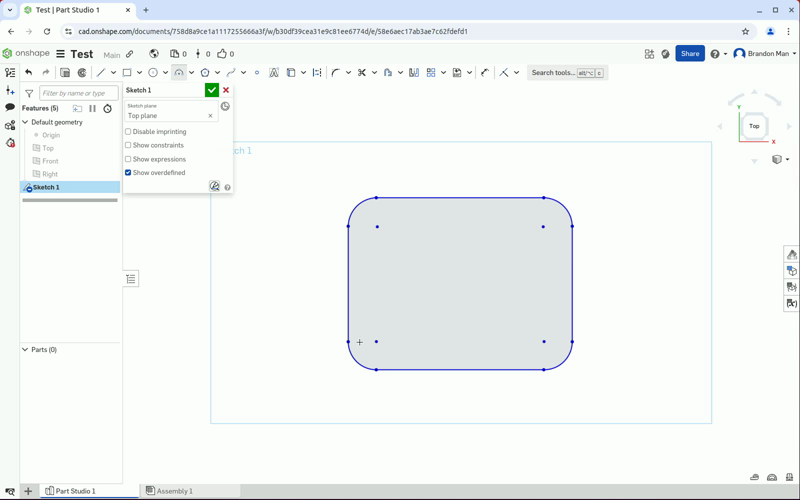
key_up(shift)
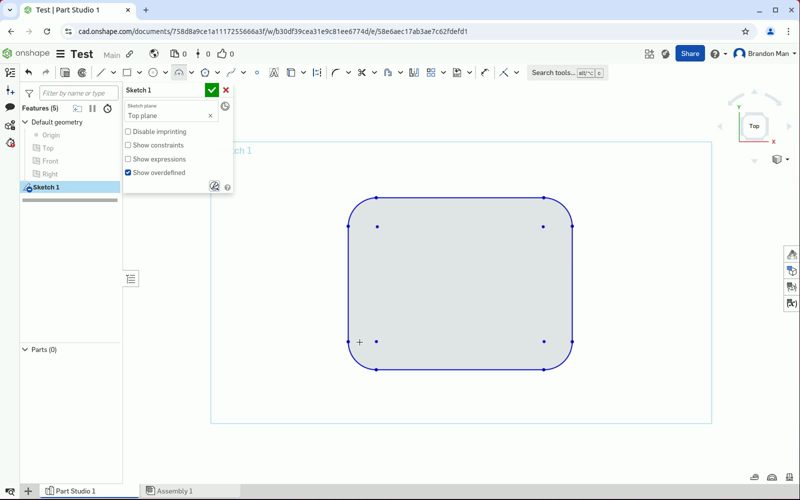
key_down(shift)
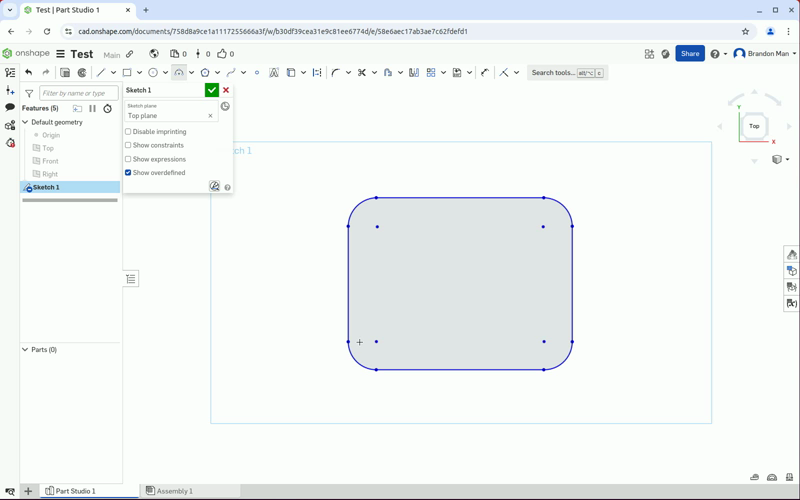
mouse_move(376, 357)
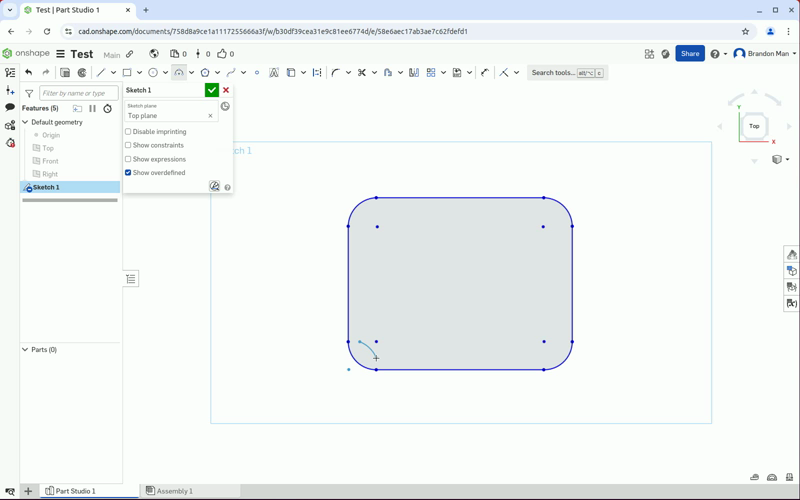
click(376, 357)
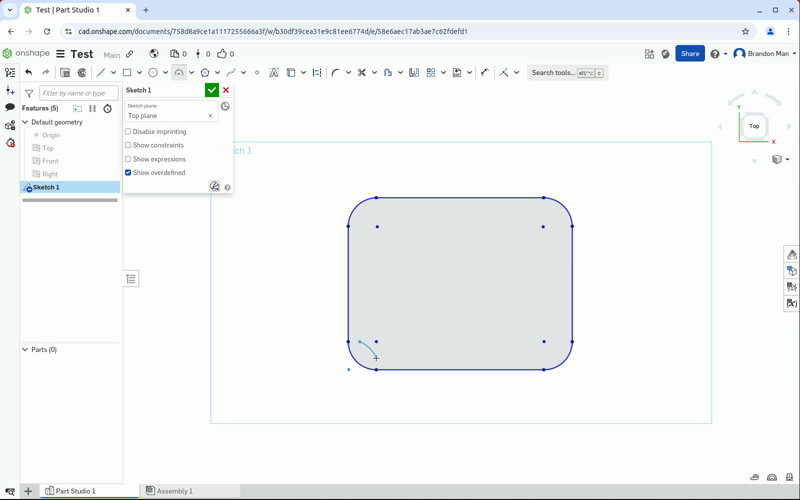
mouse_move(364, 353)
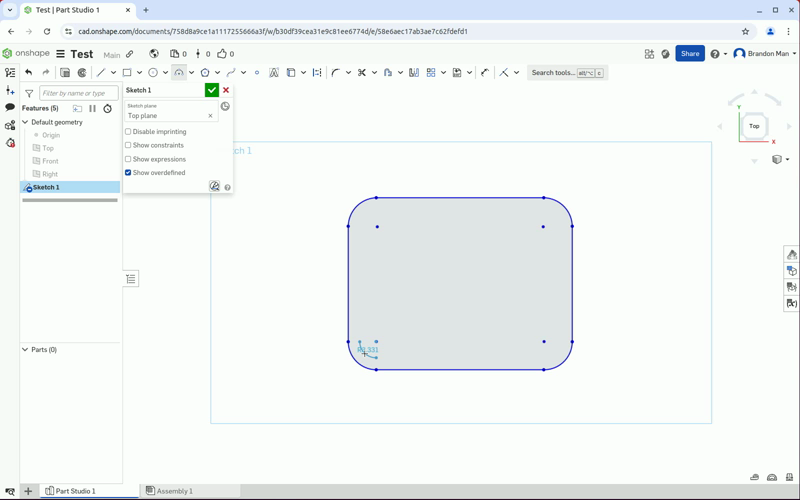
click(364, 353)
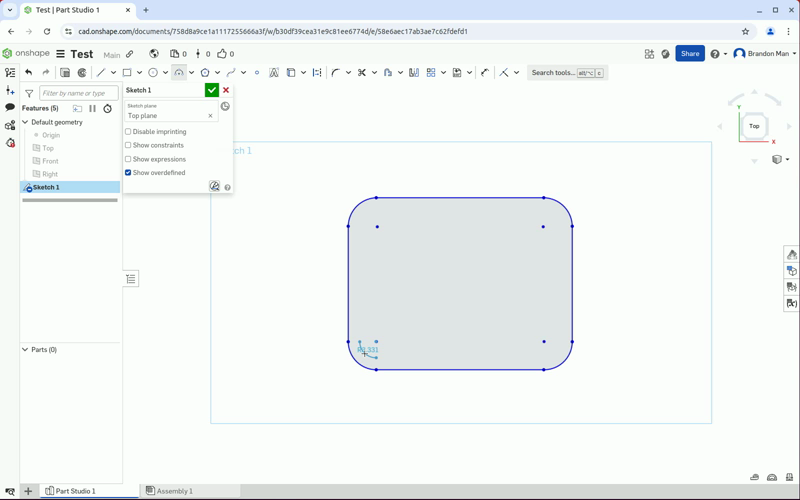
key_up(shift)
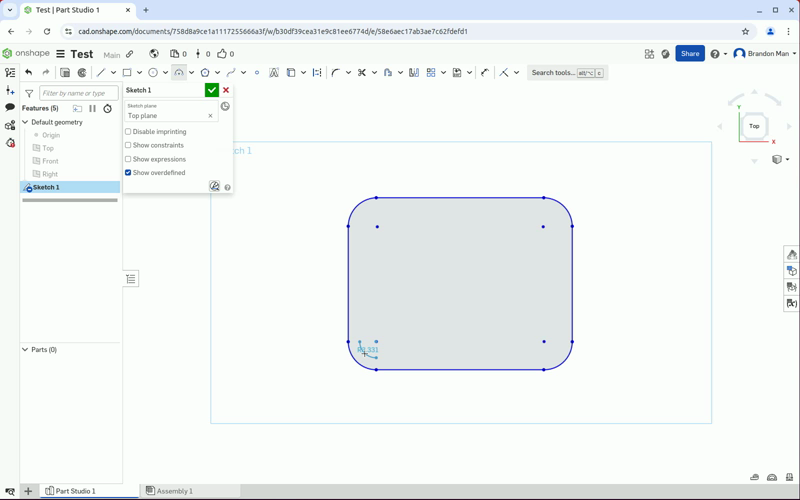
key(esc)
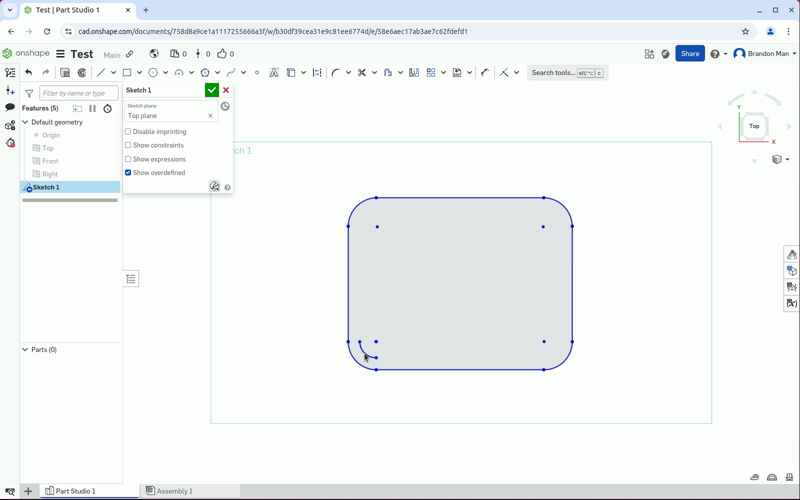
key(l)
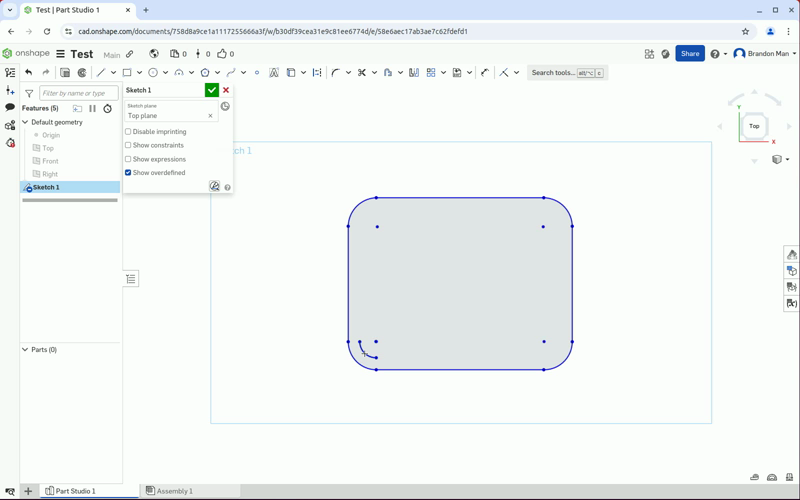
mouse_move(376, 357)
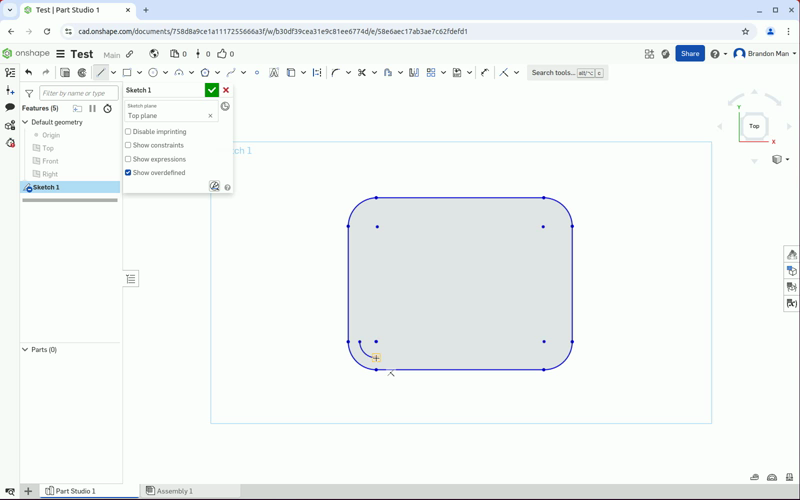
click(376, 357)
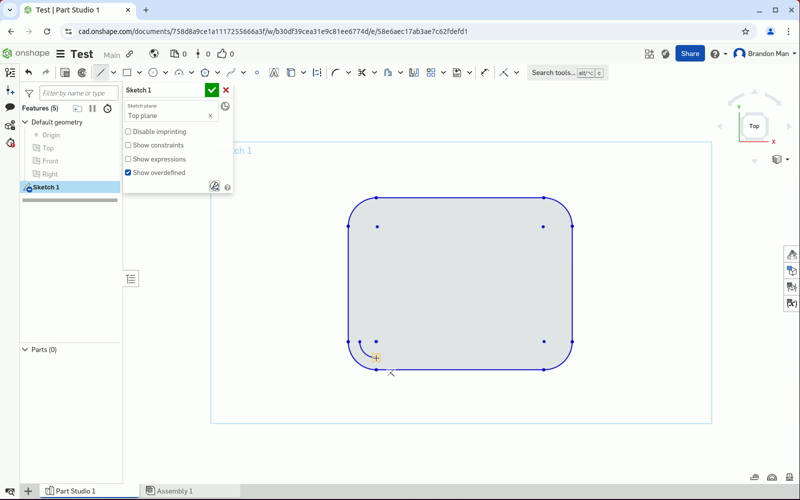
key_down(shift)
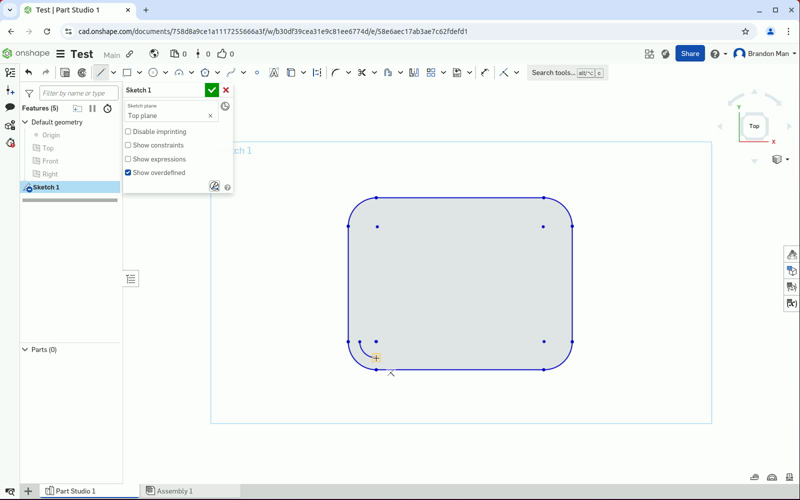
mouse_move(543, 357)
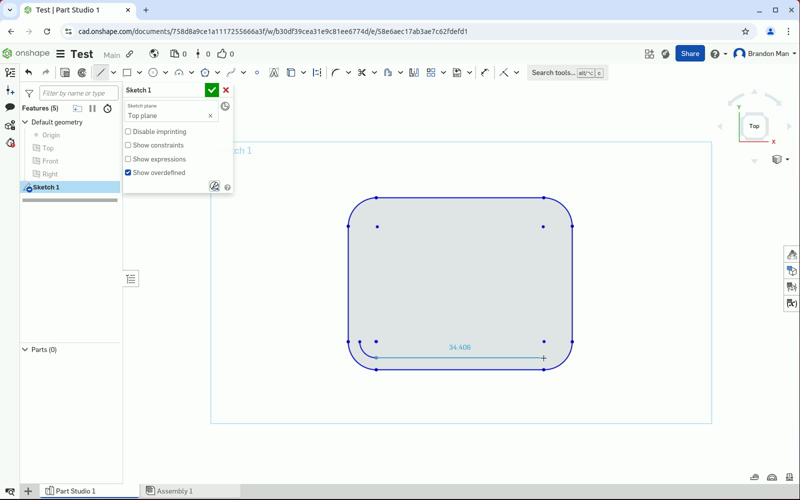
click(543, 357)
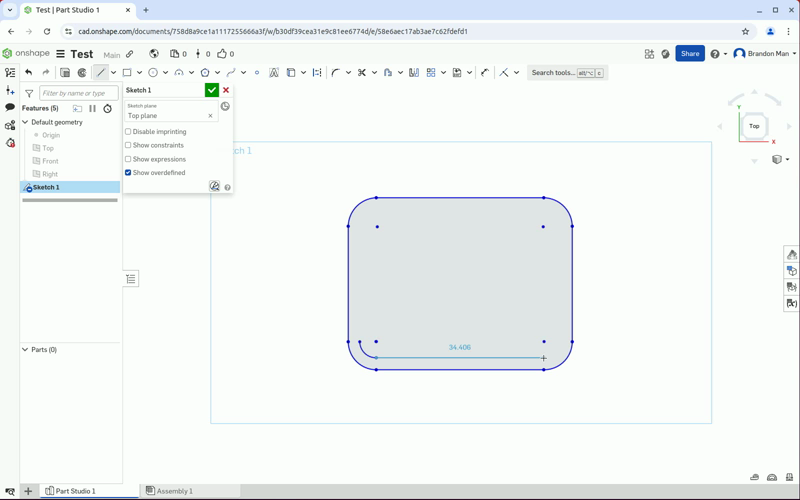
key_up(shift)
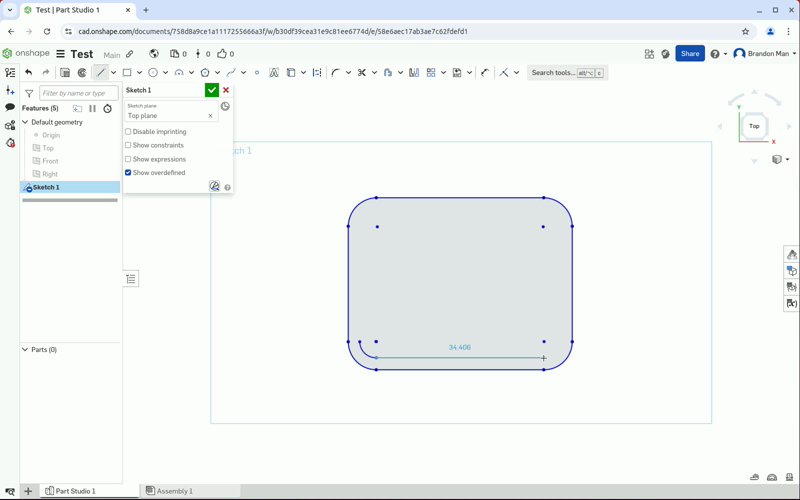
key(esc)
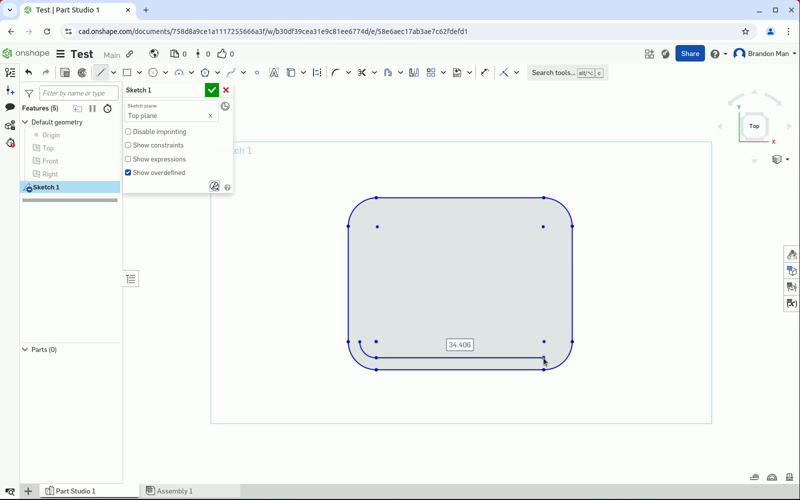
key(a)
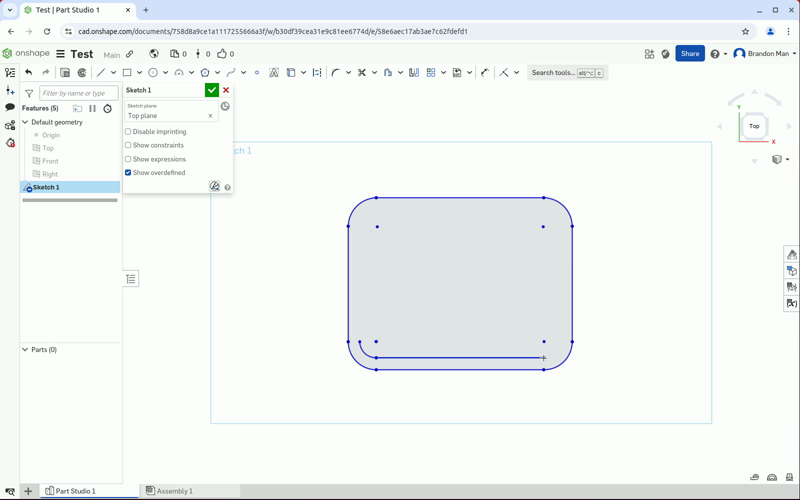
mouse_move(543, 357)
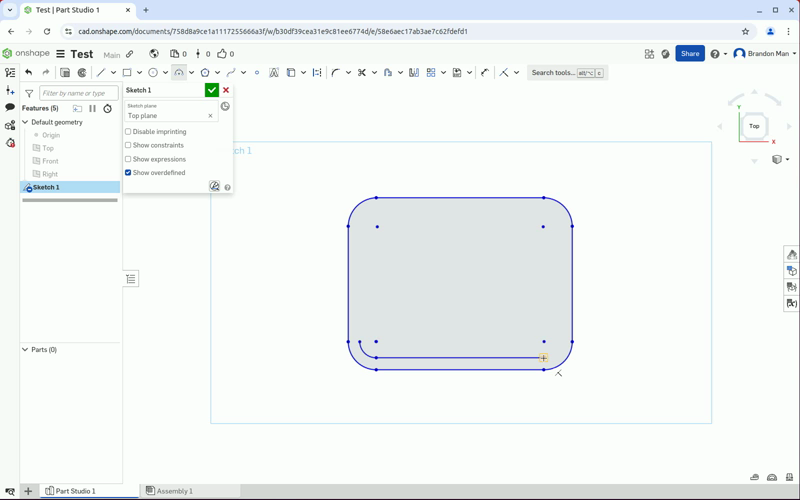
click(543, 357)
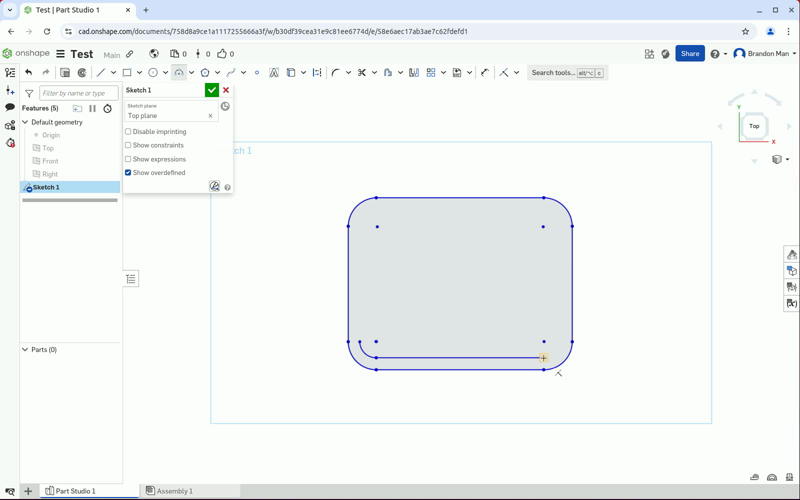
key_down(shift)
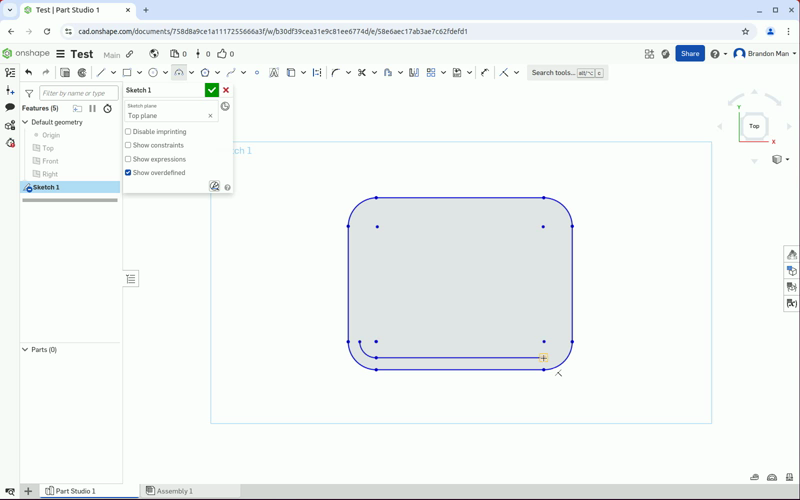
mouse_move(560, 341)
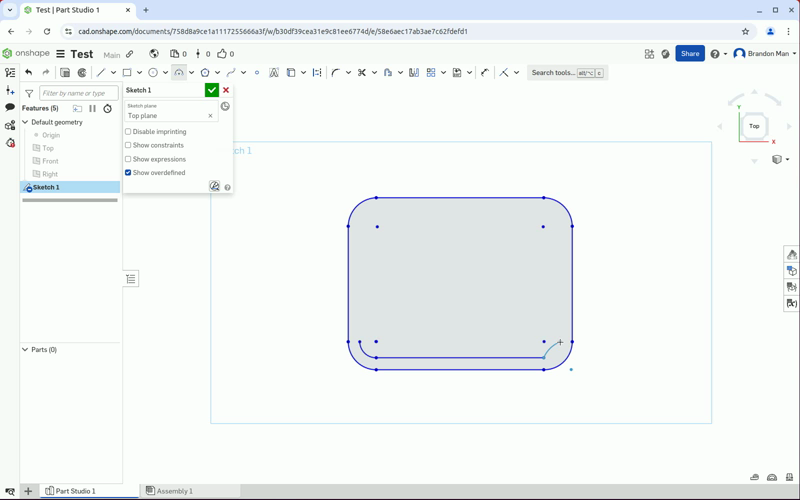
click(560, 341)
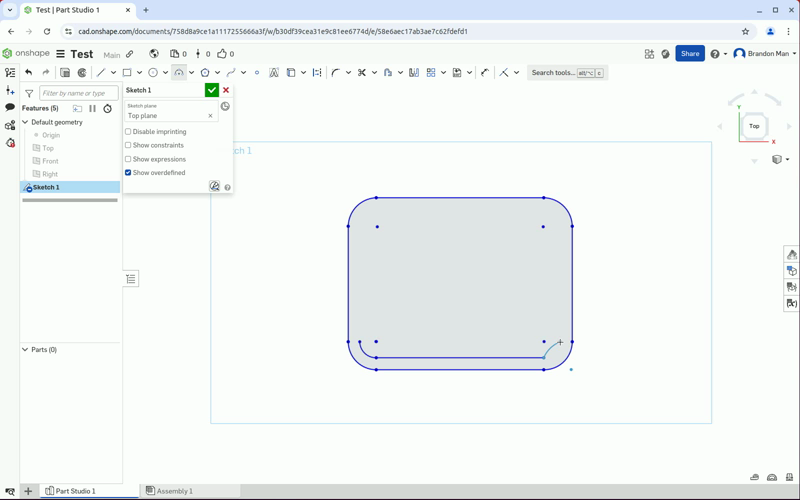
mouse_move(555, 353)
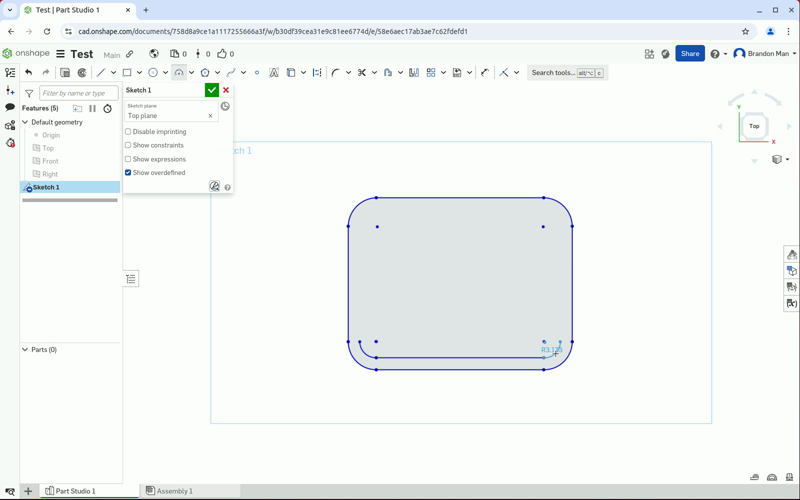
click(555, 353)
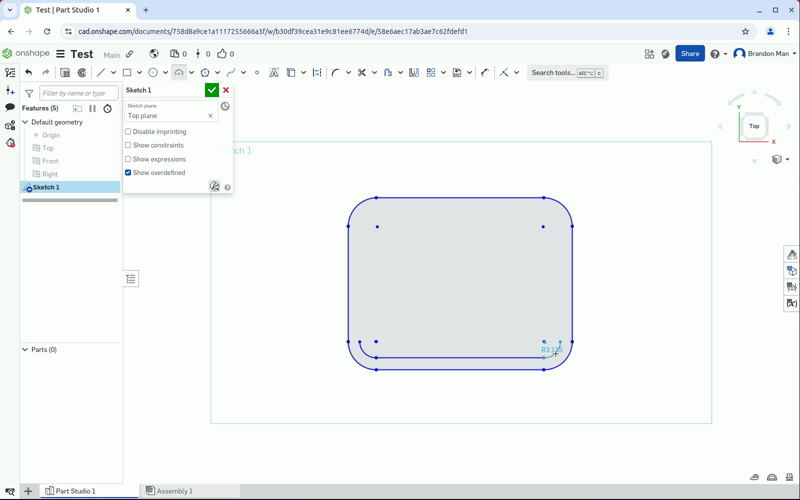
key_up(shift)
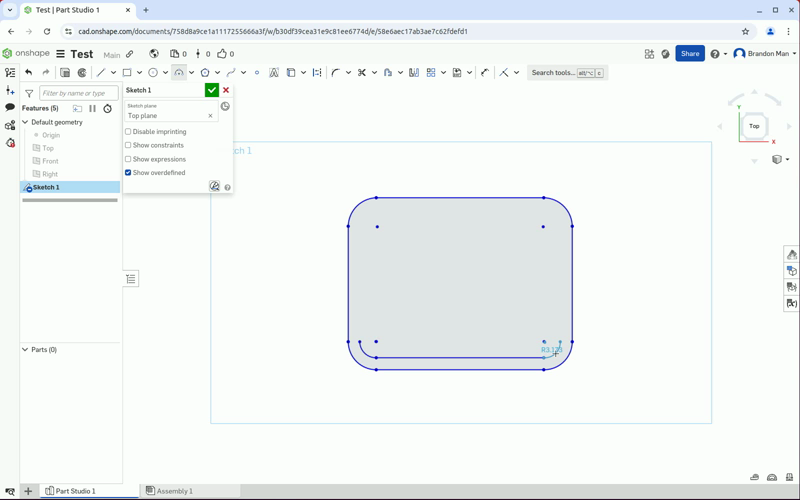
key(esc)
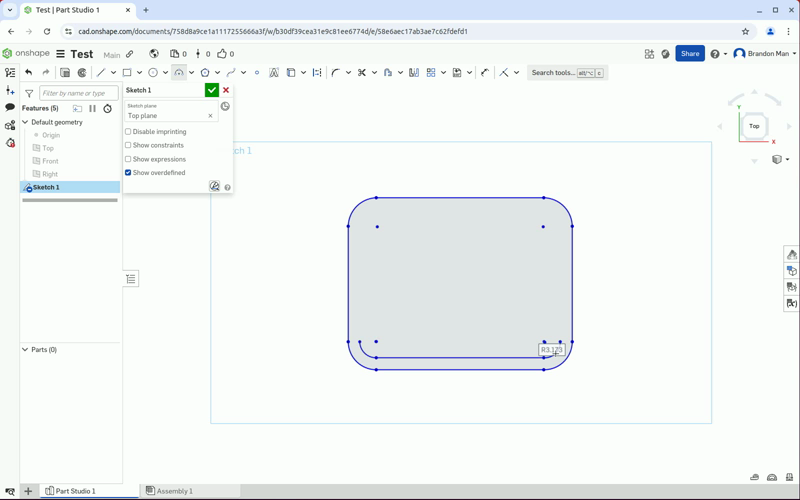
key(l)
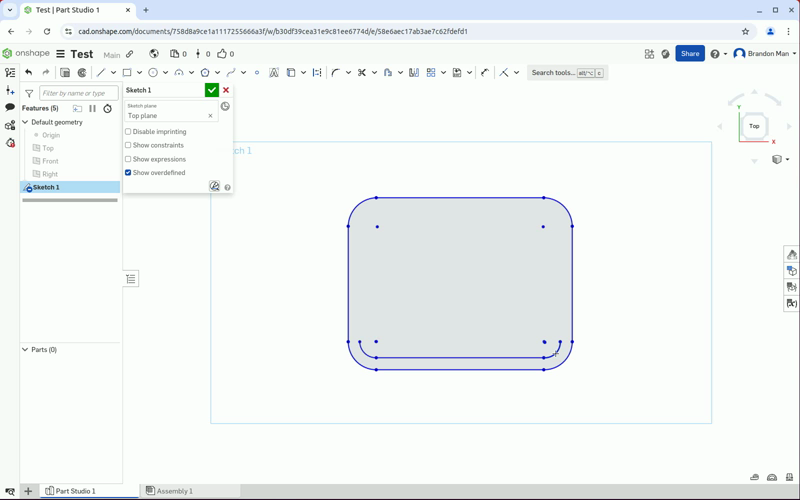
mouse_move(560, 341)
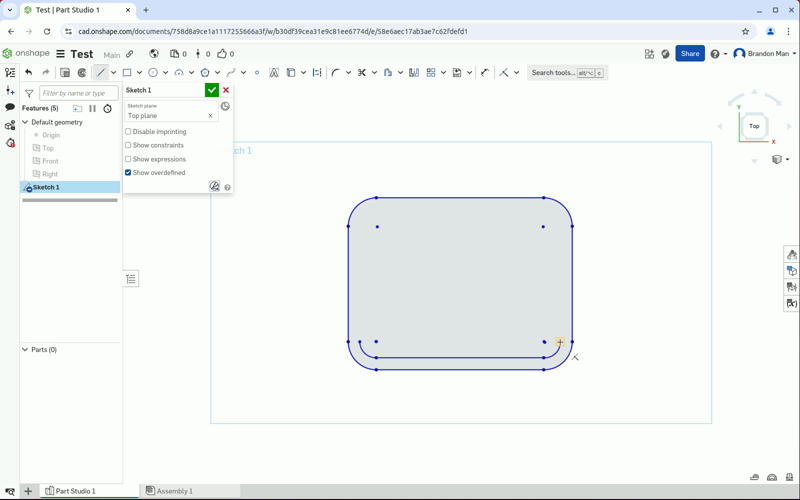
click(560, 341)
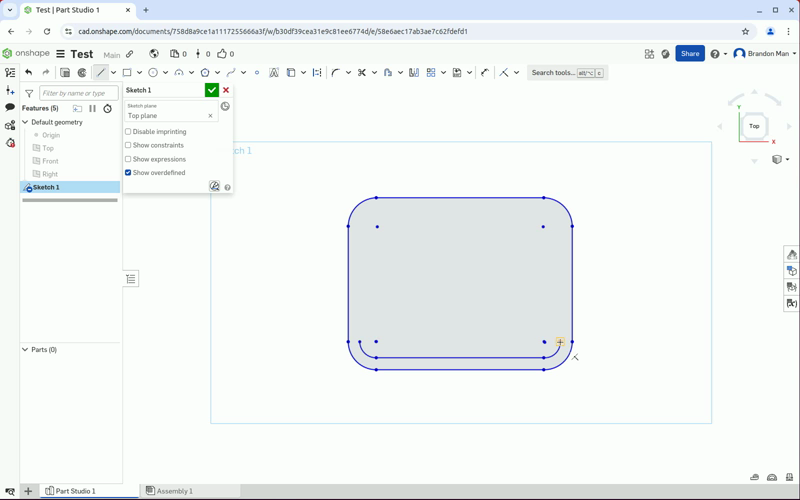
key_down(shift)
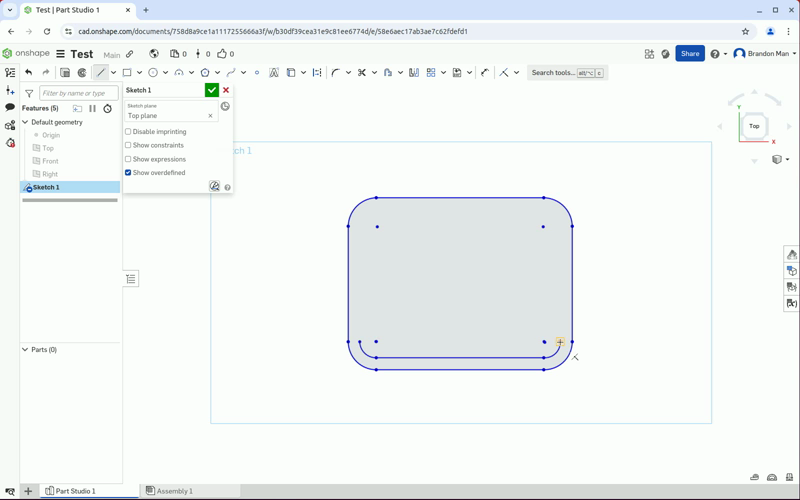
mouse_move(560, 226)
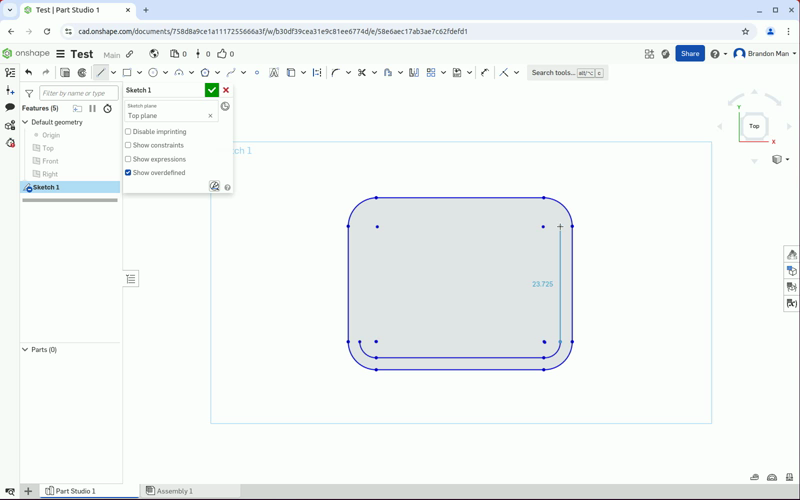
click(560, 226)
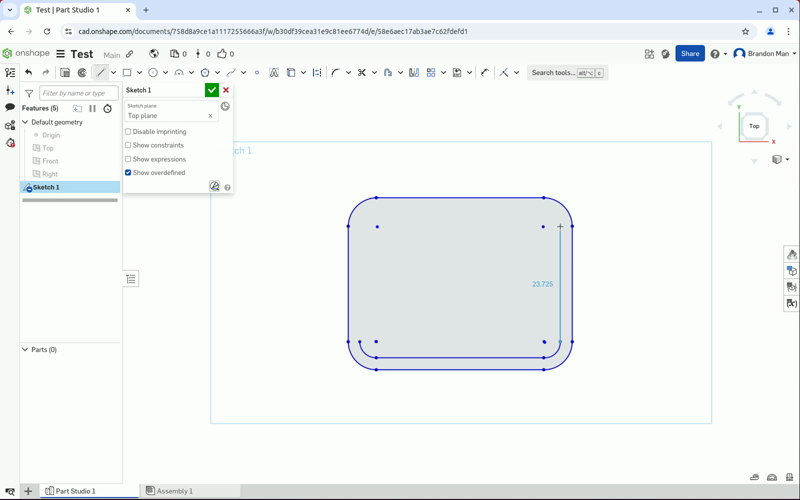
key_up(shift)
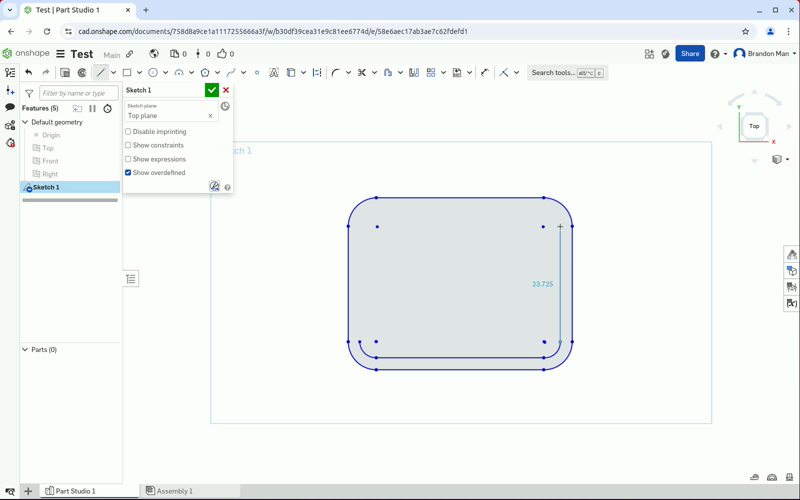
key(esc)
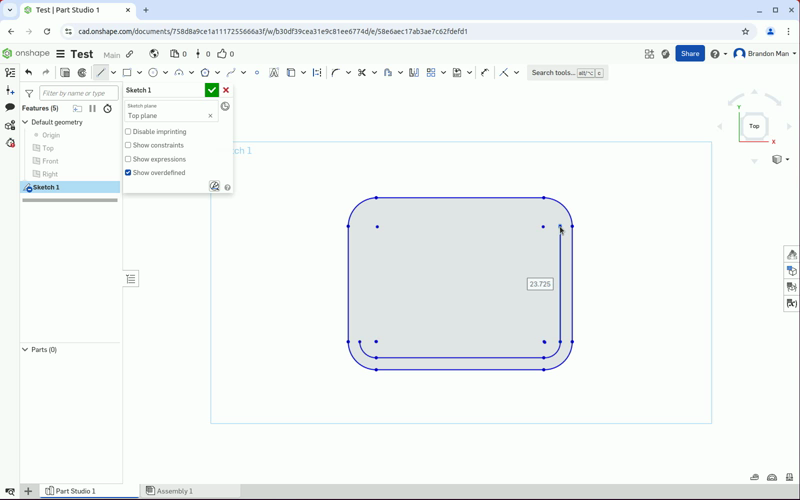
key(a)
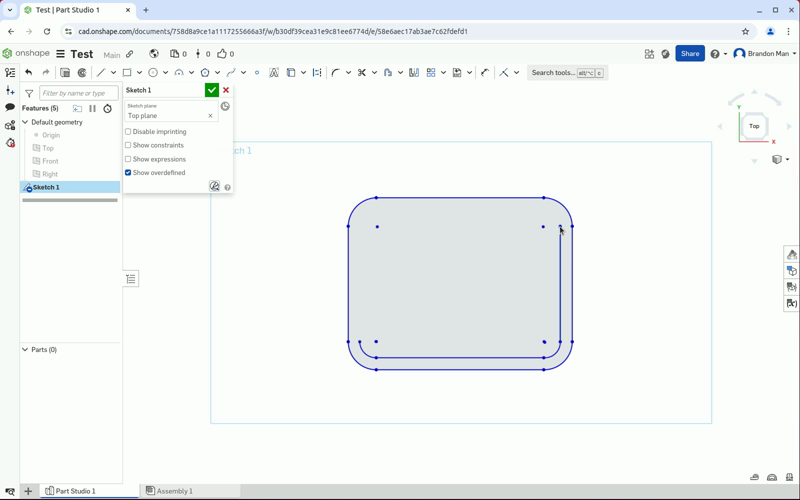
mouse_move(560, 226)
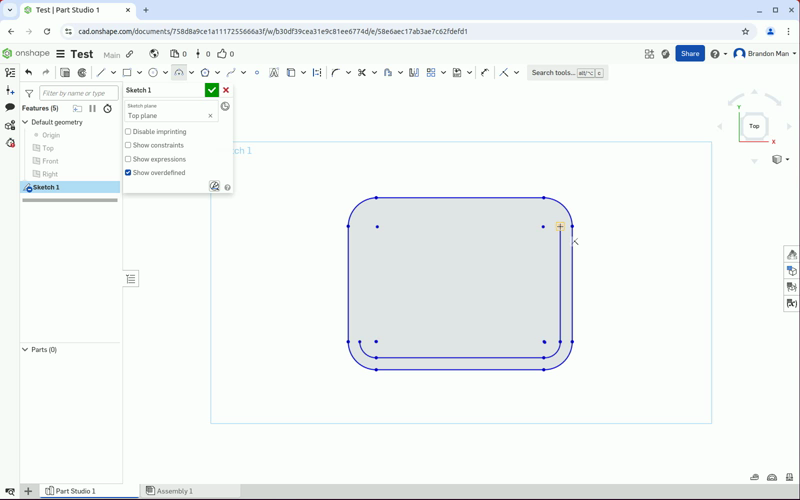
click(560, 226)
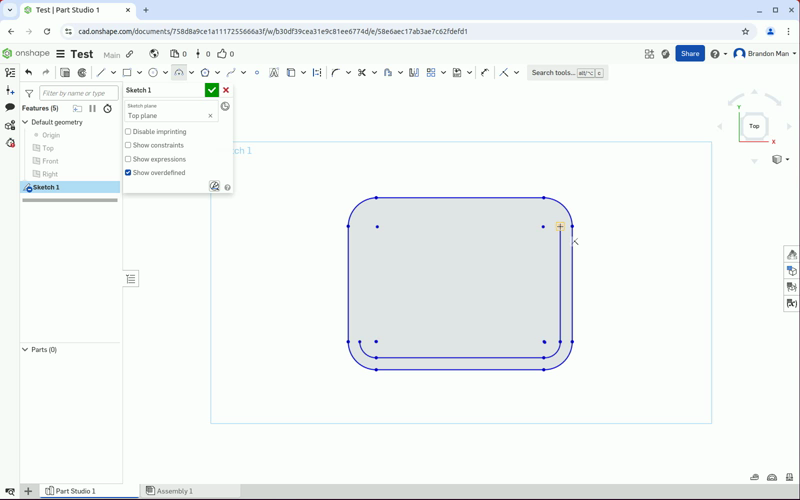
key_down(shift)
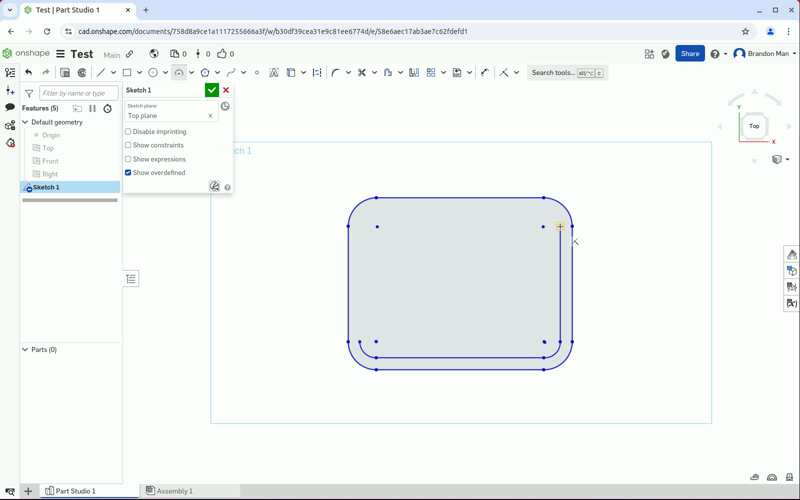
mouse_move(543, 209)
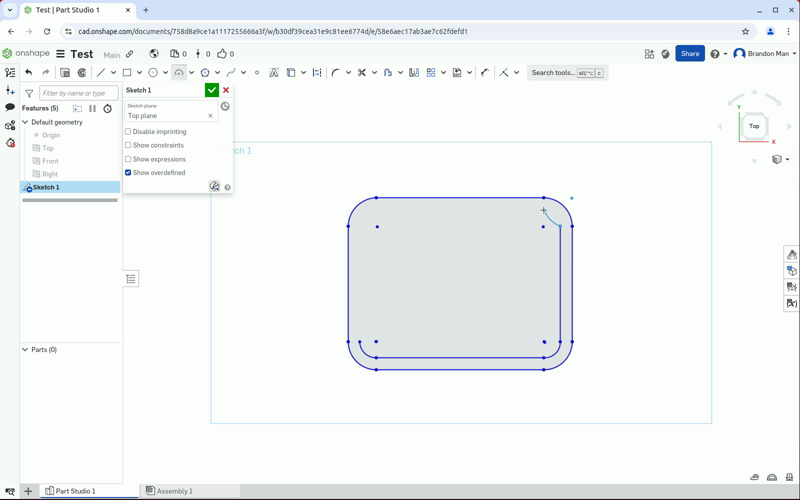
click(543, 209)
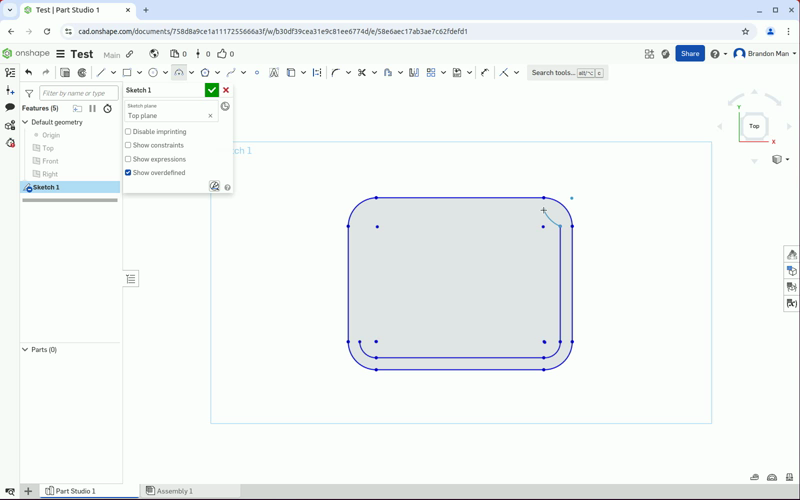
mouse_move(555, 214)
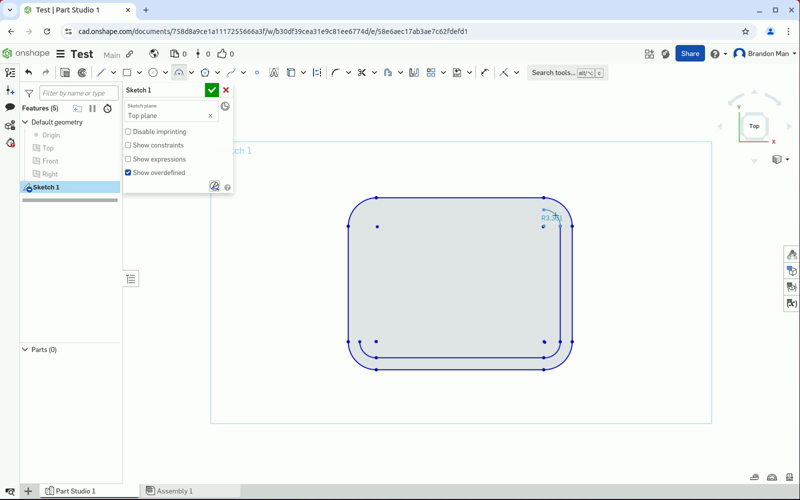
click(555, 214)
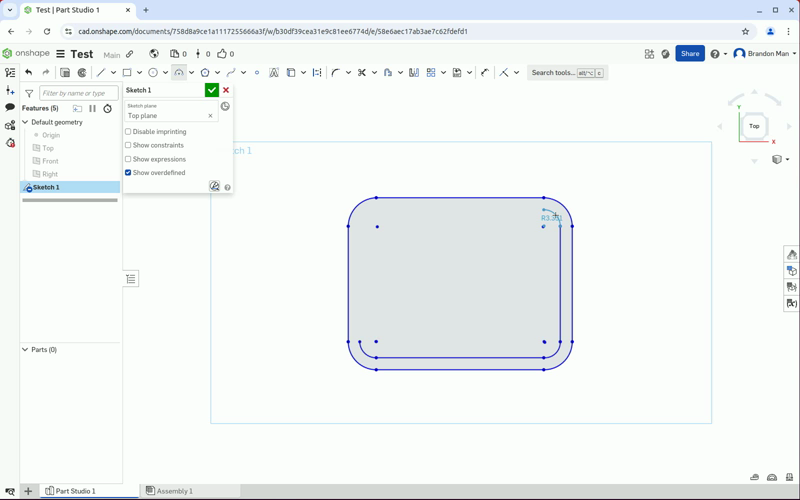
key_up(shift)
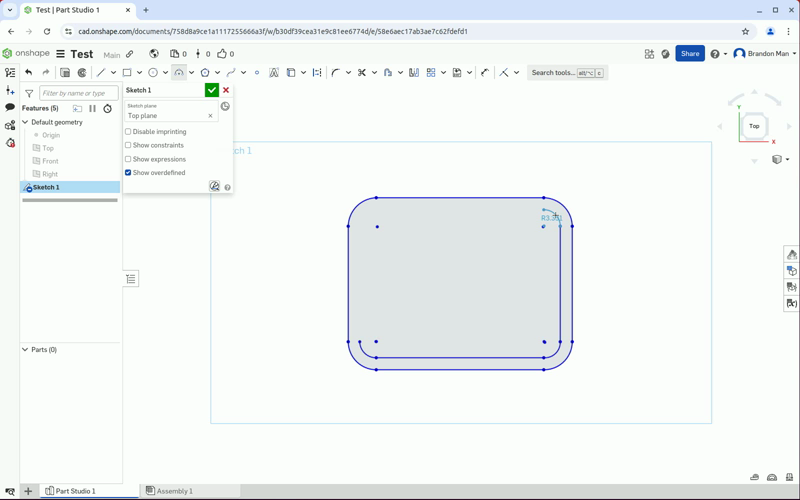
key(esc)
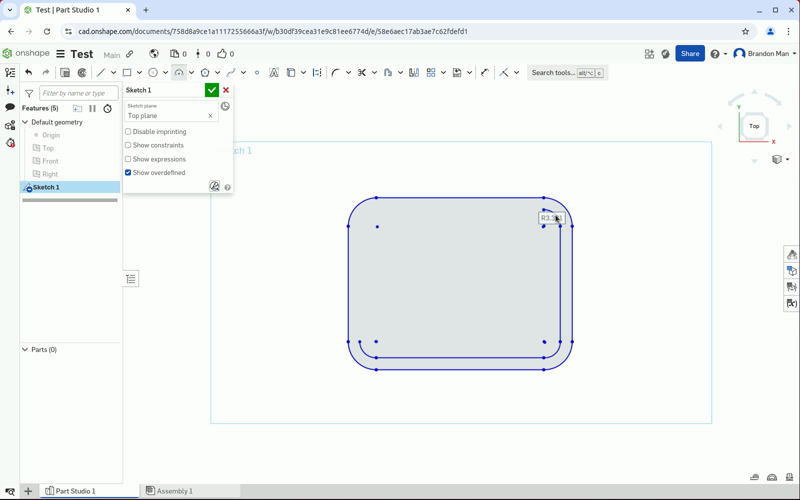
key(l)
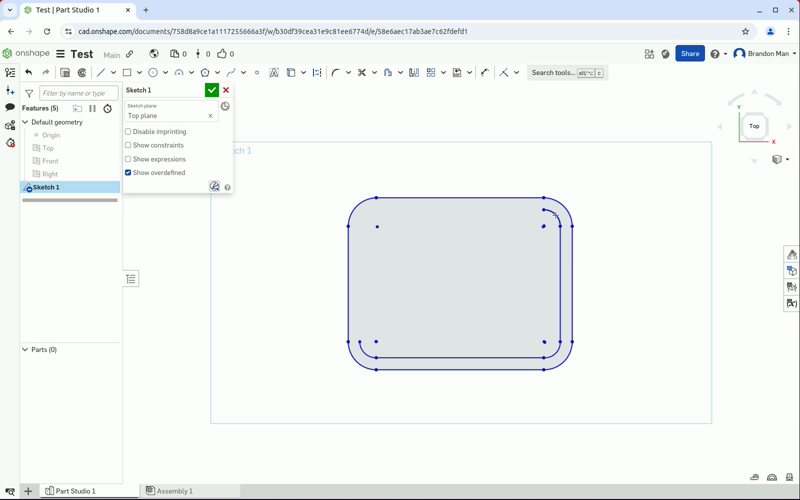
mouse_move(543, 209)
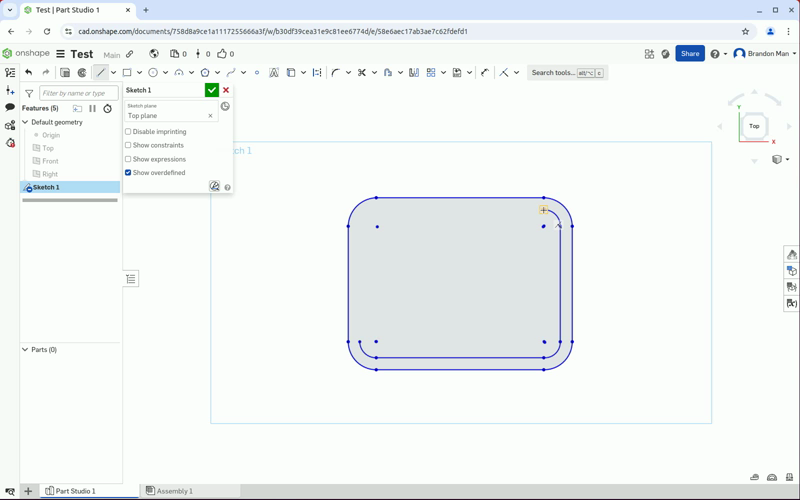
click(543, 209)
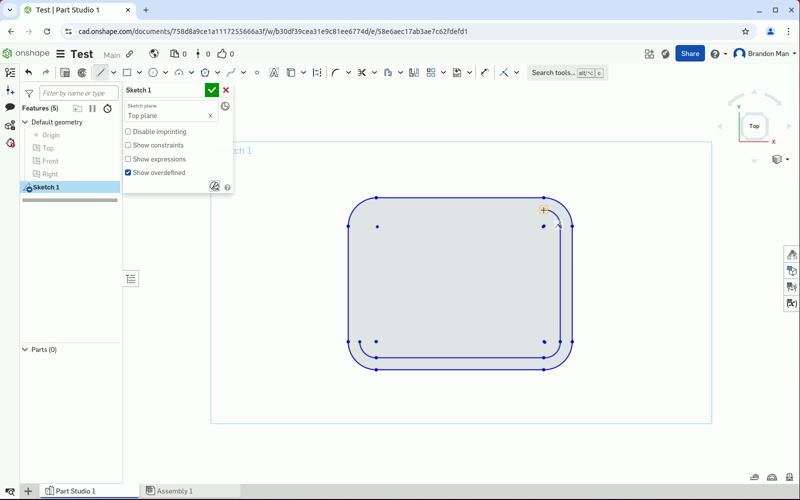
key_down(shift)
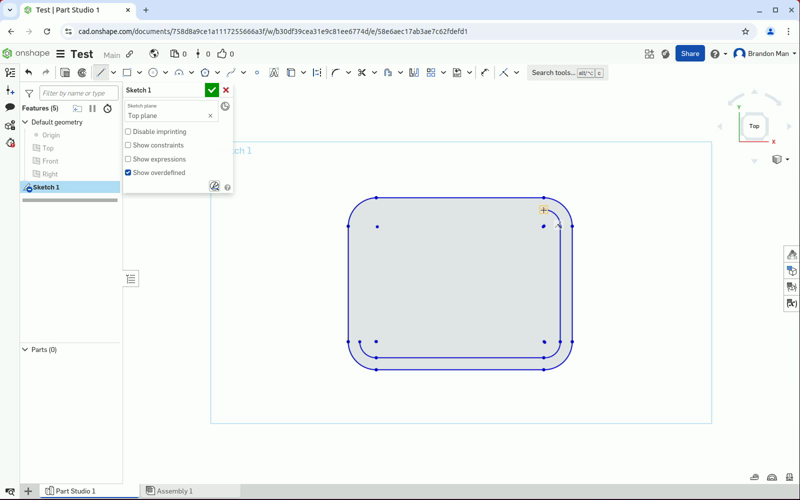
mouse_move(376, 209)
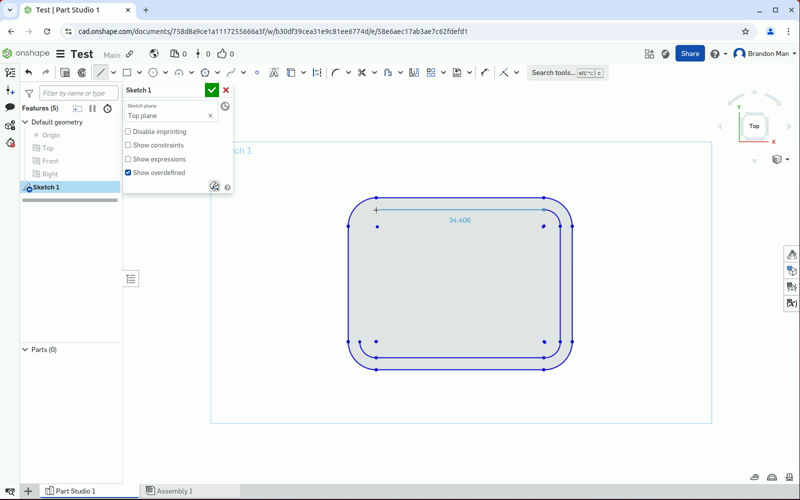
click(376, 209)
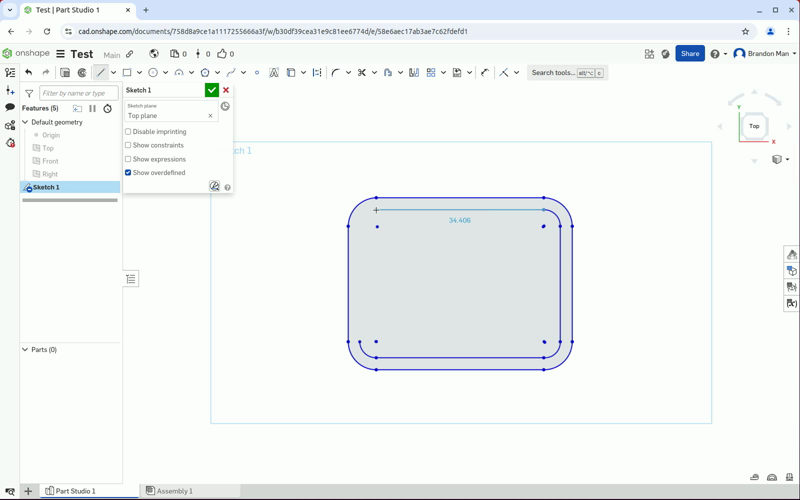
key_up(shift)
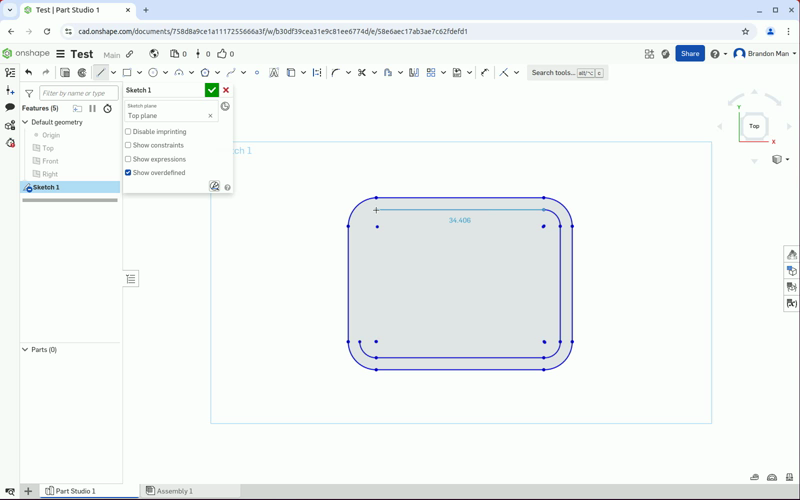
key(esc)
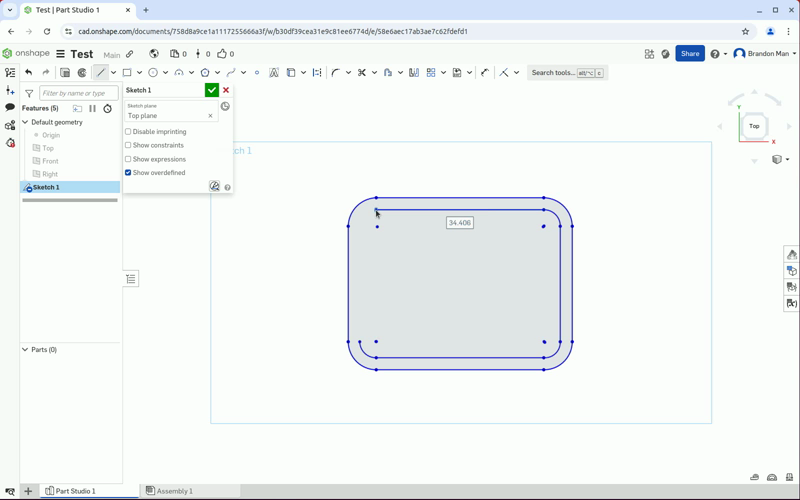
key(a)
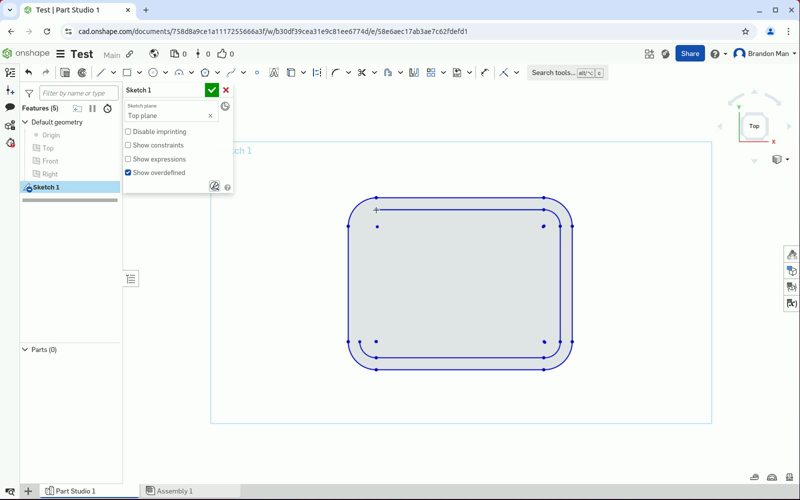
mouse_move(376, 209)
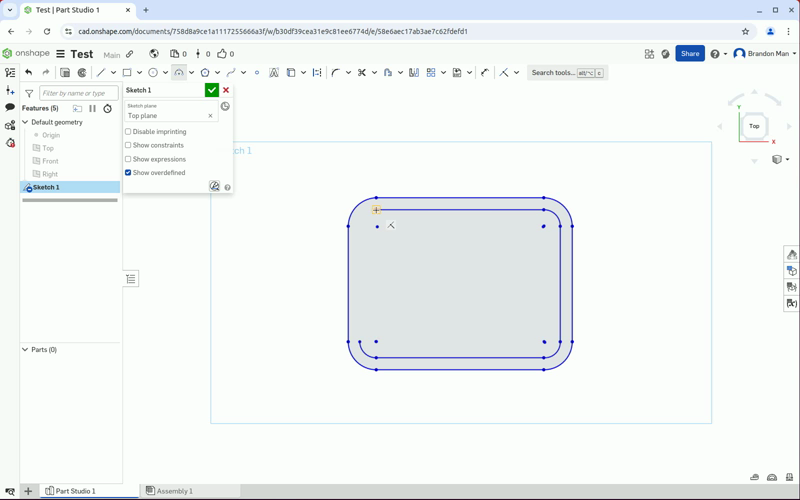
click(376, 209)
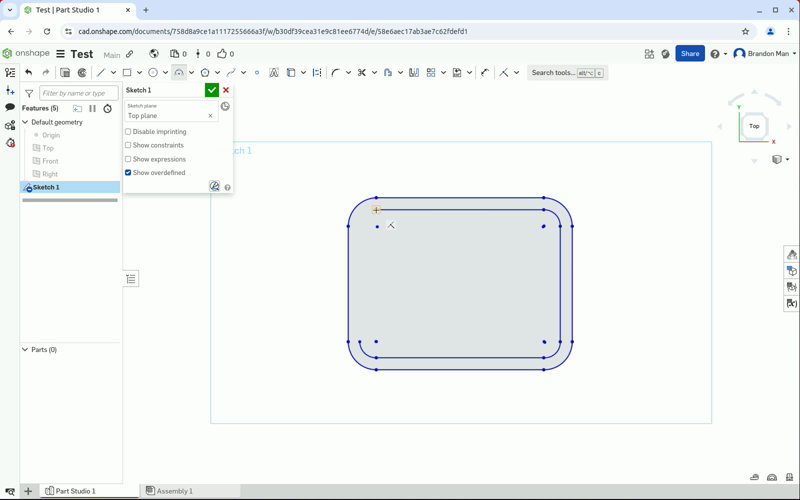
key_down(shift)
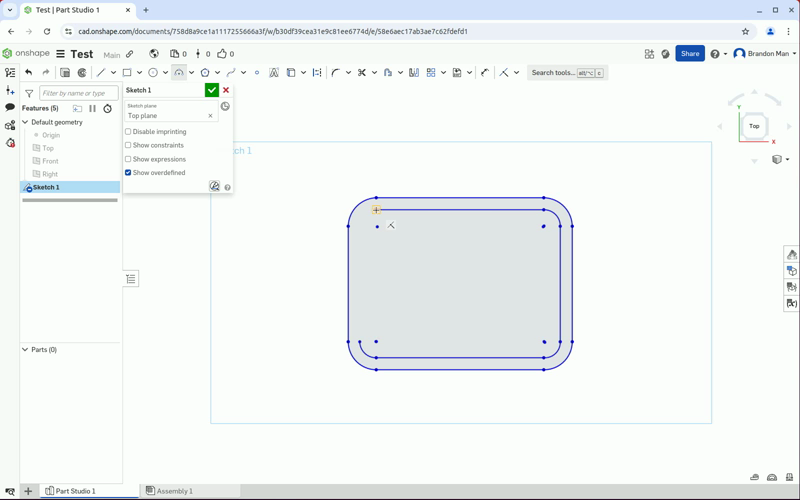
mouse_move(359, 226)
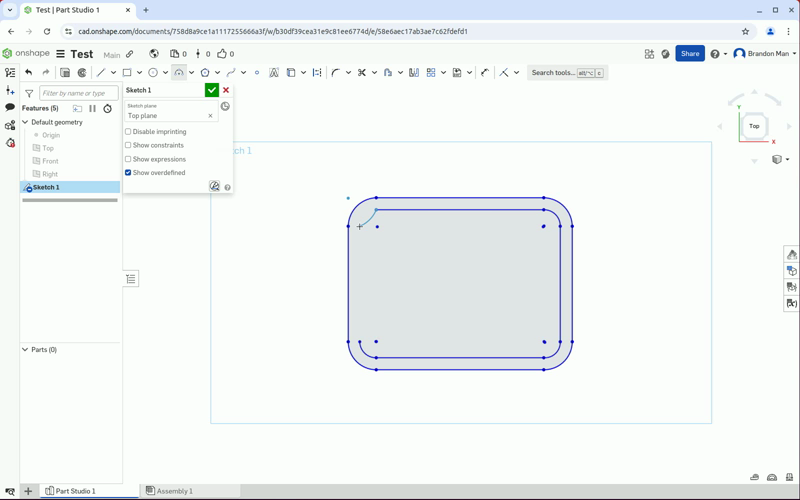
click(359, 226)
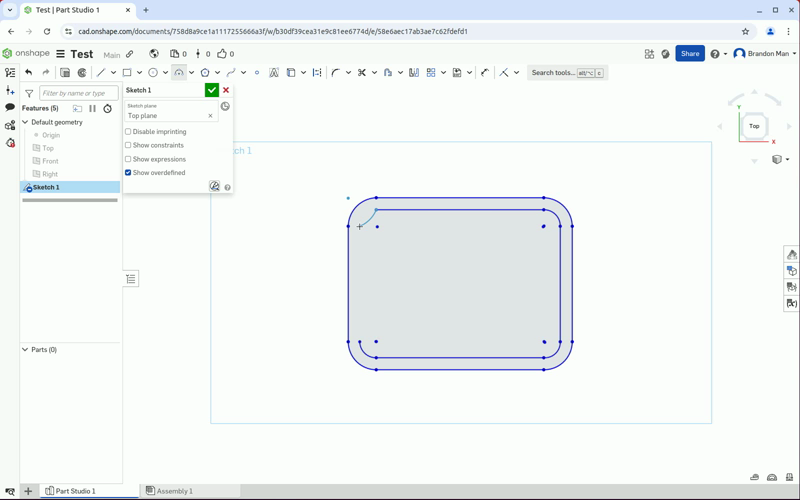
mouse_move(364, 214)
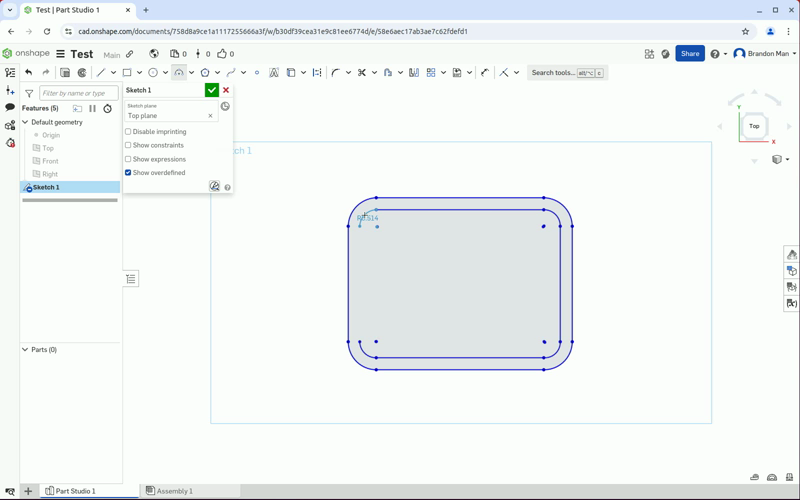
click(364, 214)
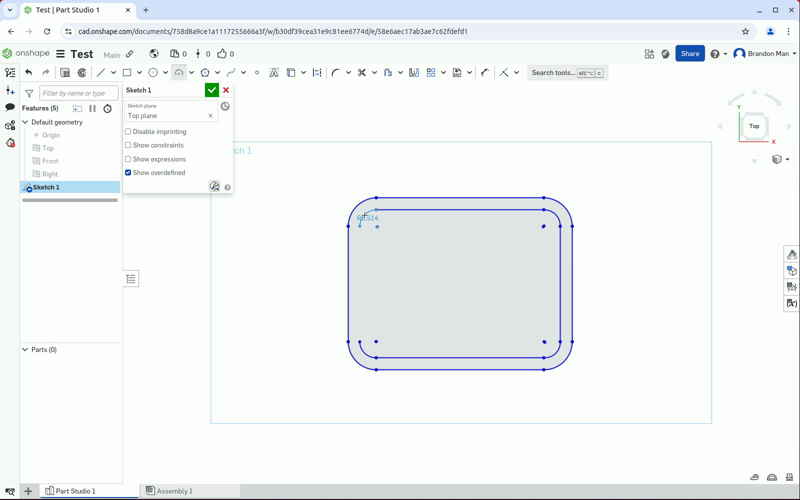
key_up(shift)
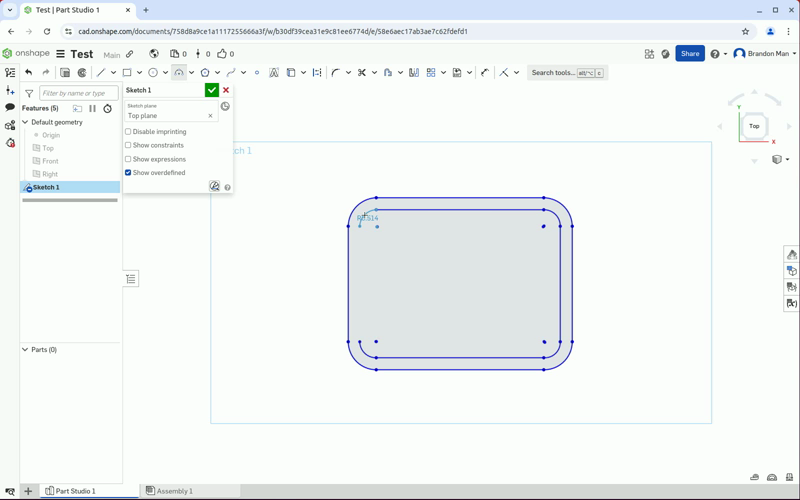
key(esc)
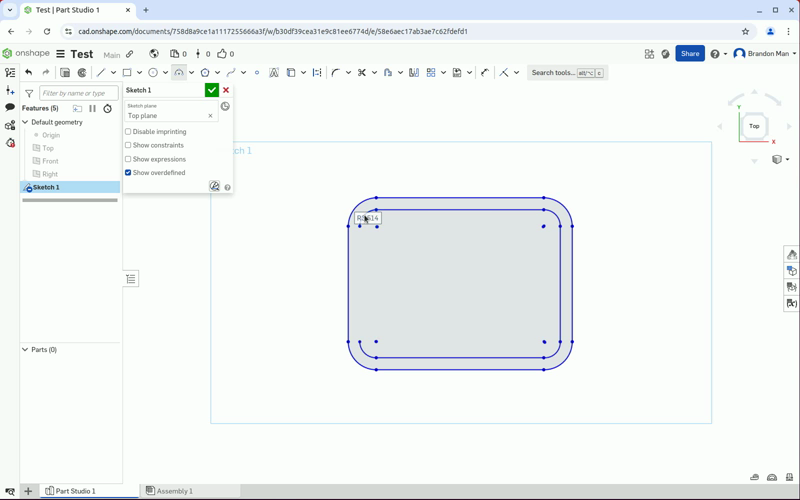
key(l)
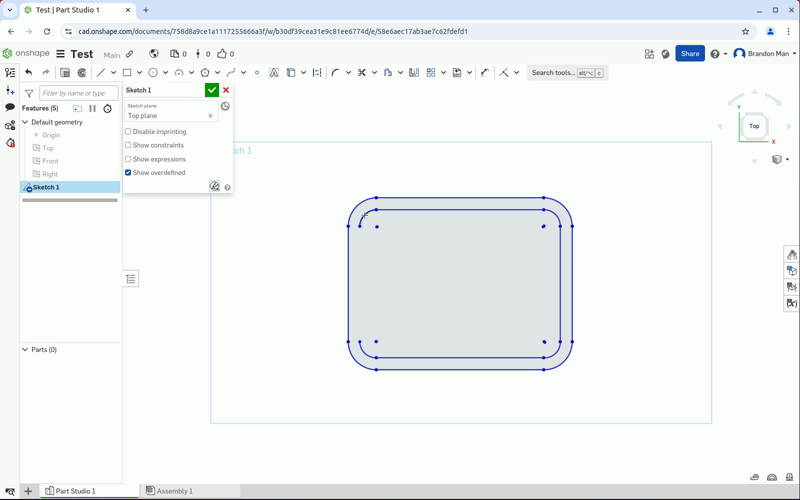
mouse_move(359, 226)
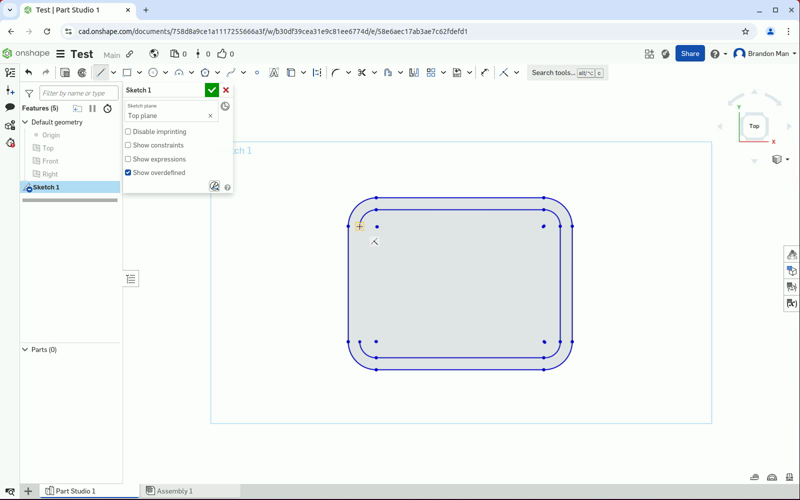
click(359, 226)
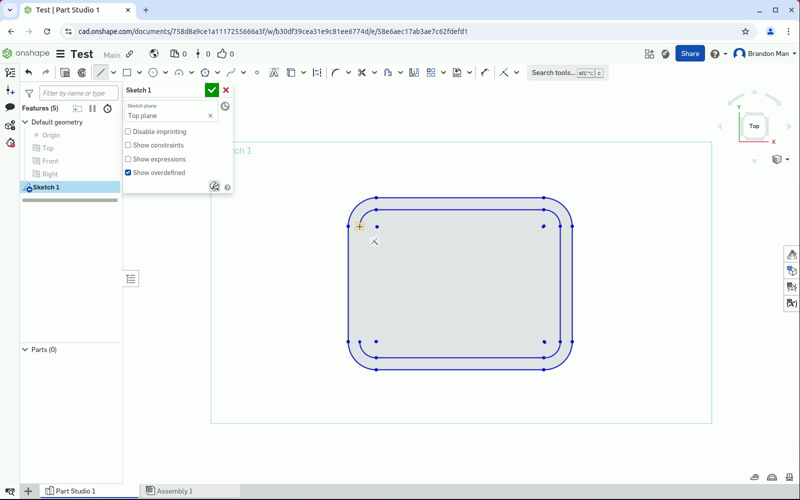
key_down(shift)
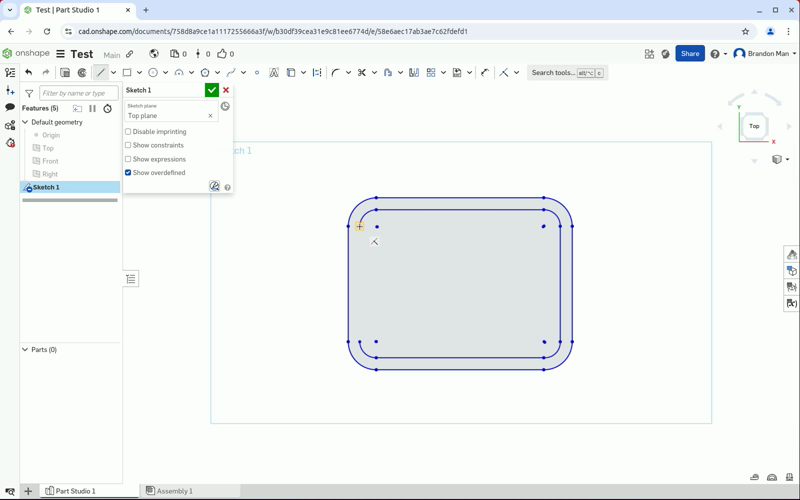
mouse_move(359, 341)
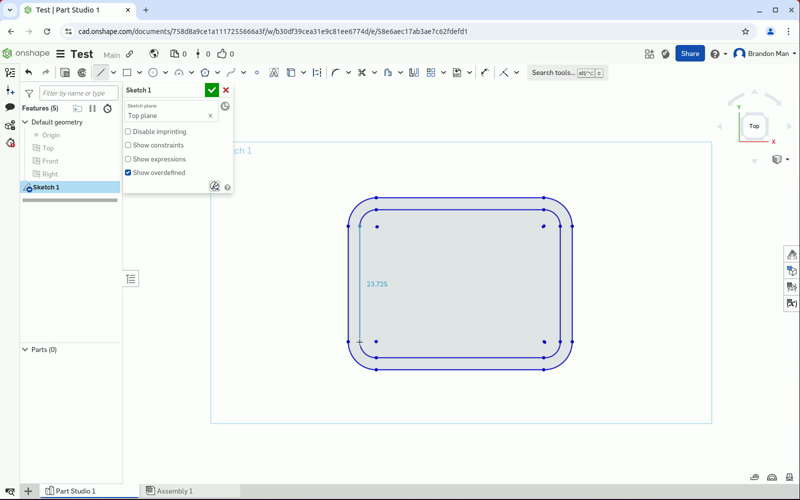
key_up(shift)
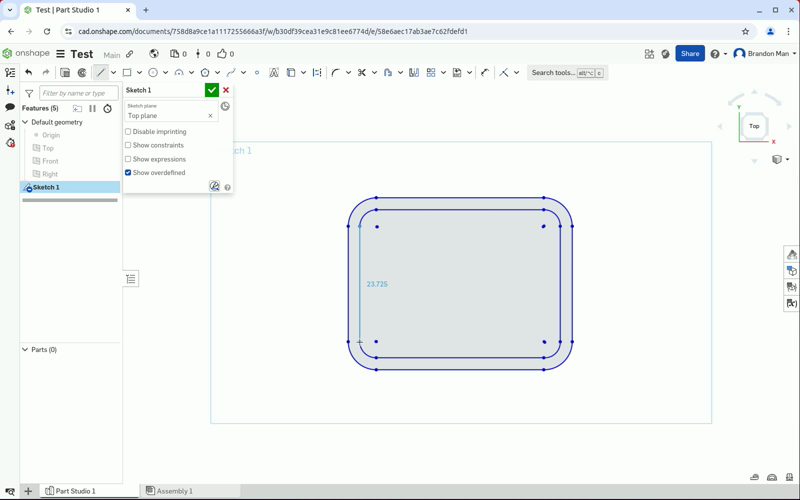
click(359, 341)
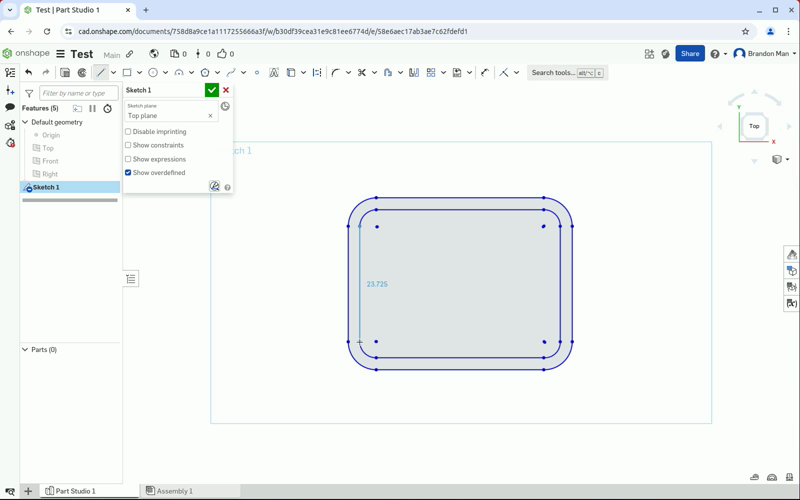
key(esc)
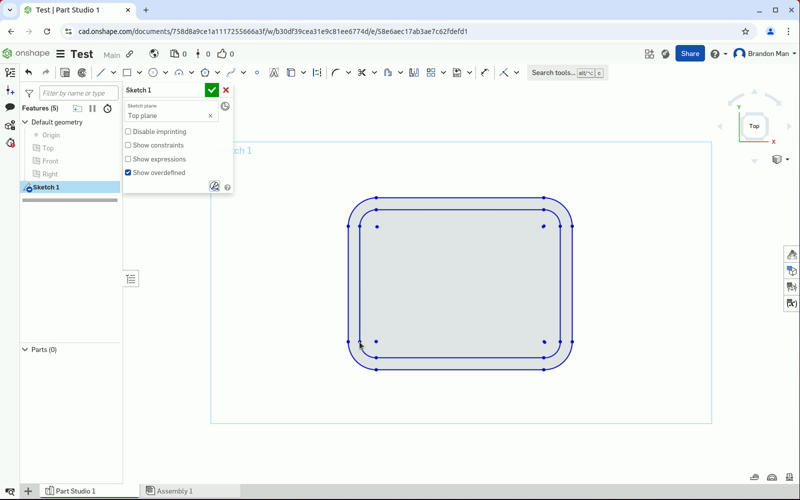
mouse_move(566, 260)
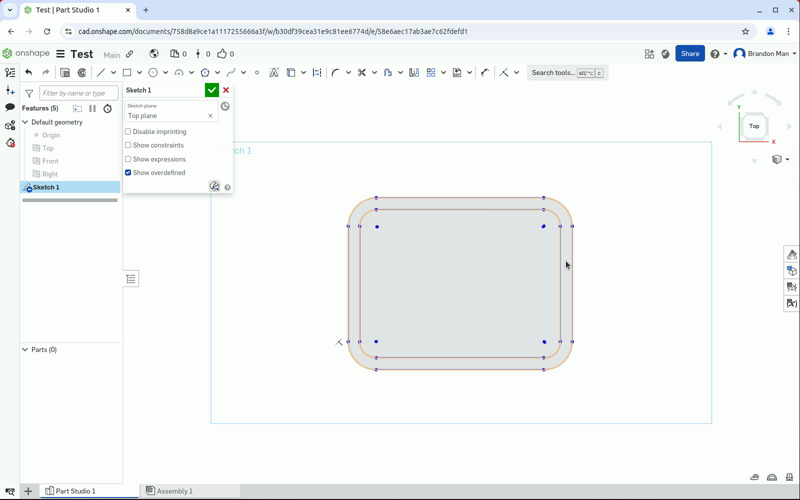
click(566, 260)
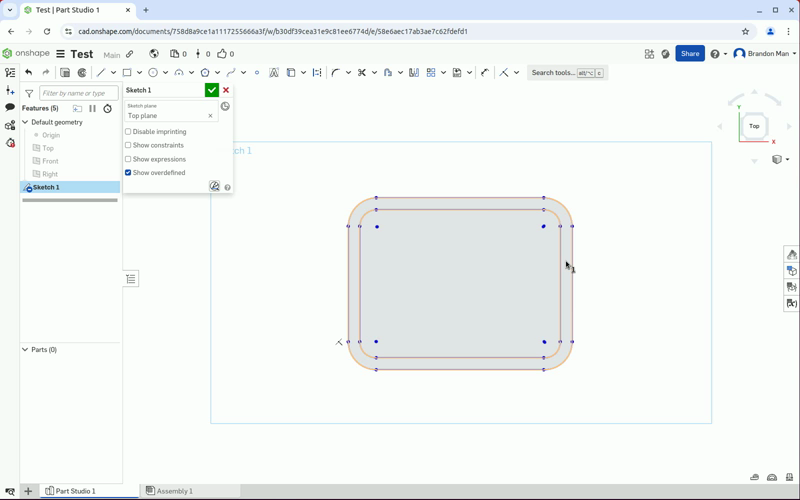
mouse_move(73, 352)
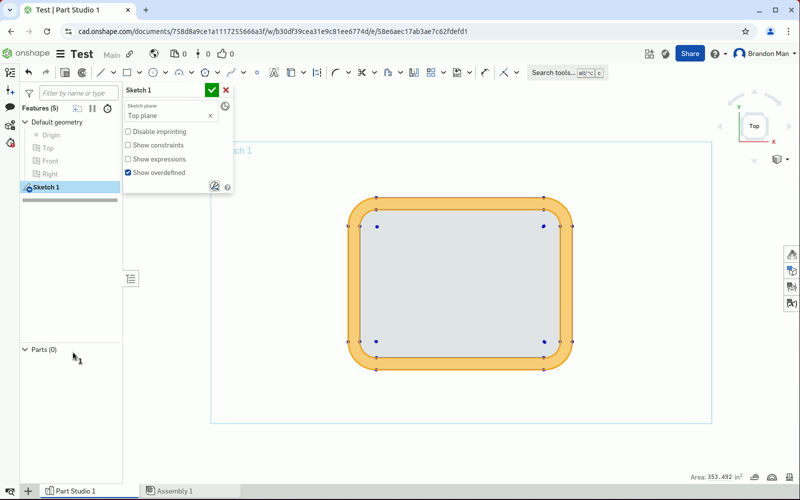
key(shift+y)
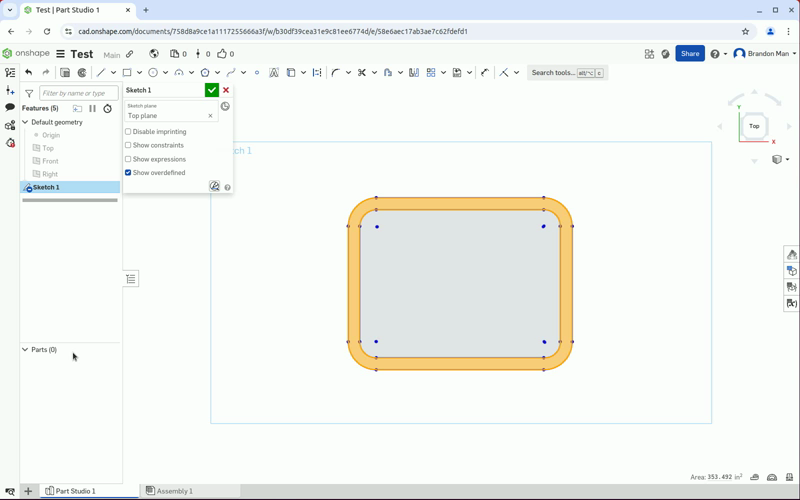
key(shift+e)
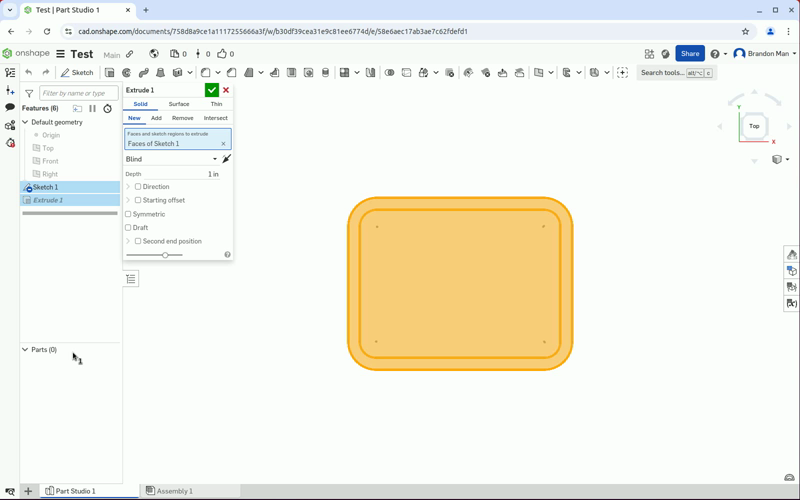
mouse_move(143, 106)
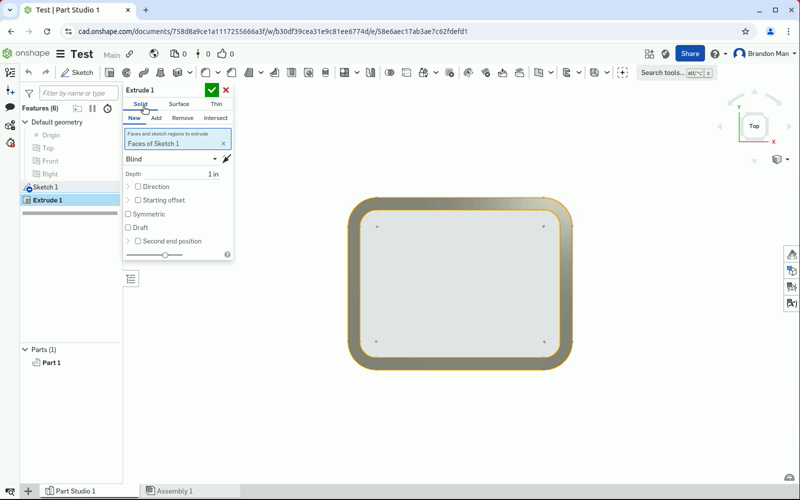
click(143, 106)
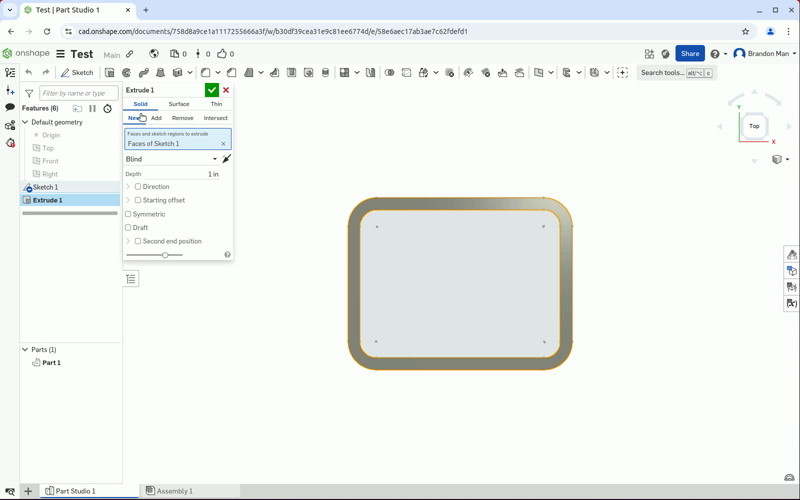
mouse_move(137, 120)
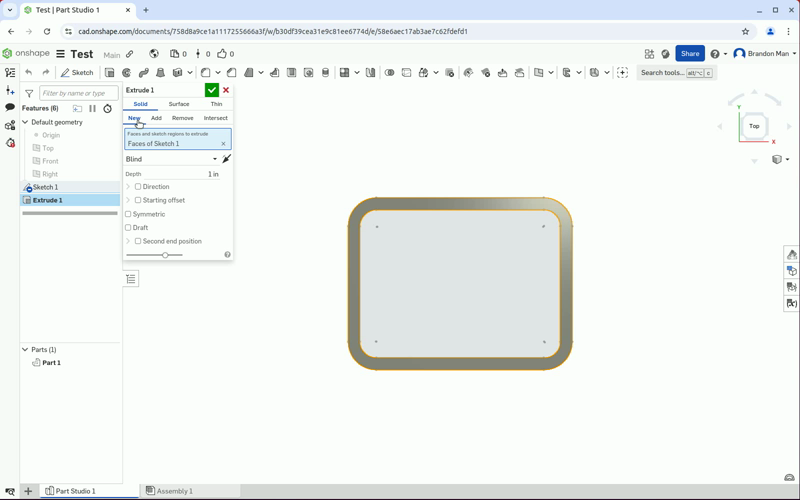
click(137, 120)
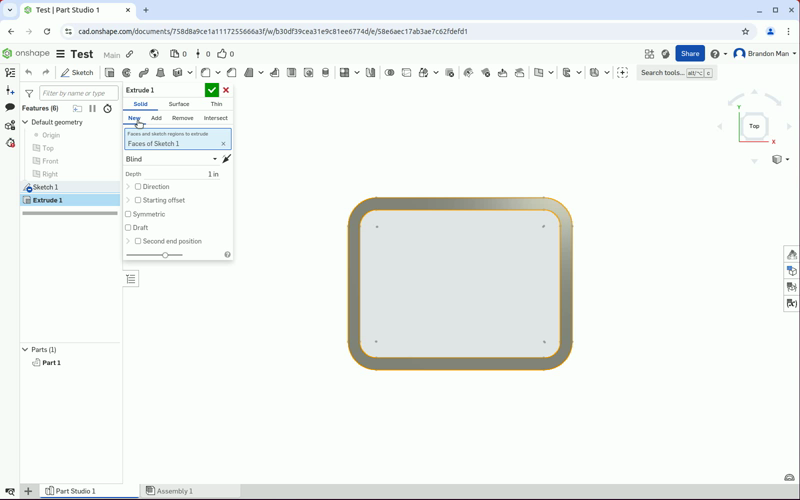
key(tab, 4)
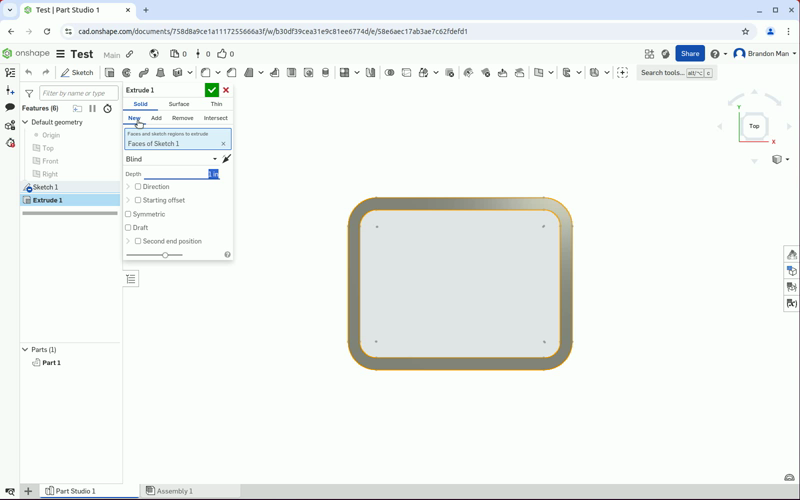
text(0.722)
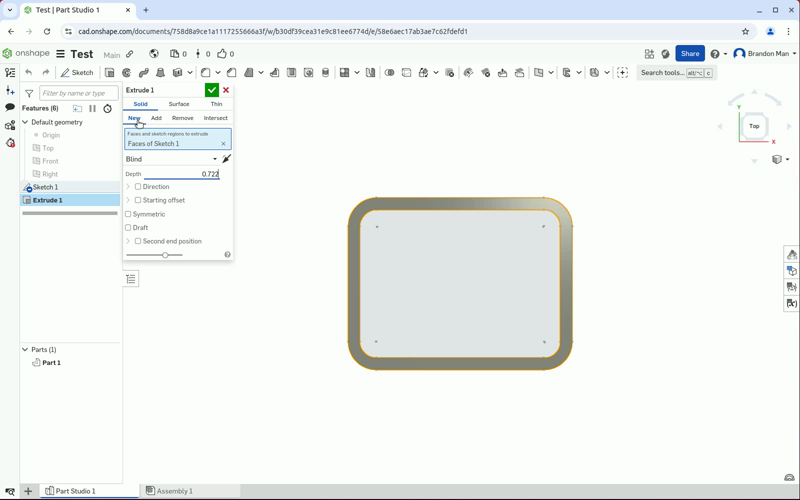
key(enter)
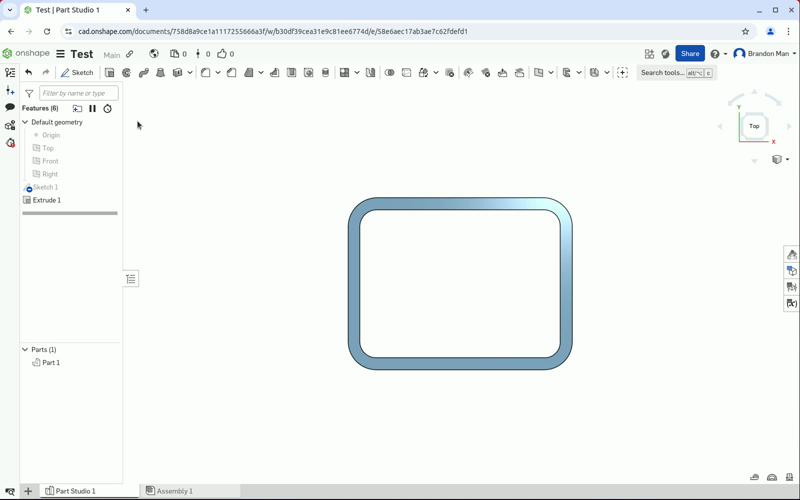
key(shift+h)
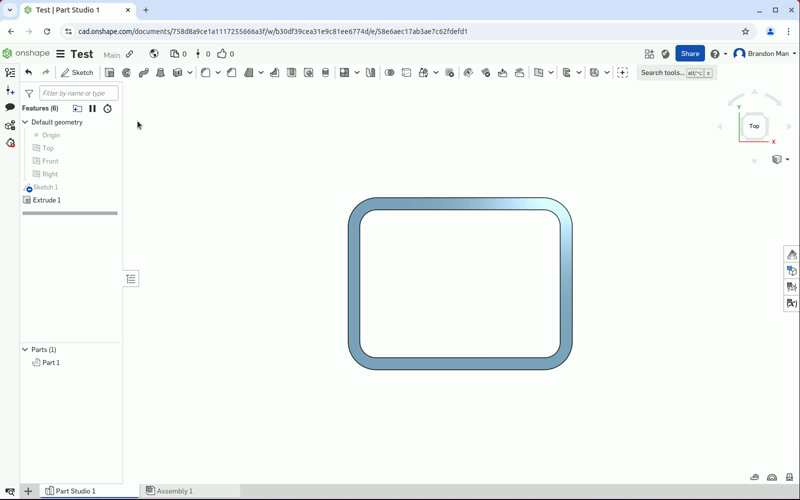
key(shift+h)
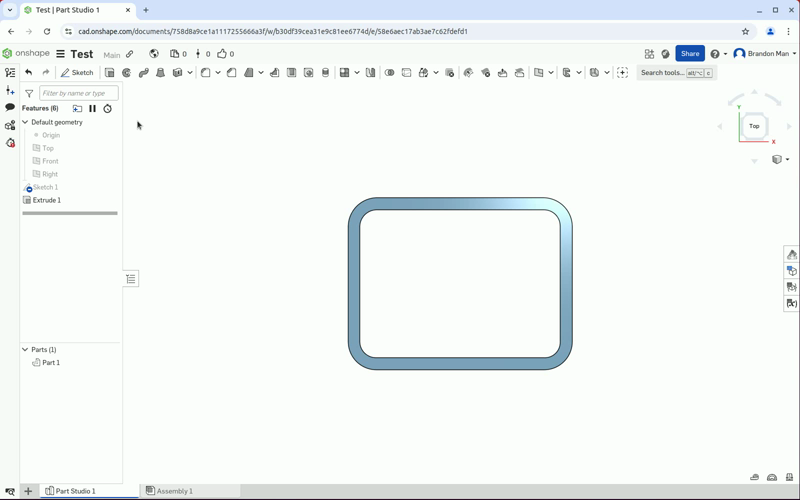
mouse_move(73, 189)
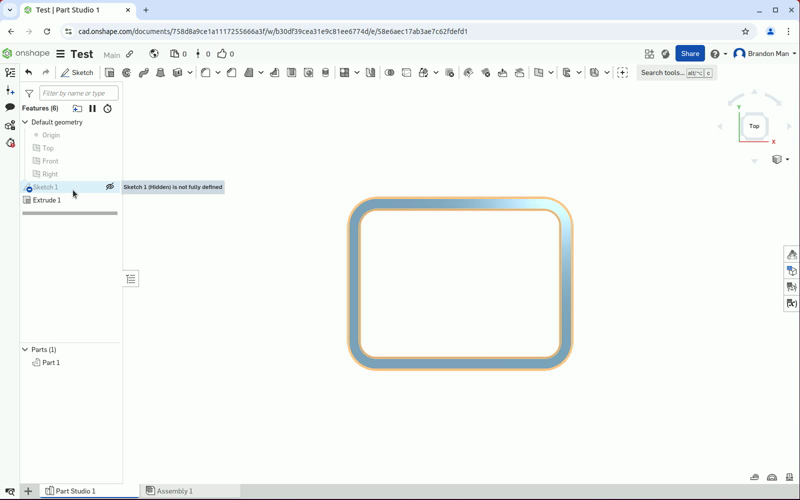
click(73, 189)
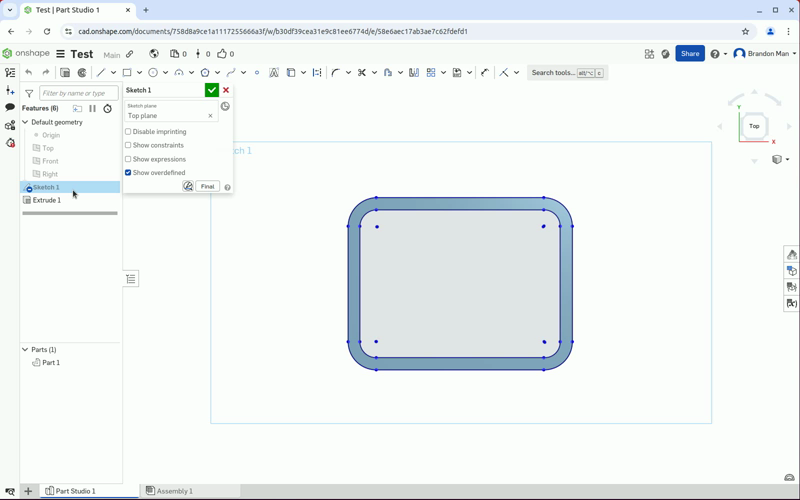
mouse_move(229, 92)
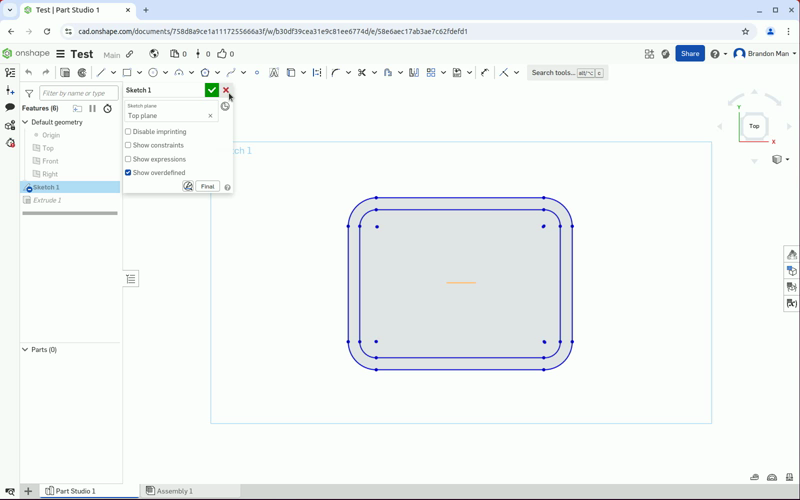
click(229, 92)
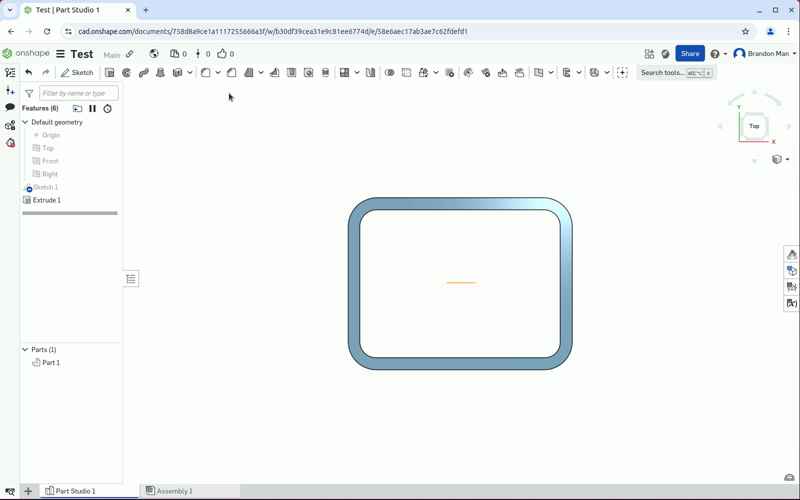
mouse_move(73, 352)
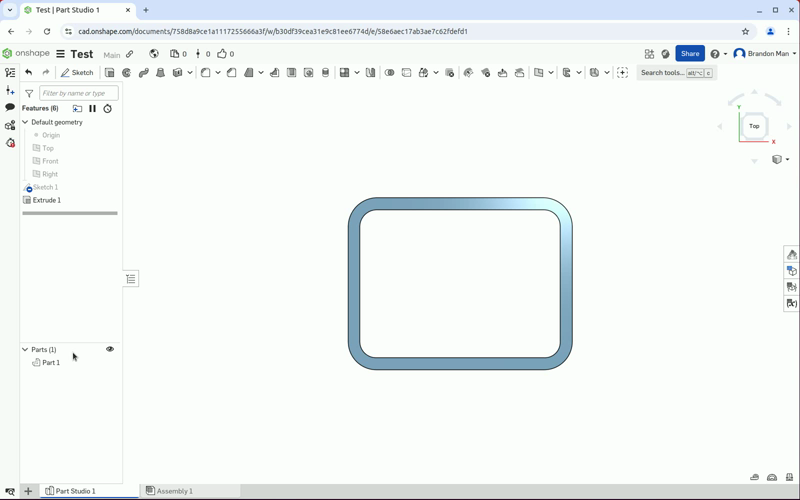
key(y)
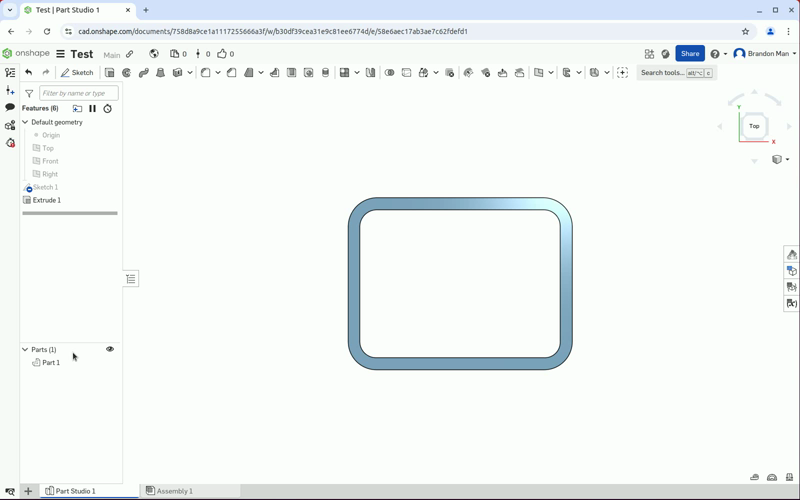
key(shift+p)
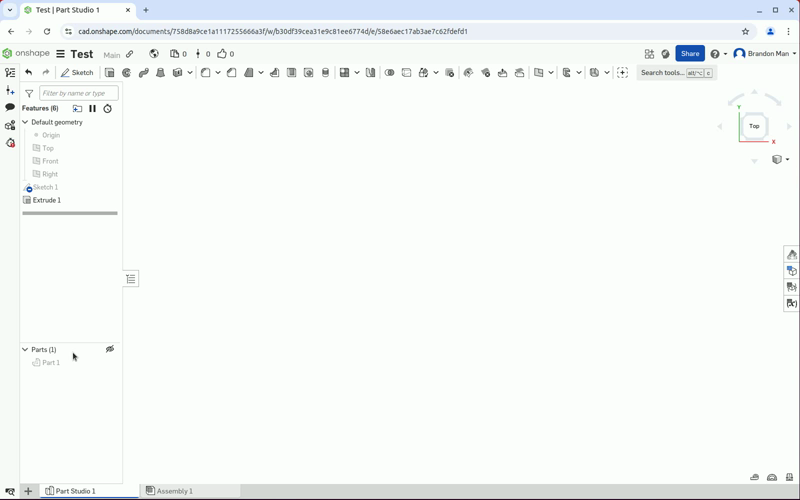
key(space)
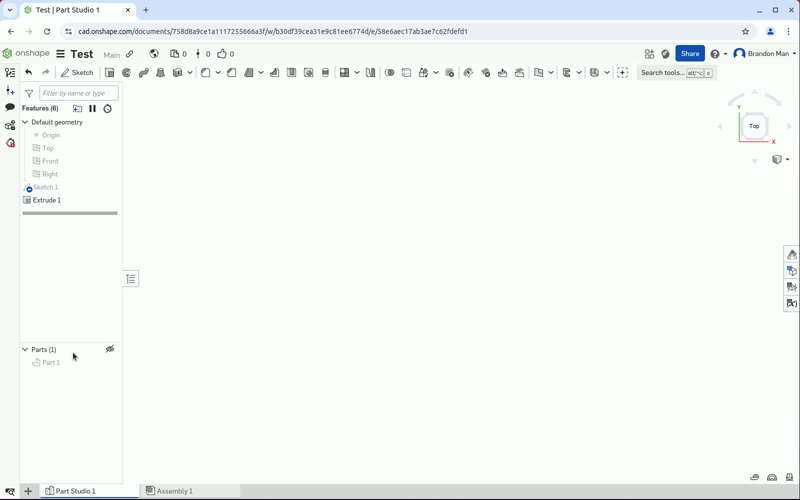
key_down(shift)
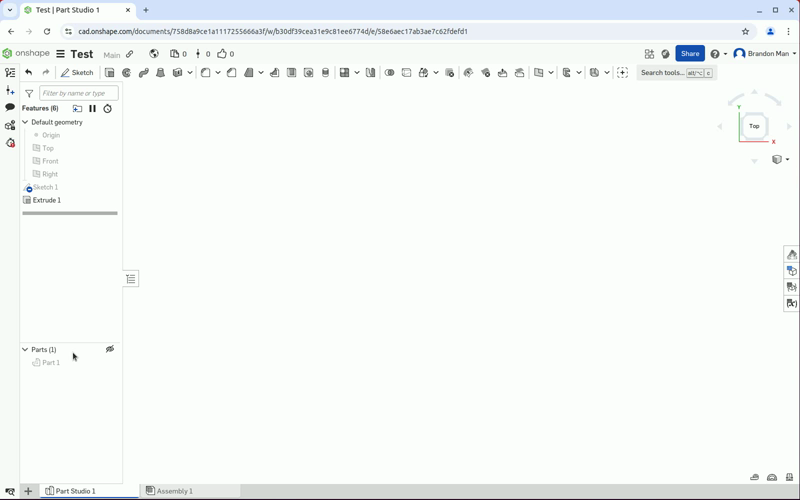
key(up)
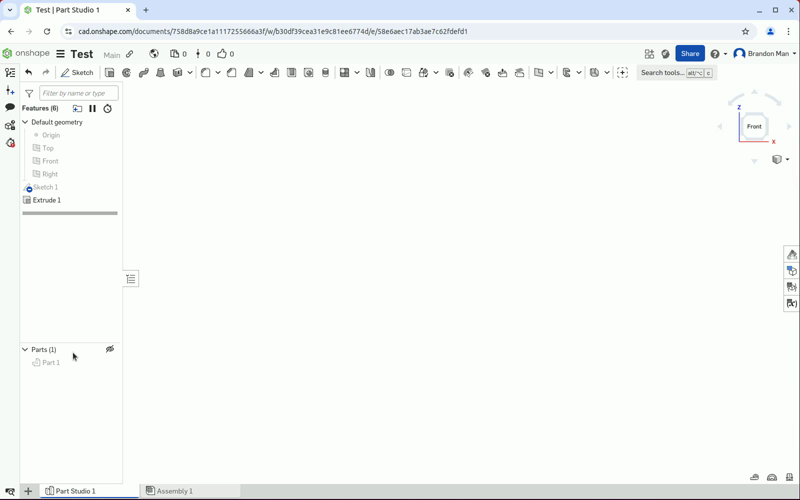
key_up(shift)
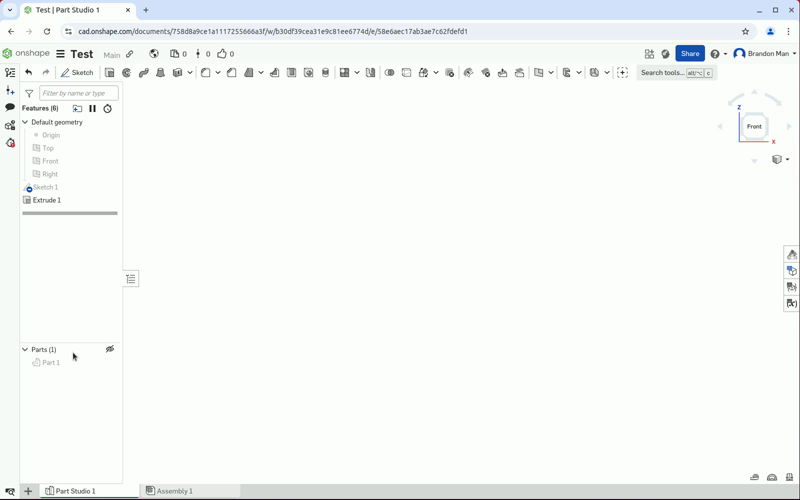
mouse_move(73, 352)
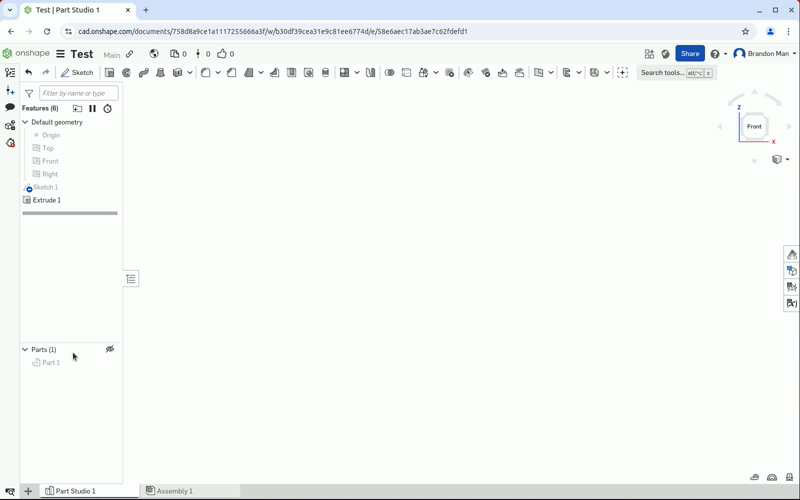
key(shift+y)
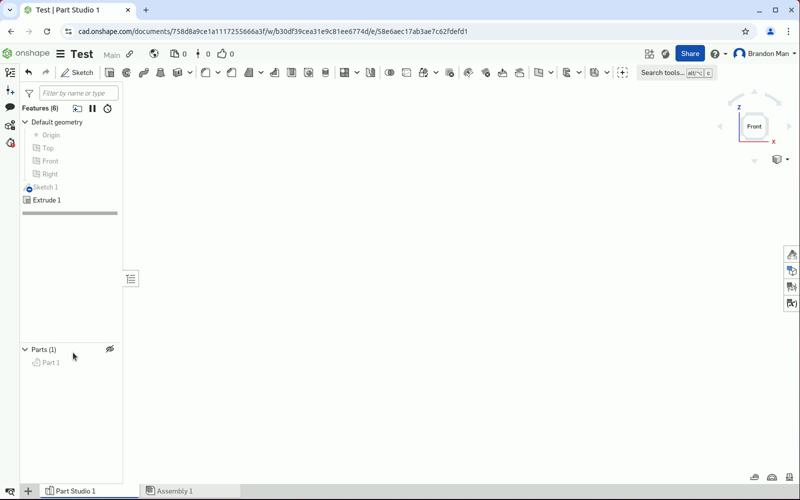
key(shift+s)
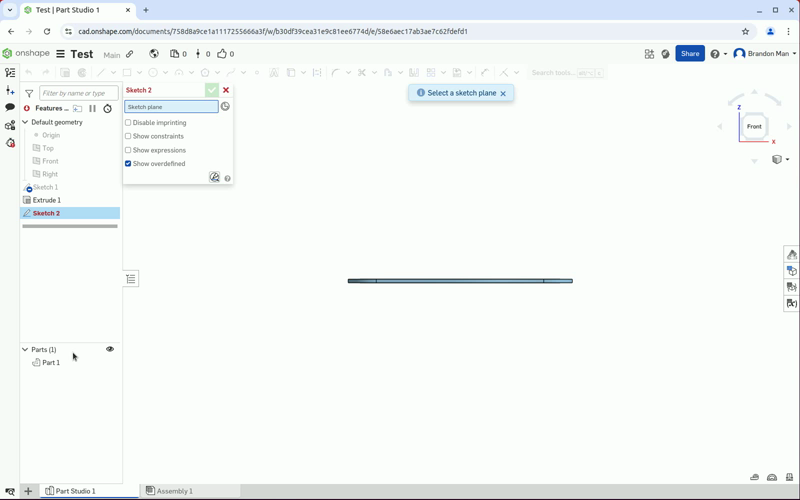
mouse_move(73, 163)
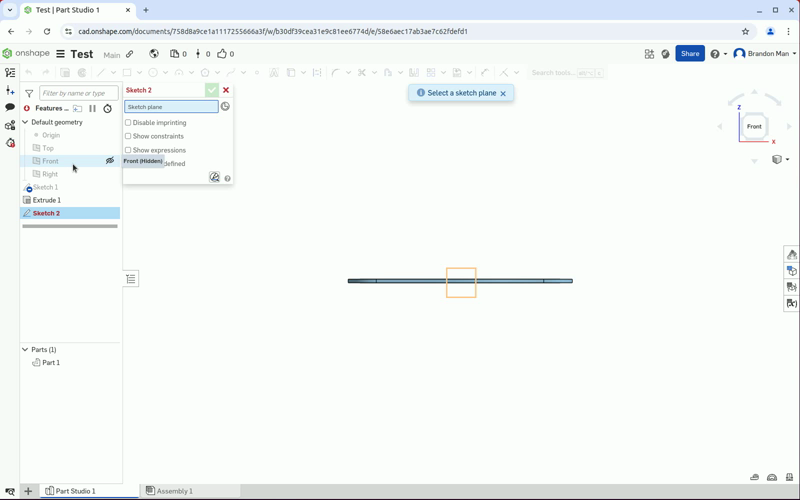
click(73, 163)
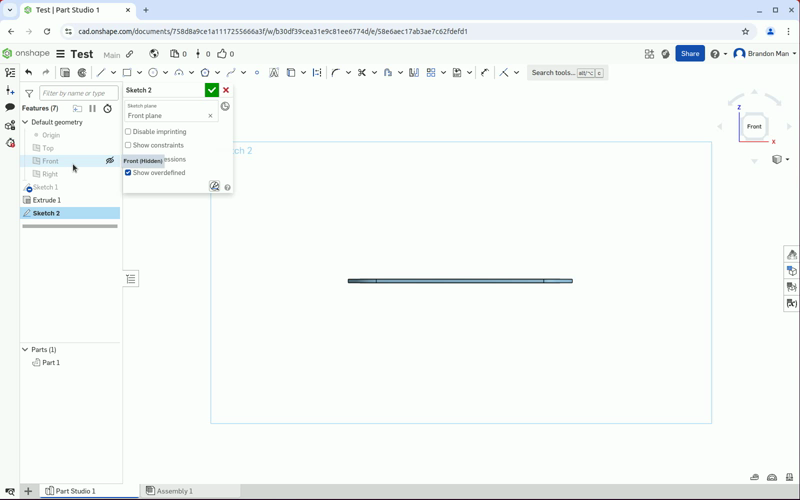
mouse_move(73, 352)
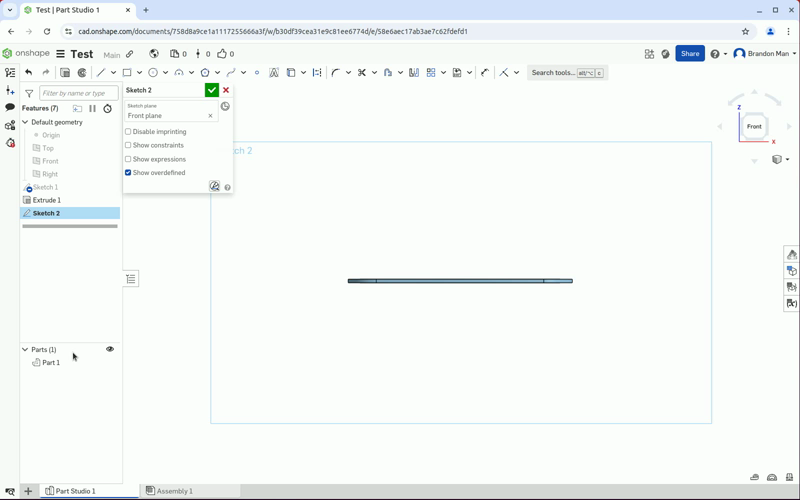
key(y)
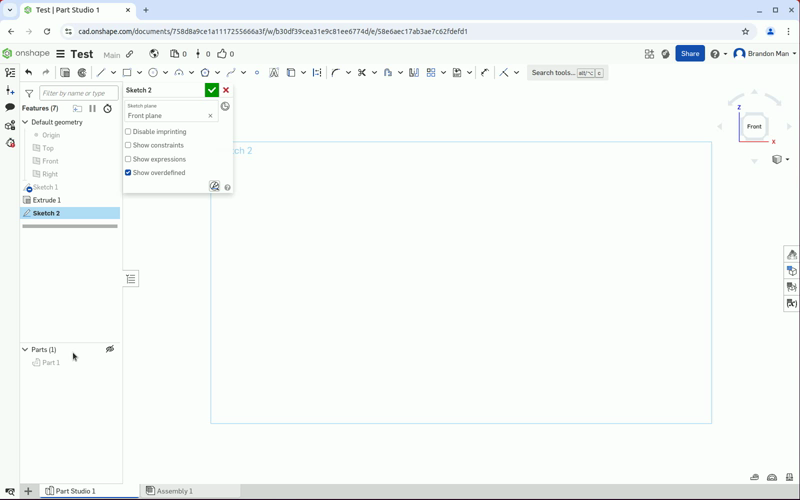
key(l)
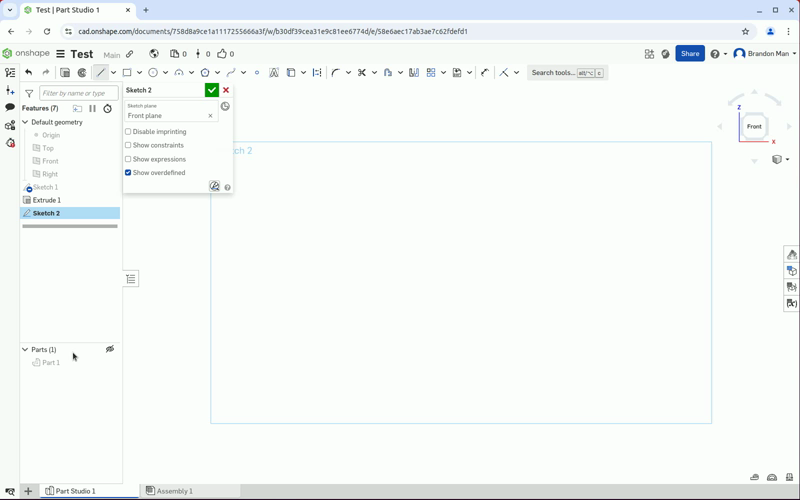
key_down(shift)
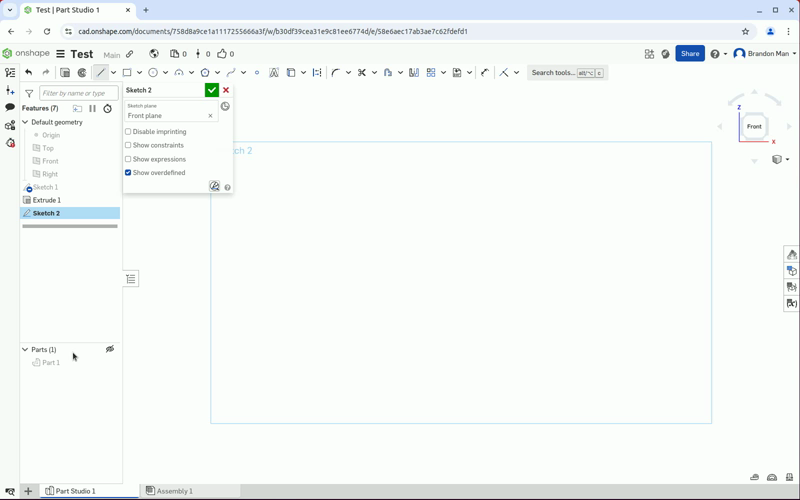
mouse_move(460, 282)
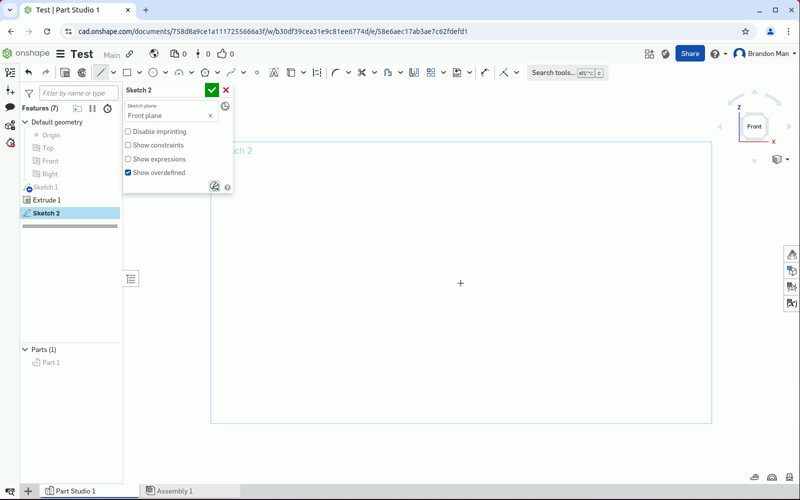
click(460, 282)
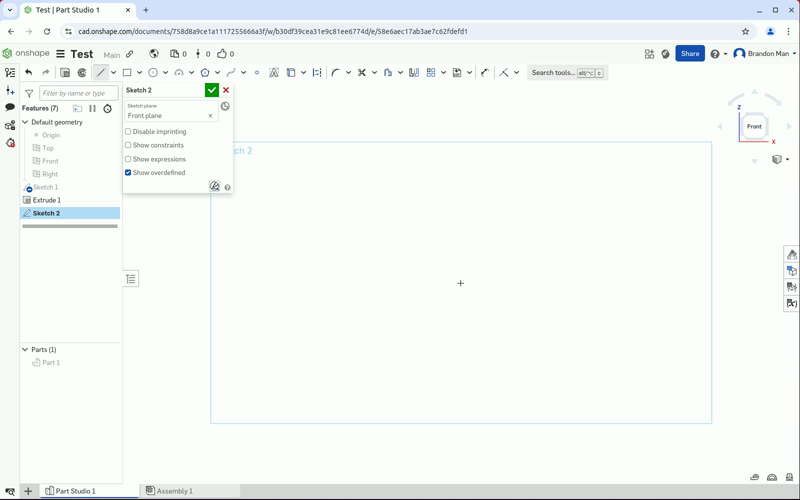
key_up(shift)
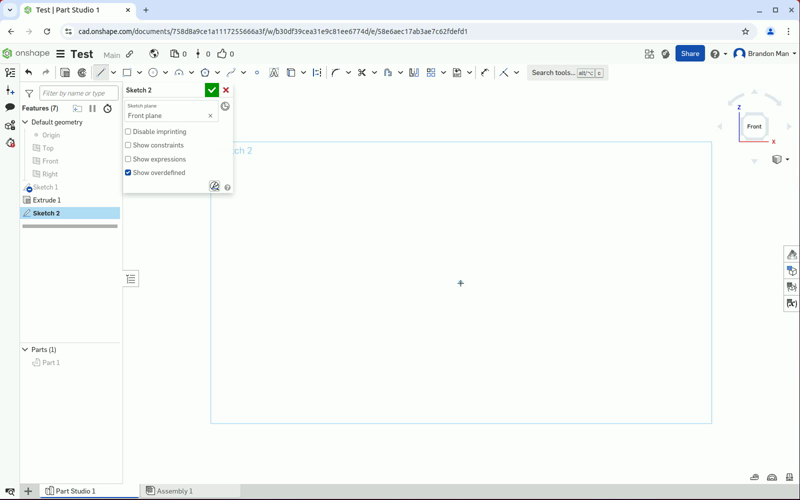
key_down(shift)
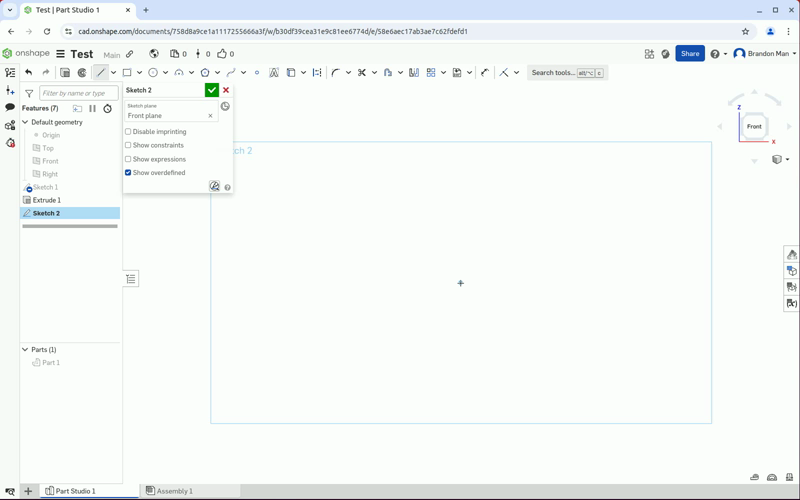
mouse_move(490, 282)
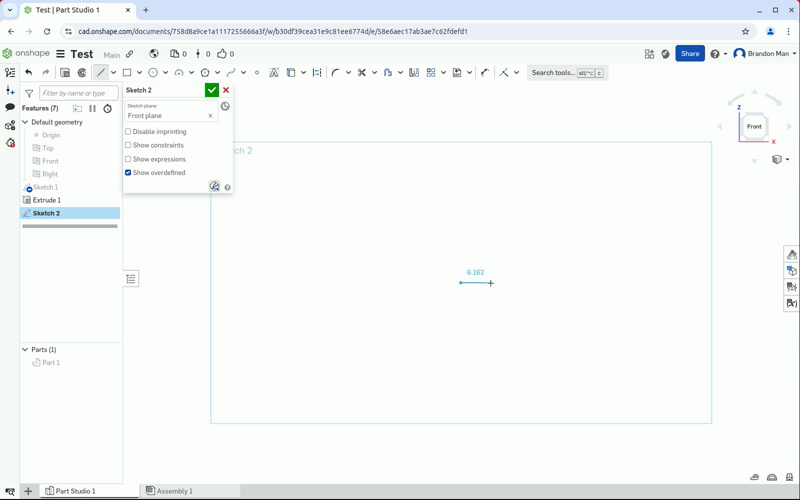
mouse_move(478, 282)
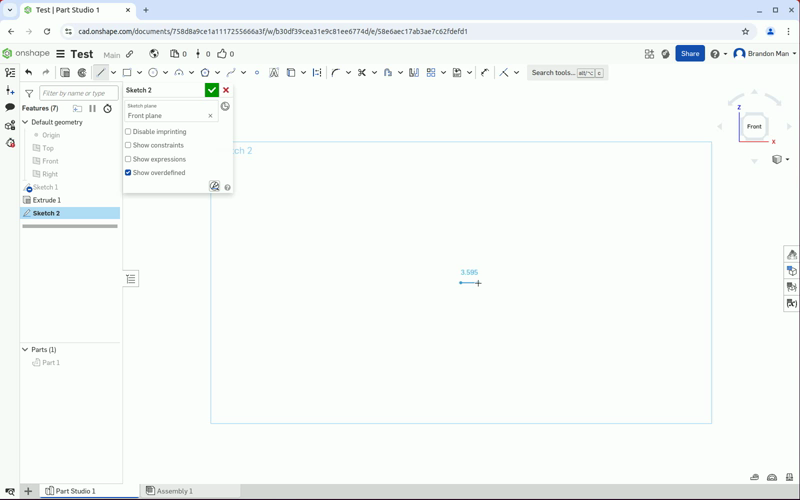
click(478, 282)
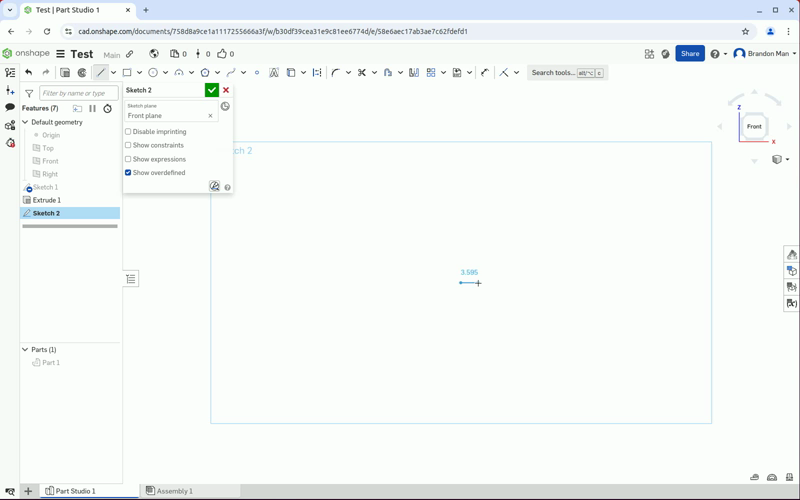
key_up(shift)
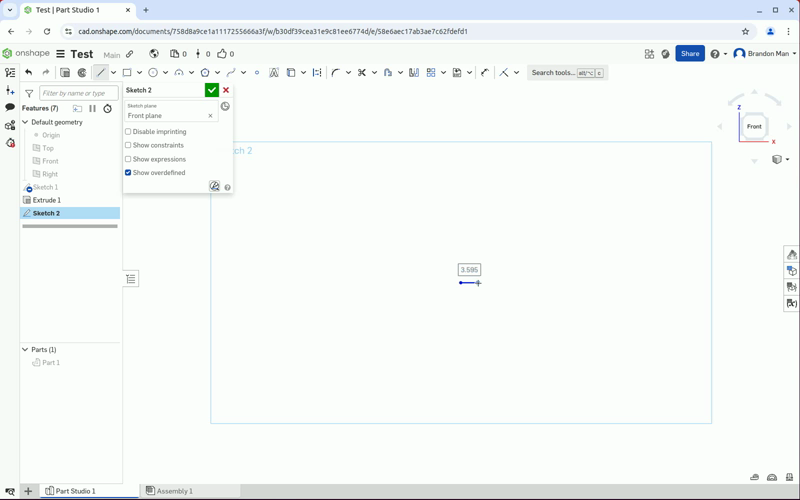
key_down(shift)
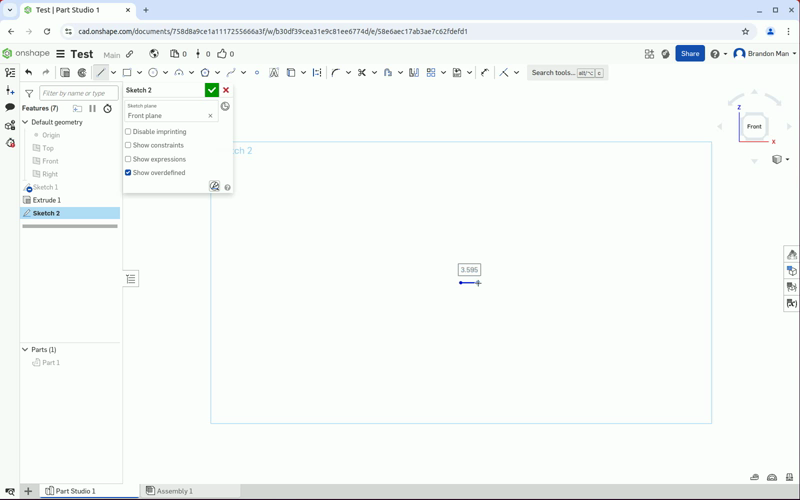
mouse_move(508, 282)
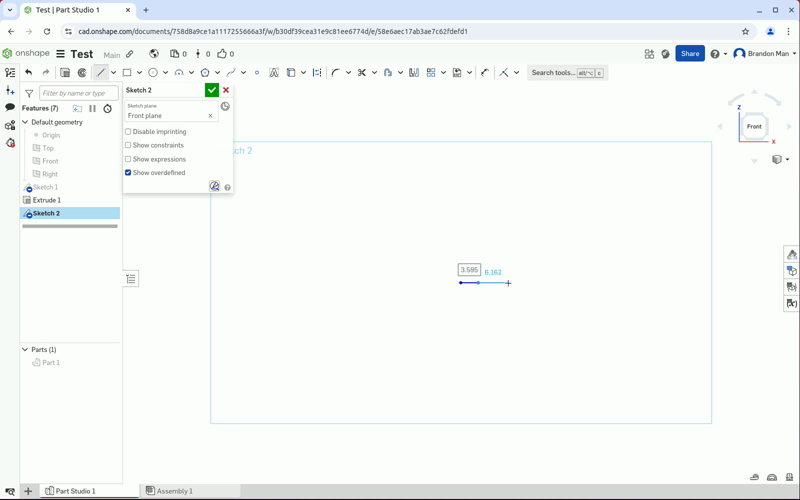
mouse_move(478, 270)
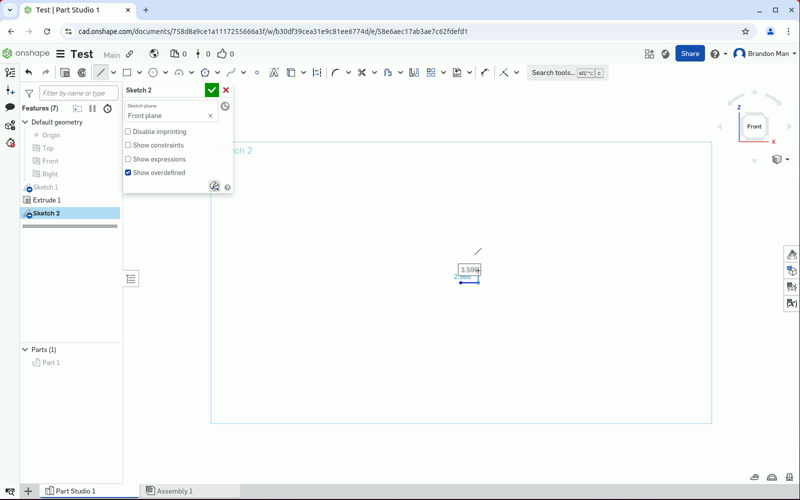
click(478, 270)
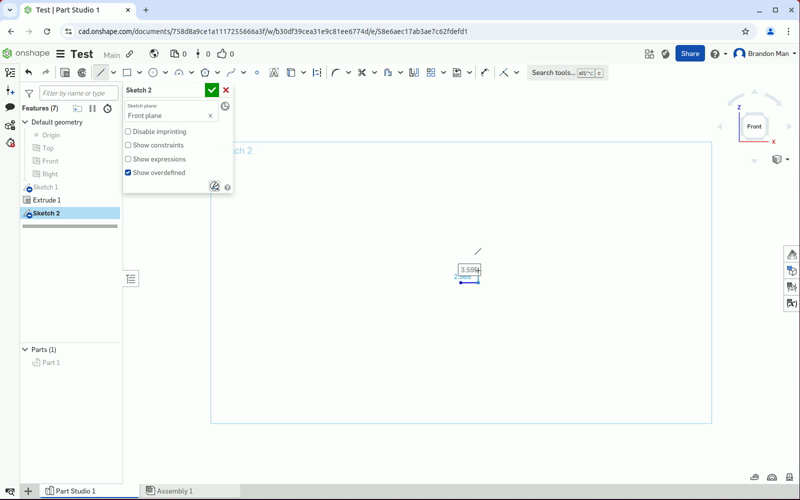
key_up(shift)
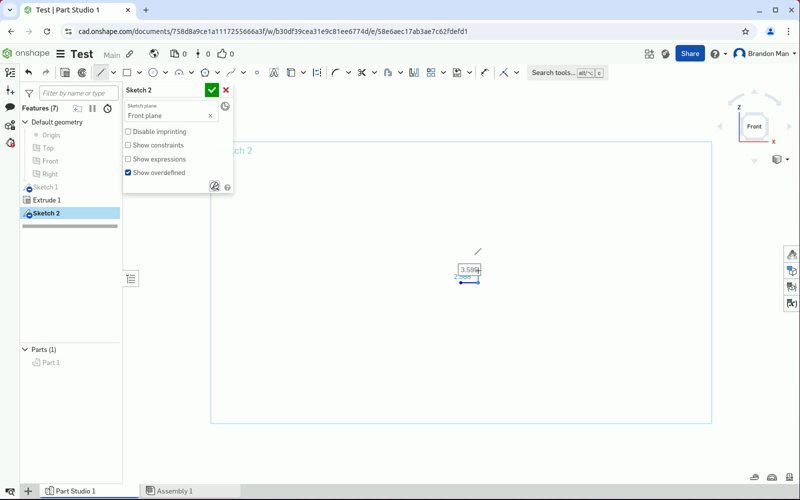
key_down(shift)
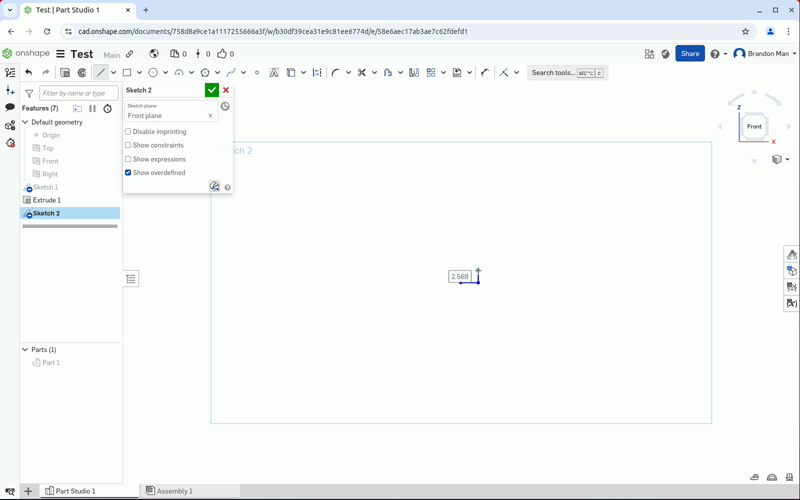
mouse_move(508, 270)
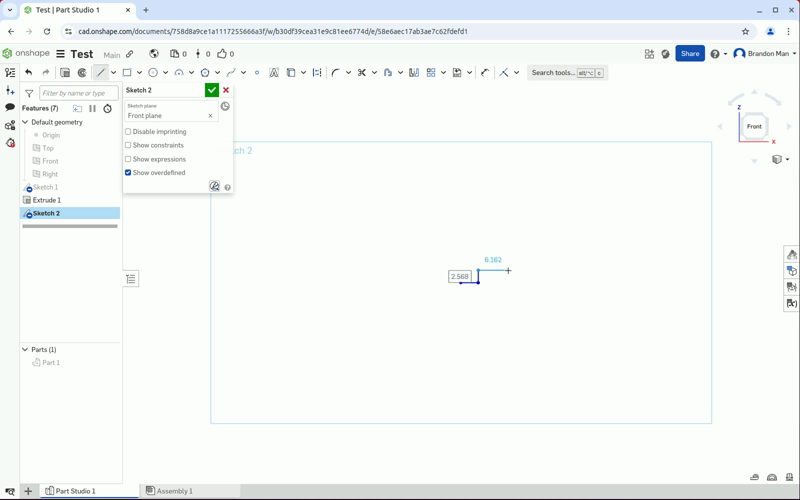
mouse_move(475, 270)
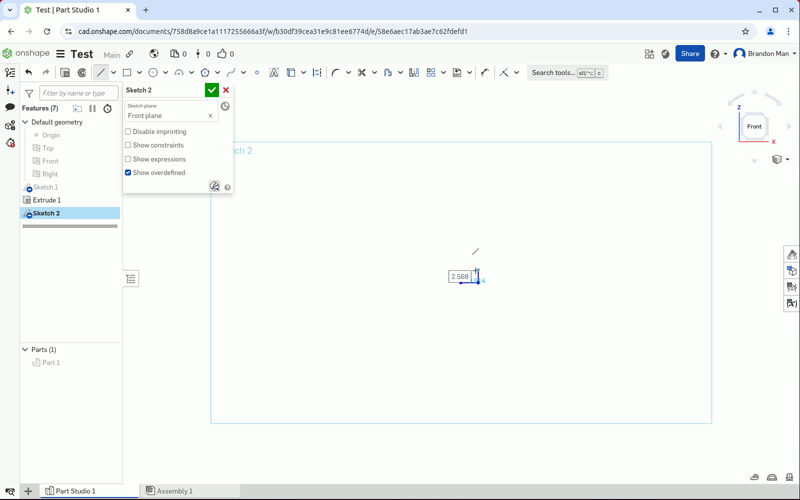
scroll(6)
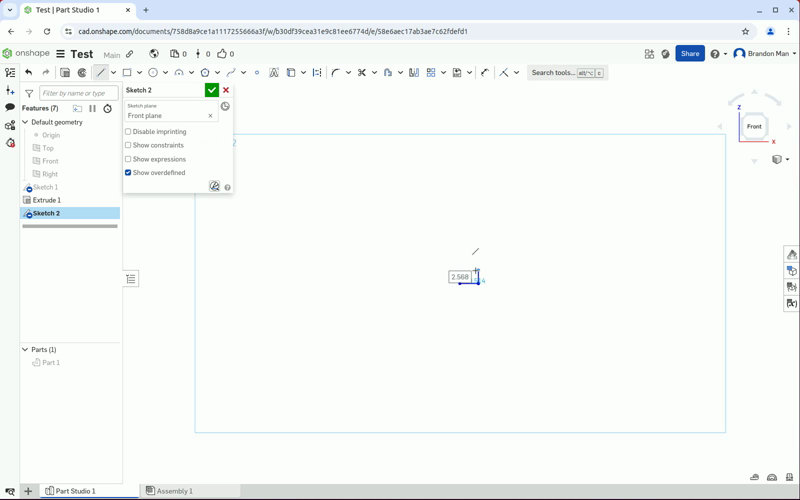
scroll(6)
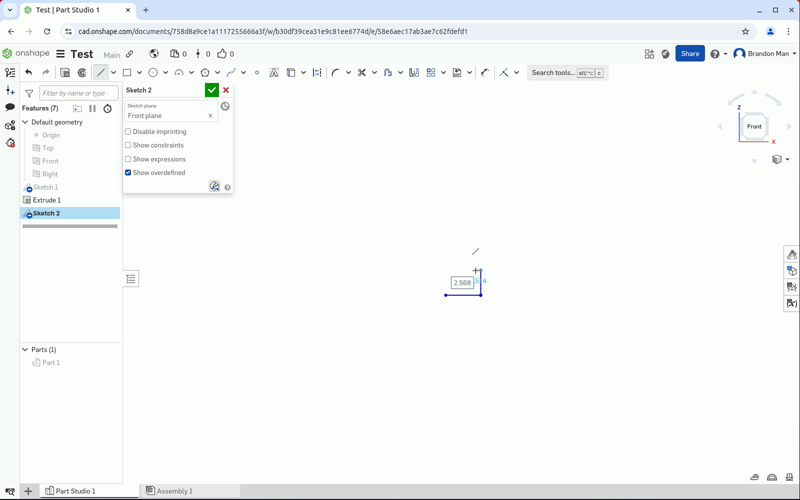
scroll(6)
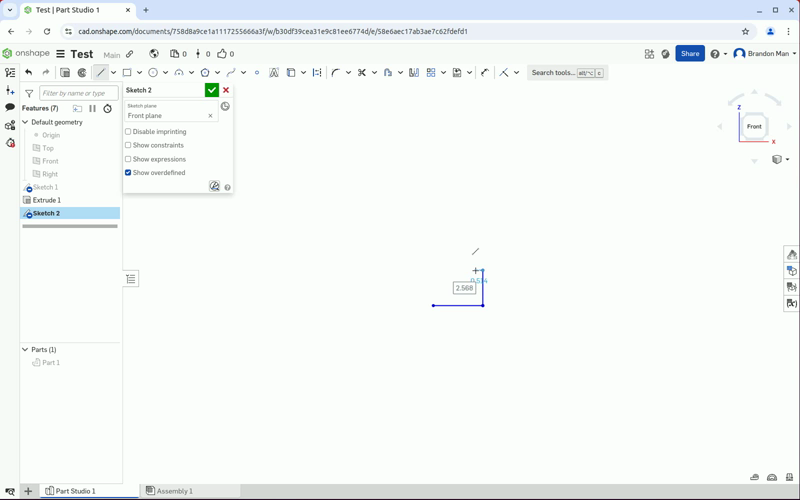
scroll(6)
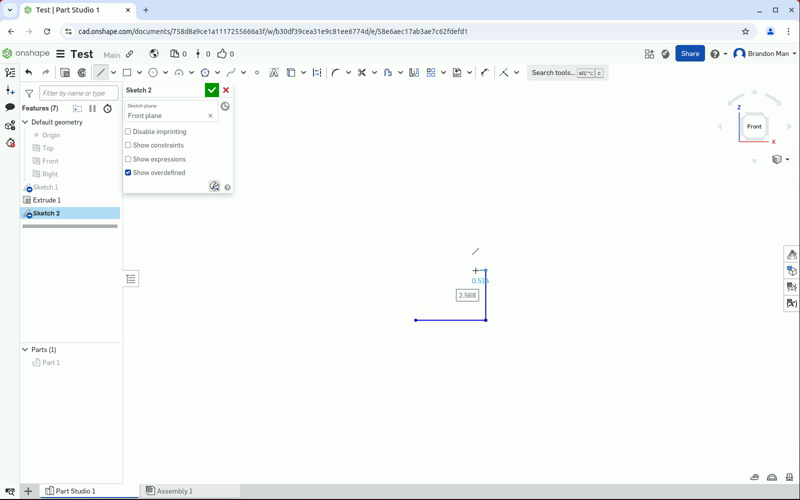
scroll(6)
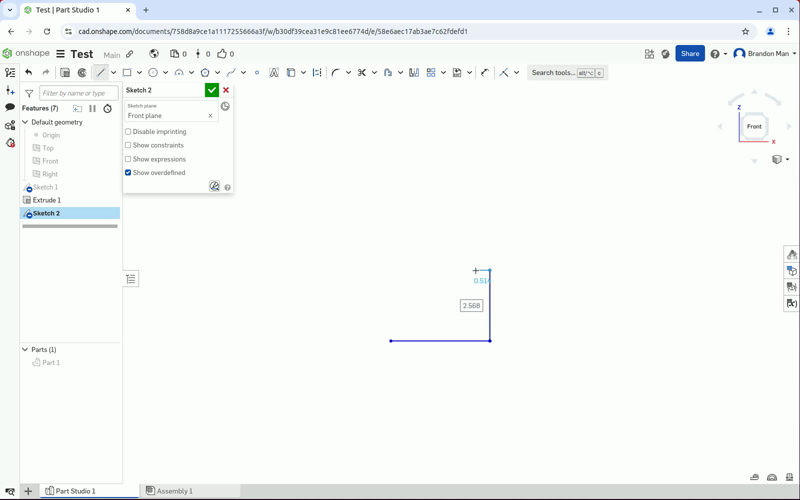
scroll(6)
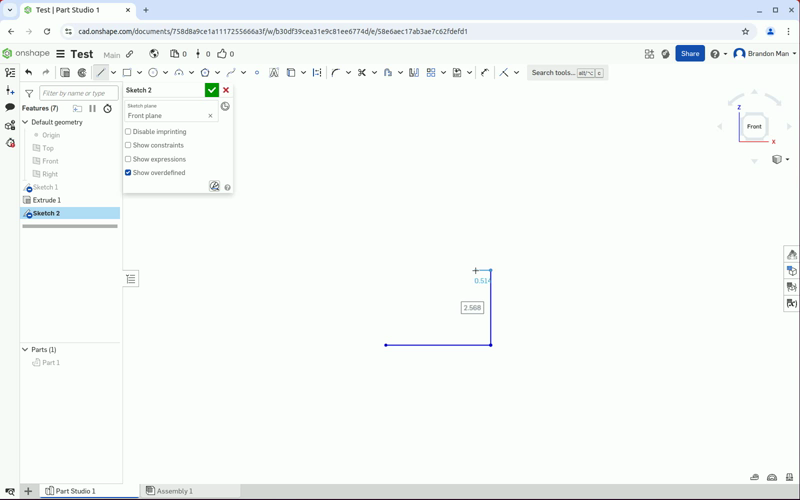
scroll(6)
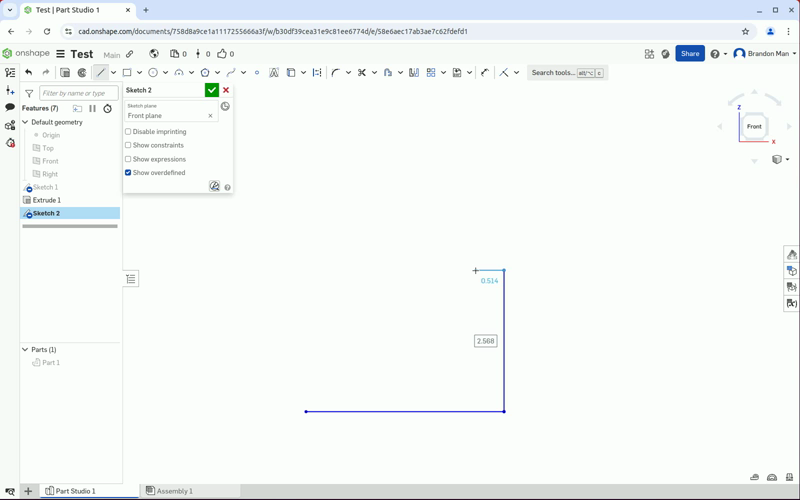
click(475, 270)
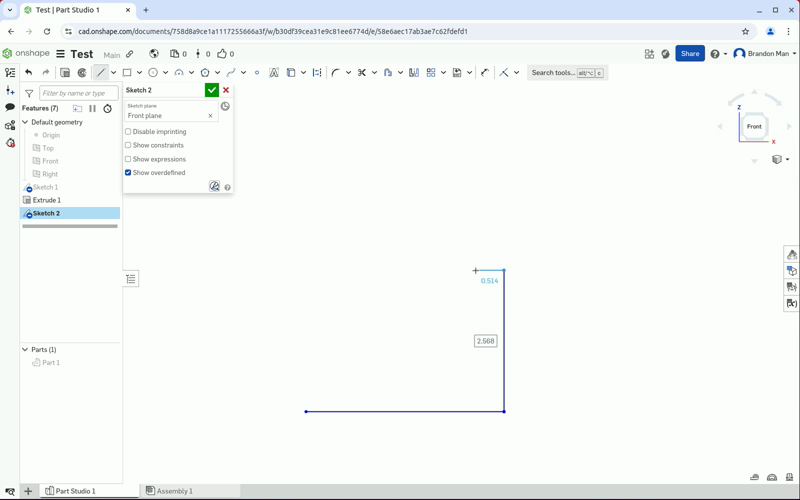
scroll(-6)
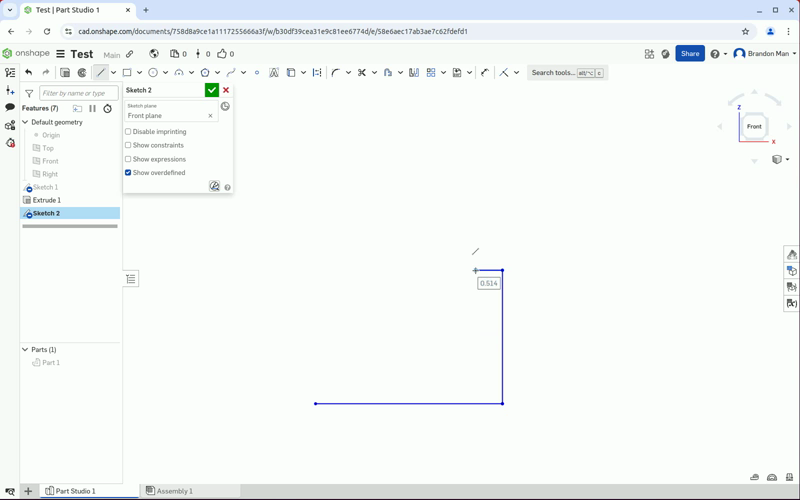
scroll(-6)
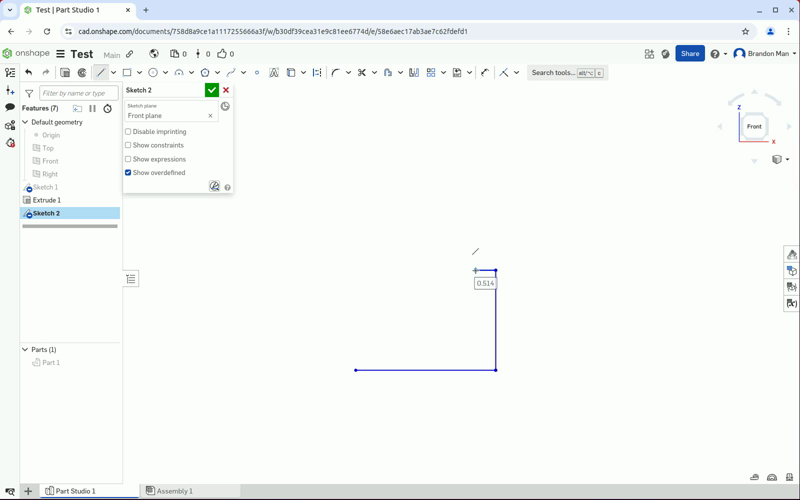
scroll(-6)
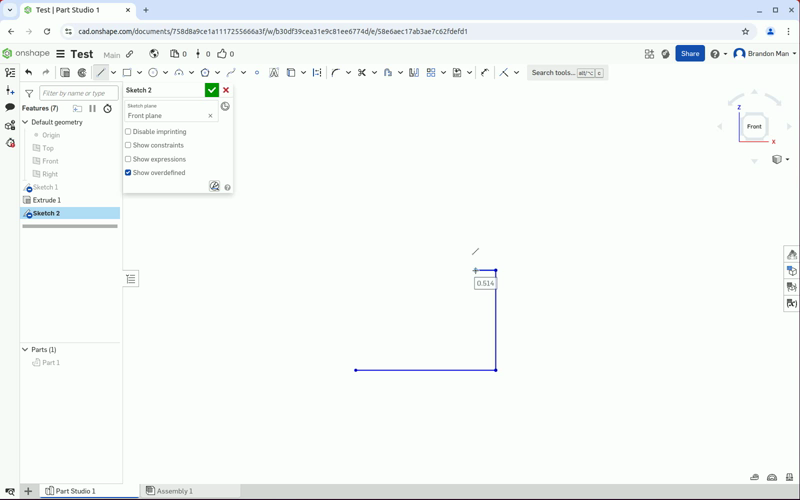
scroll(-6)
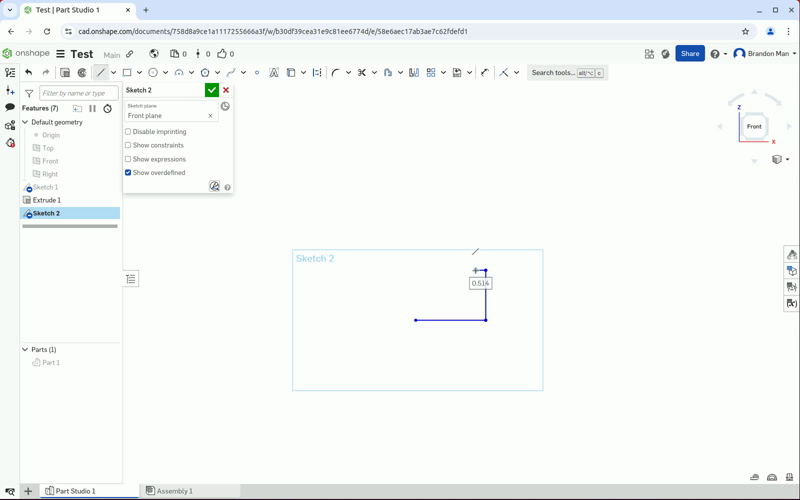
scroll(-6)
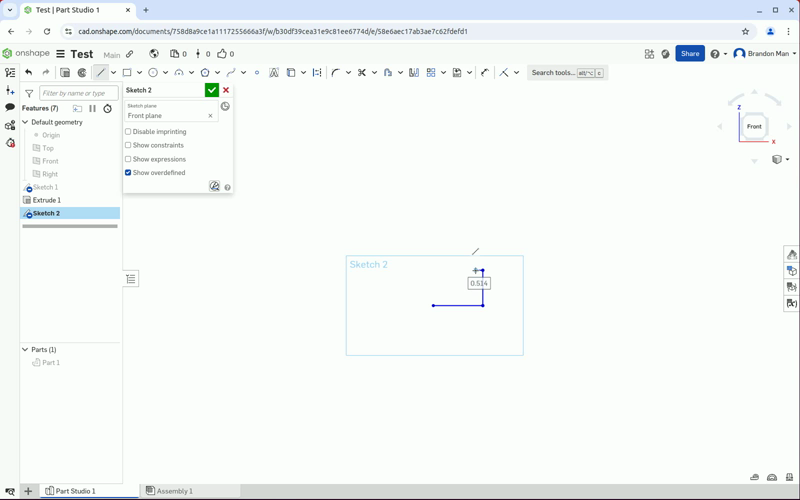
scroll(-6)
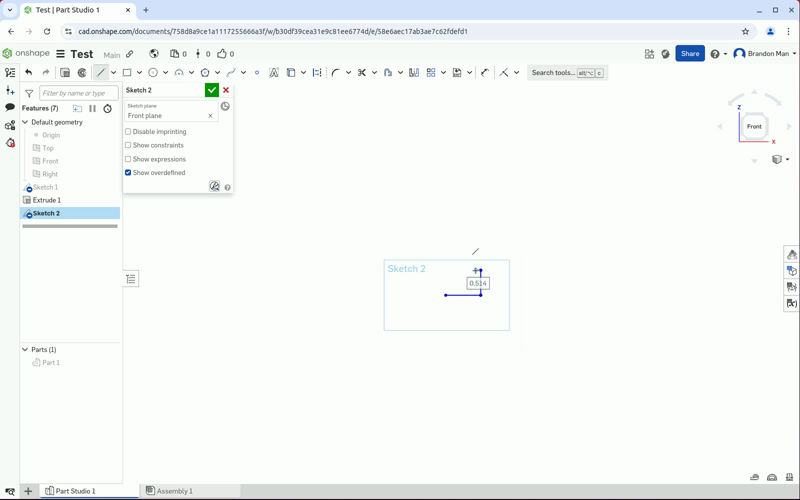
scroll(-6)
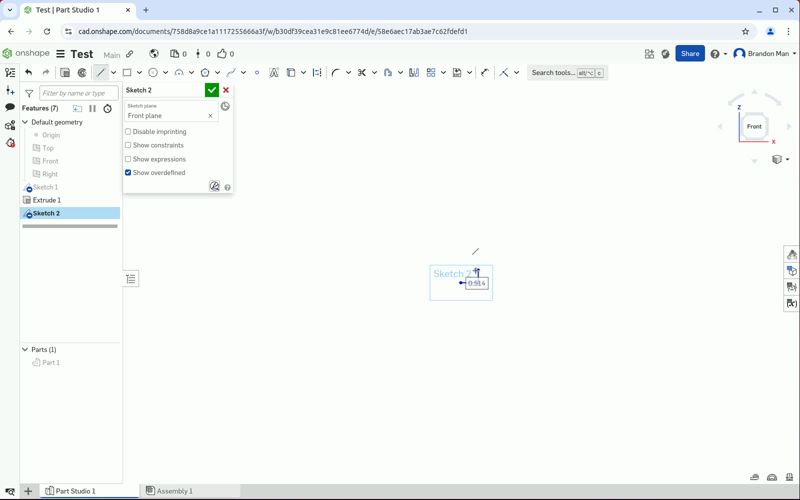
key_up(shift)
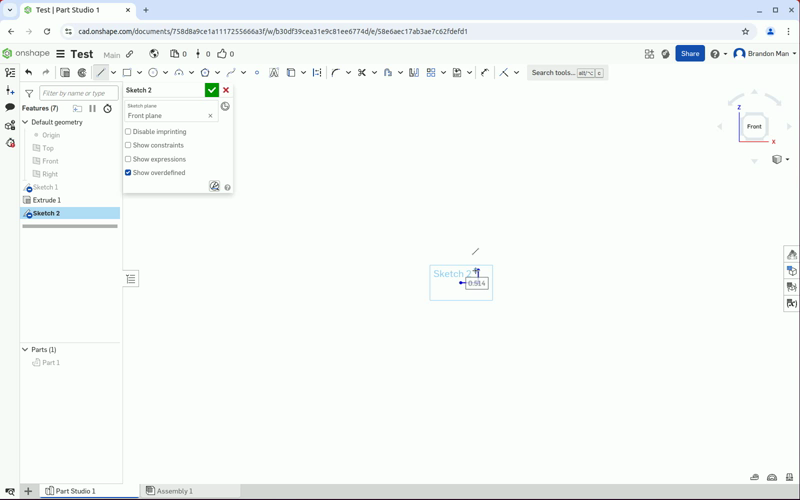
key_down(shift)
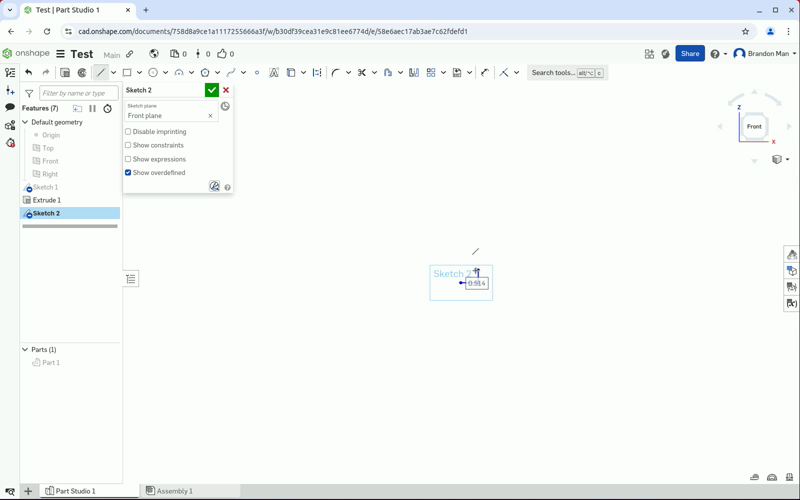
mouse_move(505, 270)
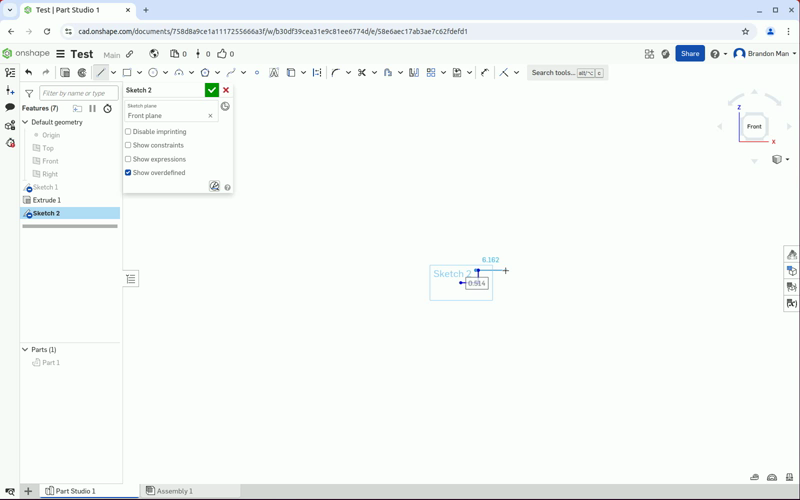
mouse_move(475, 271)
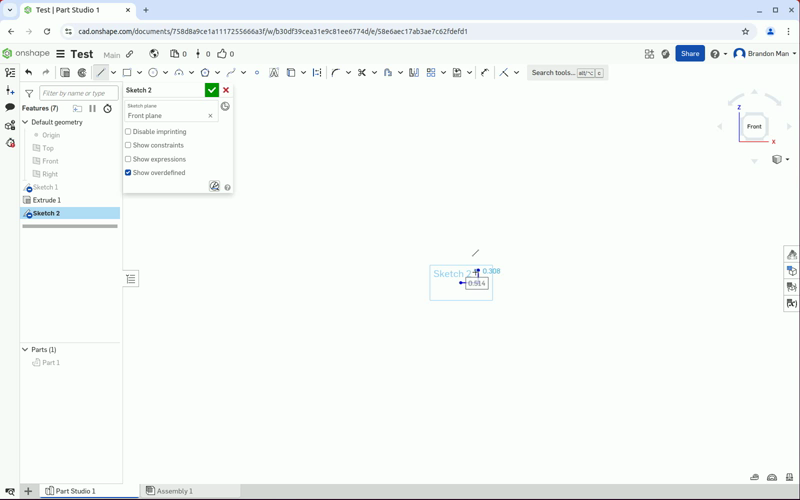
scroll(6)
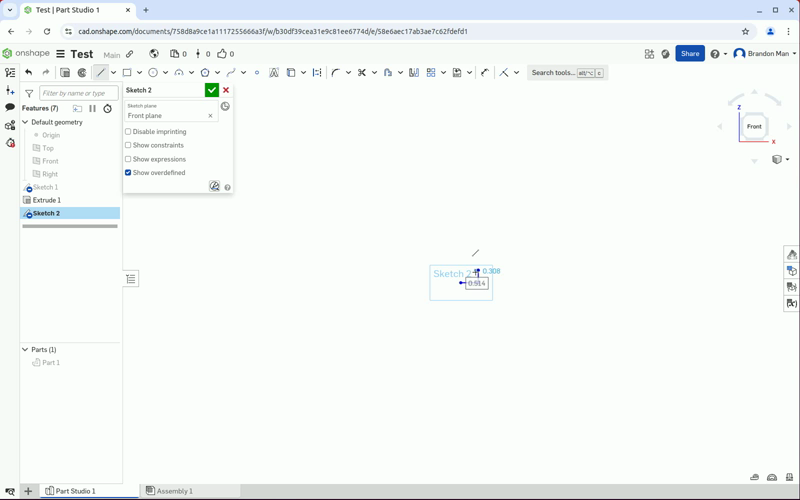
scroll(6)
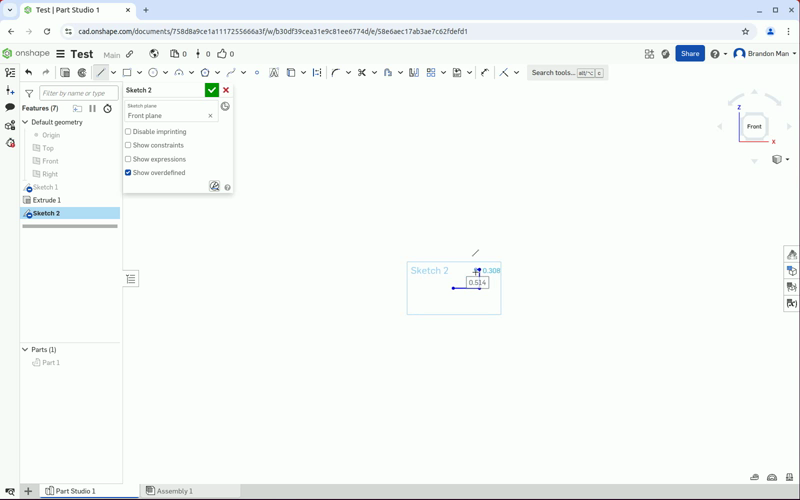
scroll(6)
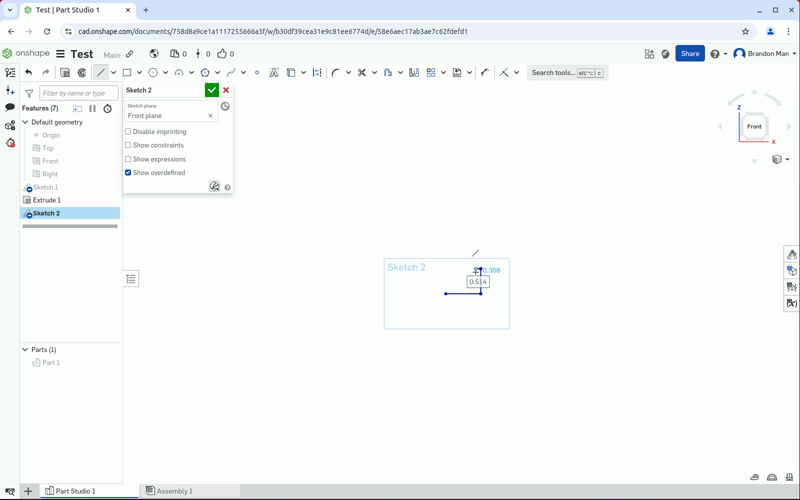
scroll(6)
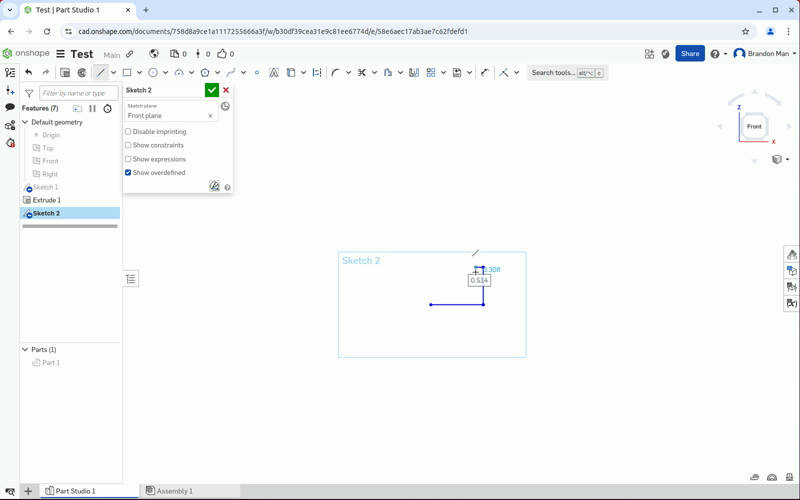
scroll(6)
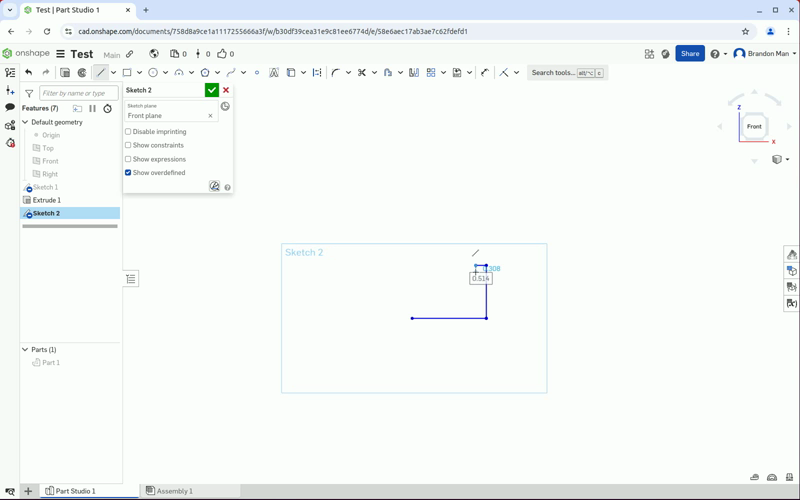
scroll(6)
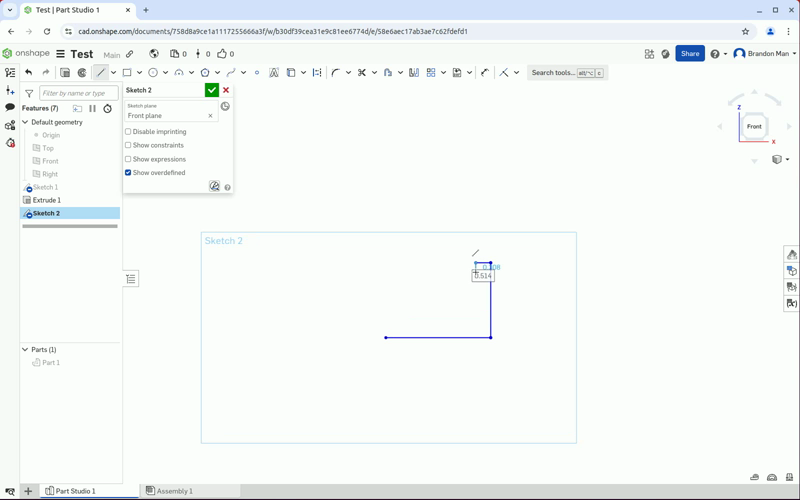
scroll(6)
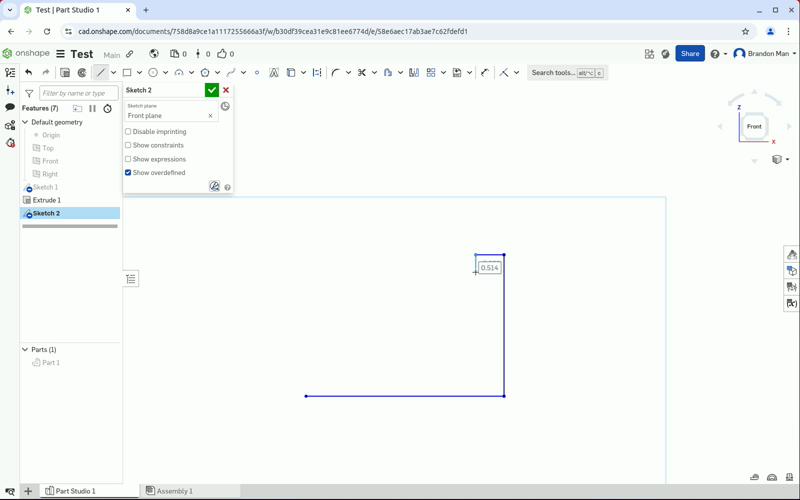
click(475, 271)
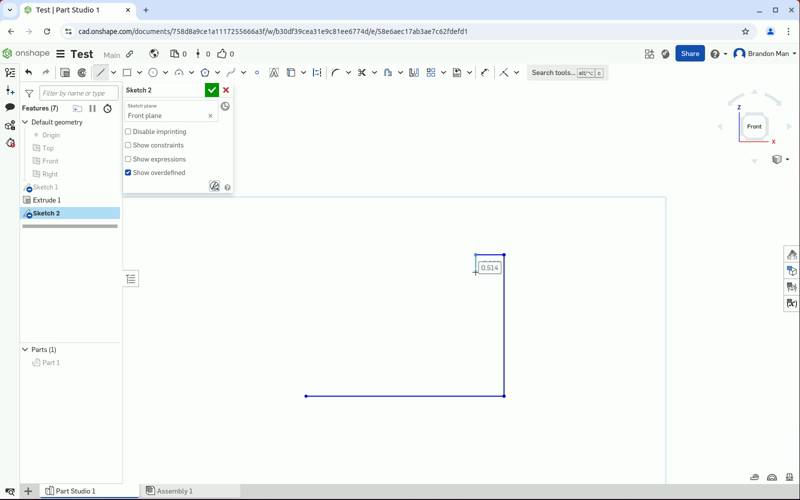
scroll(-6)
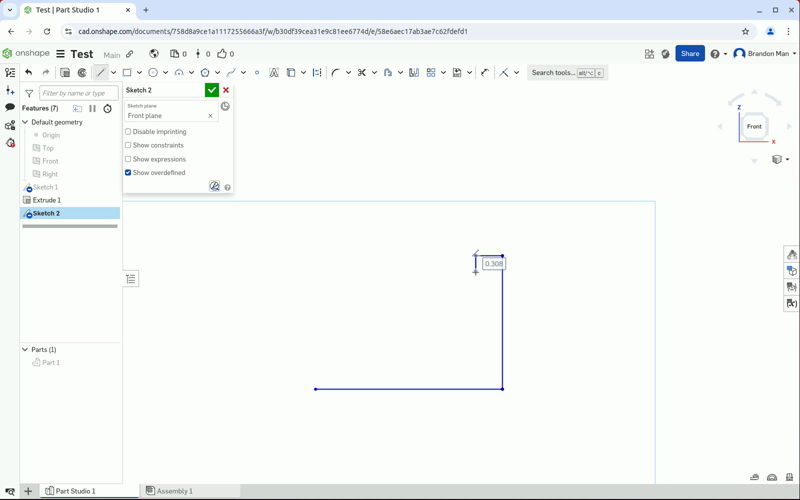
scroll(-6)
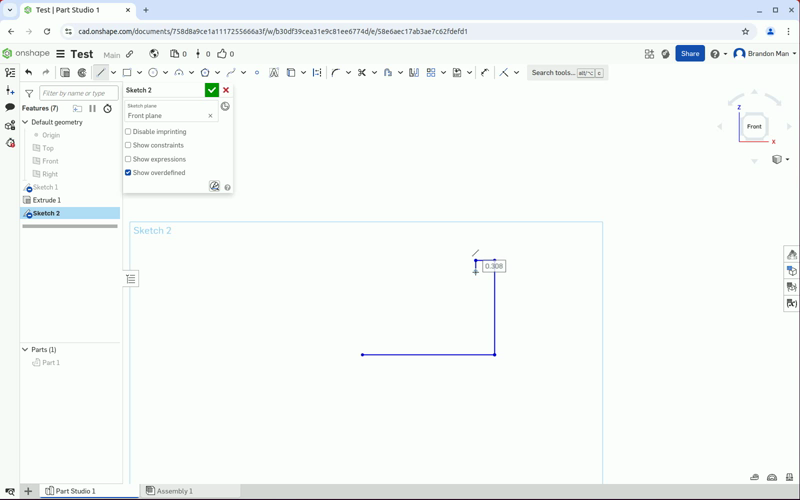
scroll(-6)
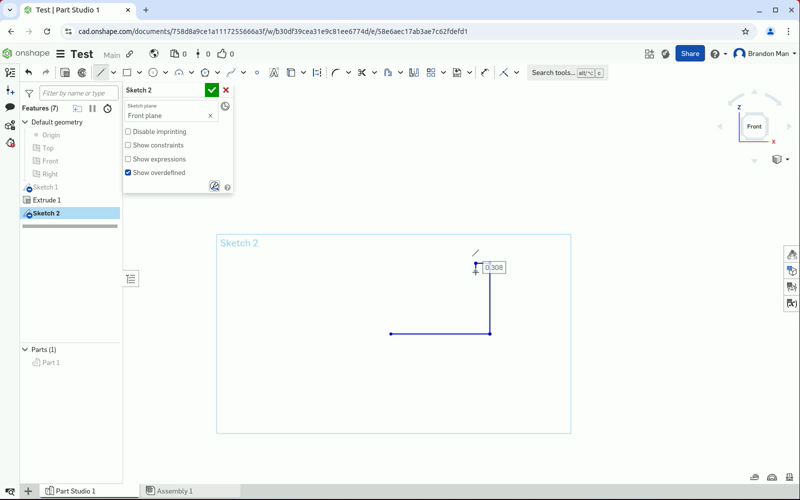
scroll(-6)
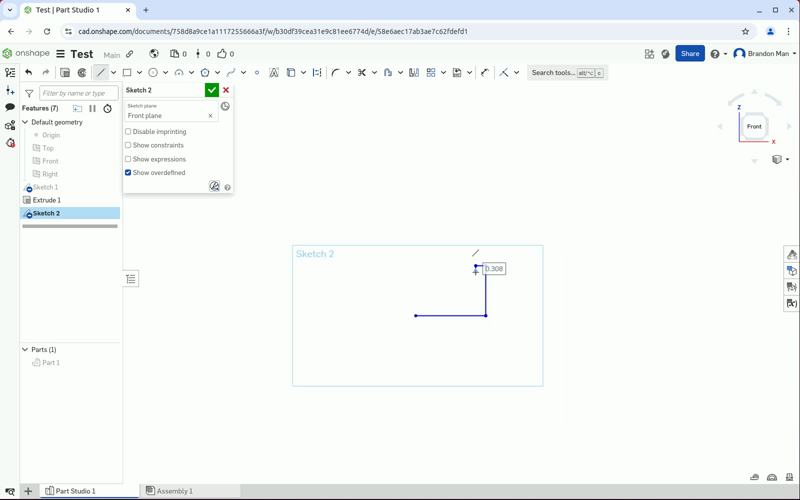
scroll(-6)
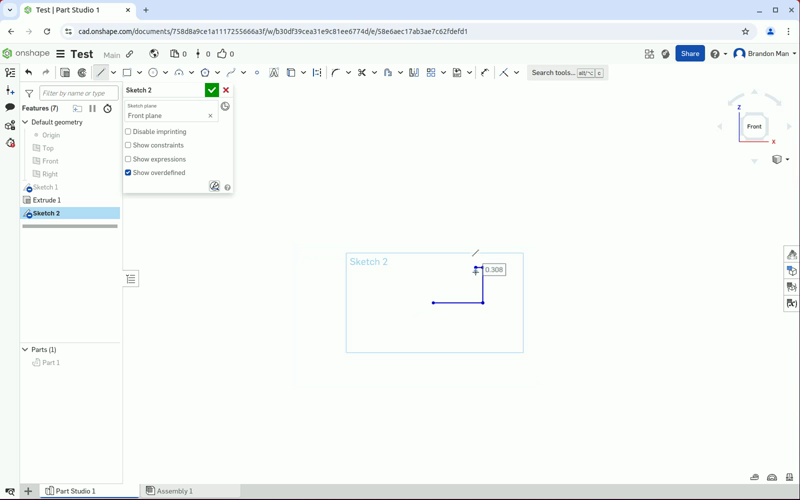
scroll(-6)
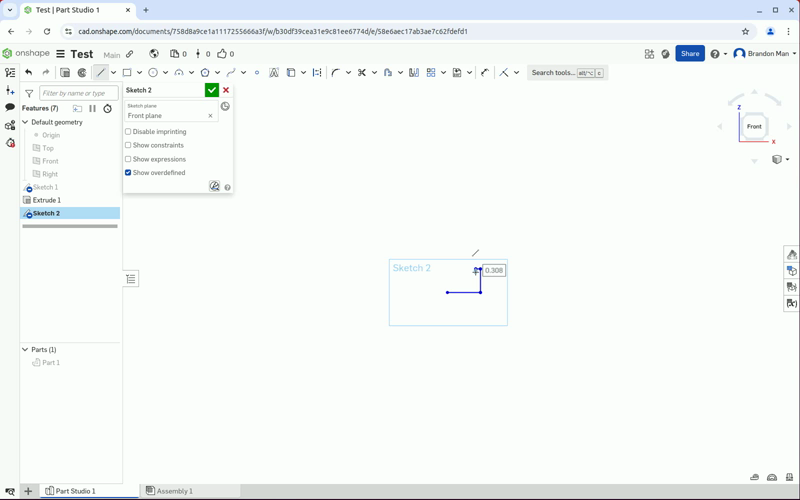
scroll(-6)
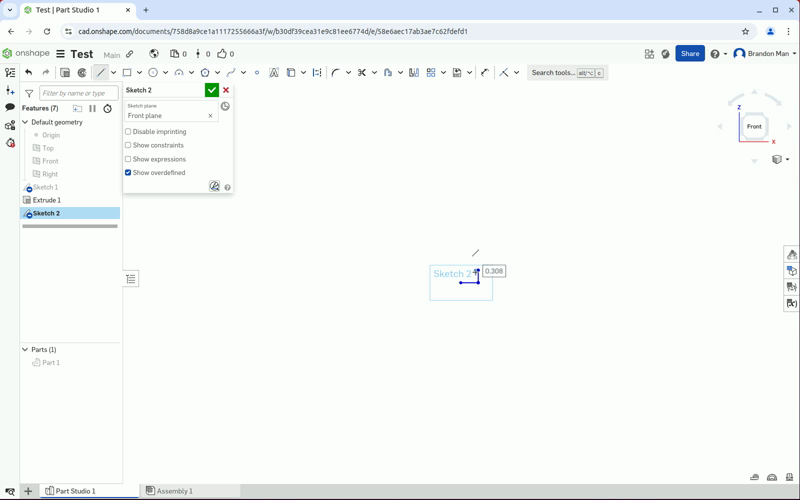
key_up(shift)
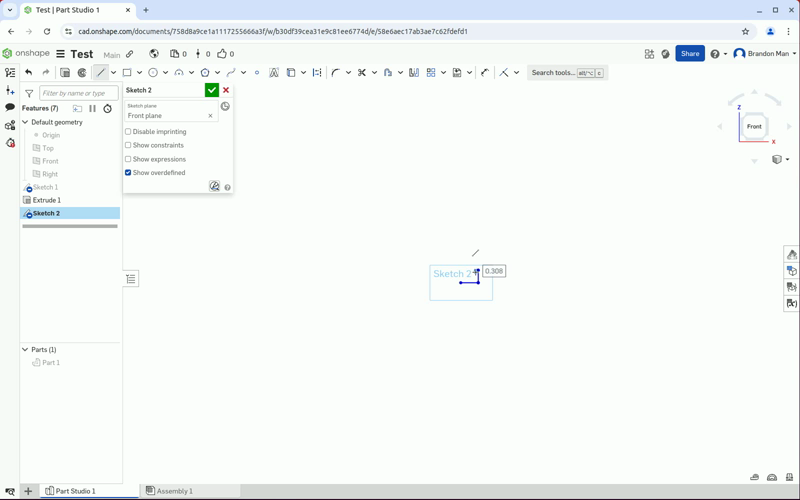
key_down(shift)
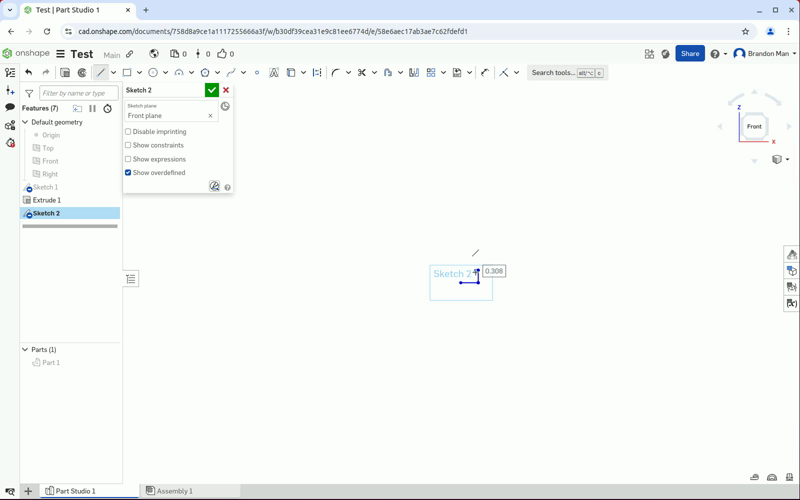
mouse_move(505, 271)
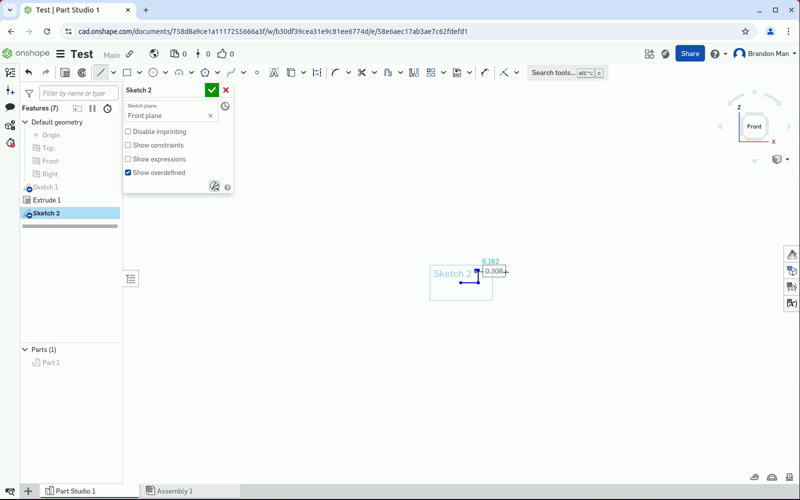
mouse_move(475, 279)
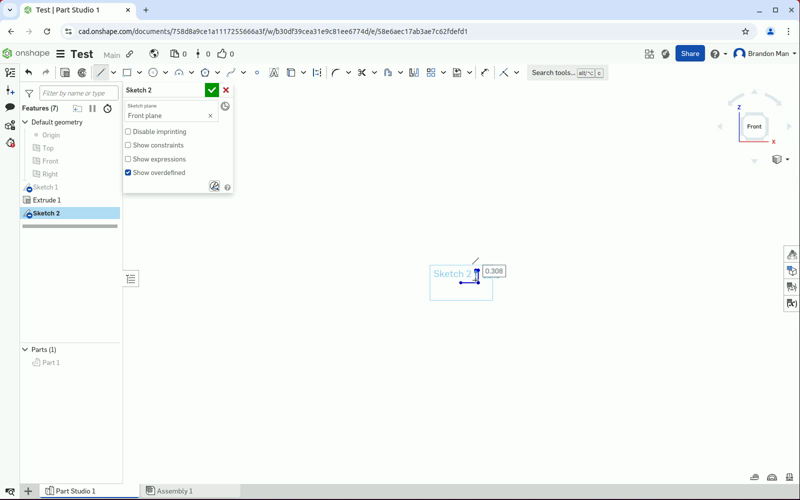
scroll(6)
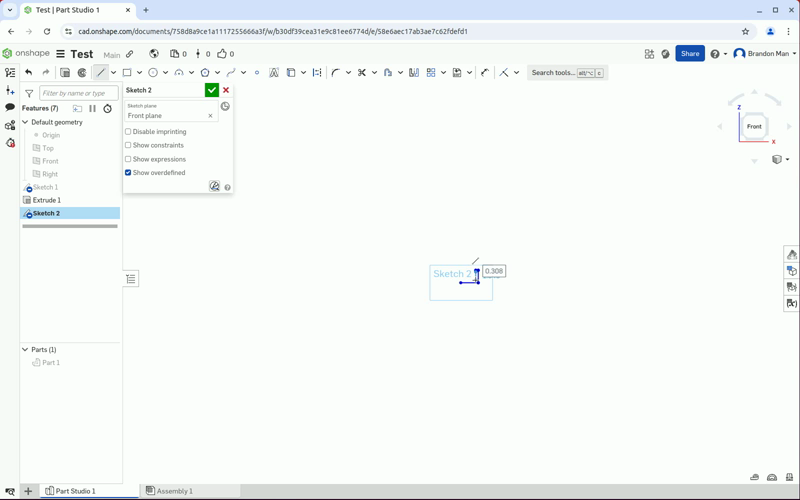
scroll(6)
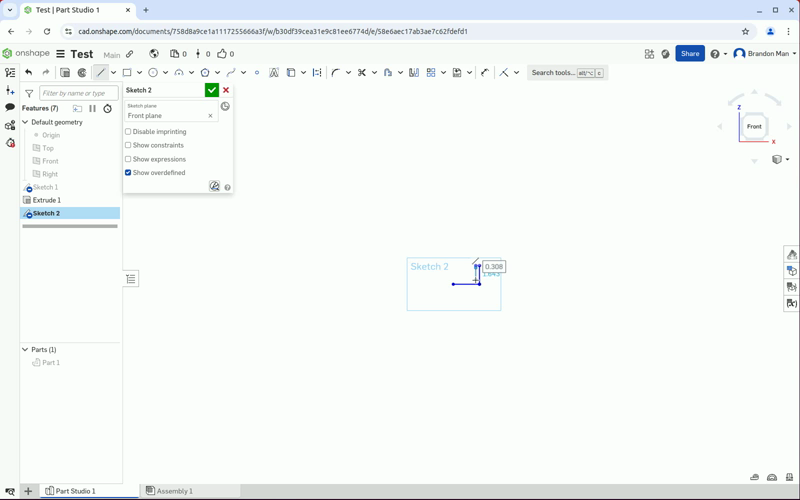
scroll(6)
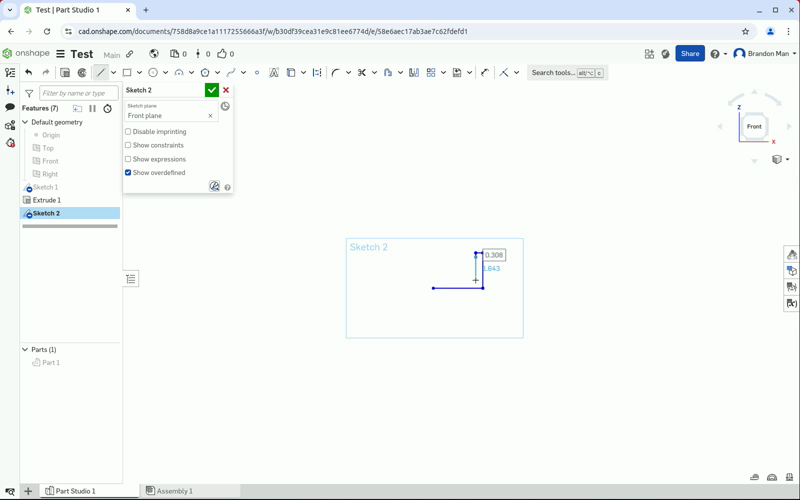
scroll(6)
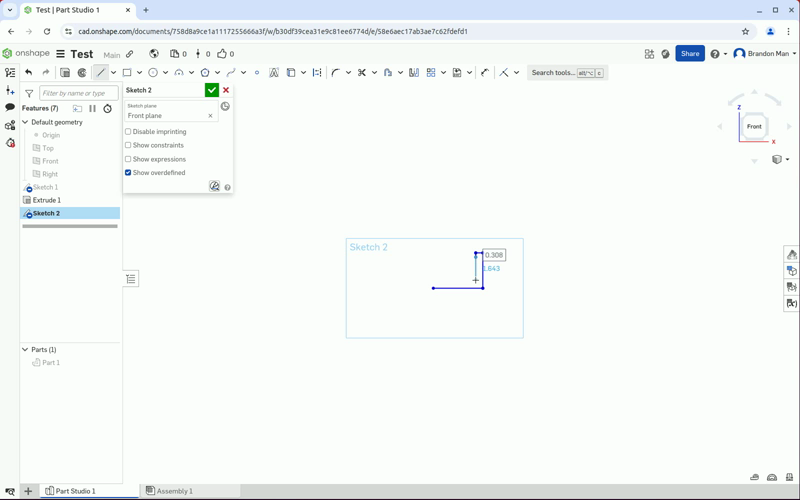
scroll(6)
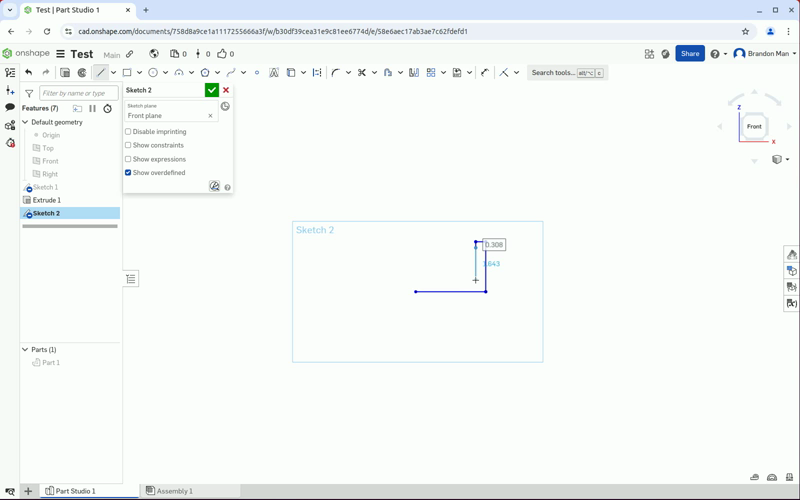
scroll(6)
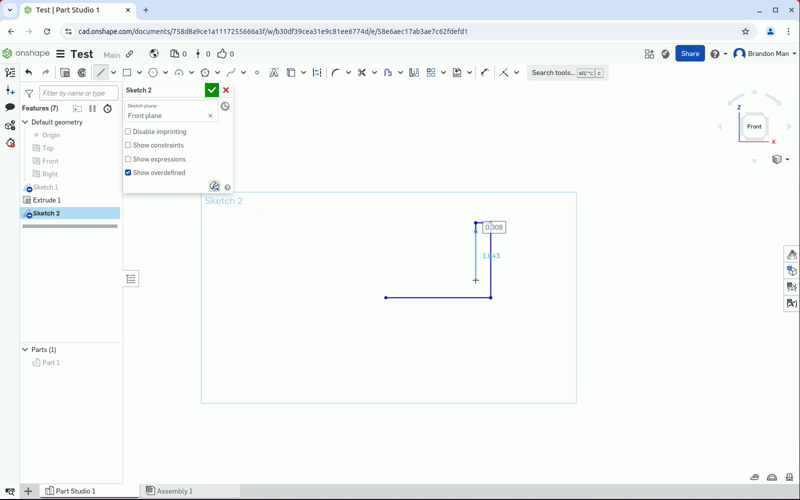
scroll(6)
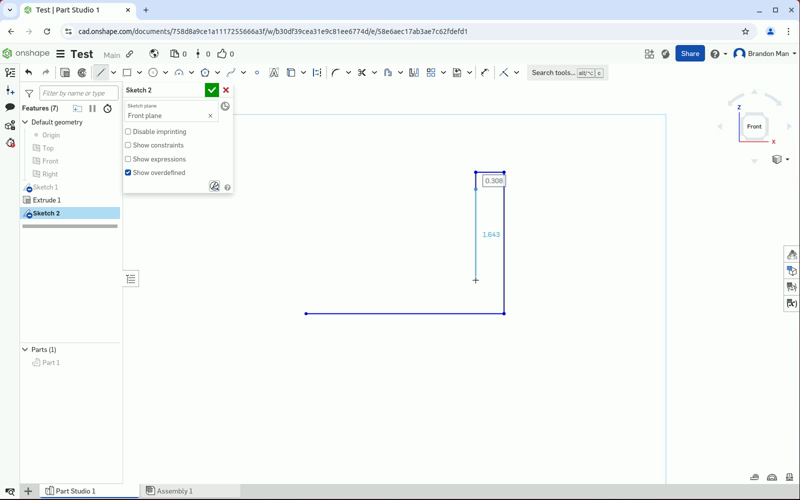
click(475, 279)
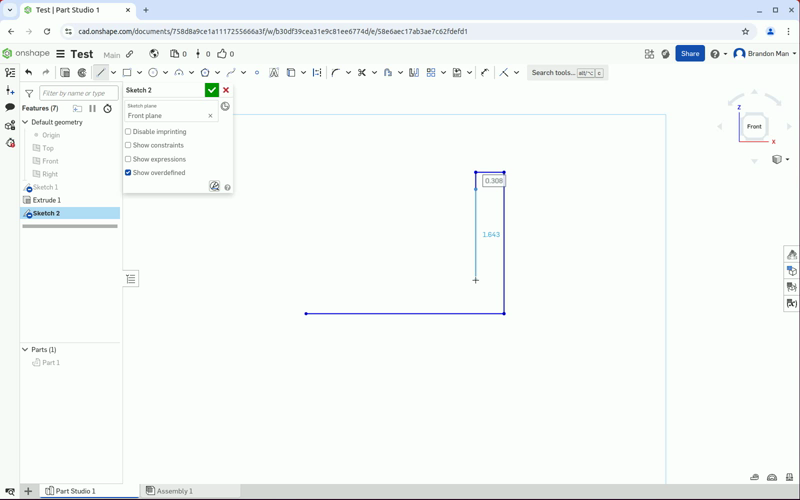
scroll(-6)
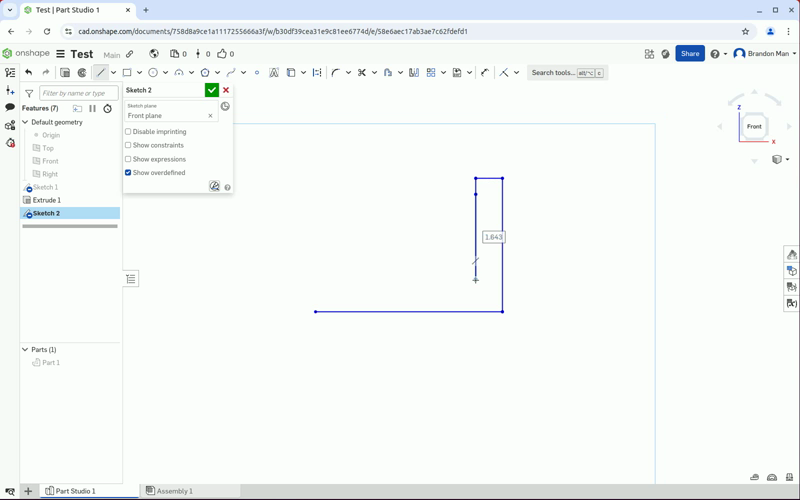
scroll(-6)
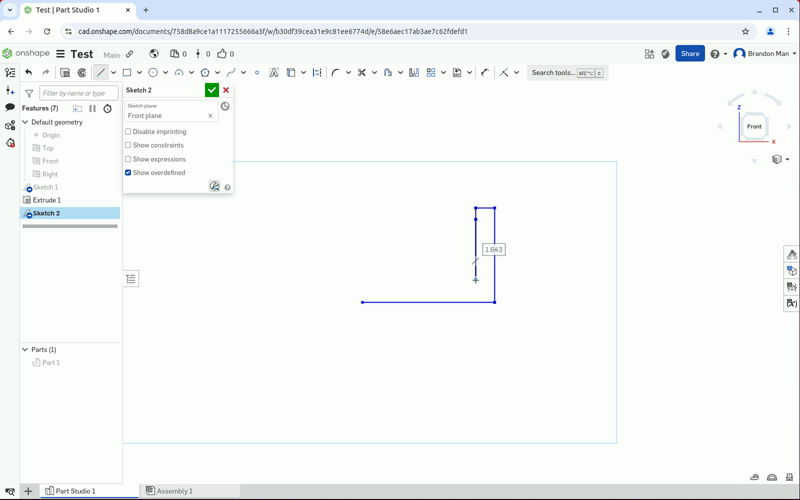
scroll(-6)
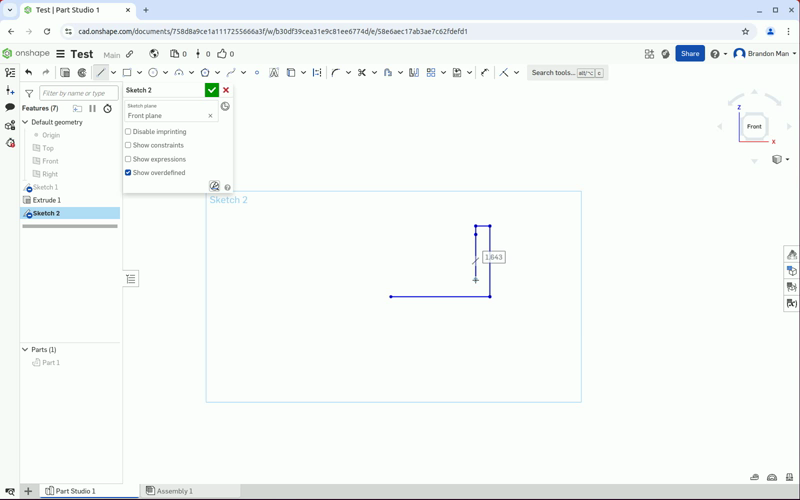
scroll(-6)
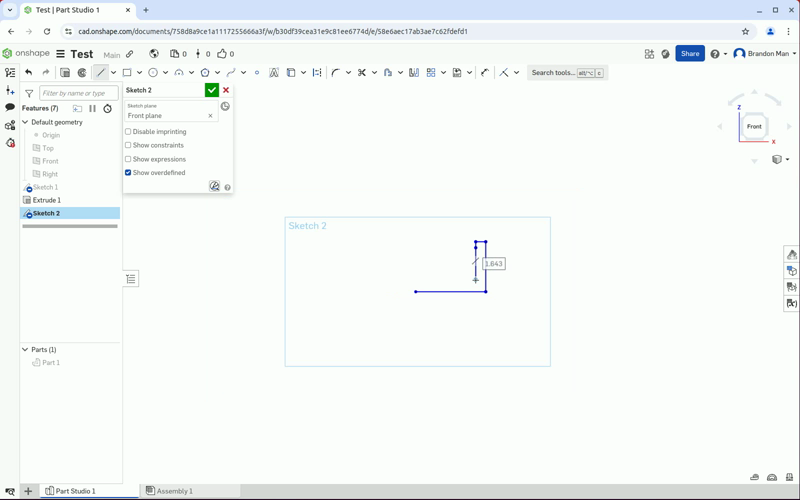
scroll(-6)
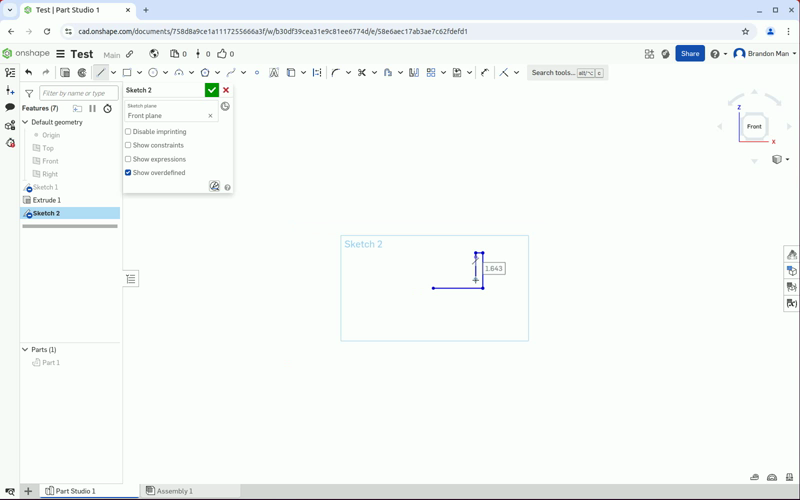
scroll(-6)
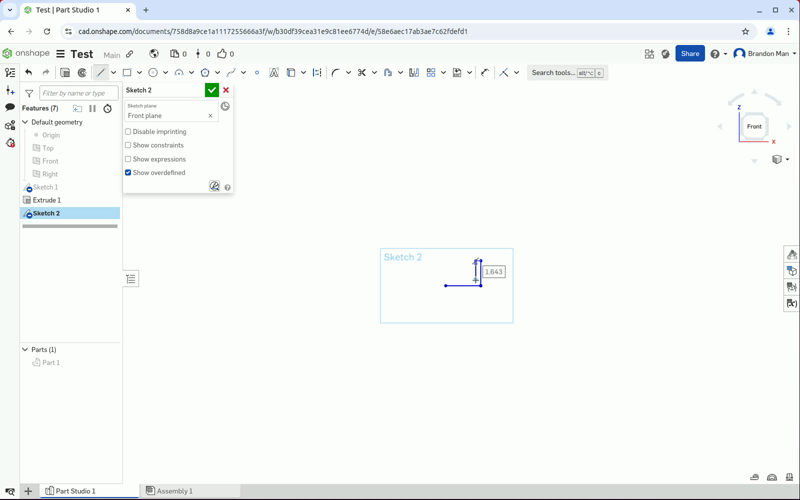
scroll(-6)
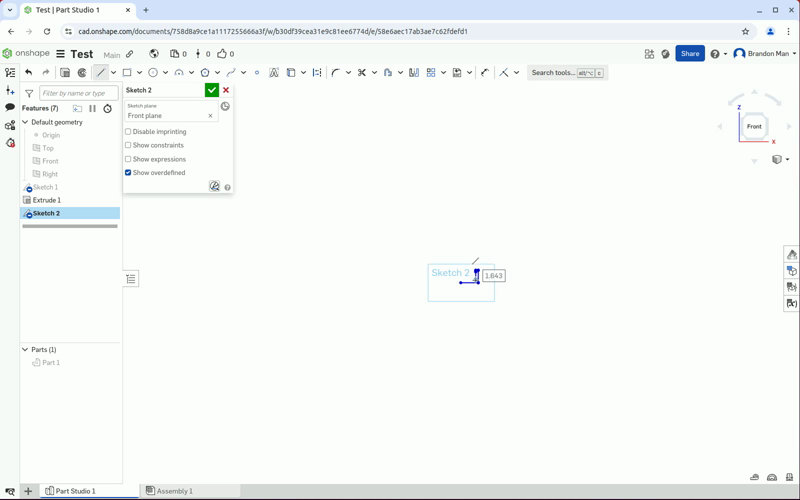
key_up(shift)
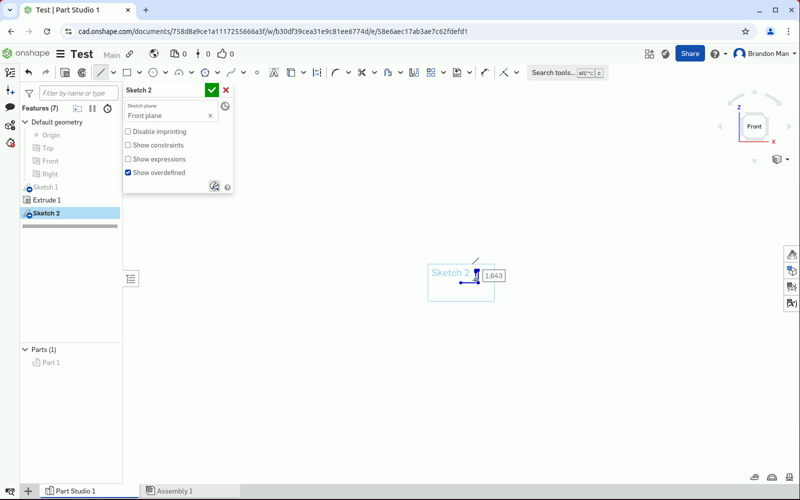
key_down(shift)
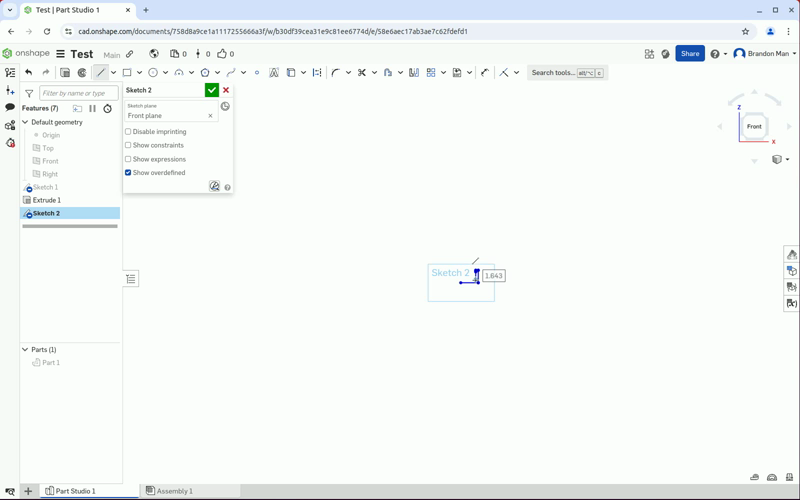
mouse_move(505, 279)
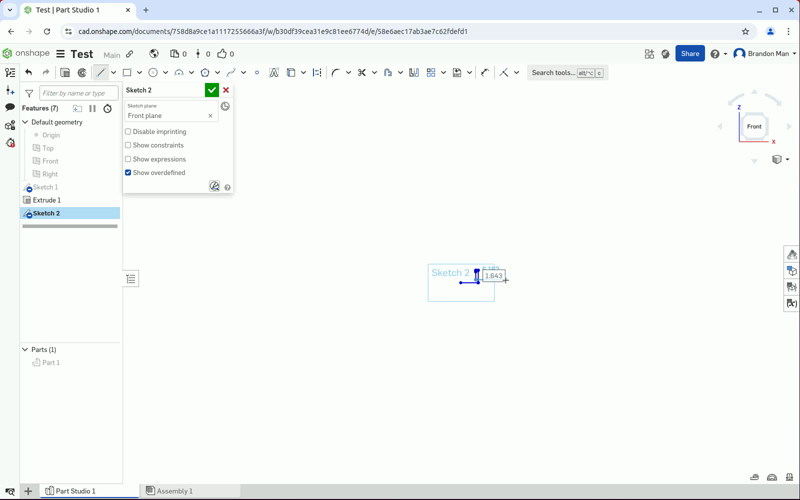
mouse_move(463, 279)
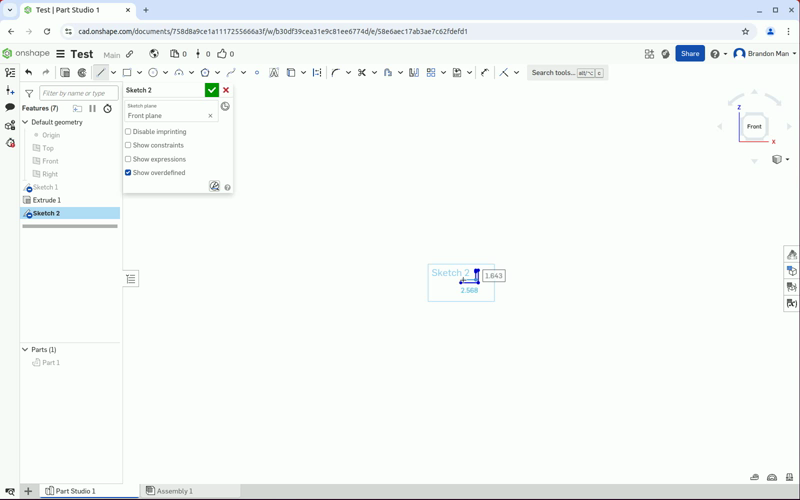
scroll(6)
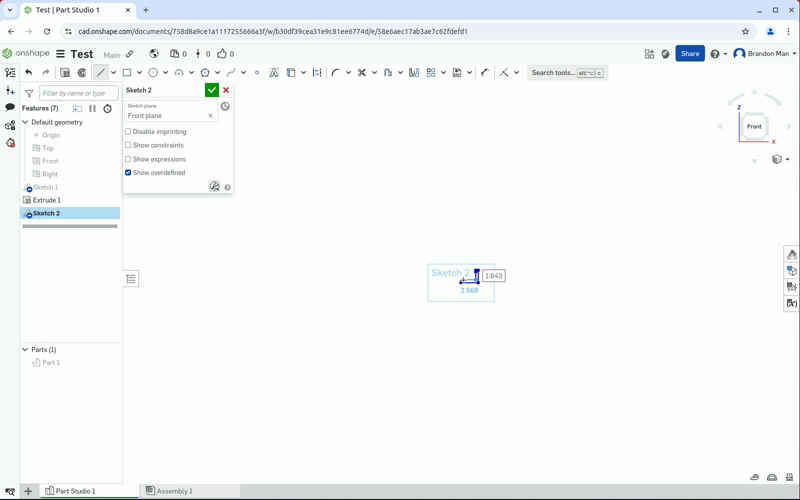
scroll(6)
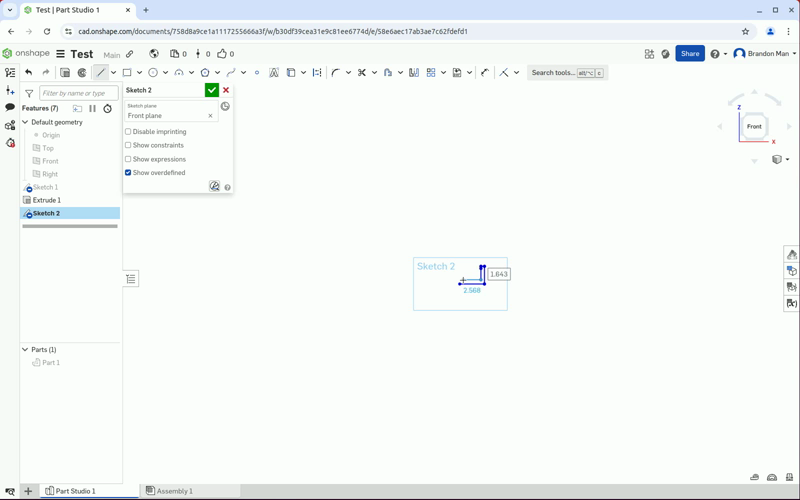
scroll(6)
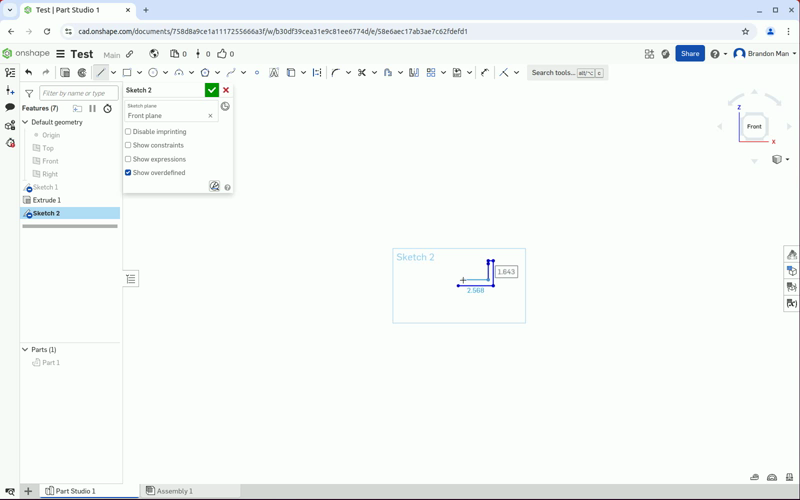
scroll(6)
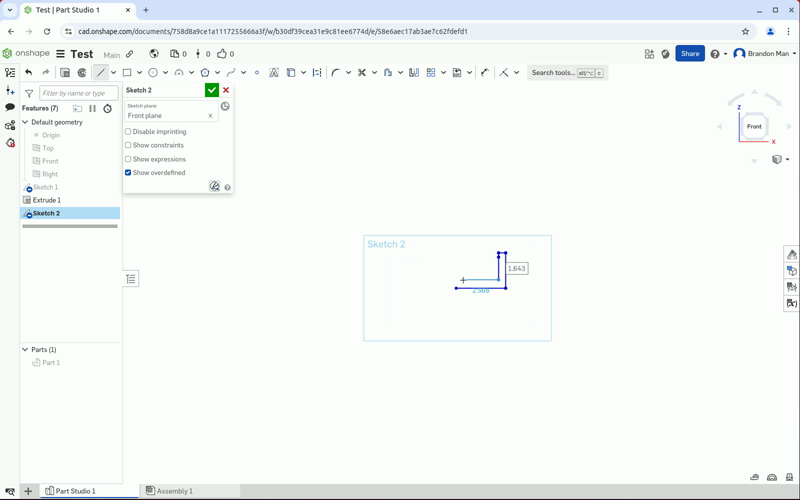
scroll(6)
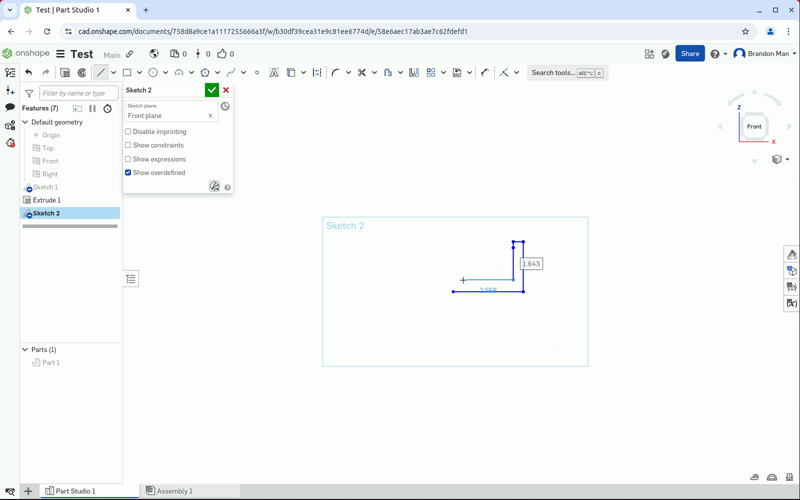
scroll(6)
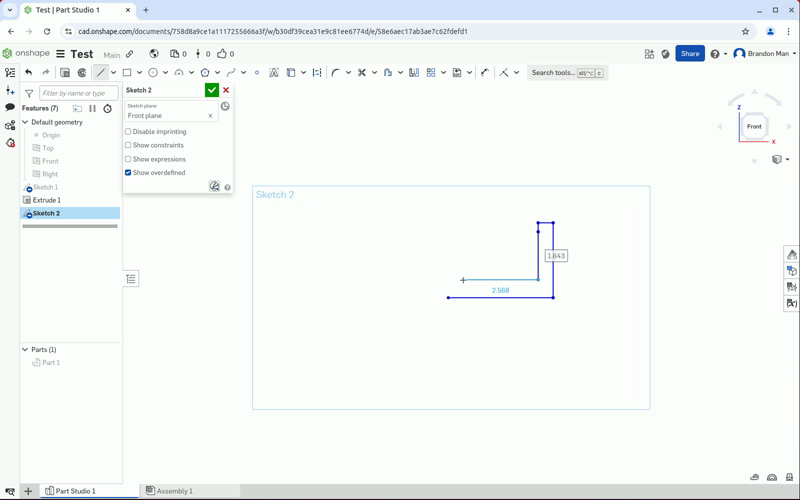
scroll(6)
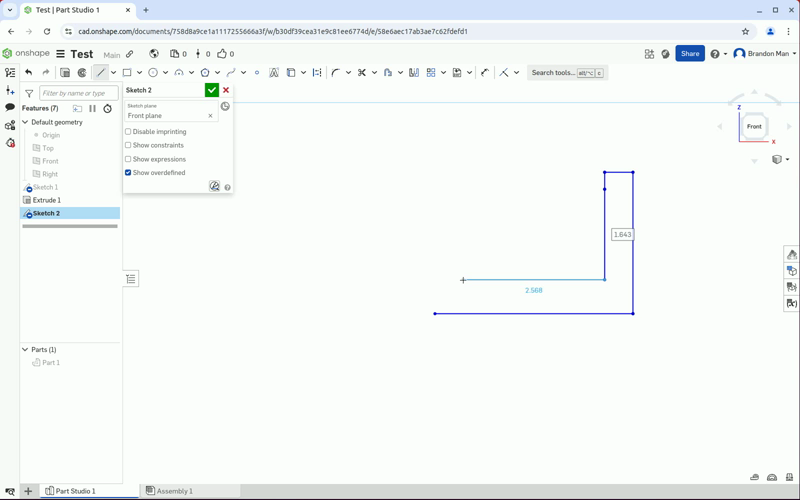
click(463, 279)
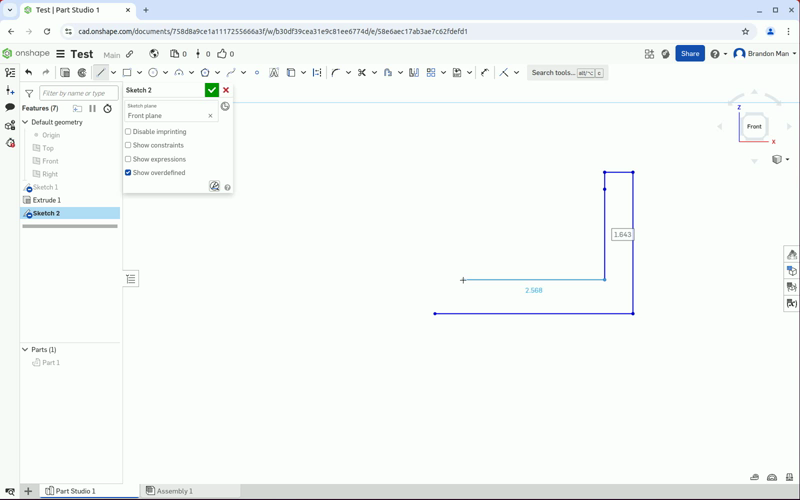
scroll(-6)
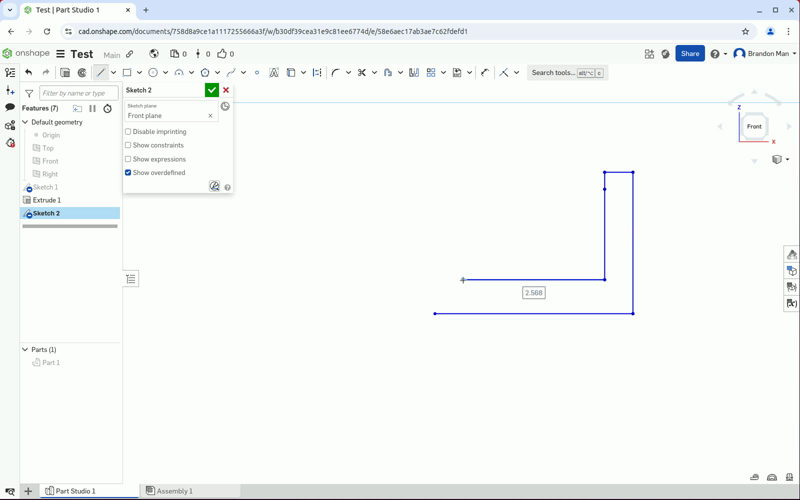
scroll(-6)
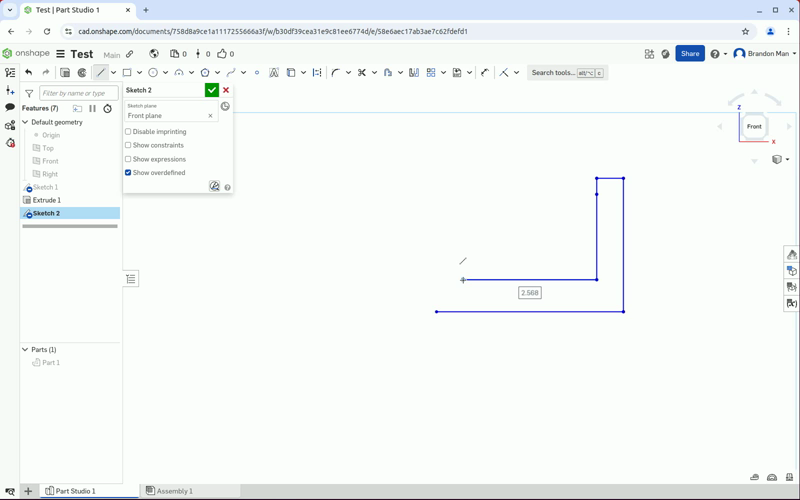
scroll(-6)
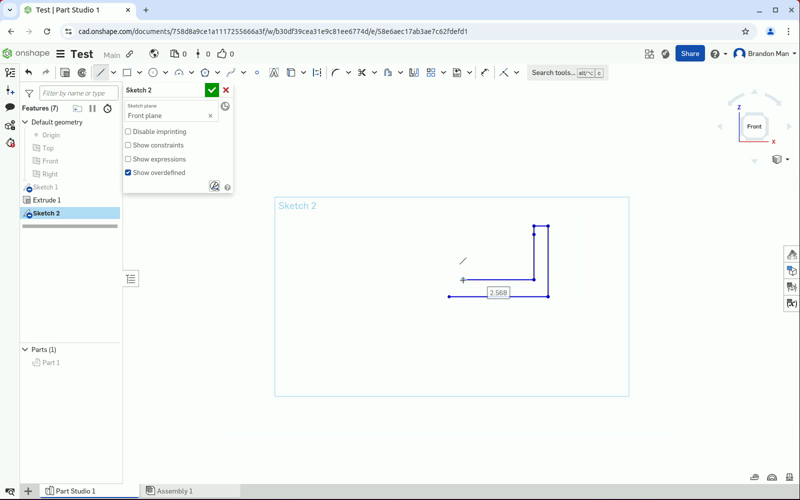
scroll(-6)
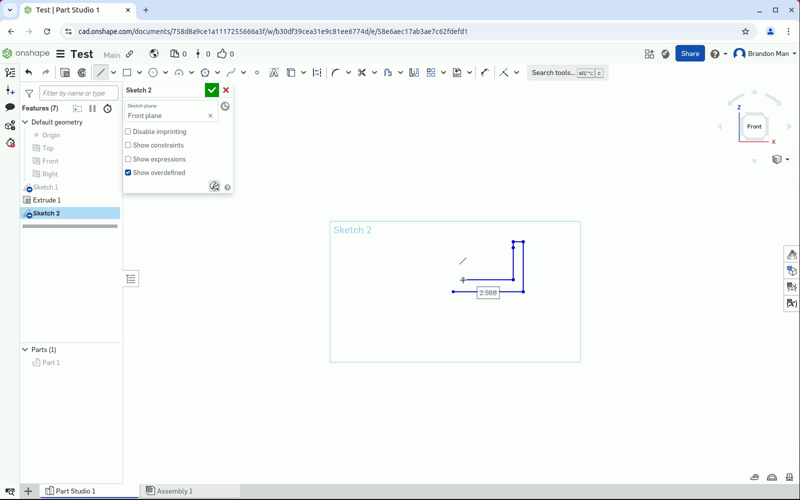
scroll(-6)
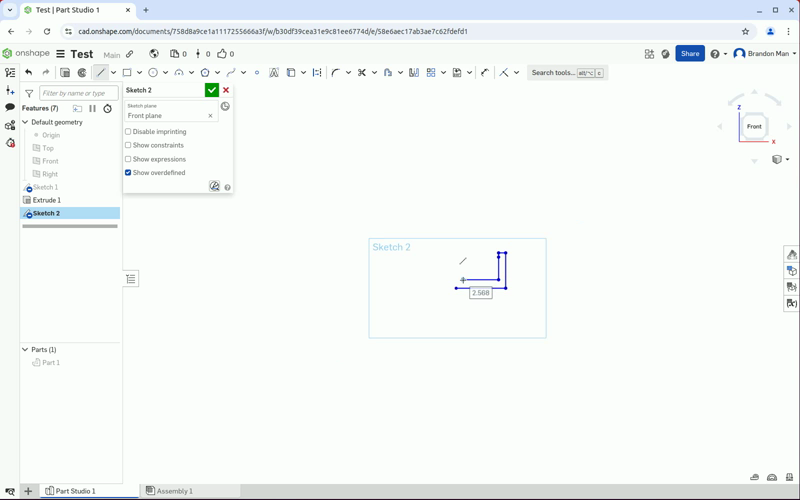
scroll(-6)
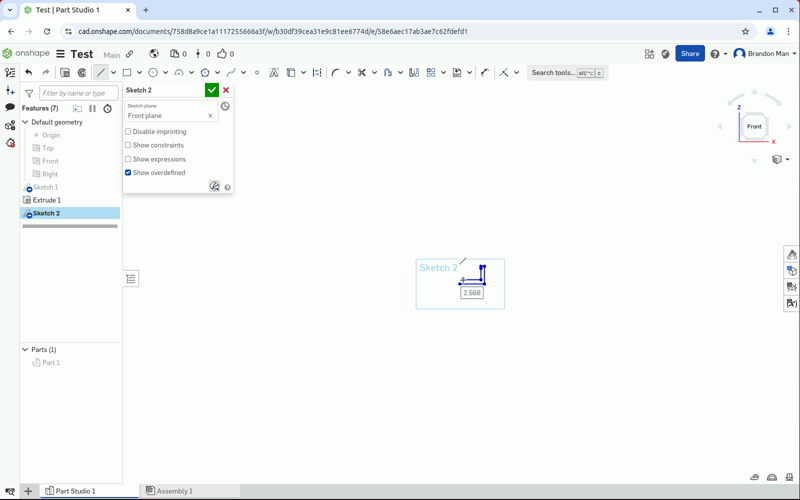
scroll(-6)
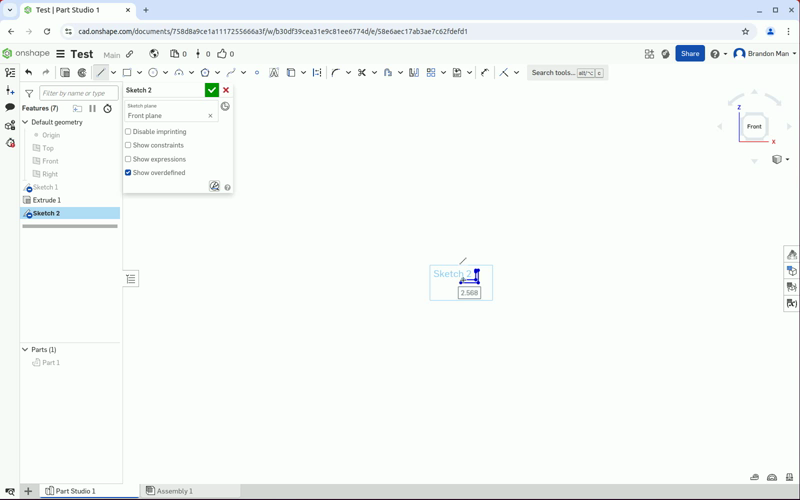
key_up(shift)
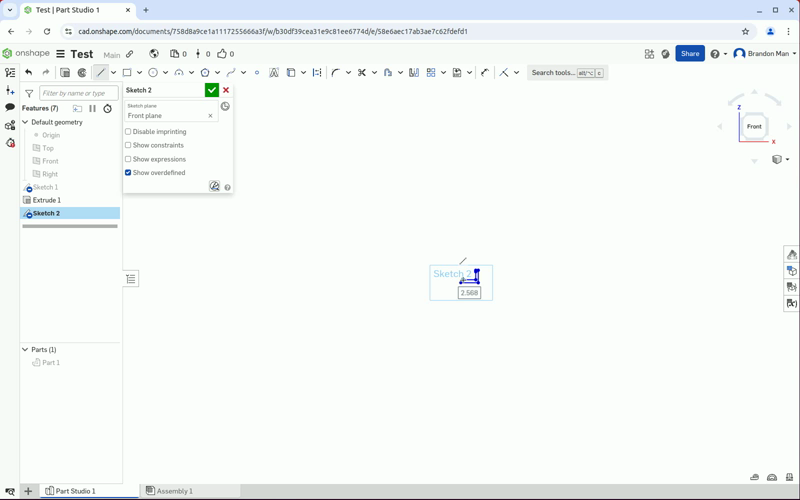
key_down(shift)
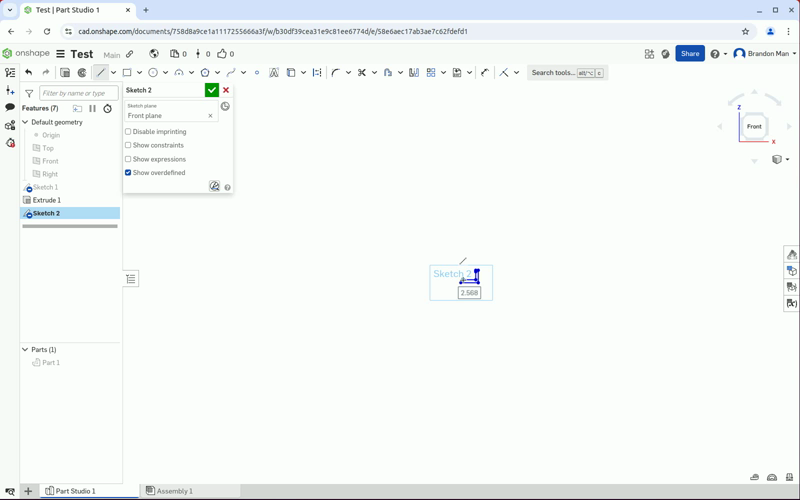
mouse_move(493, 279)
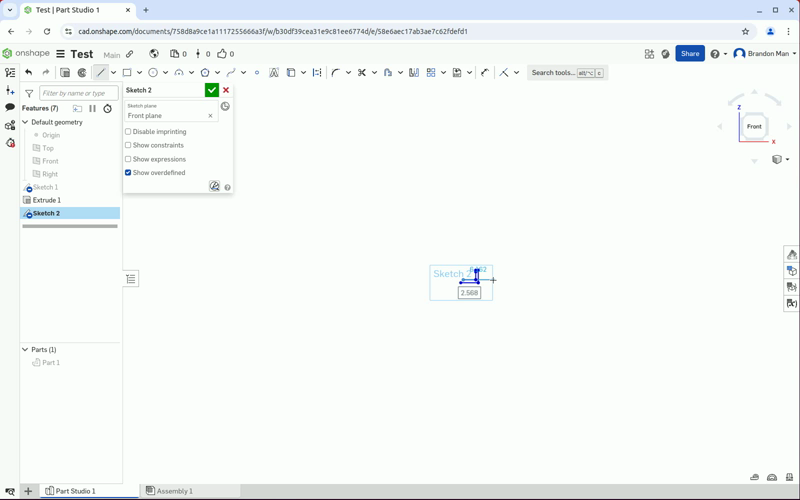
mouse_move(463, 271)
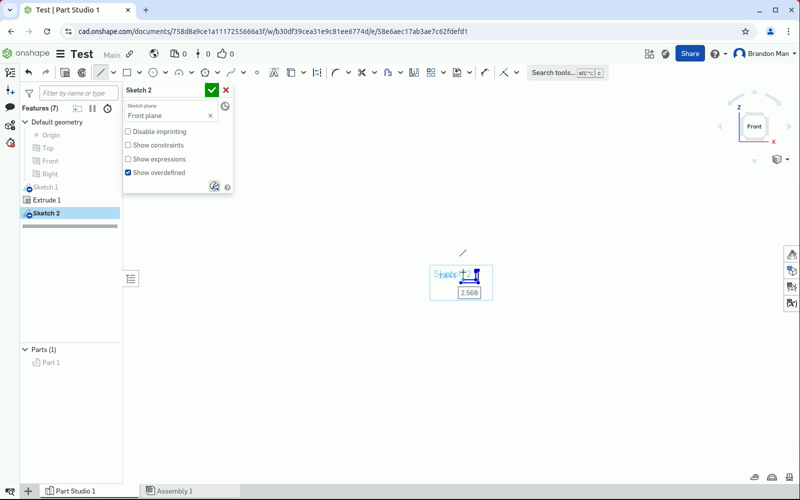
click(463, 271)
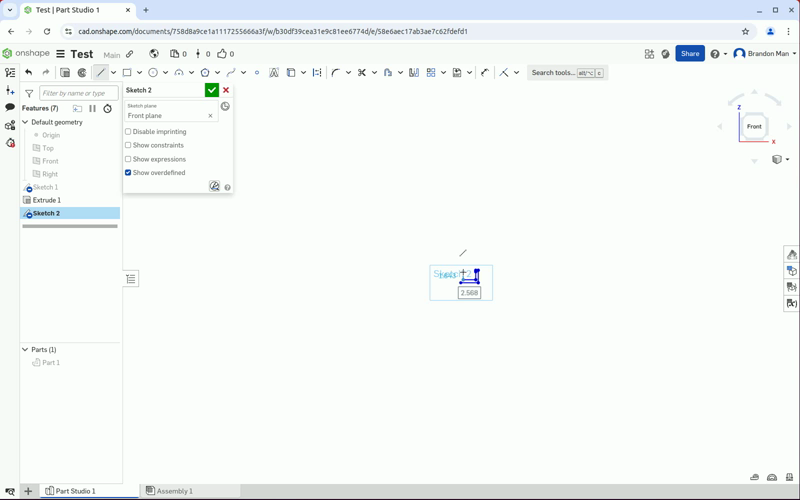
key_up(shift)
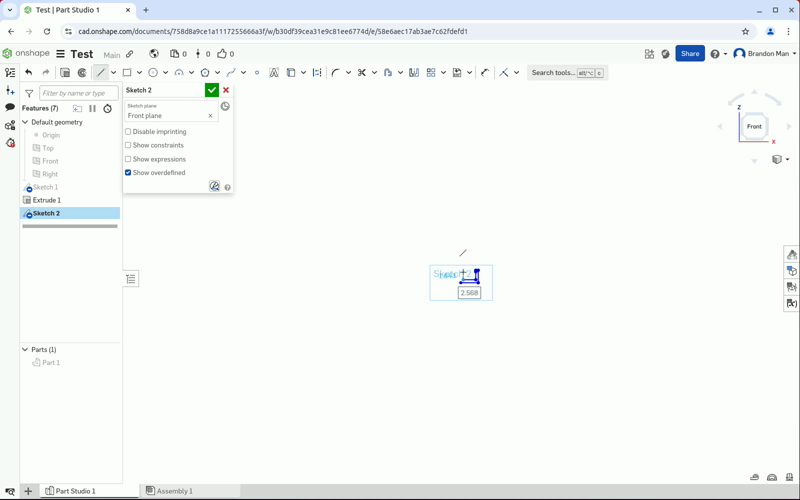
key_down(shift)
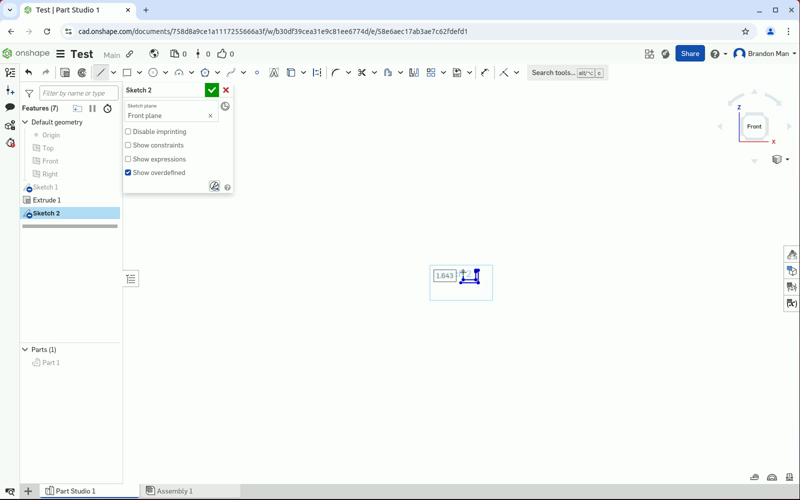
mouse_move(493, 271)
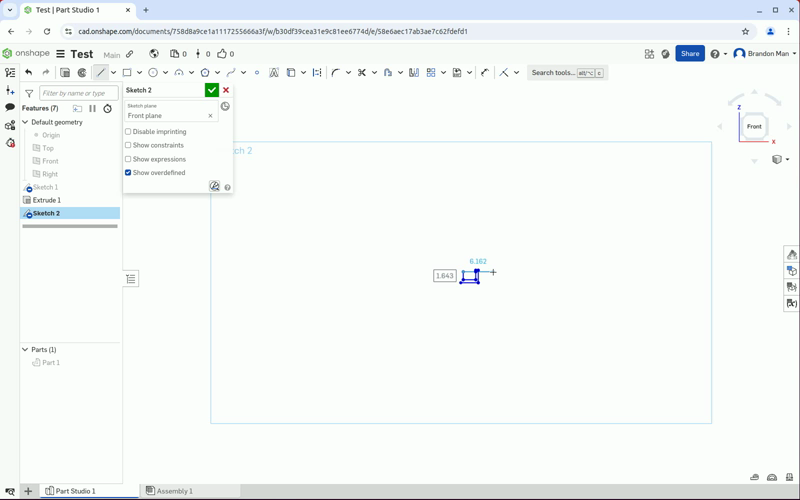
mouse_move(463, 270)
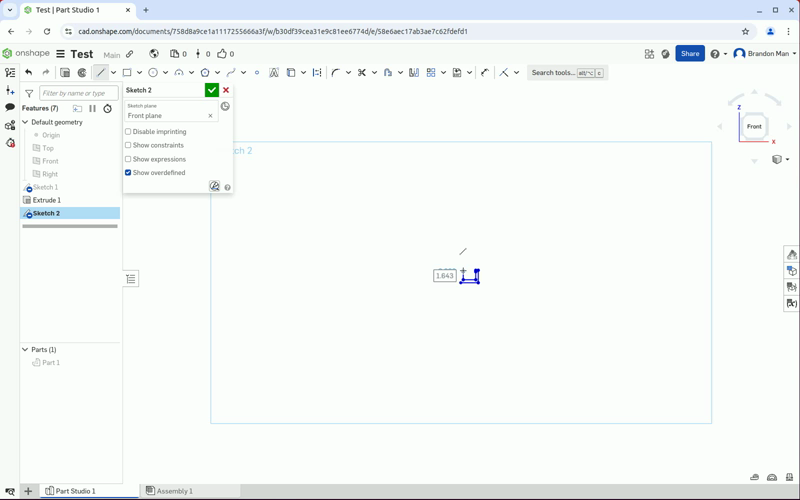
scroll(6)
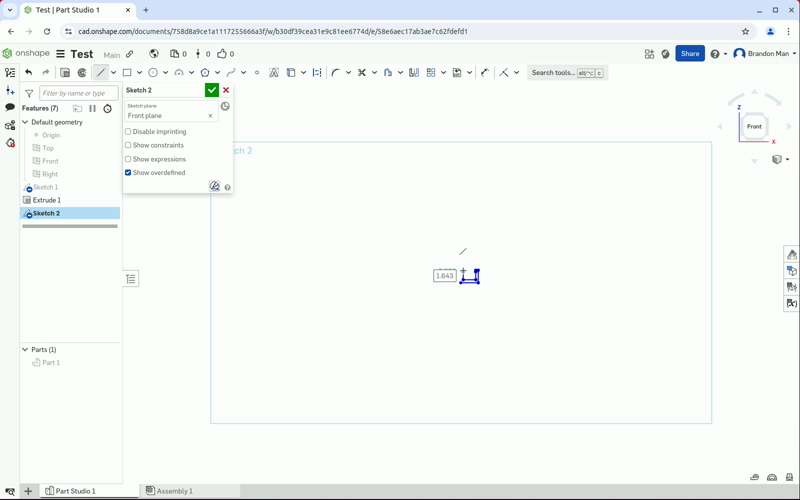
scroll(6)
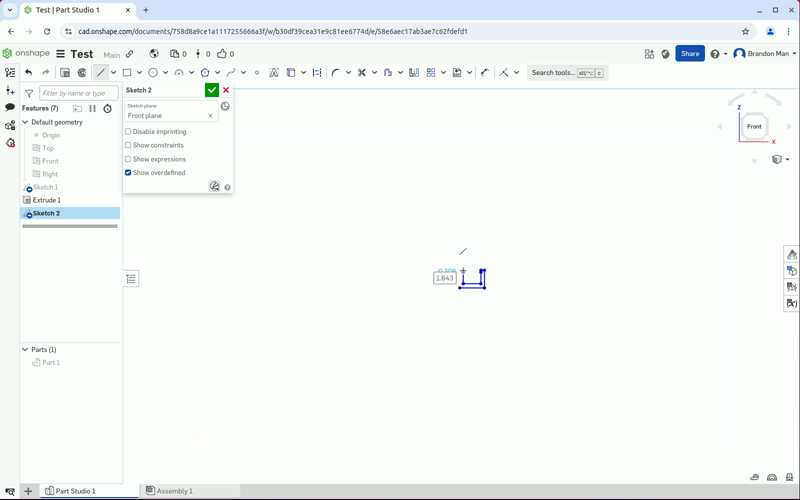
scroll(6)
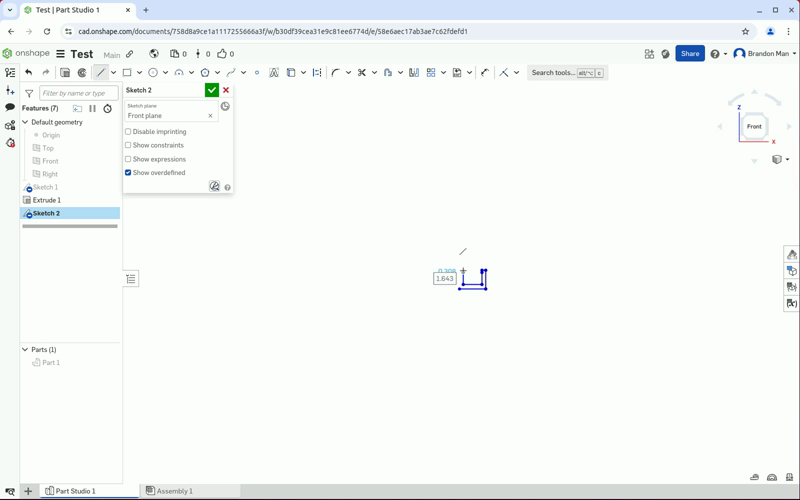
scroll(6)
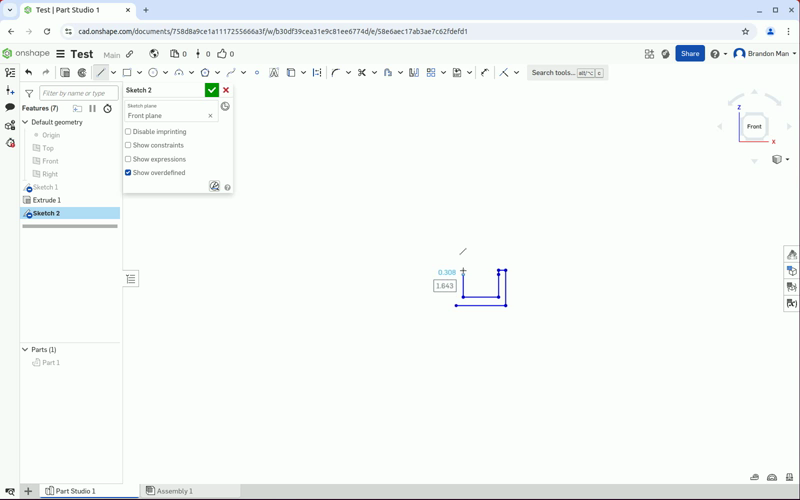
scroll(6)
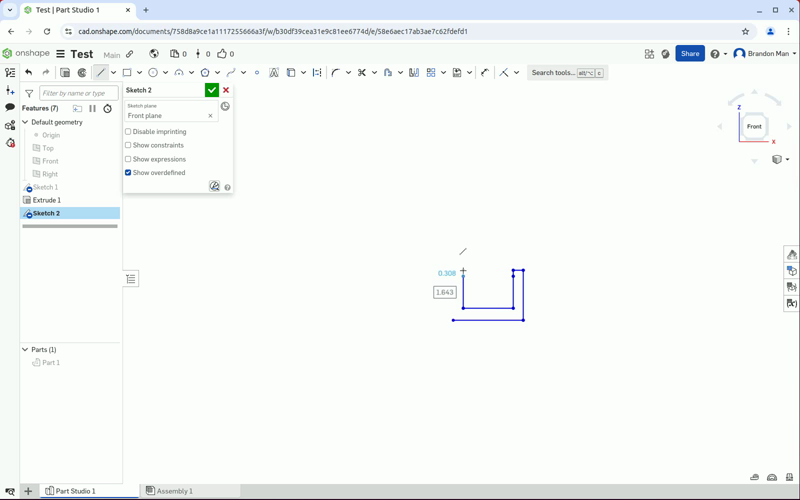
scroll(6)
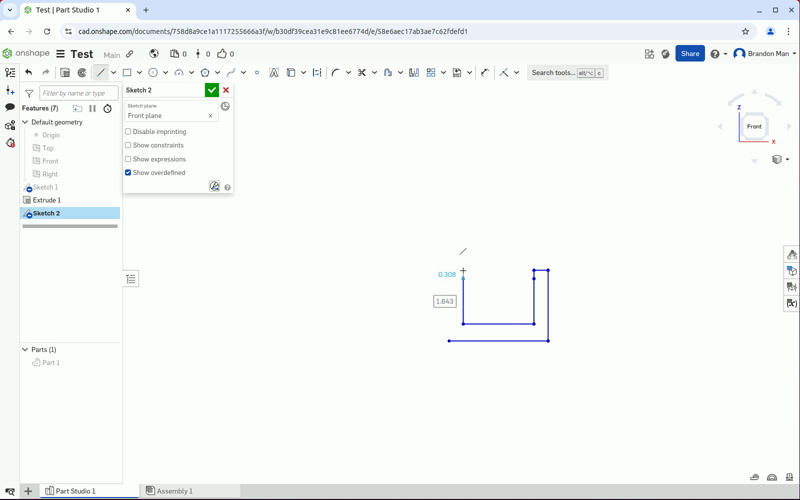
scroll(6)
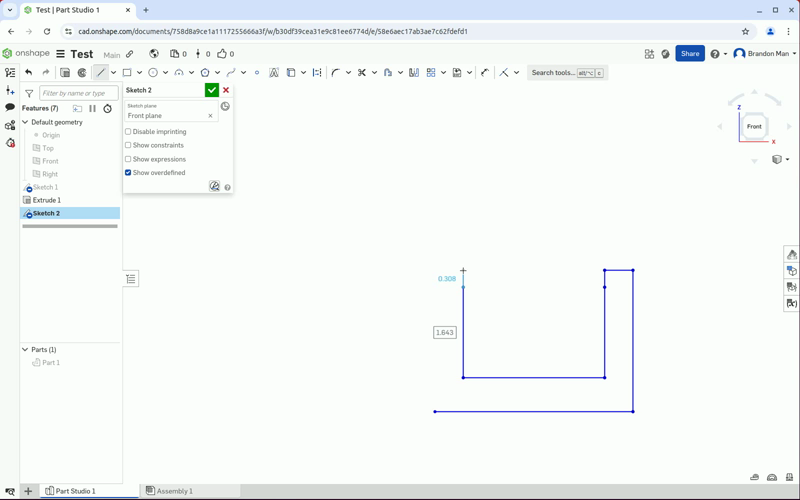
click(463, 270)
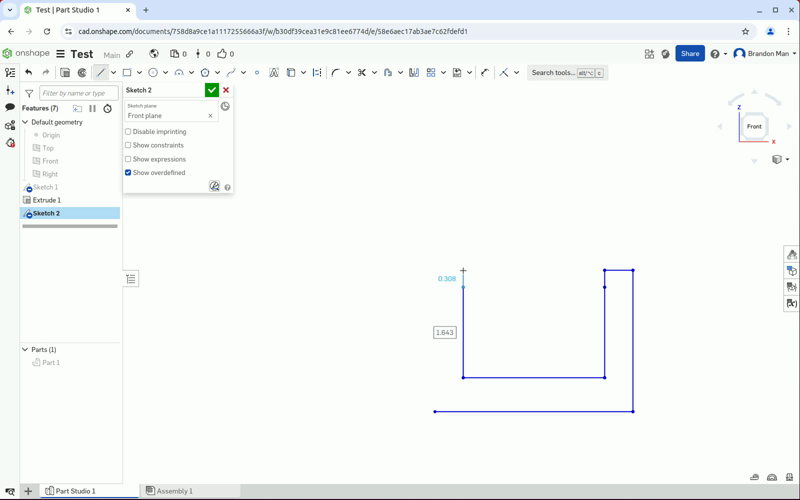
scroll(-6)
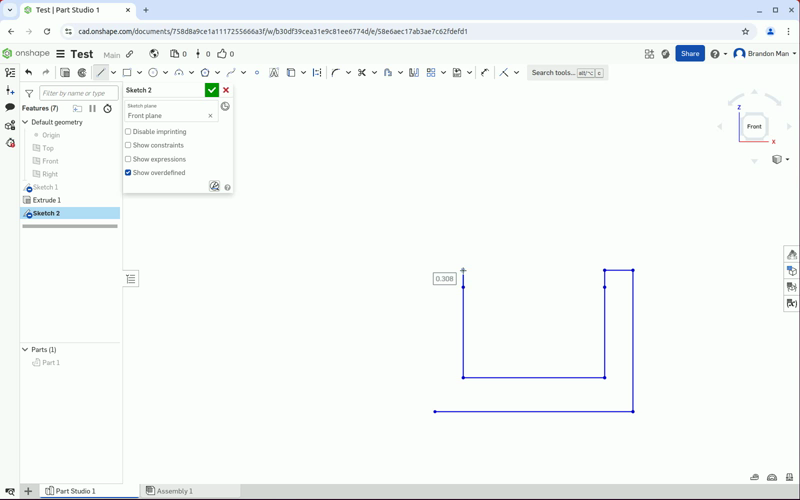
scroll(-6)
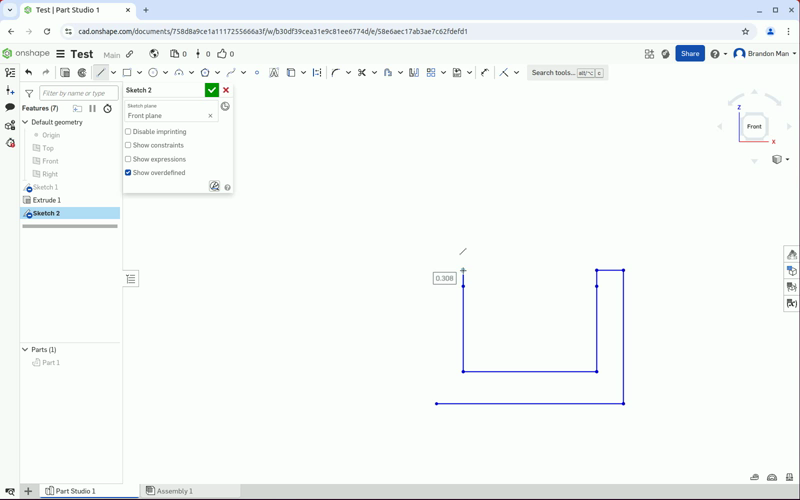
scroll(-6)
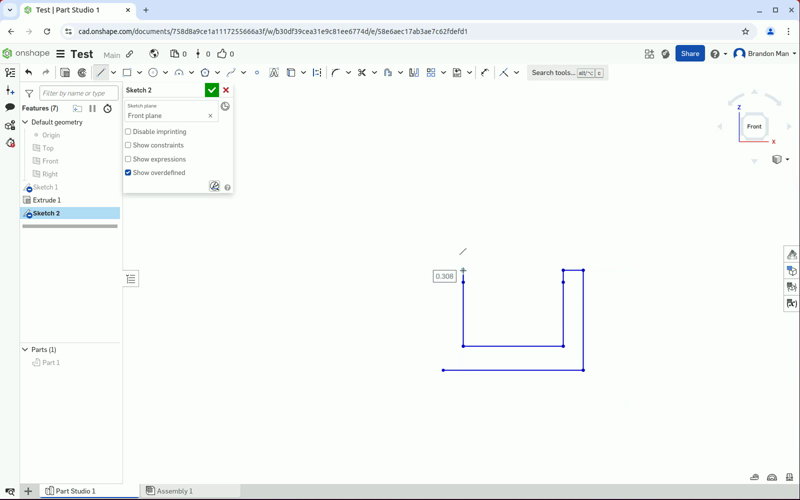
scroll(-6)
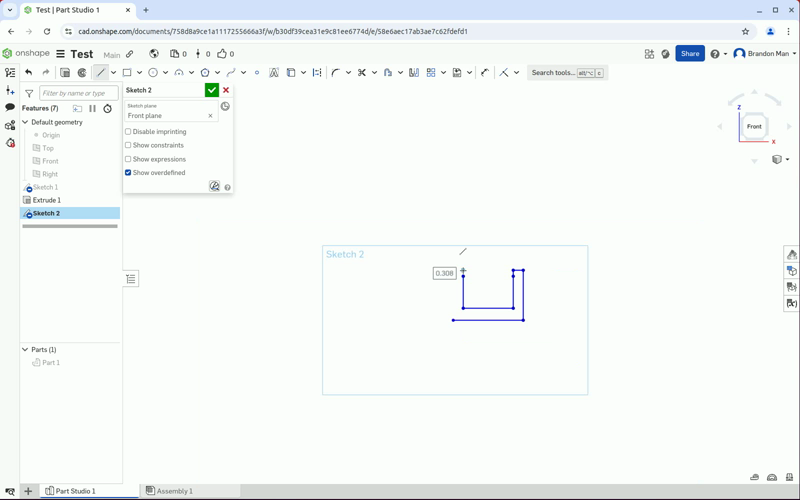
scroll(-6)
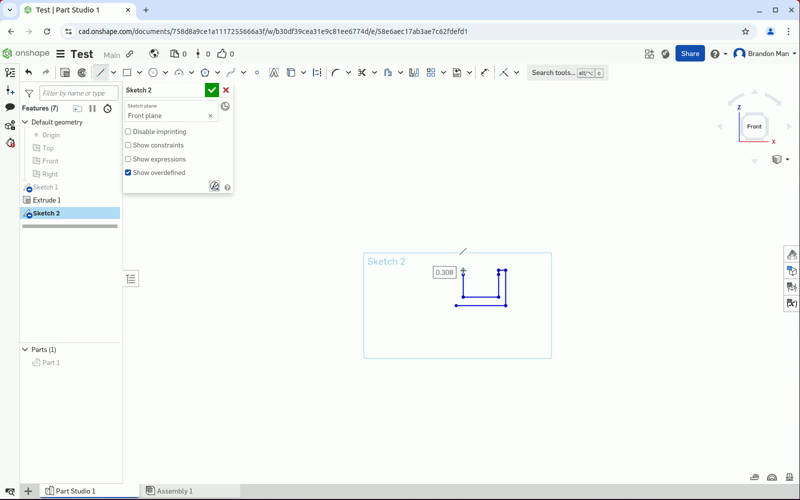
scroll(-6)
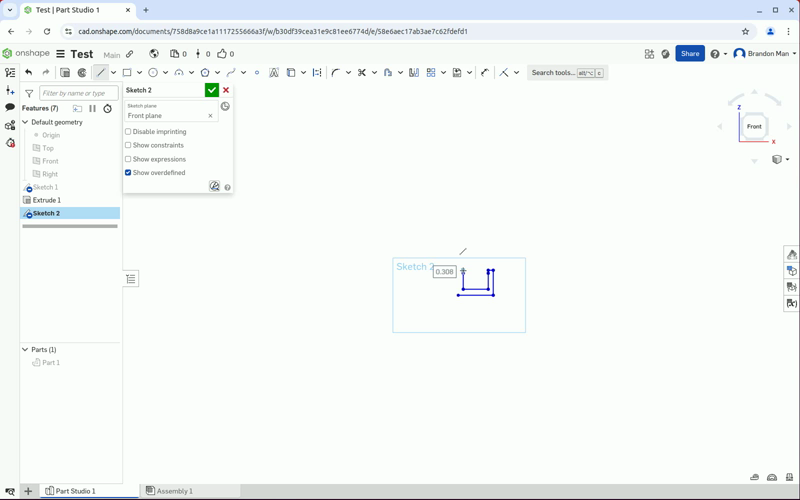
scroll(-6)
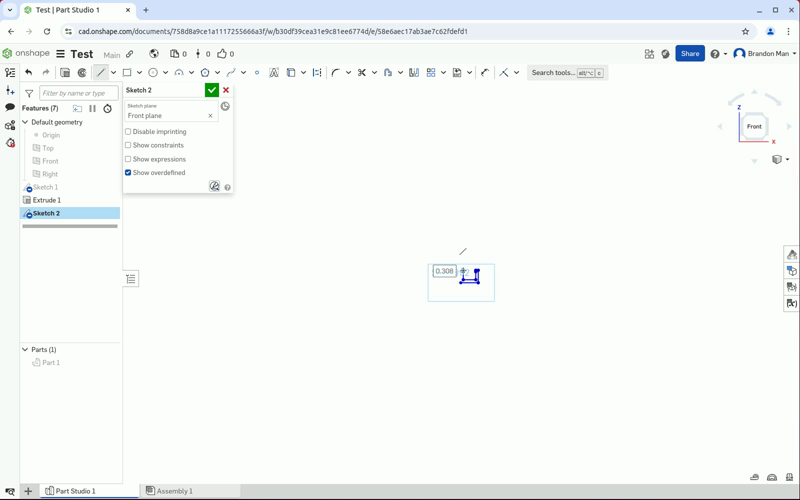
key_up(shift)
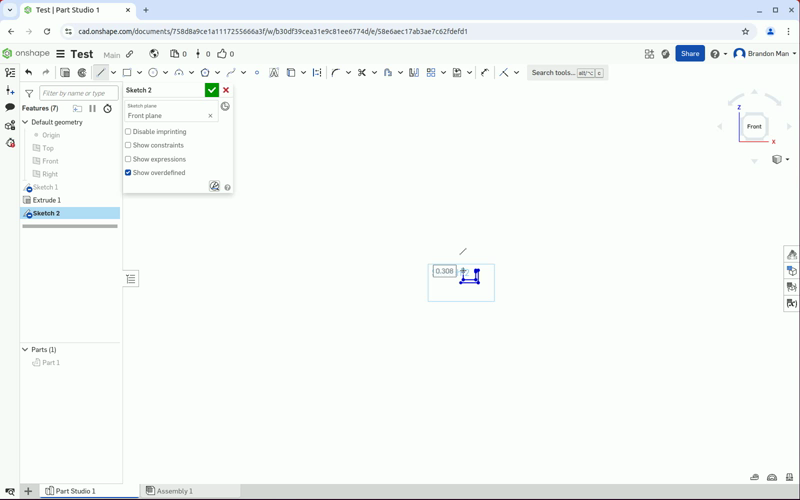
key_down(shift)
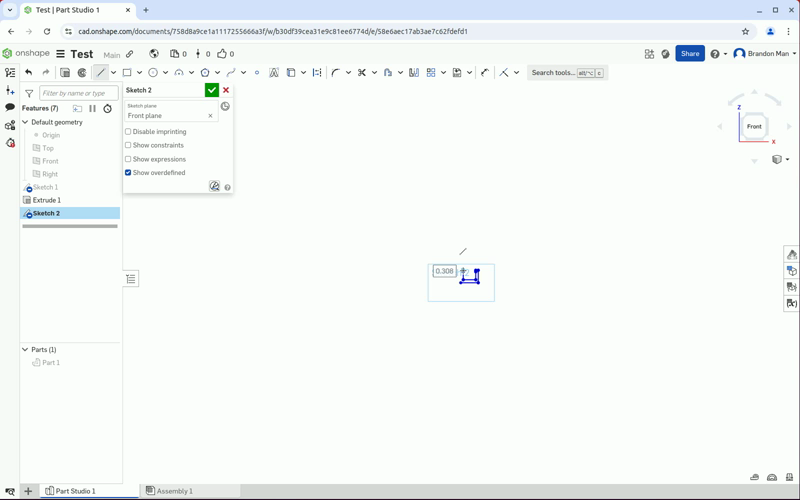
mouse_move(493, 270)
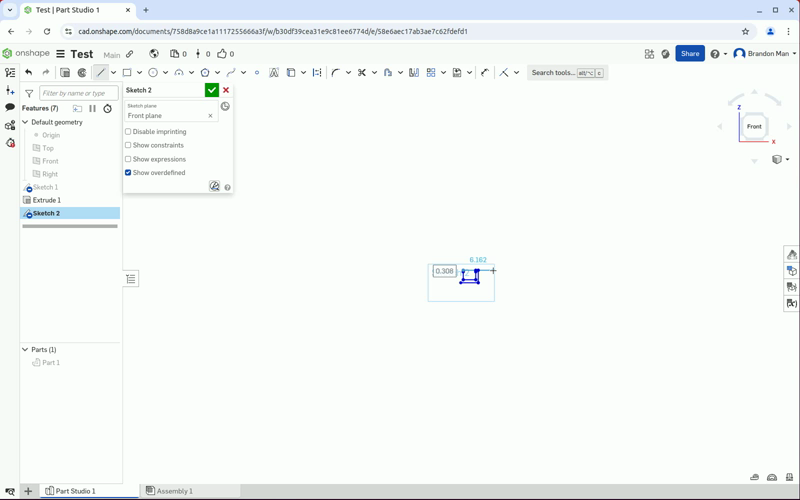
mouse_move(460, 270)
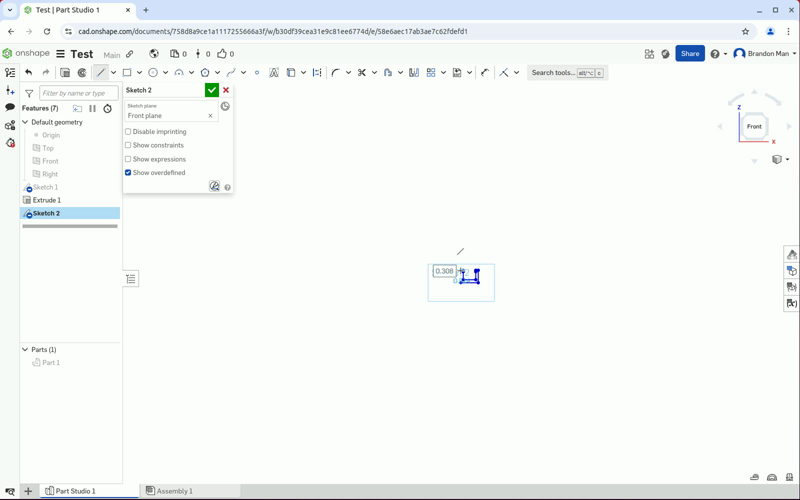
scroll(6)
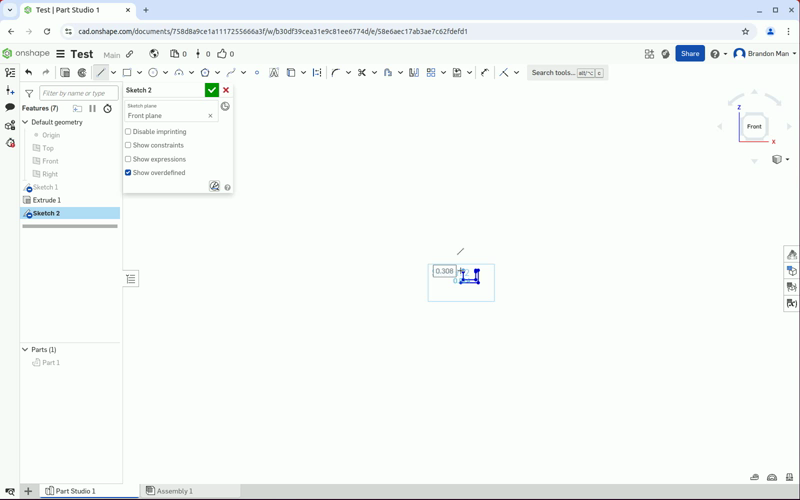
scroll(6)
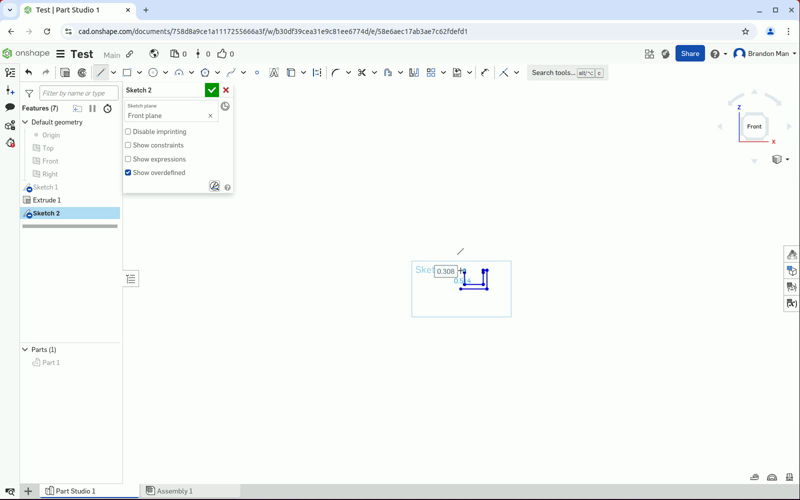
scroll(6)
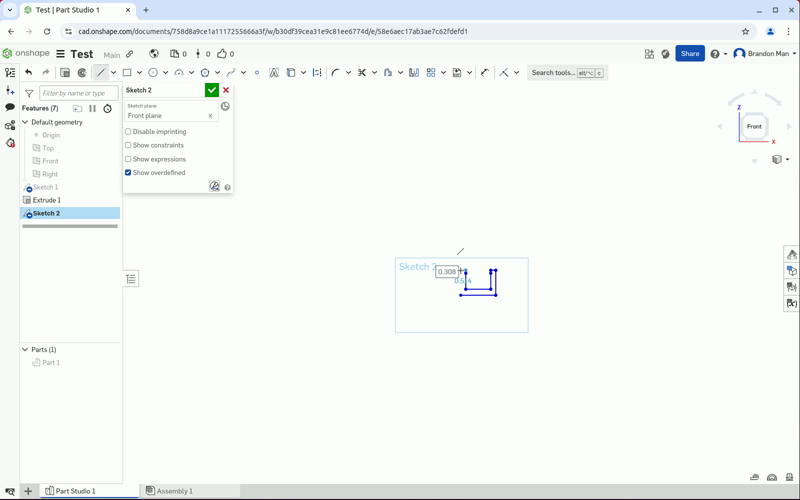
scroll(6)
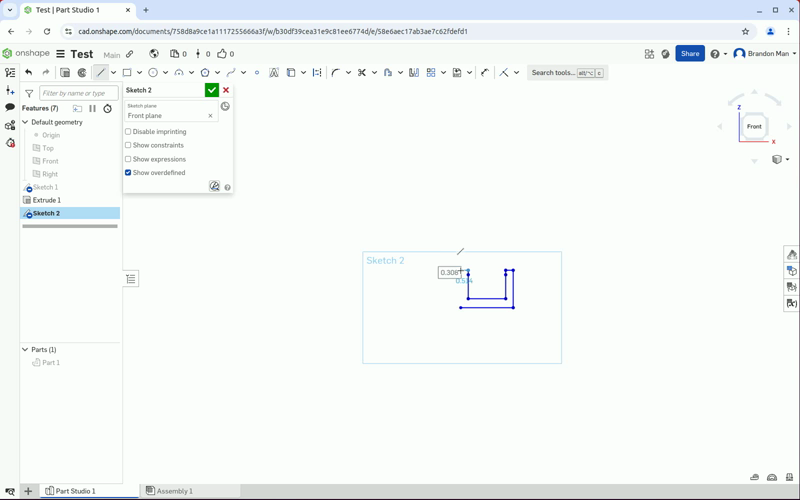
scroll(6)
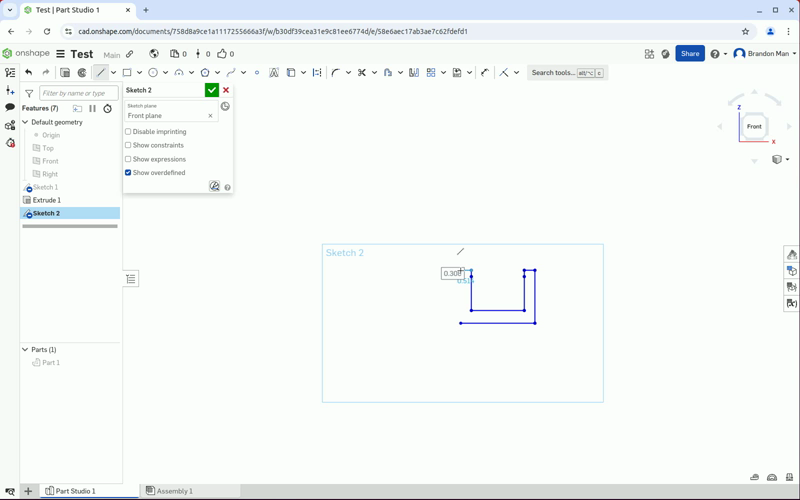
scroll(6)
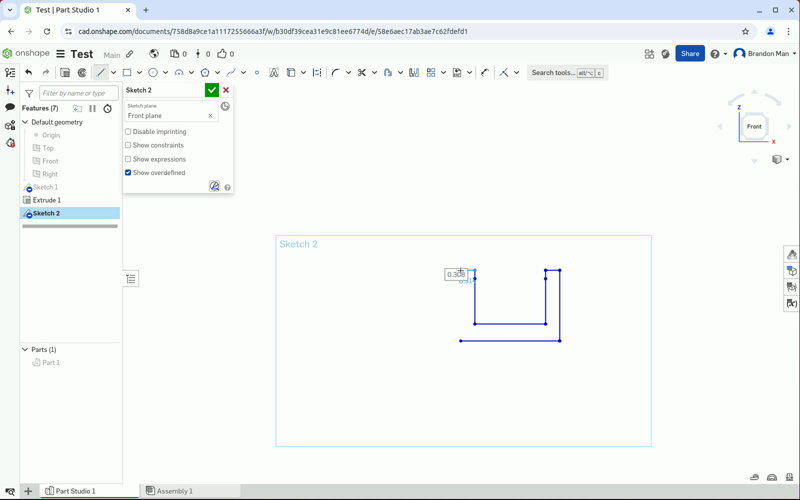
scroll(6)
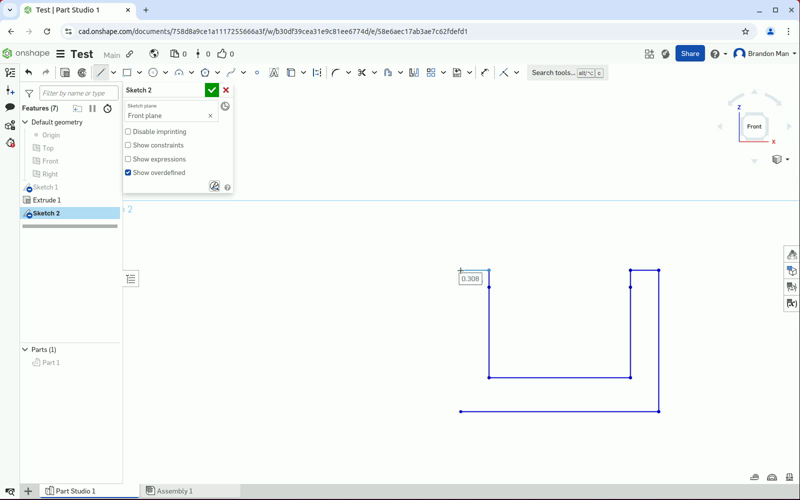
click(460, 270)
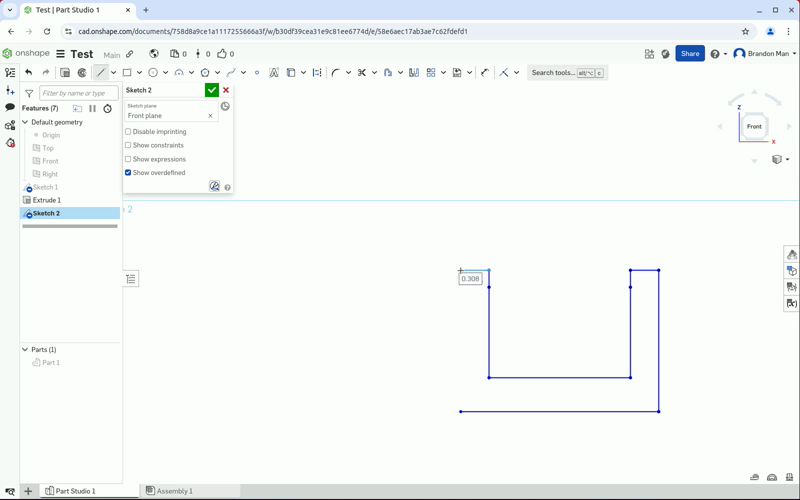
scroll(-6)
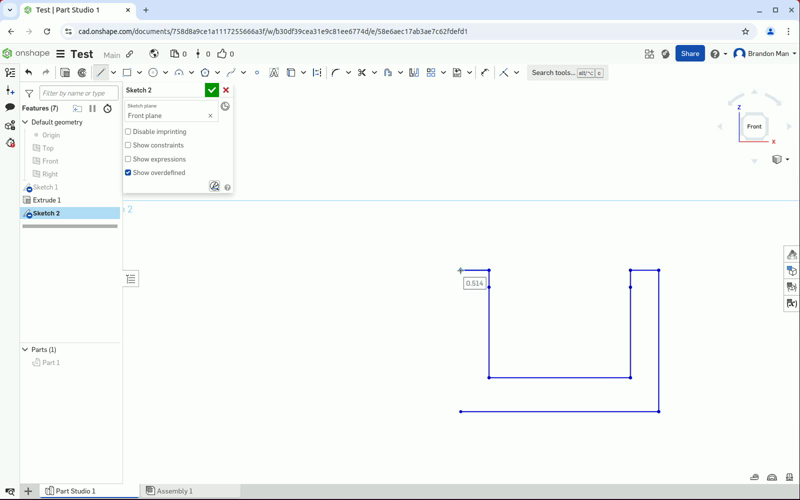
scroll(-6)
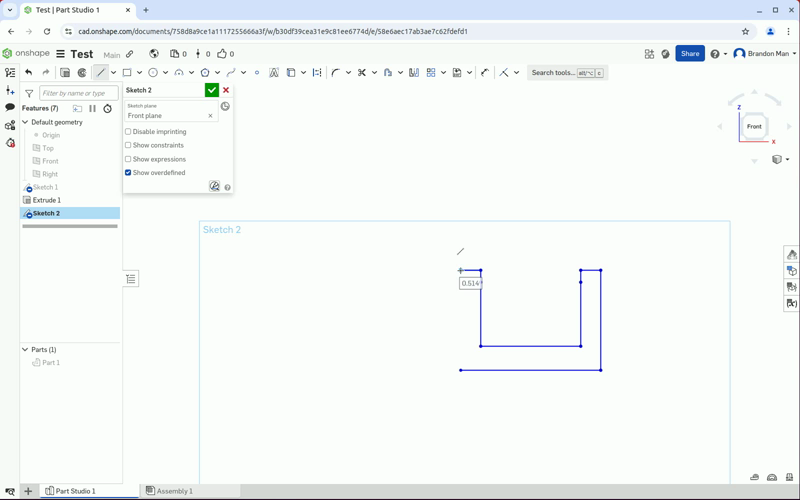
scroll(-6)
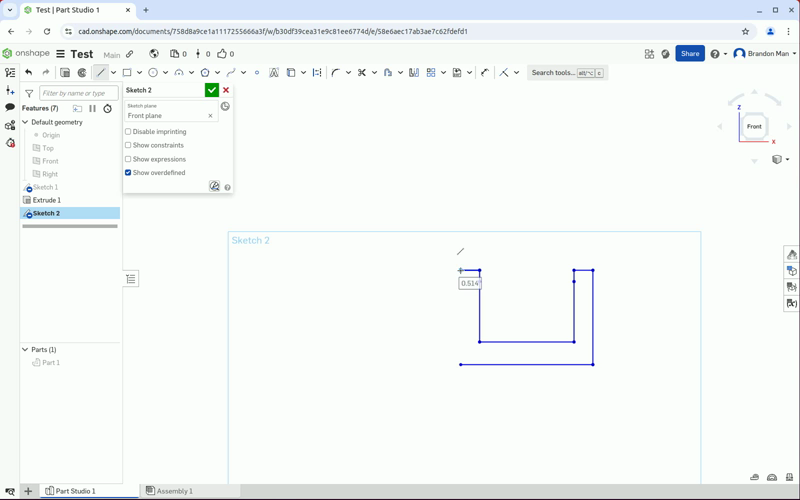
scroll(-6)
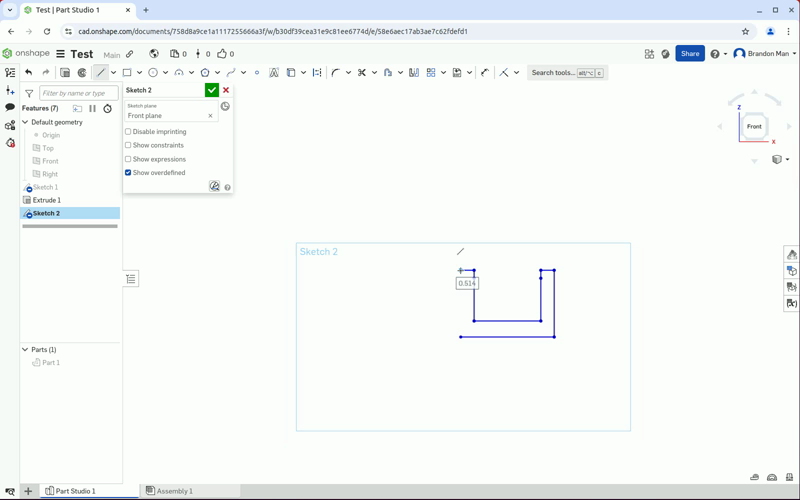
scroll(-6)
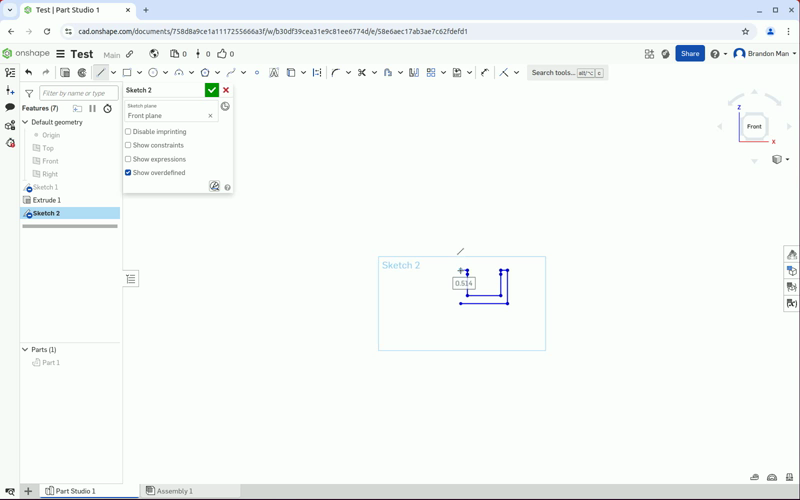
scroll(-6)
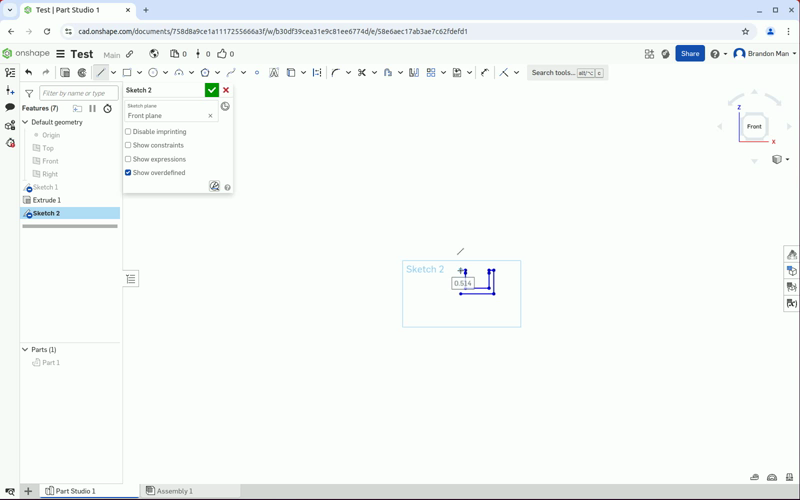
scroll(-6)
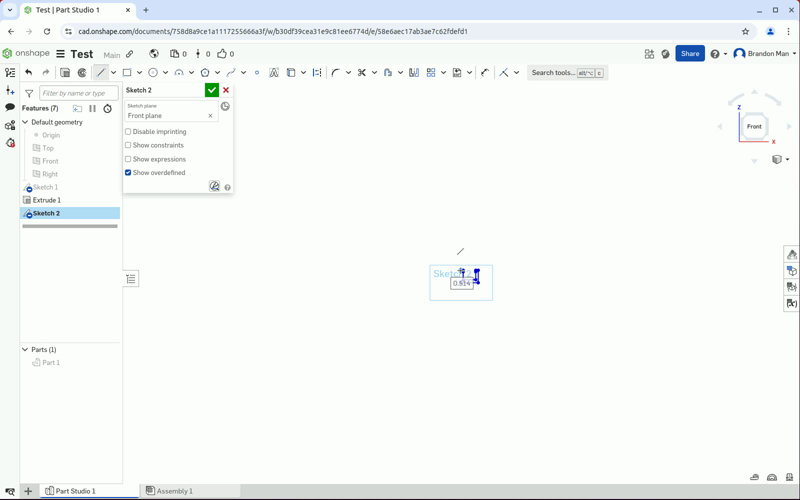
key_up(shift)
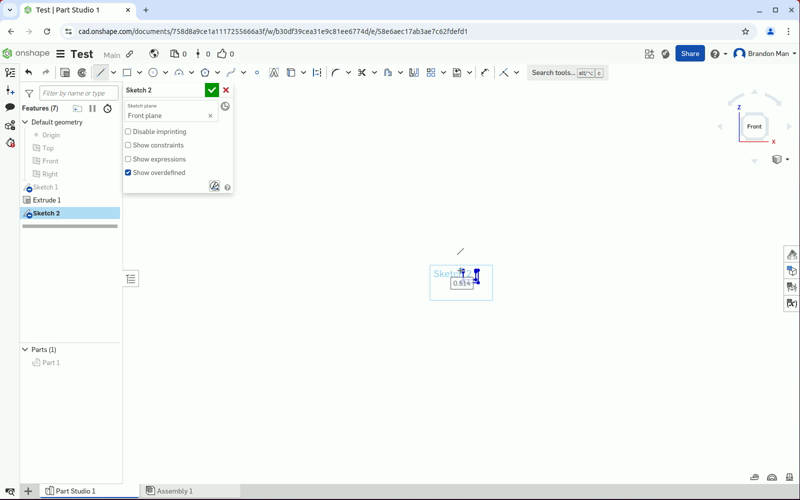
mouse_move(490, 270)
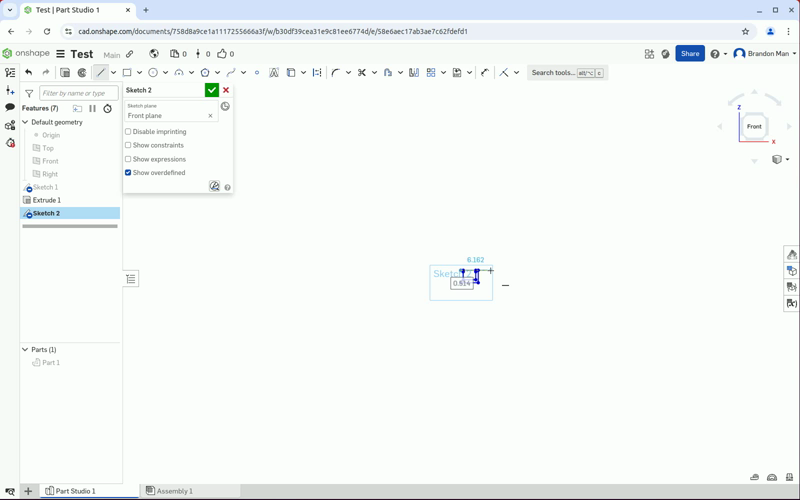
key_down(shift)
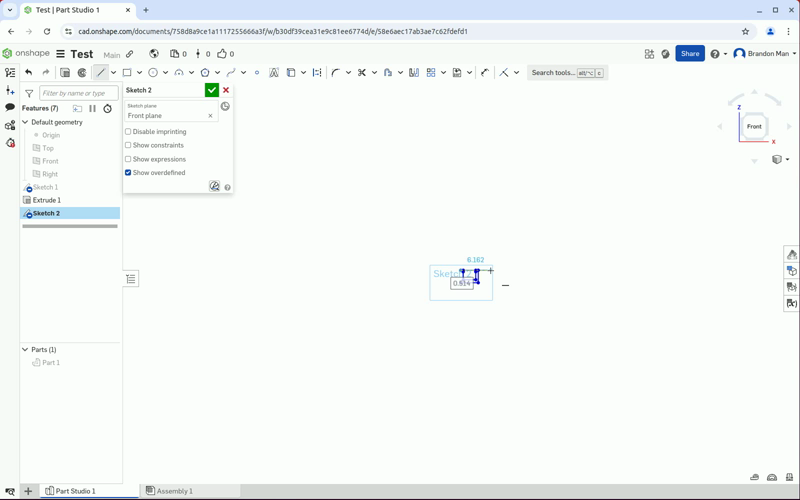
mouse_move(460, 282)
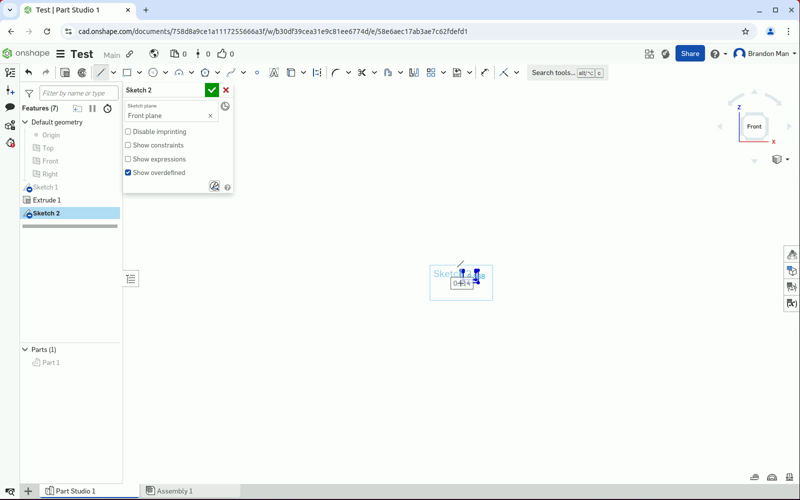
scroll(6)
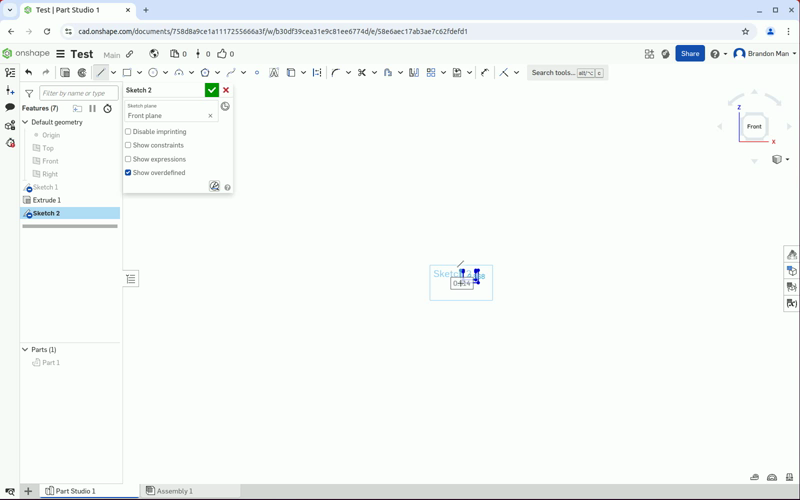
scroll(6)
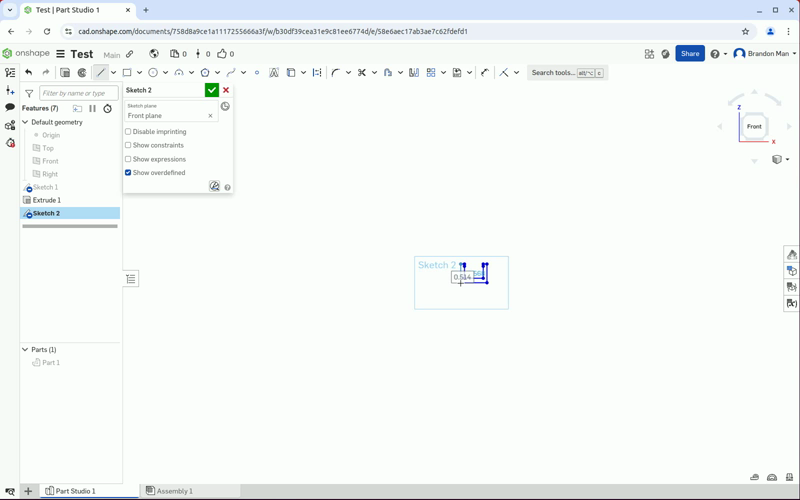
scroll(6)
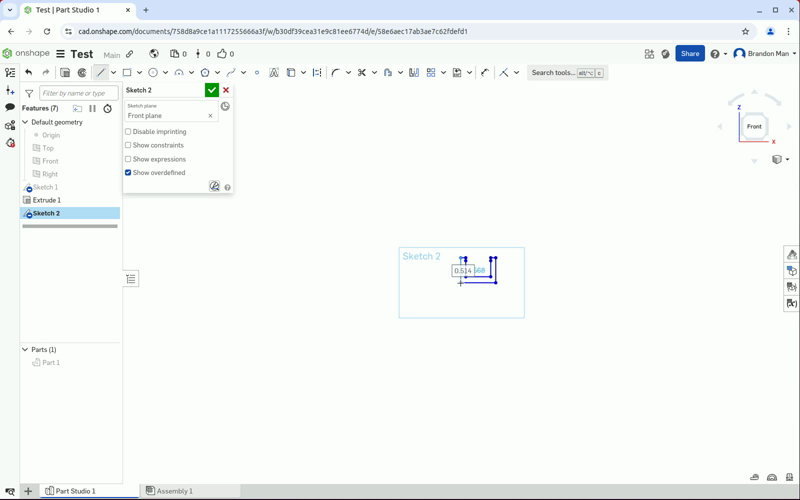
scroll(6)
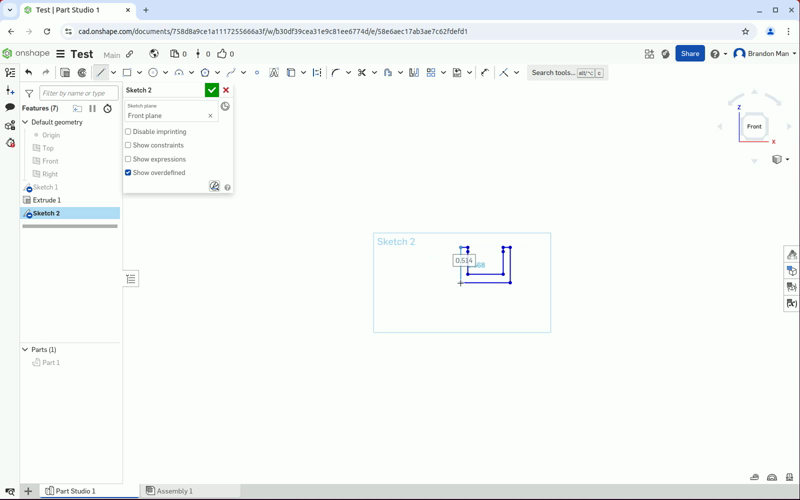
scroll(6)
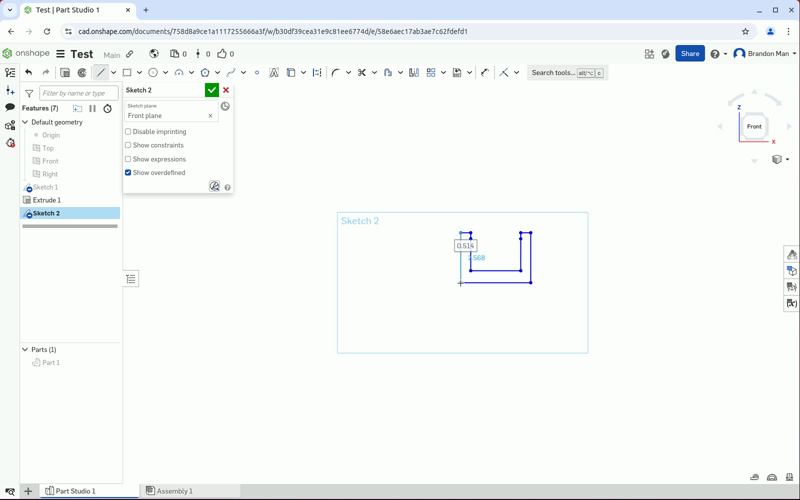
scroll(6)
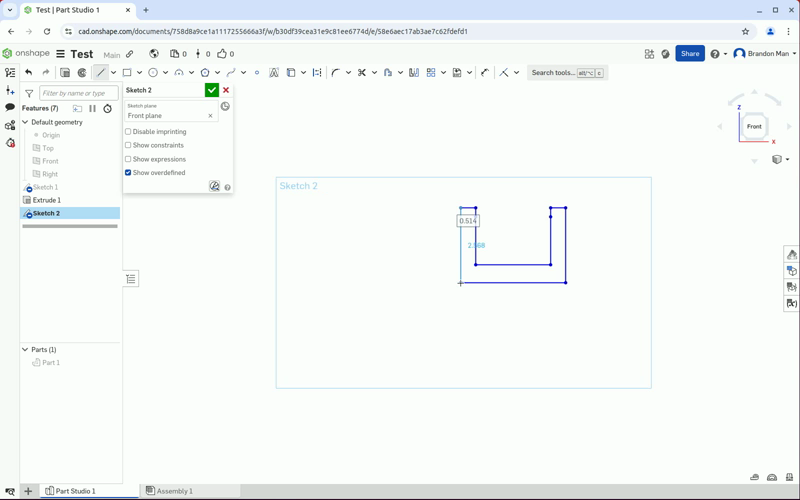
scroll(6)
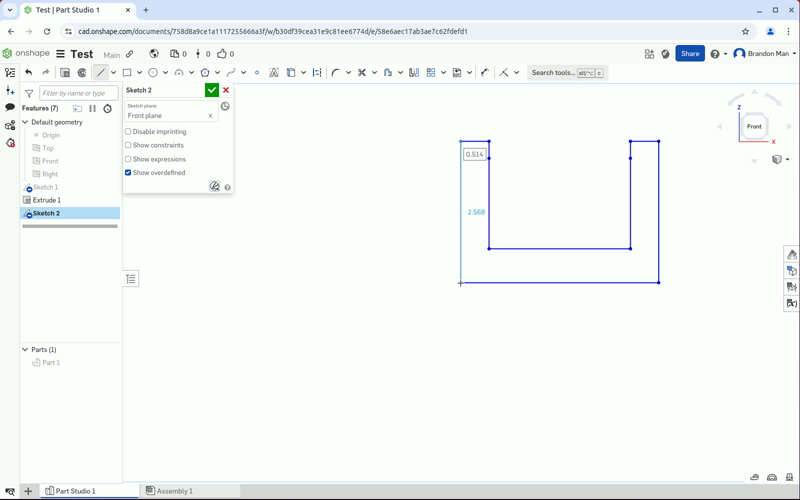
key_up(shift)
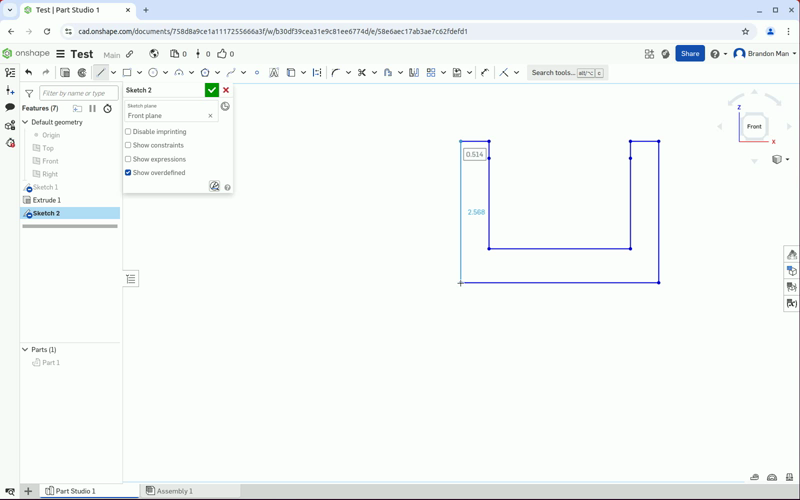
click(460, 282)
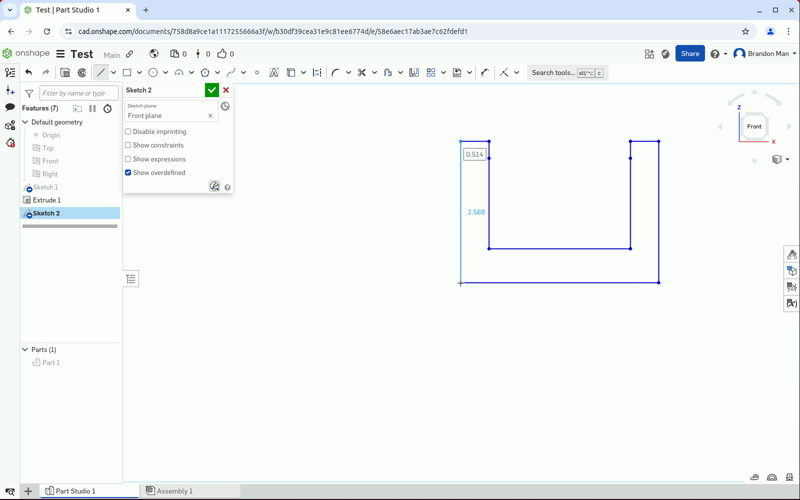
scroll(-6)
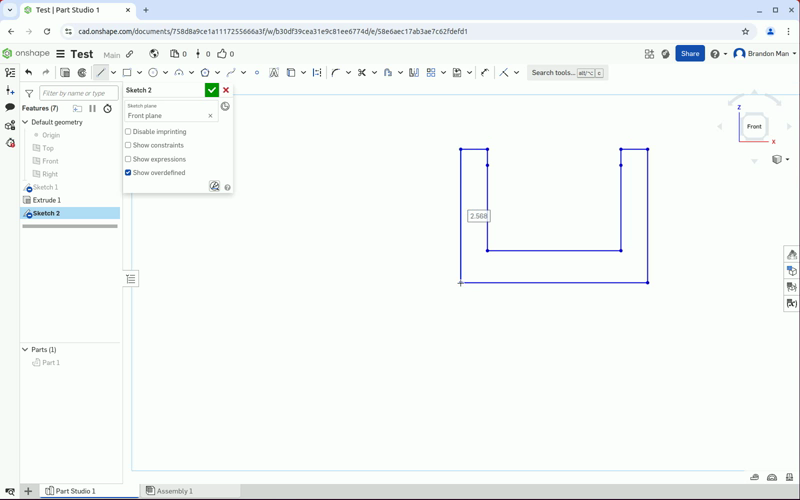
scroll(-6)
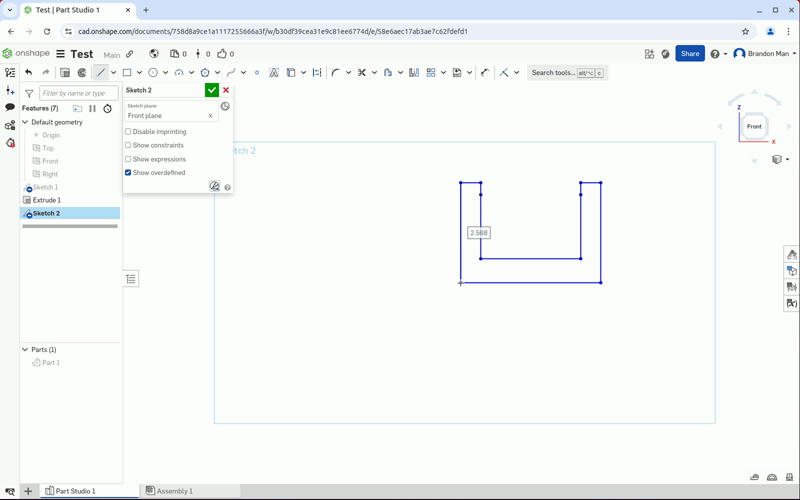
scroll(-6)
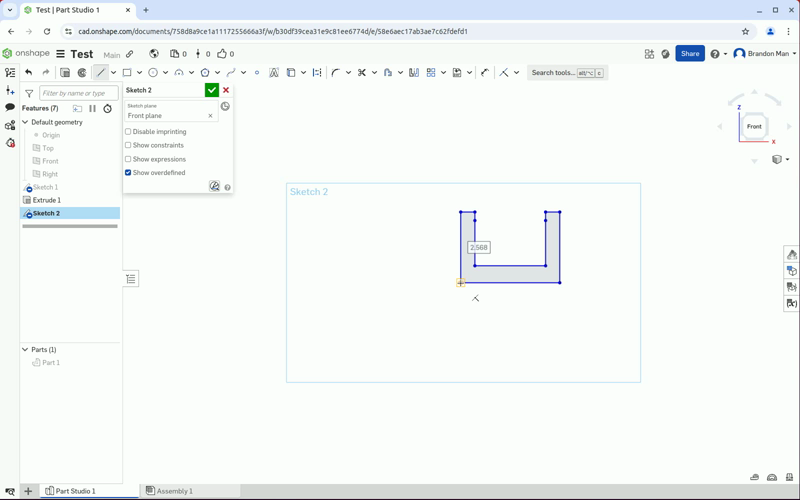
scroll(-6)
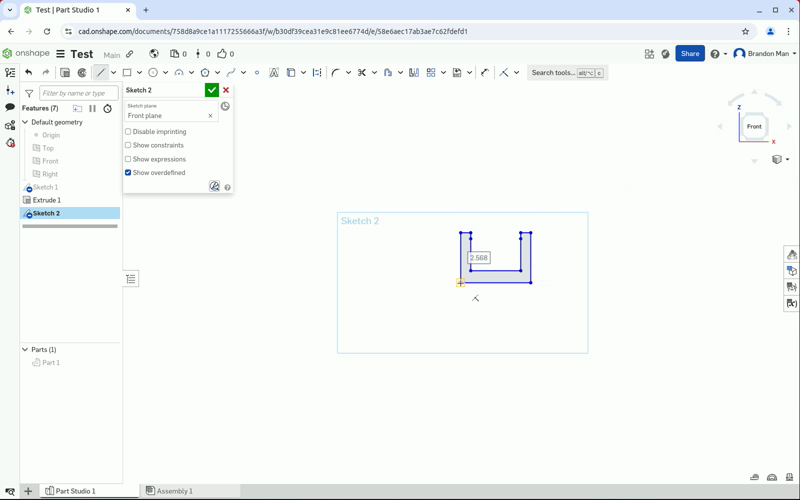
scroll(-6)
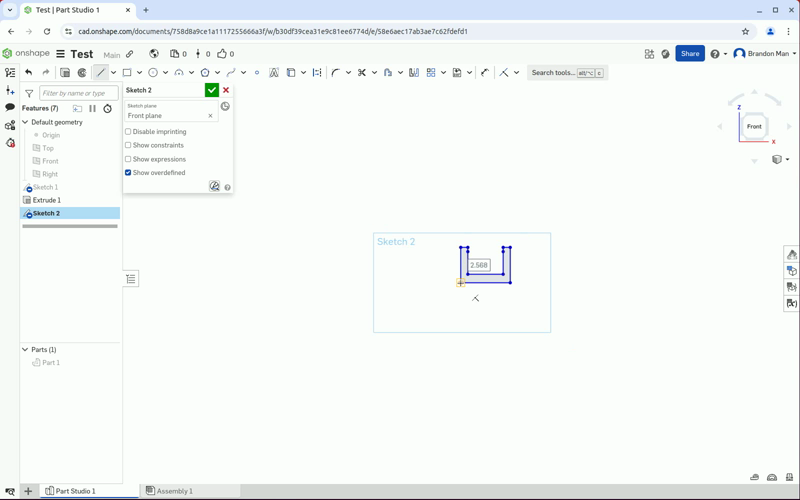
scroll(-6)
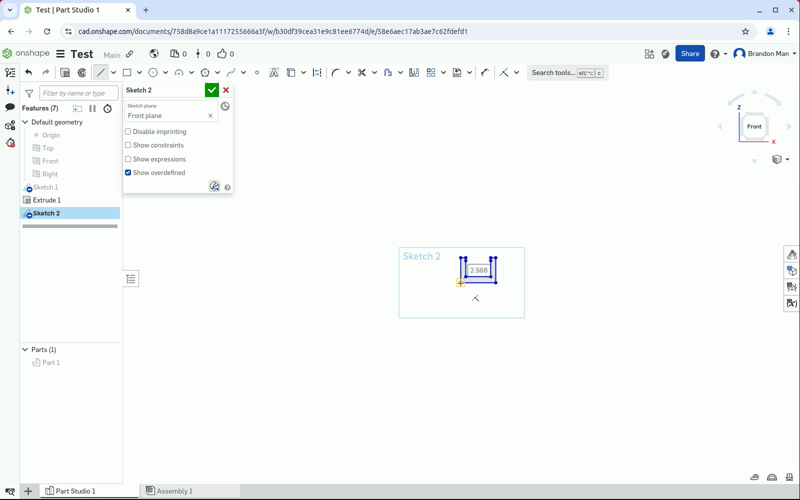
scroll(-6)
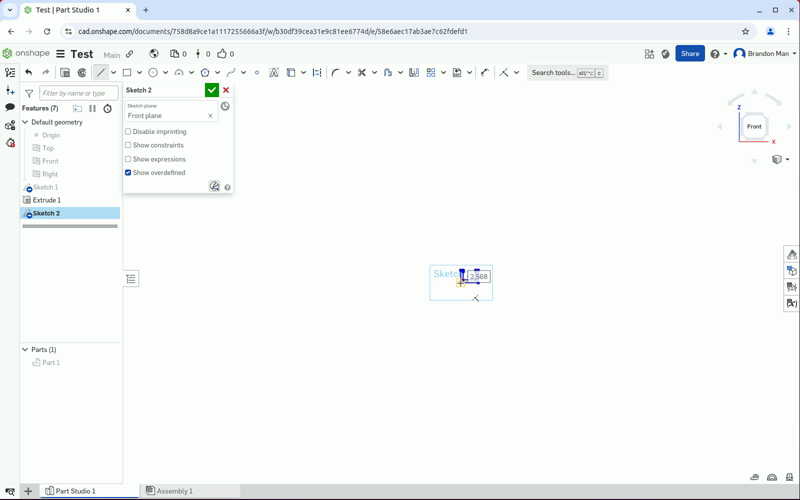
key(esc)
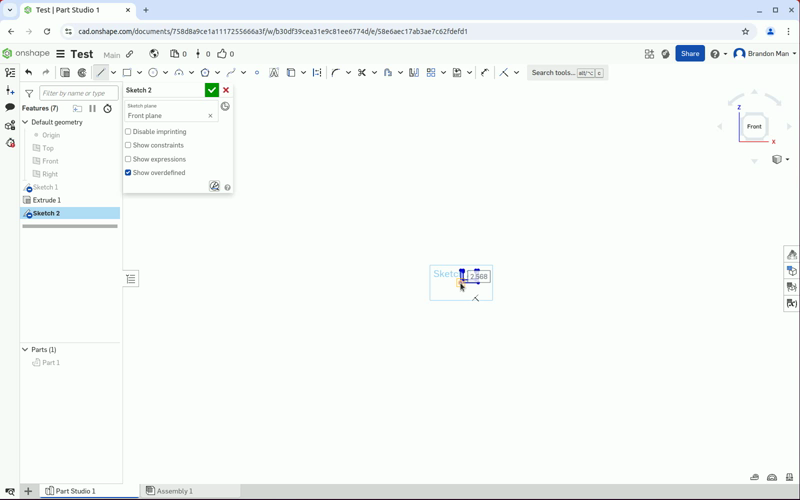
mouse_move(467, 280)
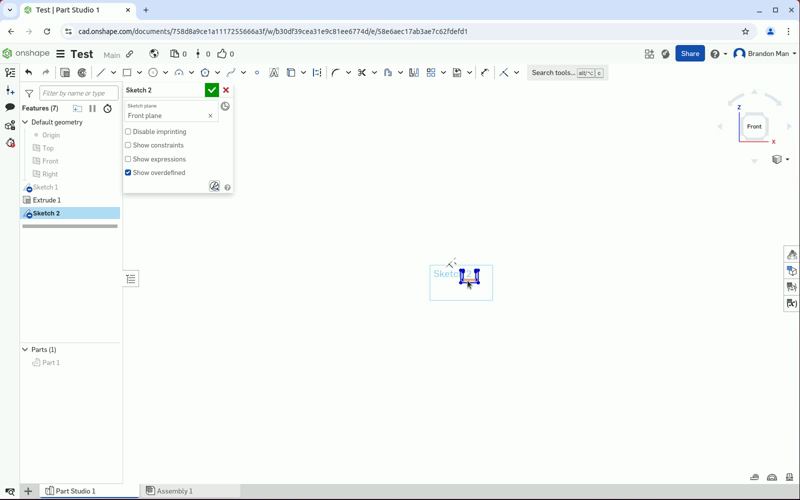
scroll(6)
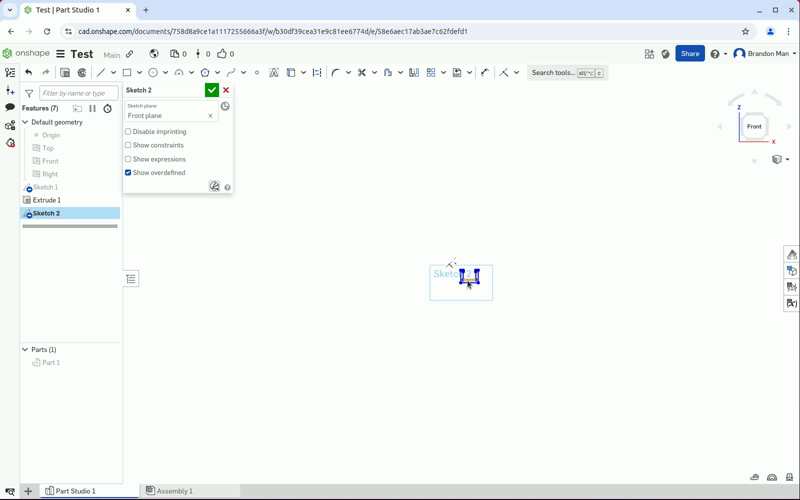
scroll(6)
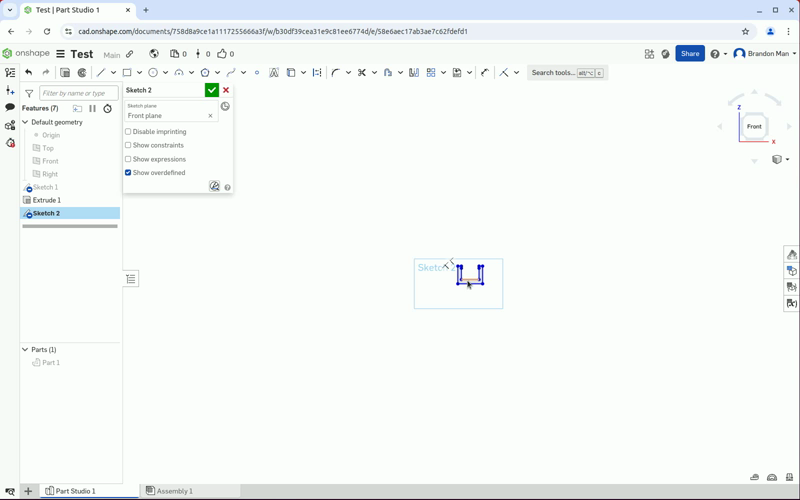
scroll(6)
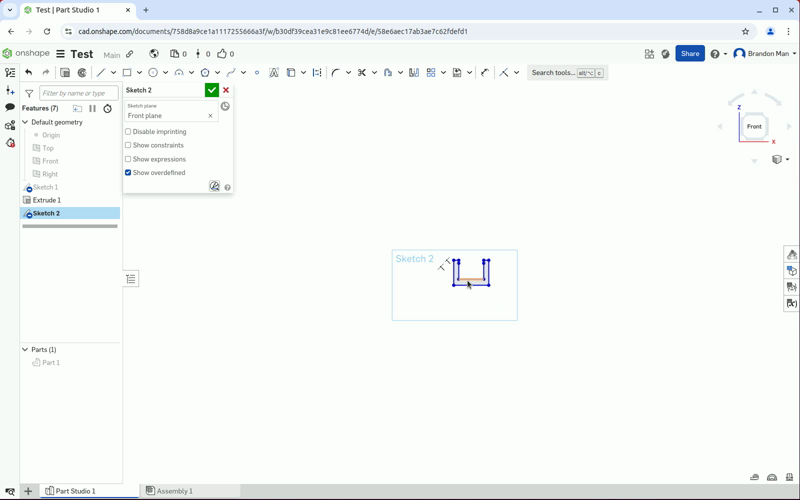
scroll(6)
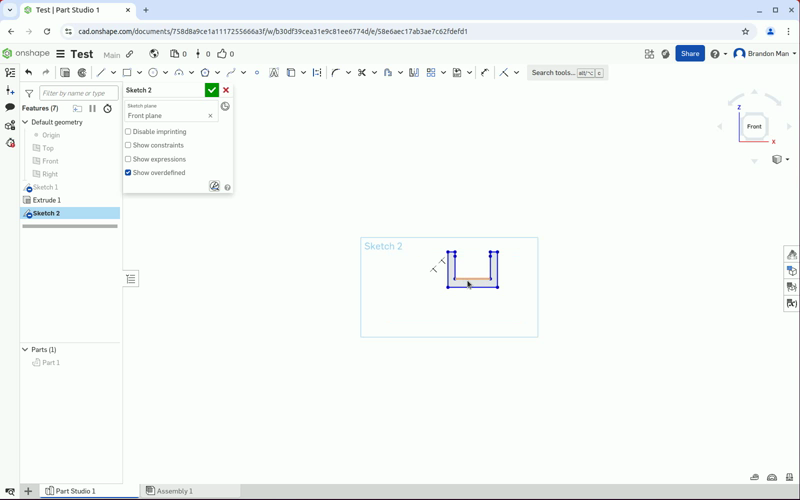
scroll(6)
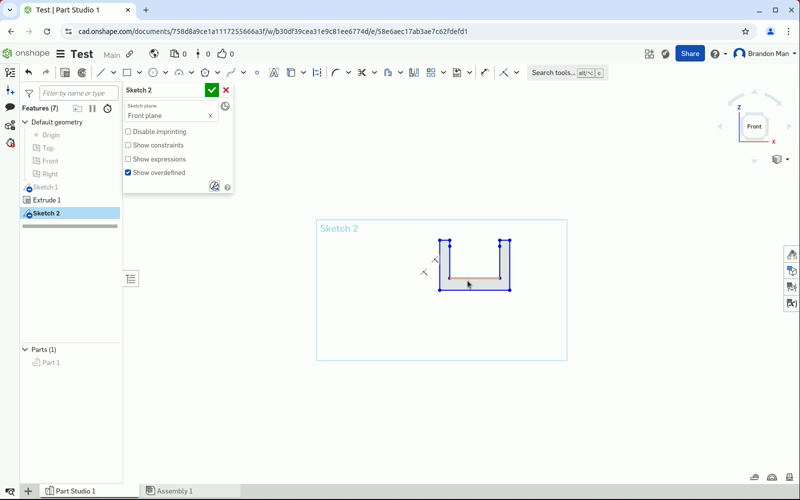
scroll(6)
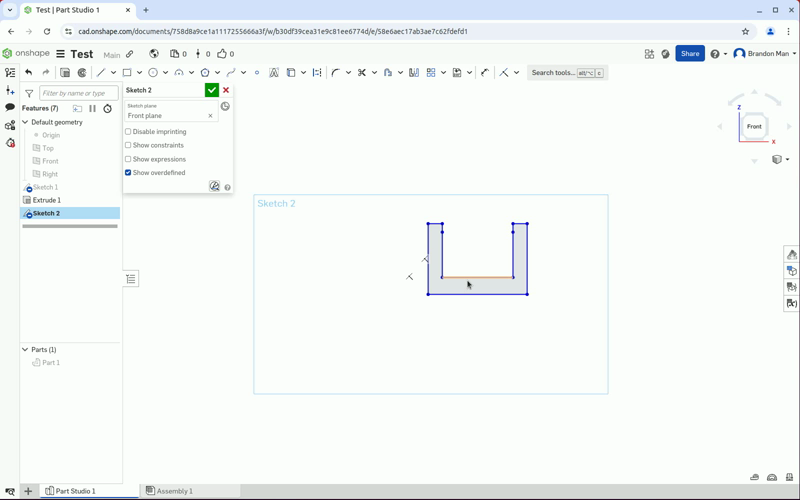
scroll(6)
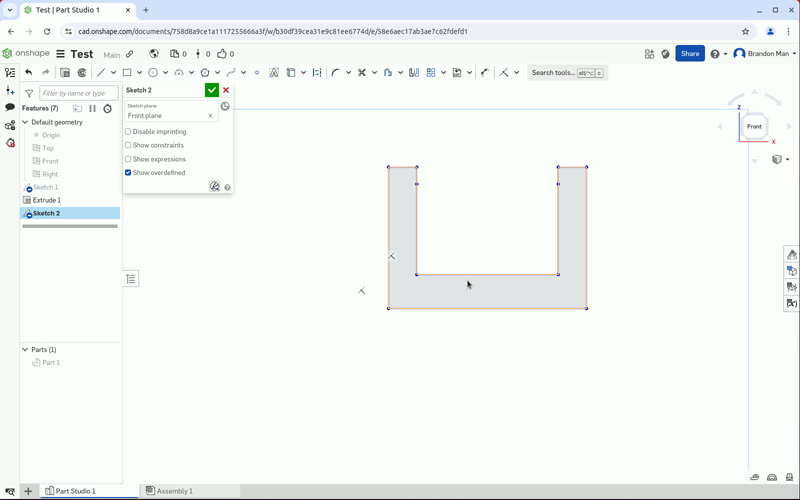
click(467, 280)
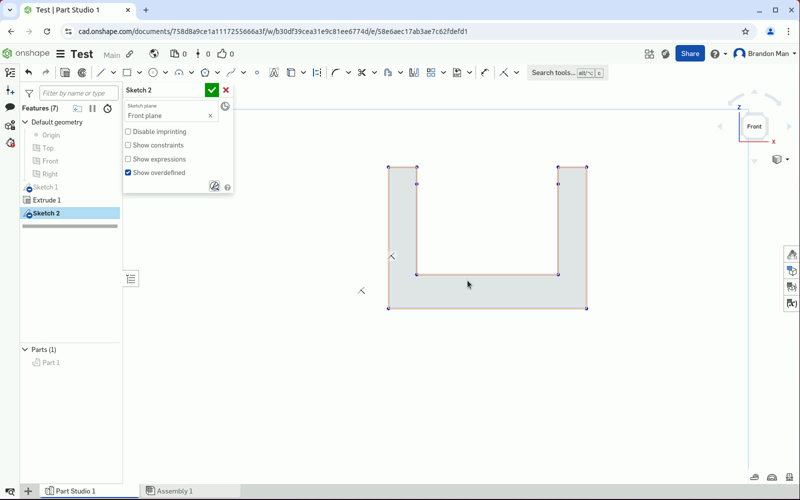
scroll(-6)
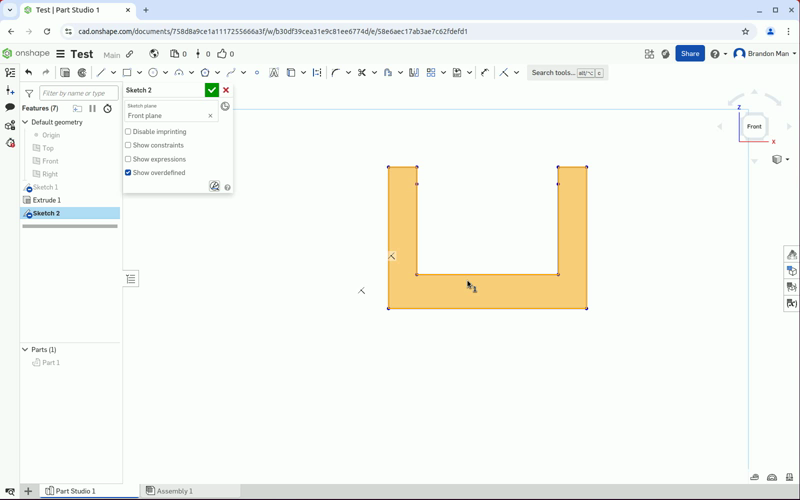
scroll(-6)
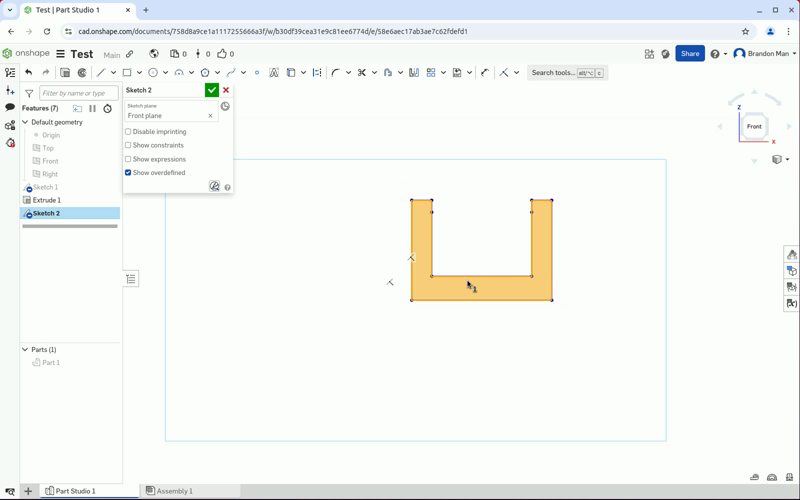
scroll(-6)
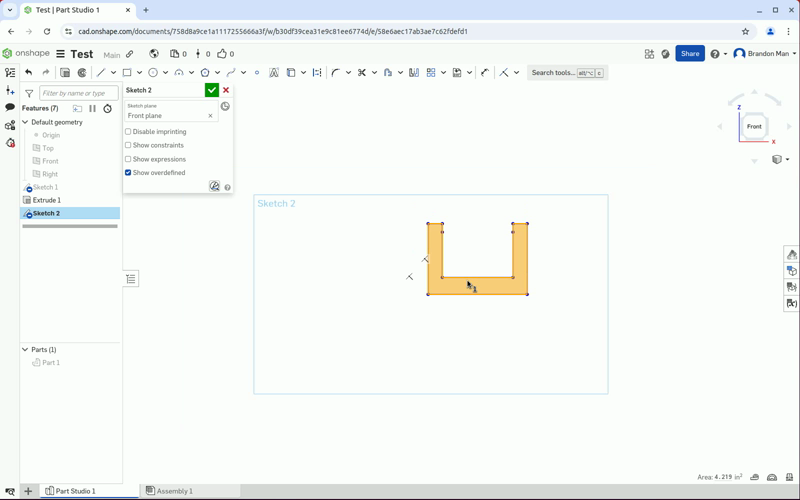
scroll(-6)
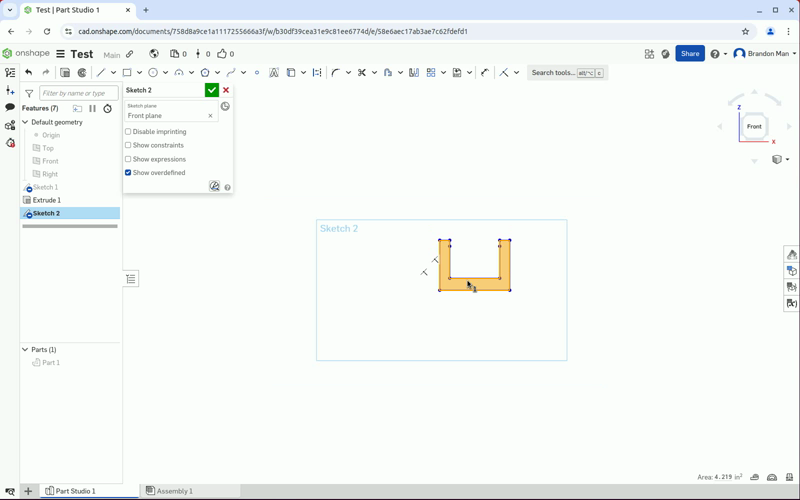
scroll(-6)
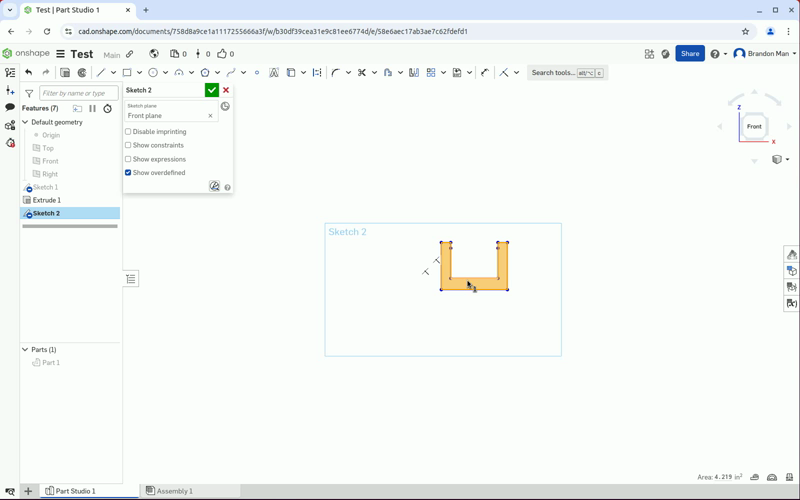
scroll(-6)
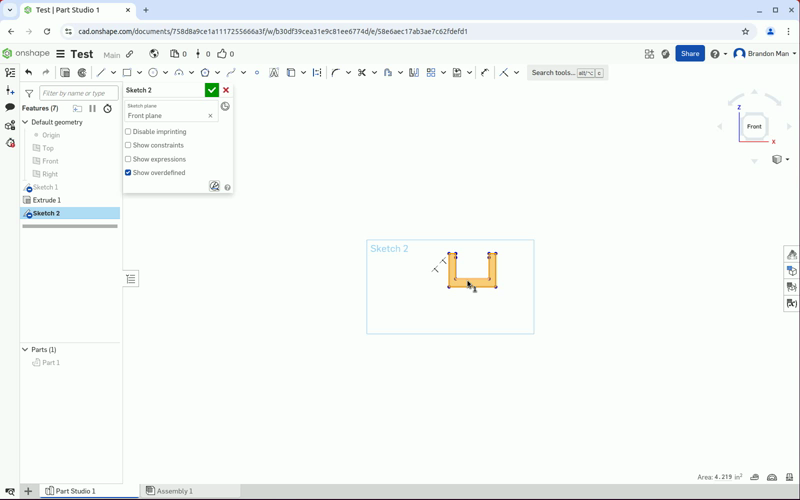
scroll(-6)
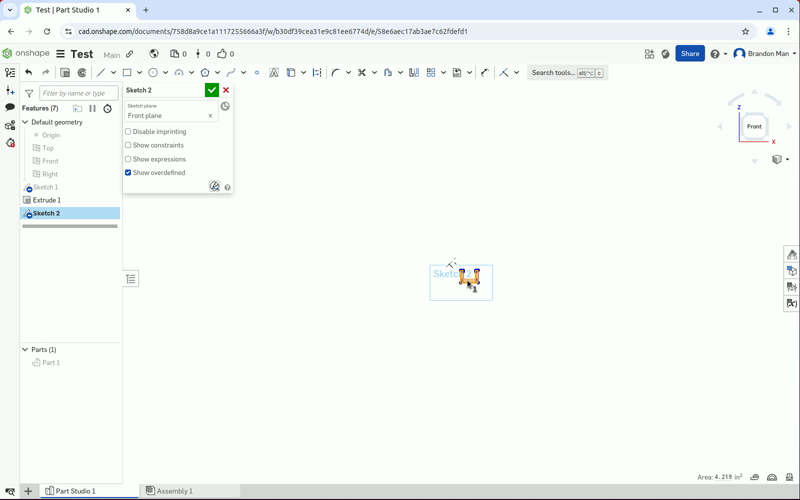
mouse_move(73, 352)
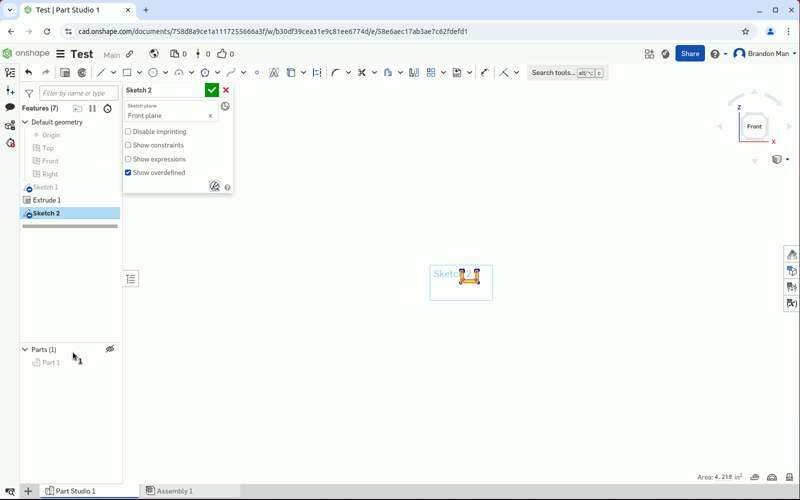
key(shift+y)
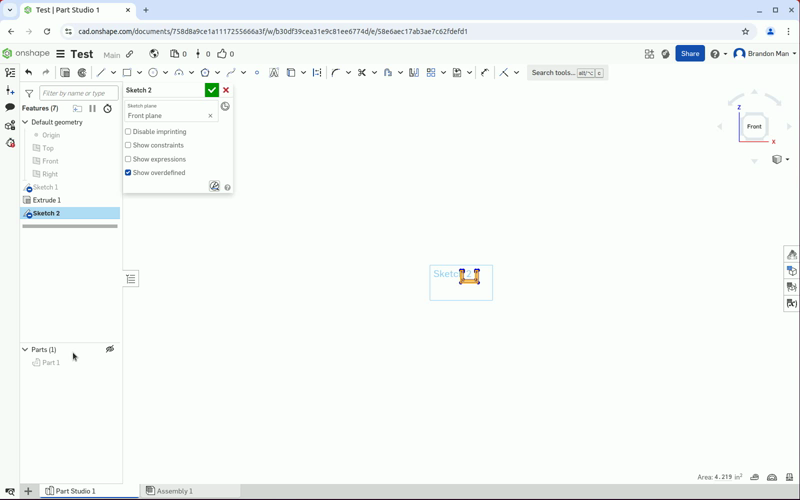
key(shift+e)
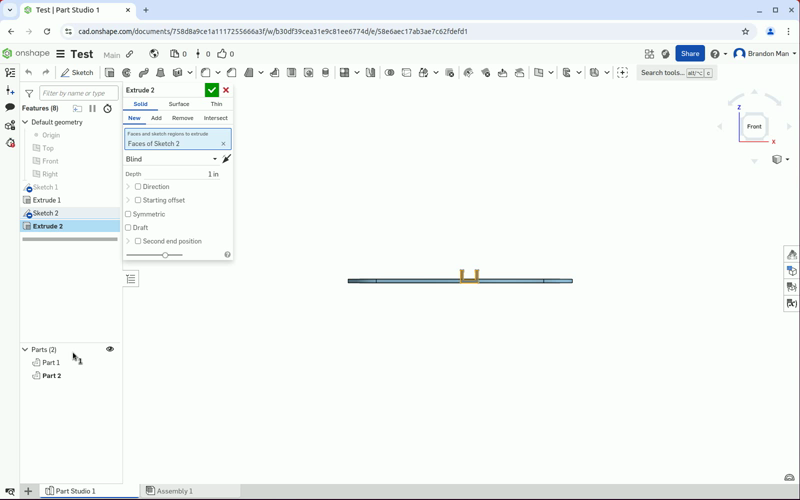
mouse_move(143, 106)
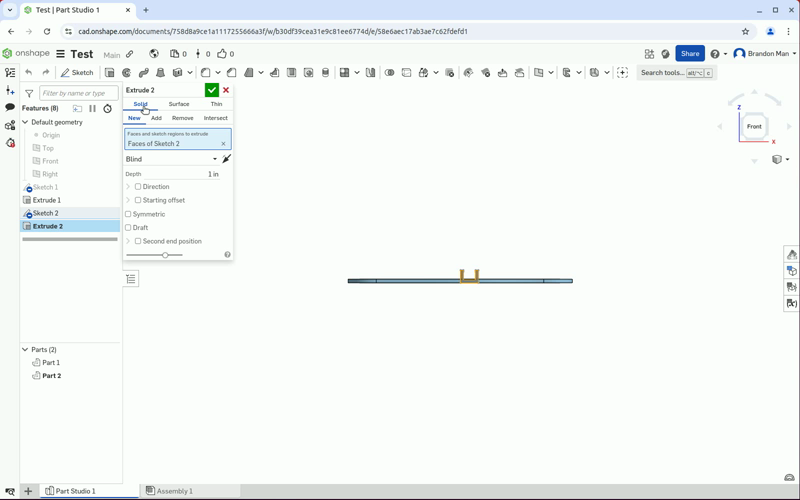
click(143, 106)
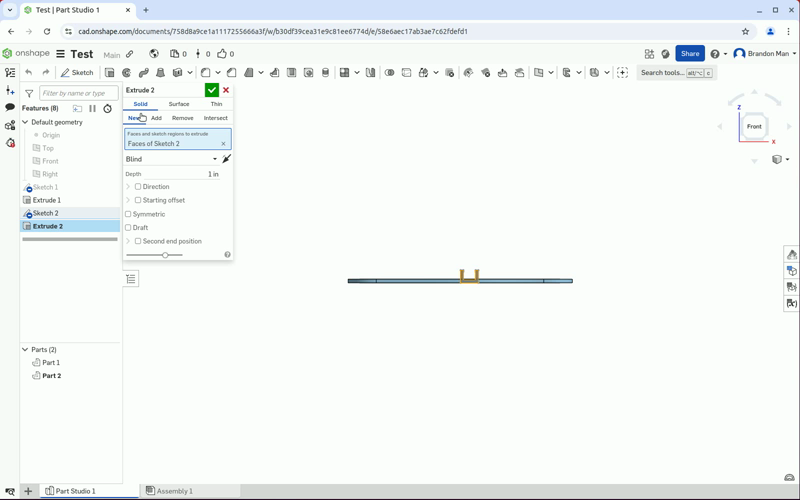
mouse_move(137, 120)
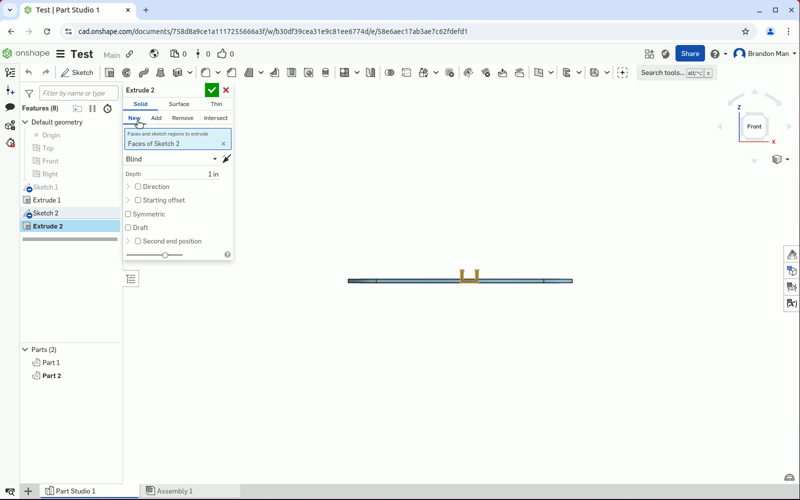
click(137, 120)
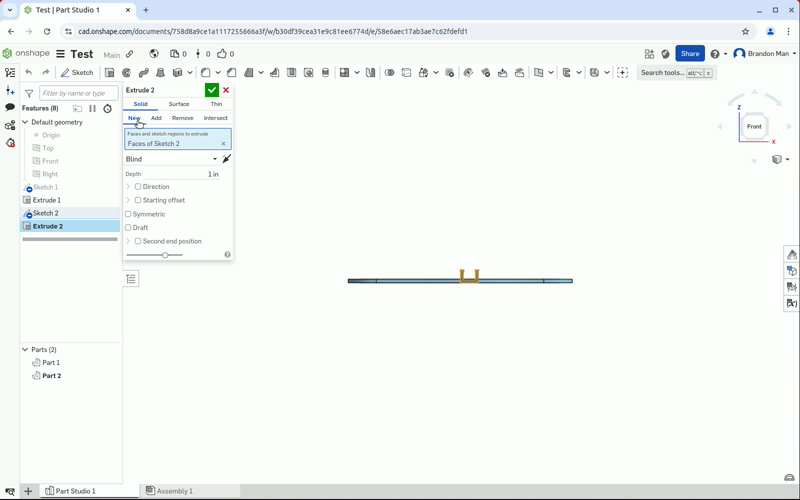
key(tab, 4)
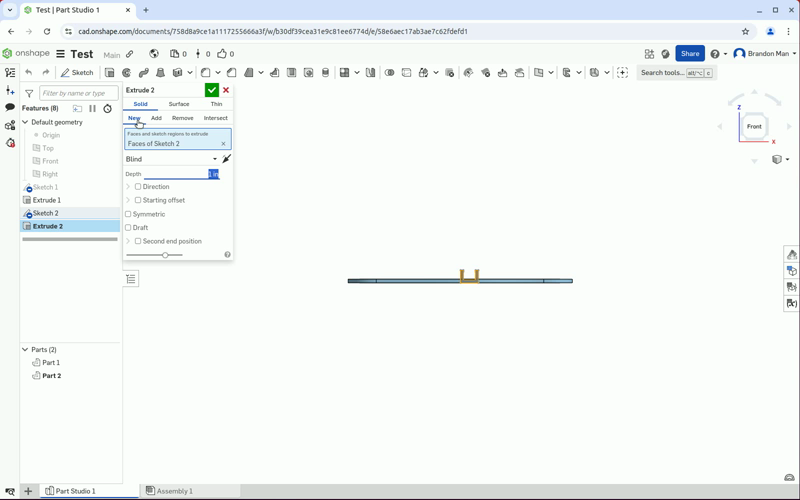
text(12.036)
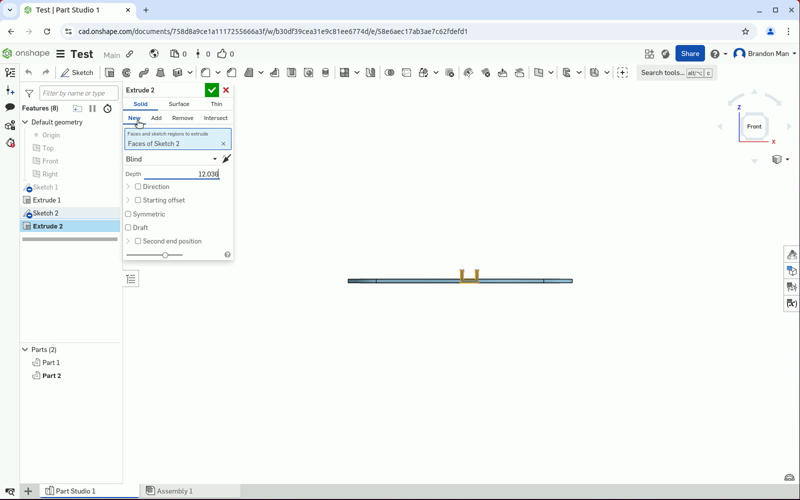
key(enter)
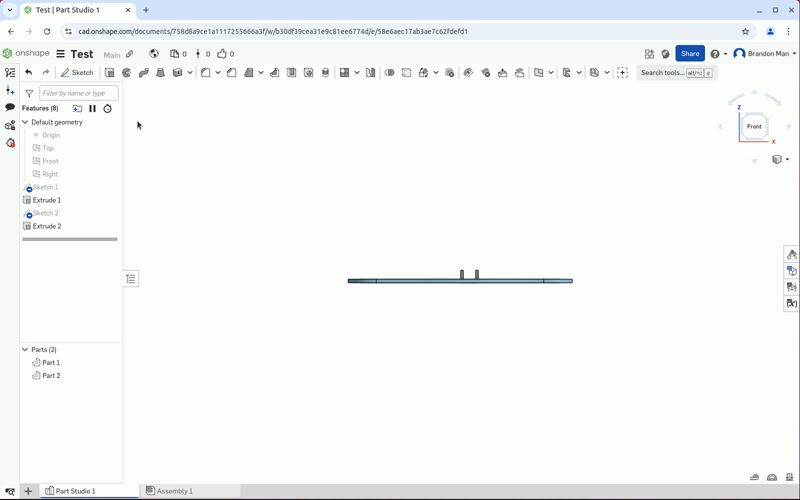
key(shift+h)
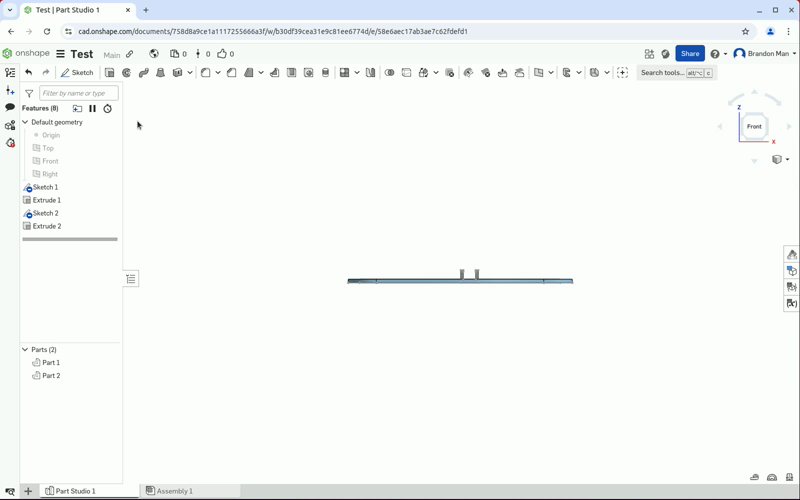
key(shift+h)
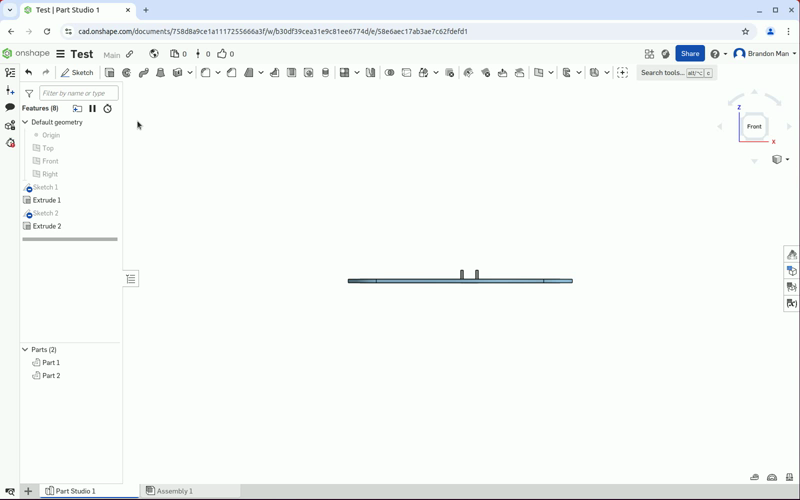
mouse_move(73, 189)
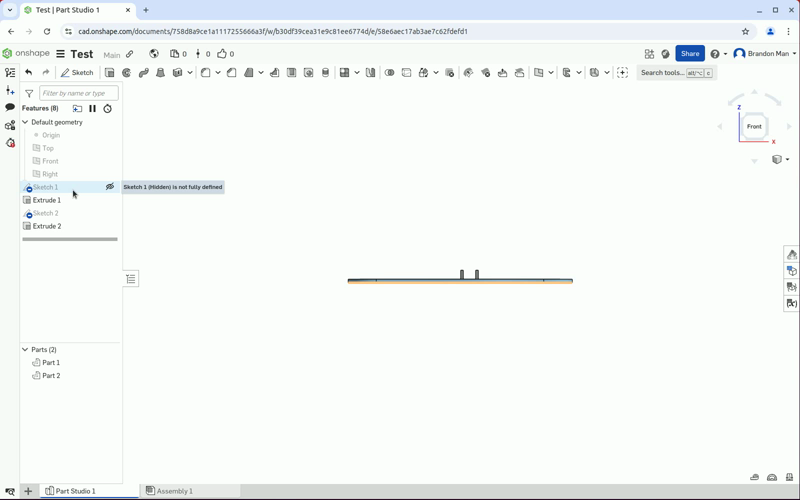
click(73, 189)
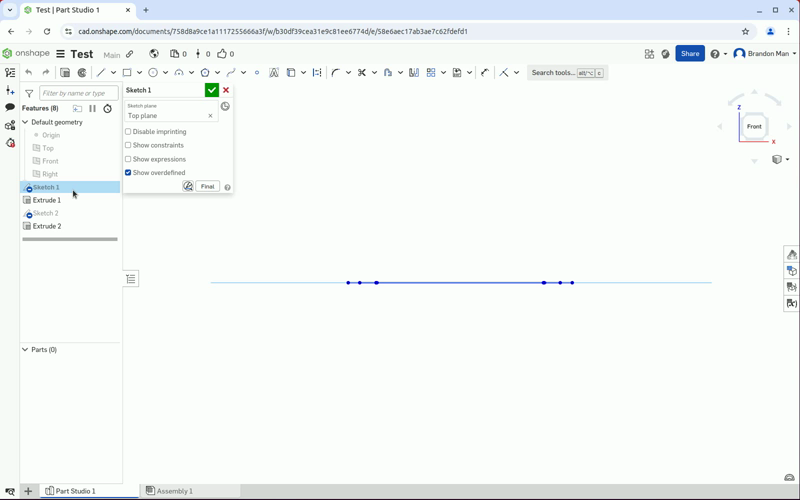
mouse_move(229, 92)
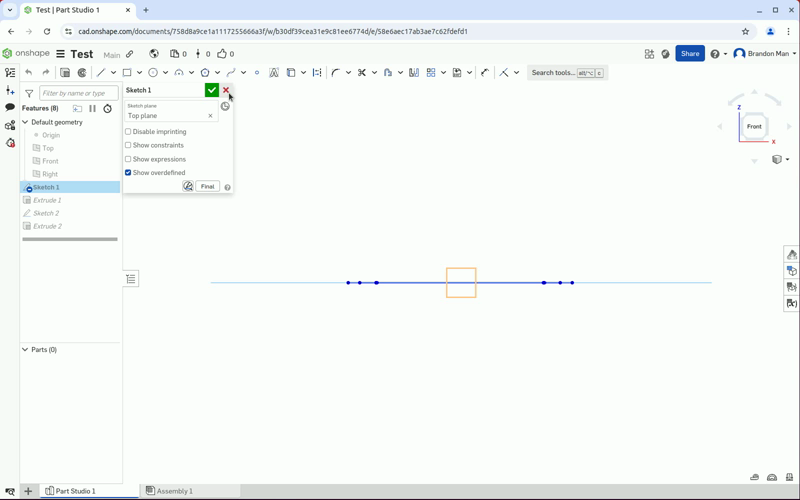
click(229, 92)
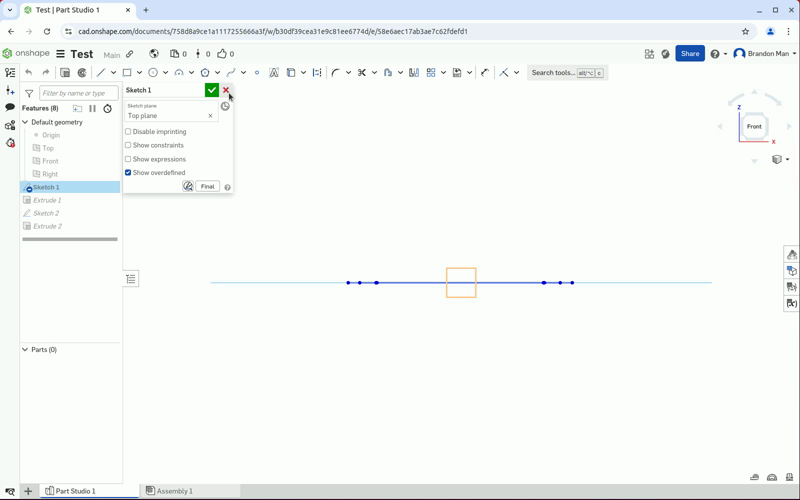
key(shift+s)
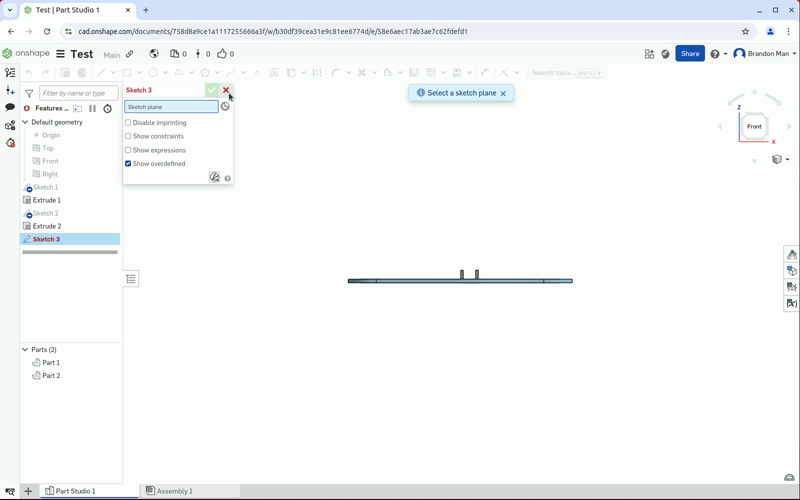
mouse_move(73, 163)
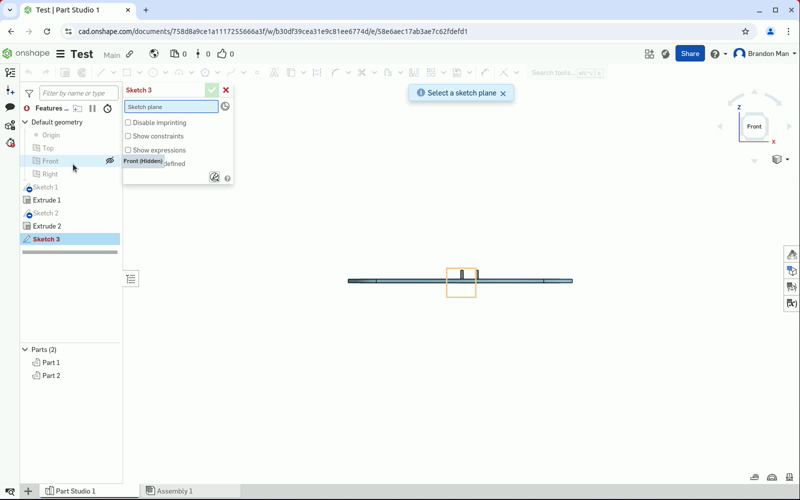
click(73, 163)
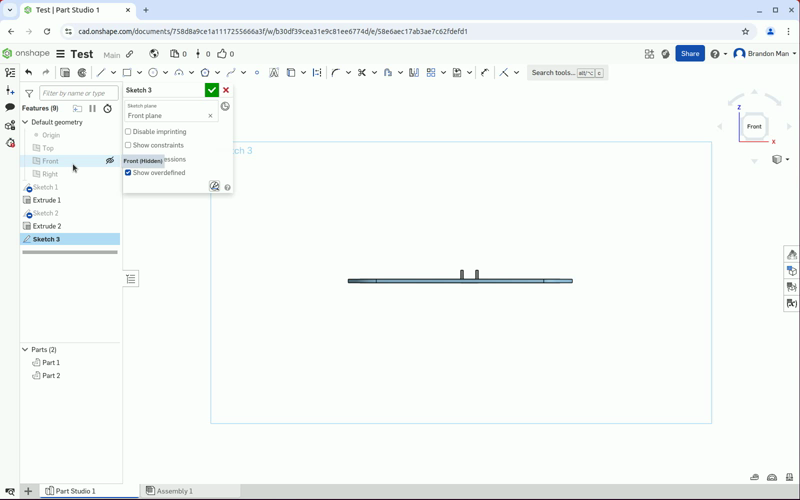
mouse_move(73, 352)
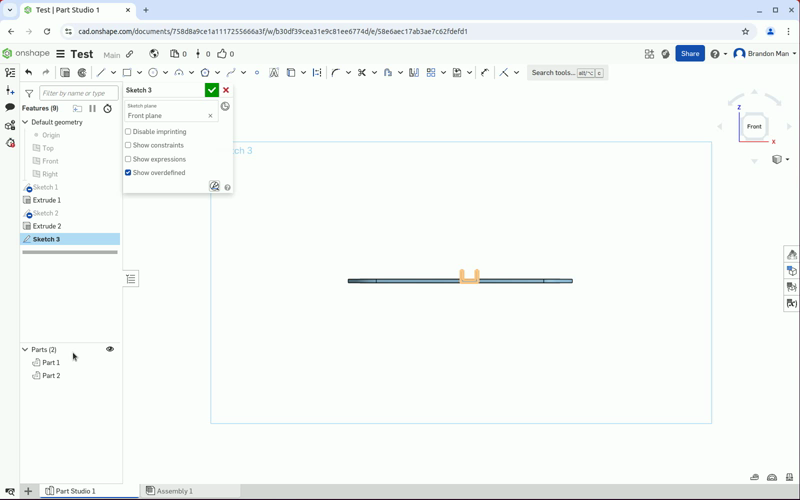
key(y)
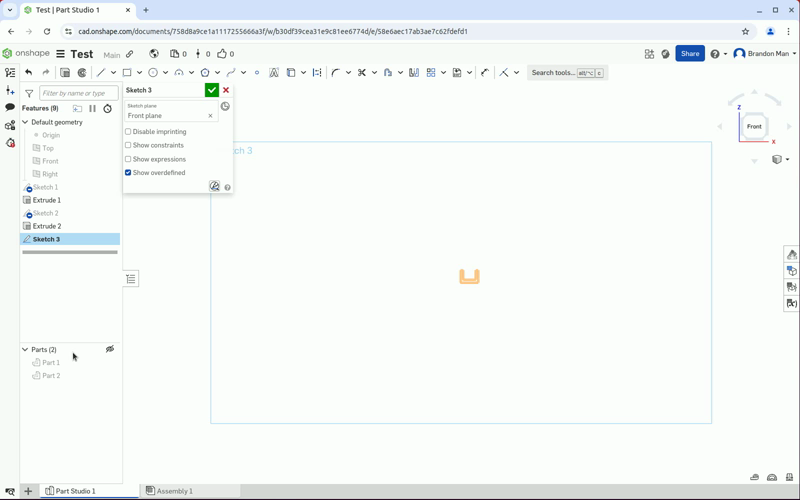
key(l)
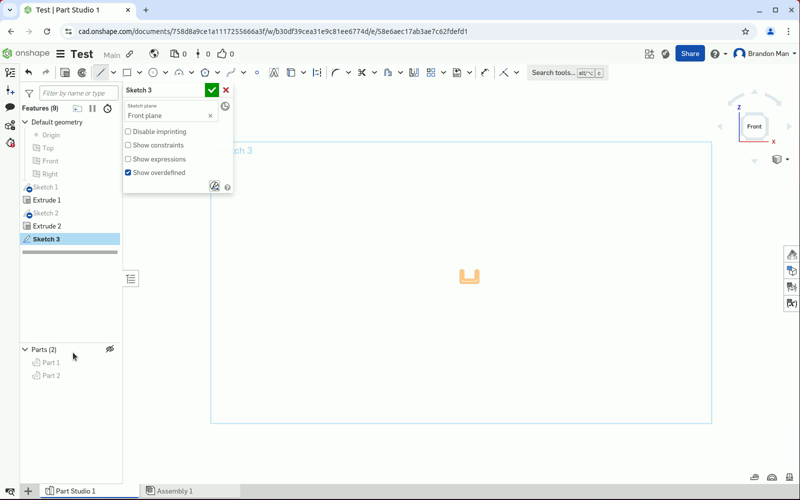
key_down(shift)
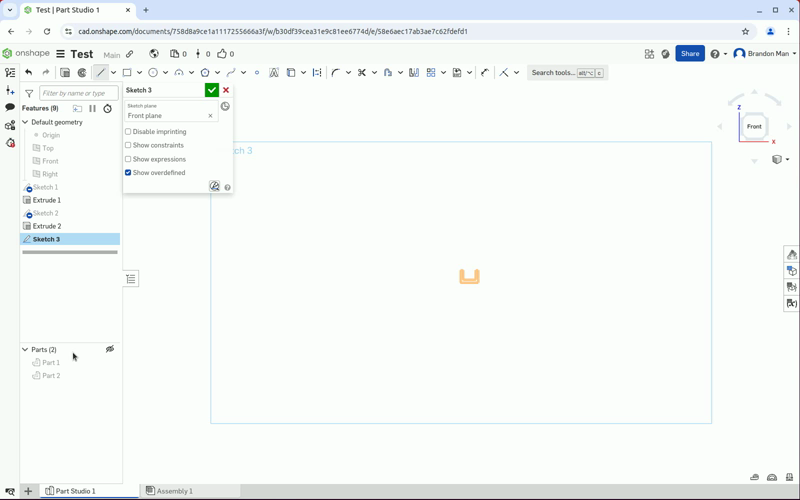
mouse_move(460, 271)
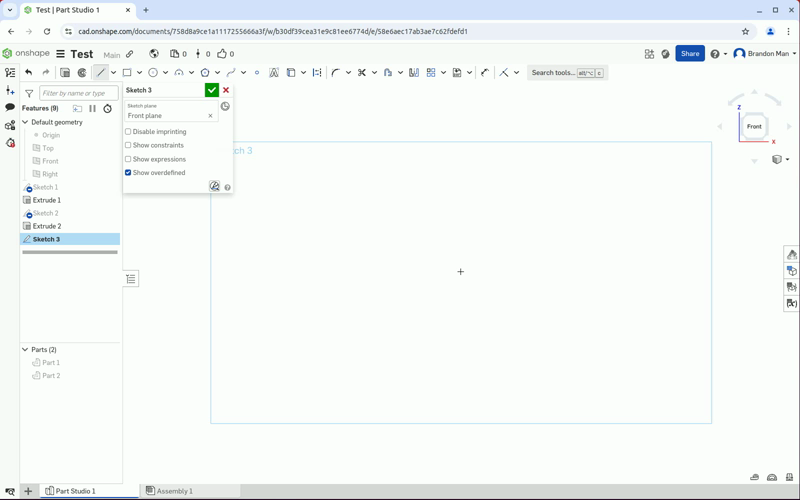
click(460, 271)
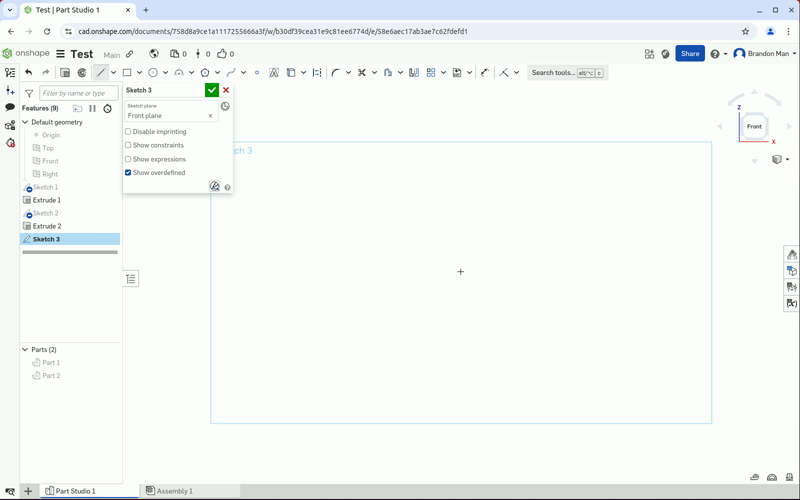
key_up(shift)
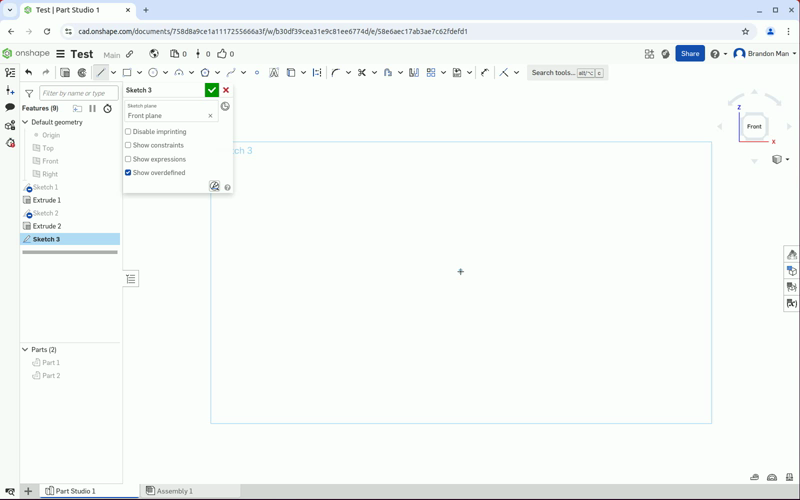
key_down(shift)
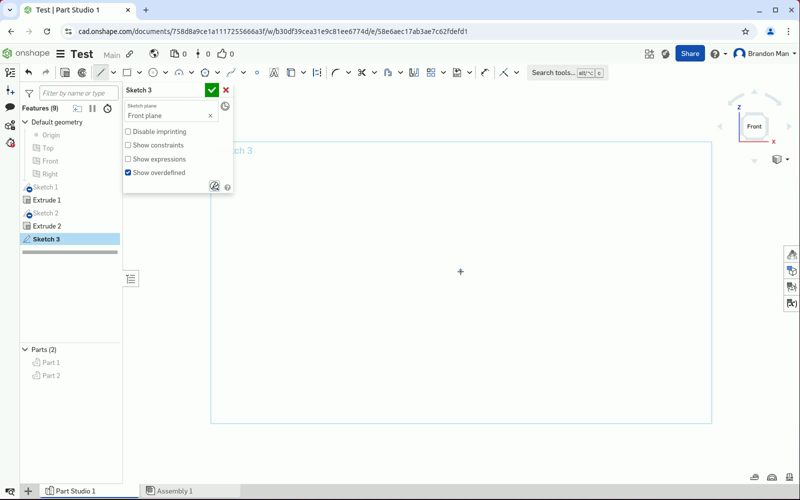
mouse_move(490, 271)
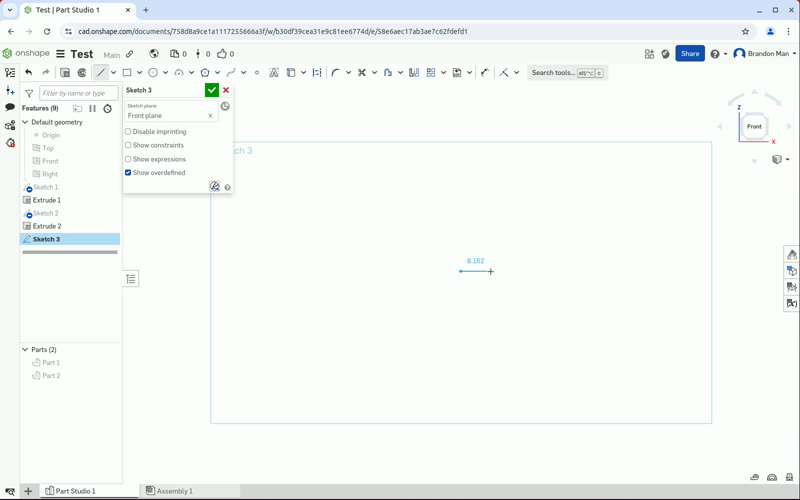
mouse_move(463, 271)
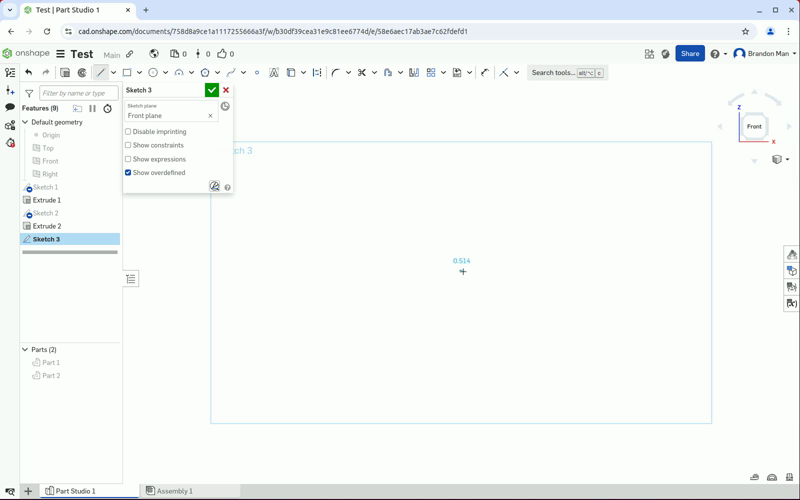
scroll(6)
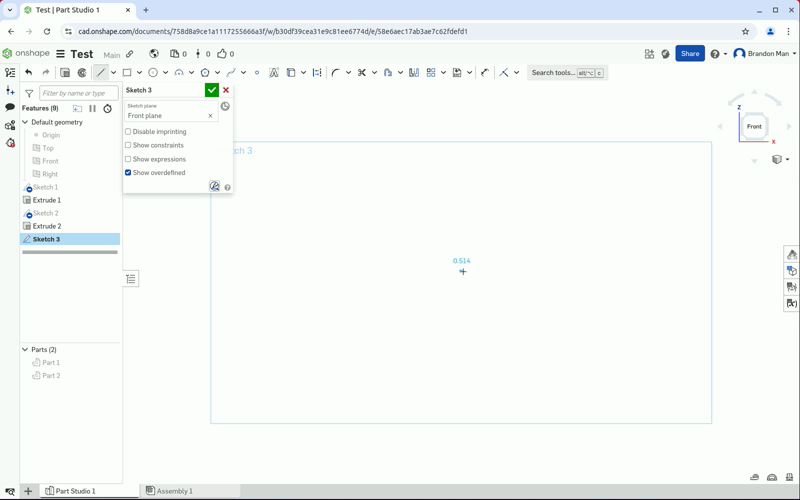
scroll(6)
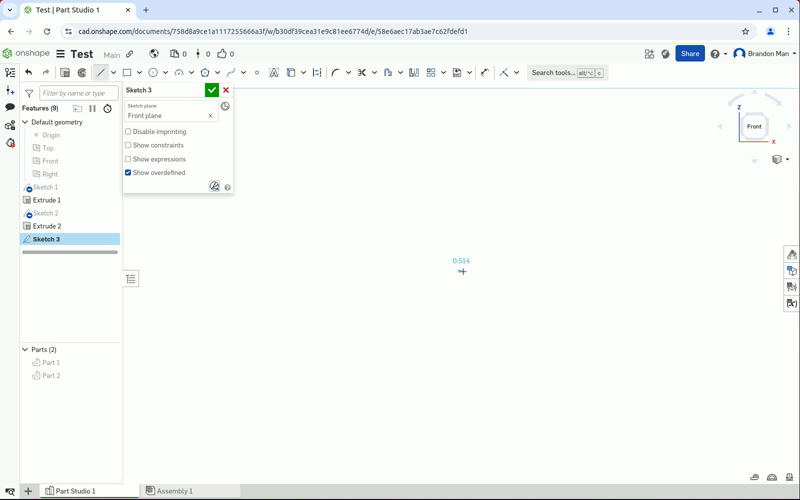
scroll(6)
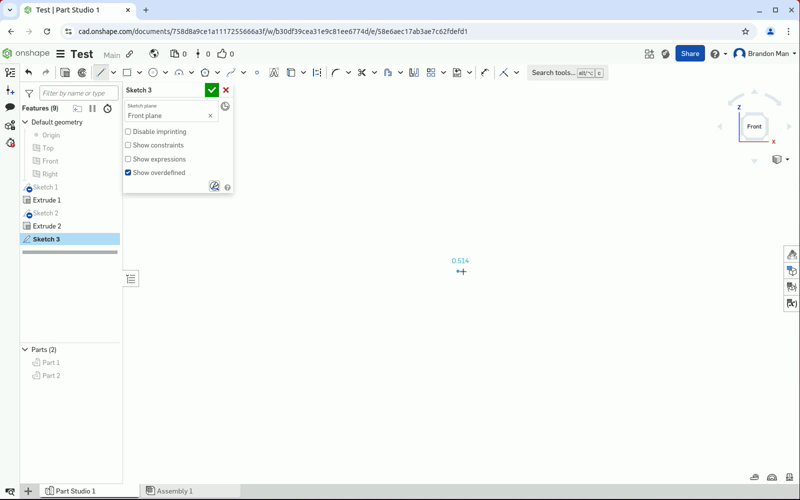
scroll(6)
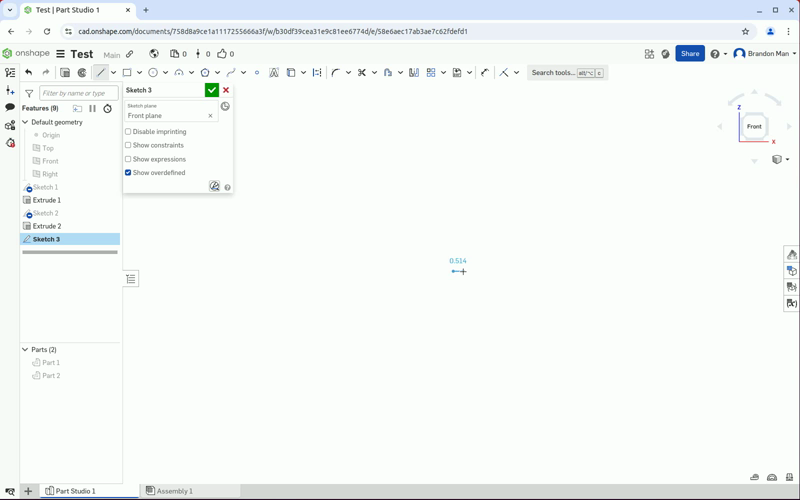
scroll(6)
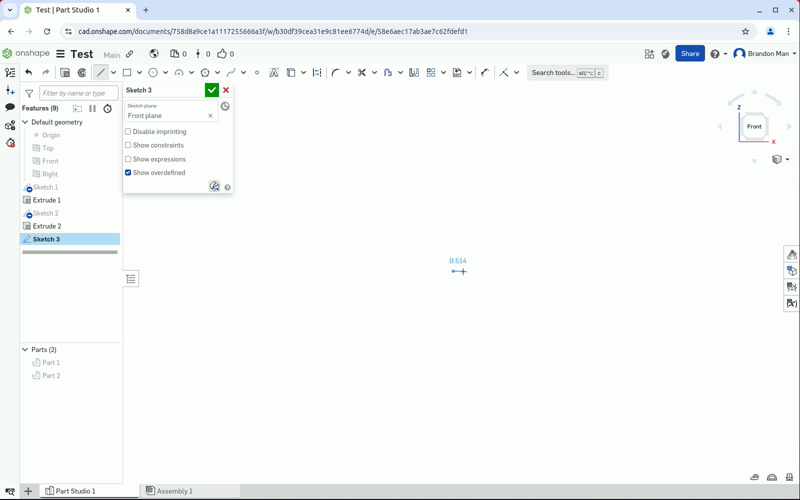
scroll(6)
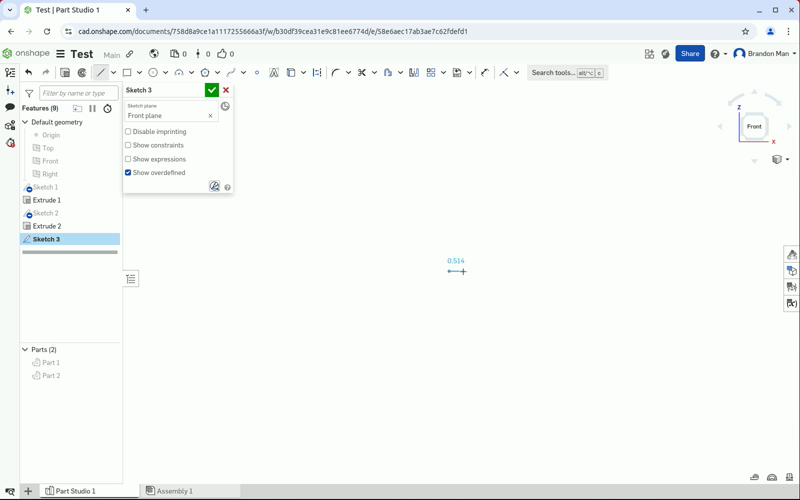
scroll(6)
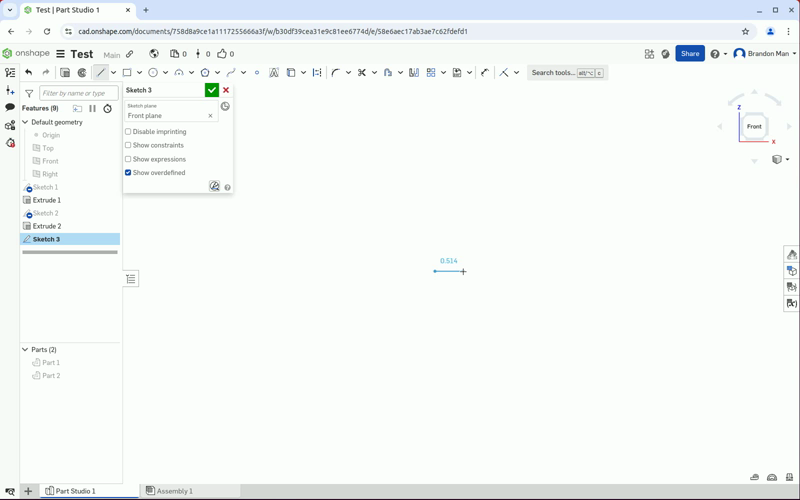
click(463, 271)
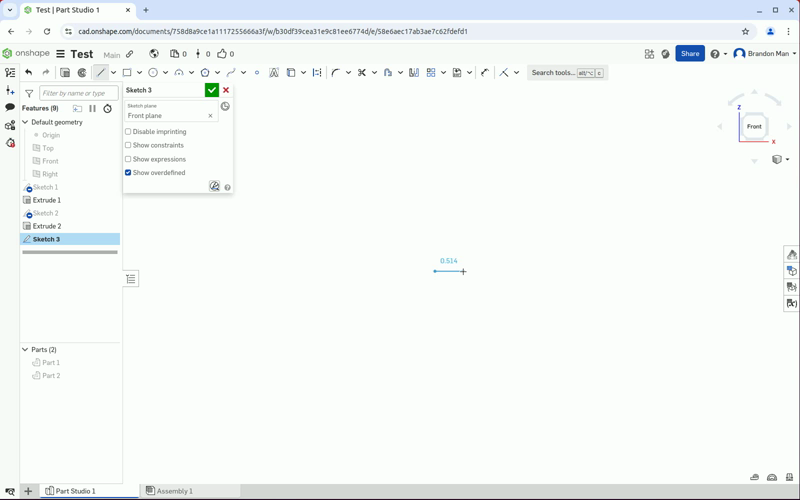
scroll(-6)
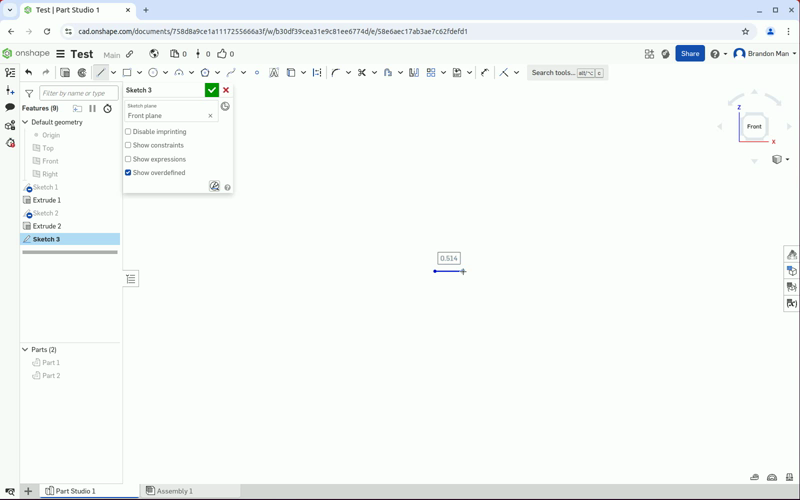
scroll(-6)
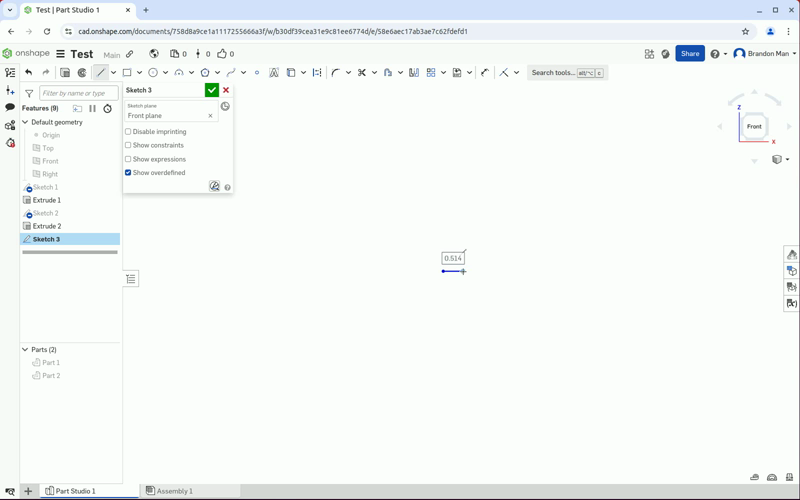
scroll(-6)
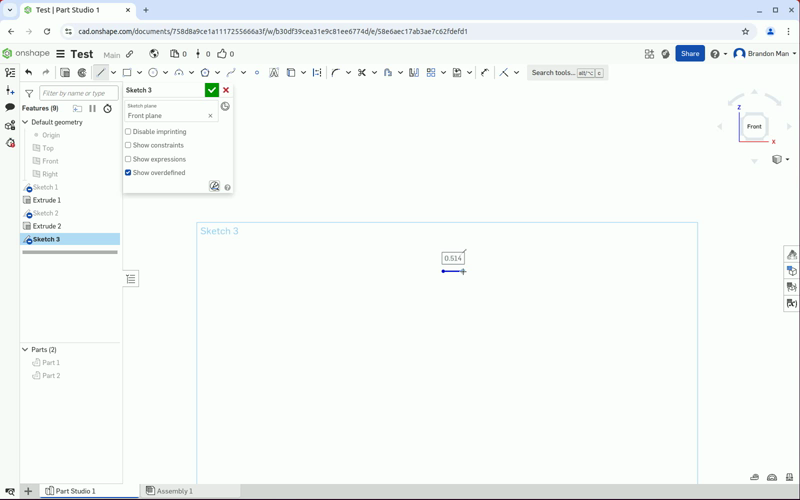
scroll(-6)
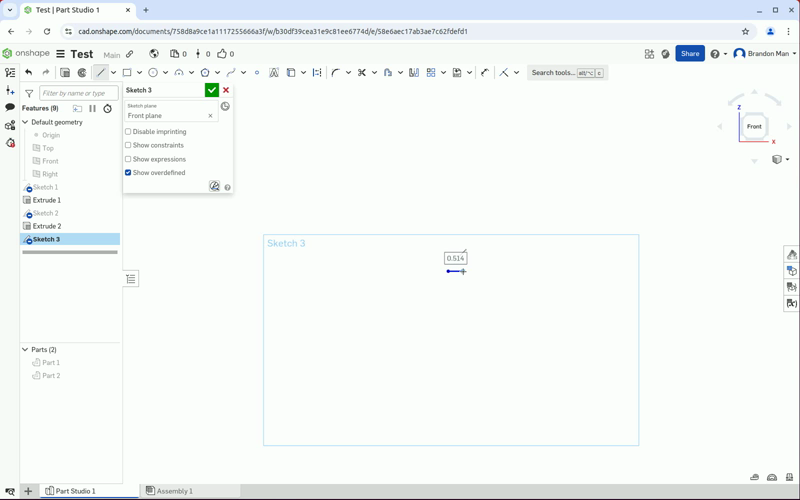
scroll(-6)
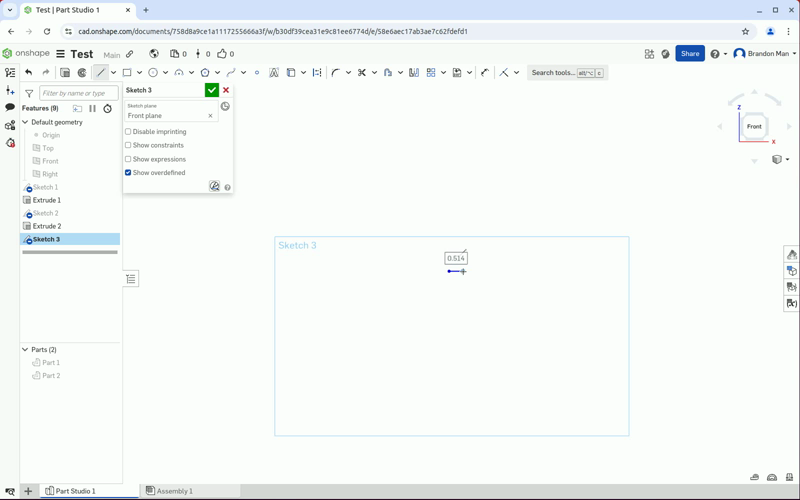
scroll(-6)
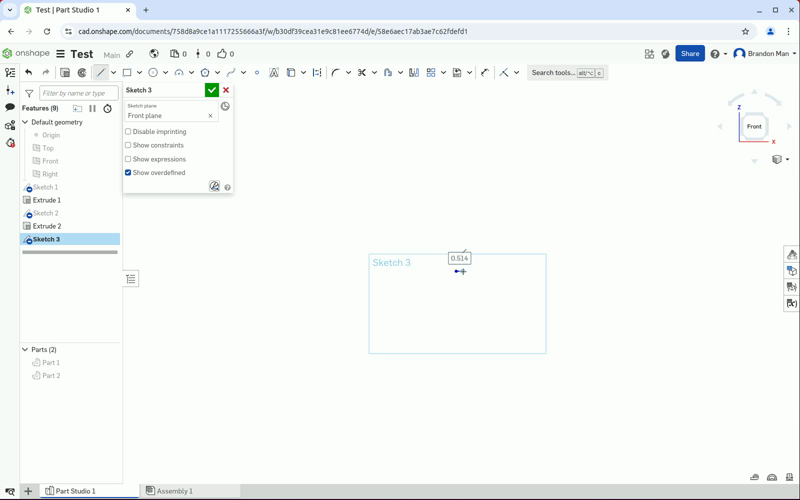
scroll(-6)
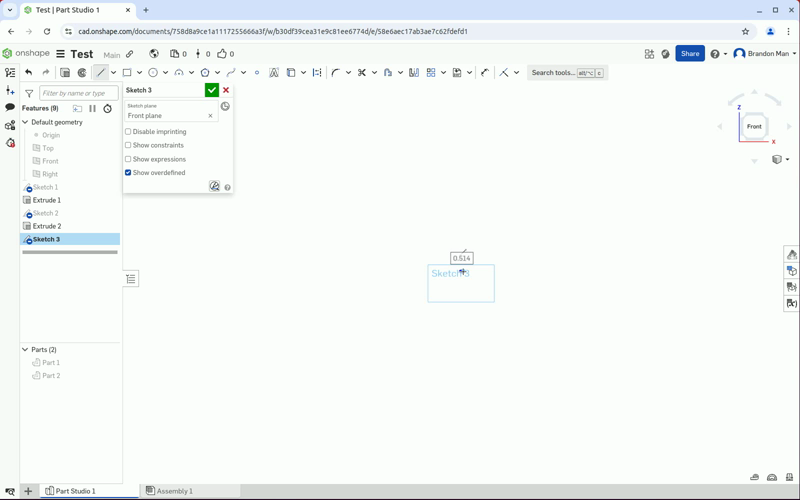
key_up(shift)
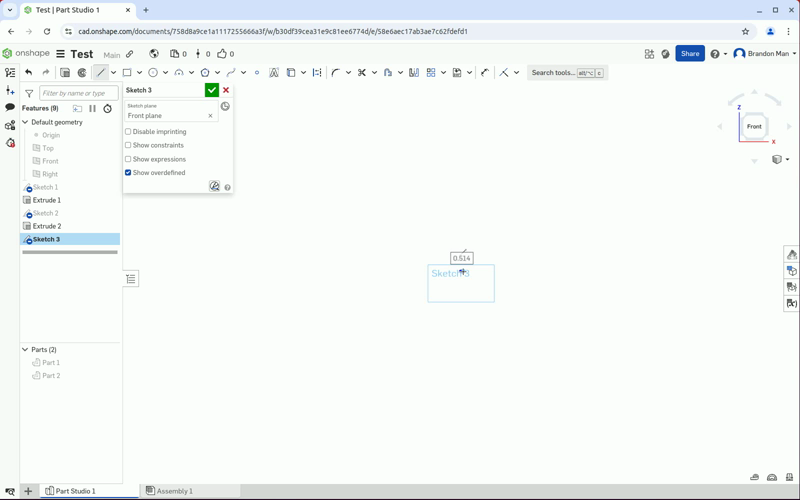
key_down(shift)
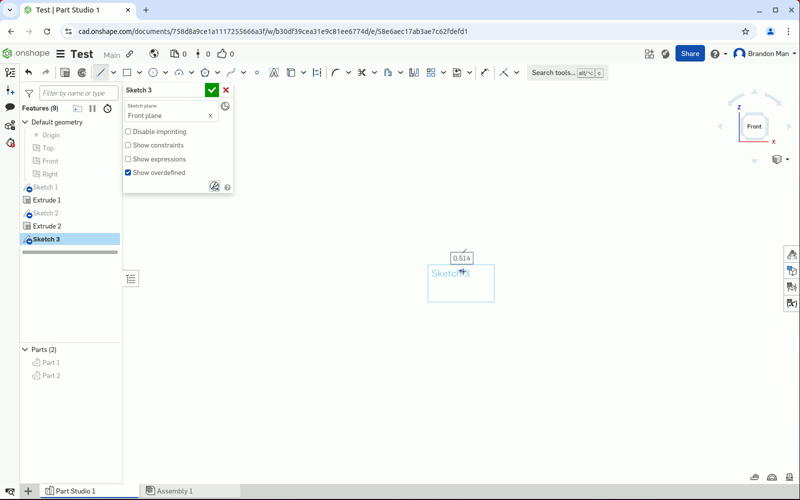
mouse_move(493, 271)
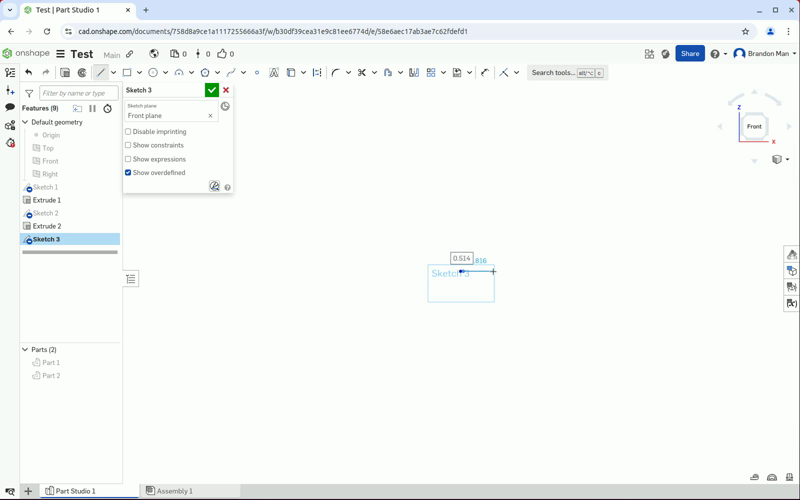
mouse_move(463, 272)
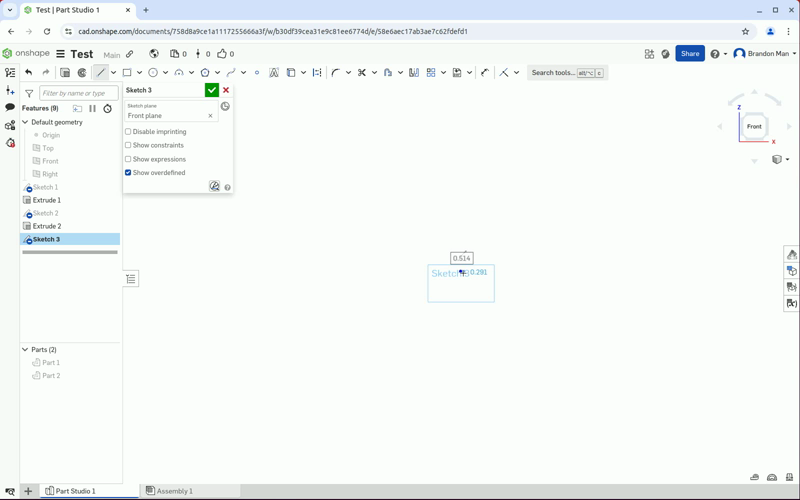
scroll(6)
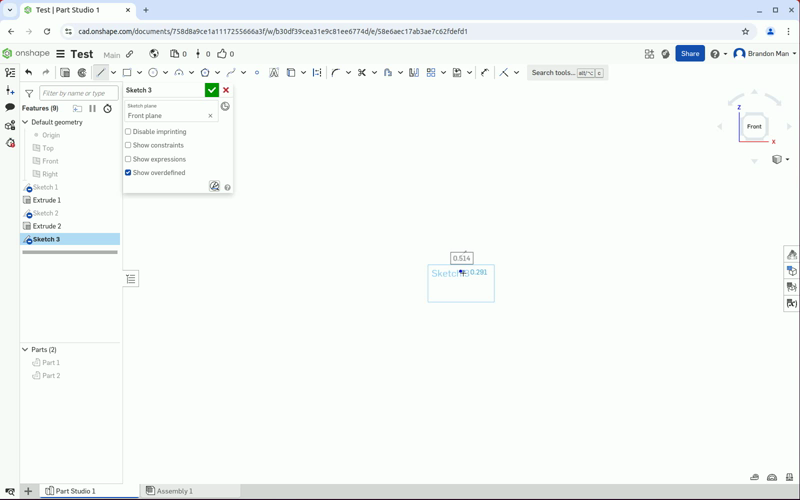
scroll(6)
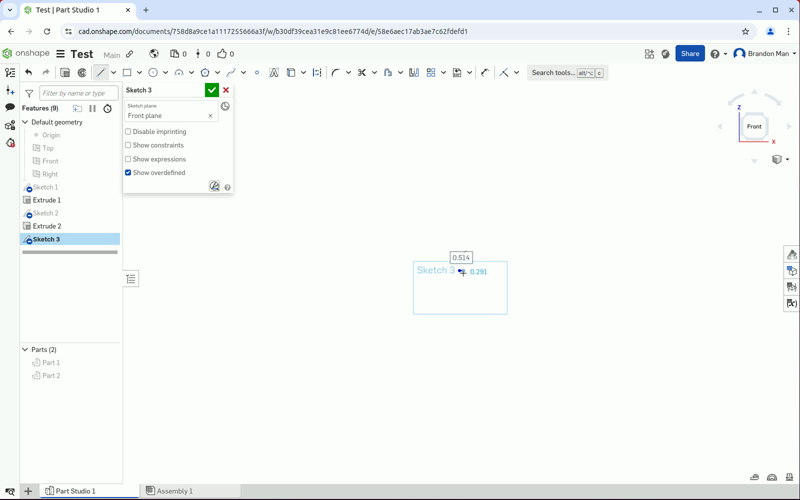
scroll(6)
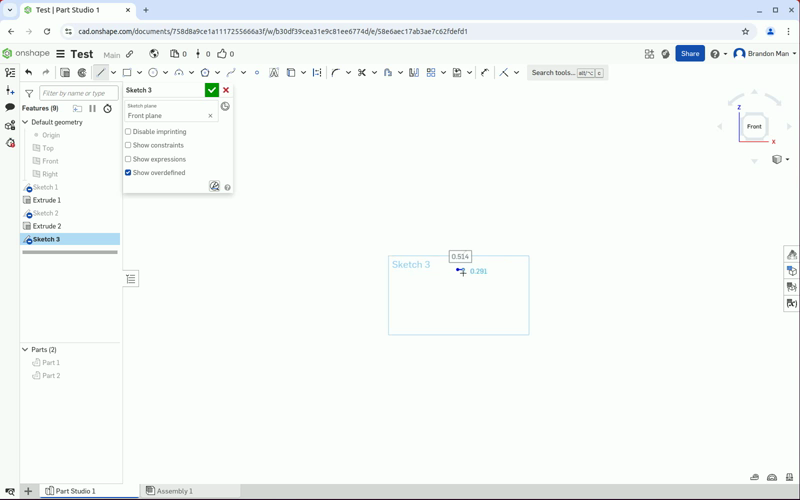
scroll(6)
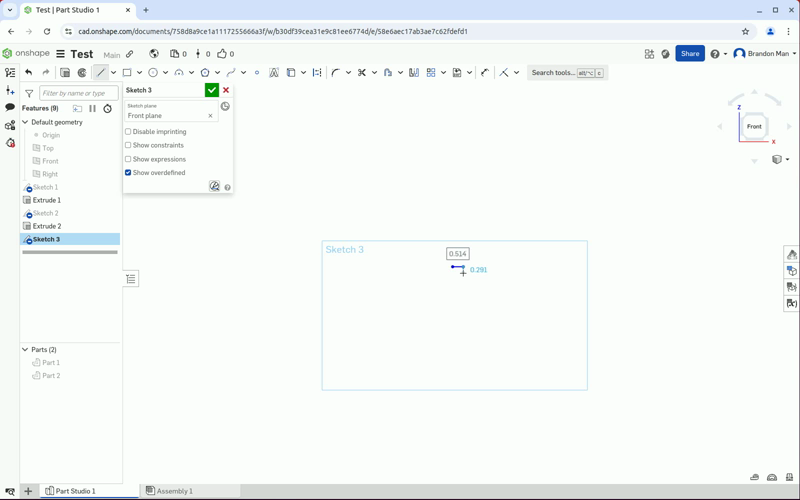
scroll(6)
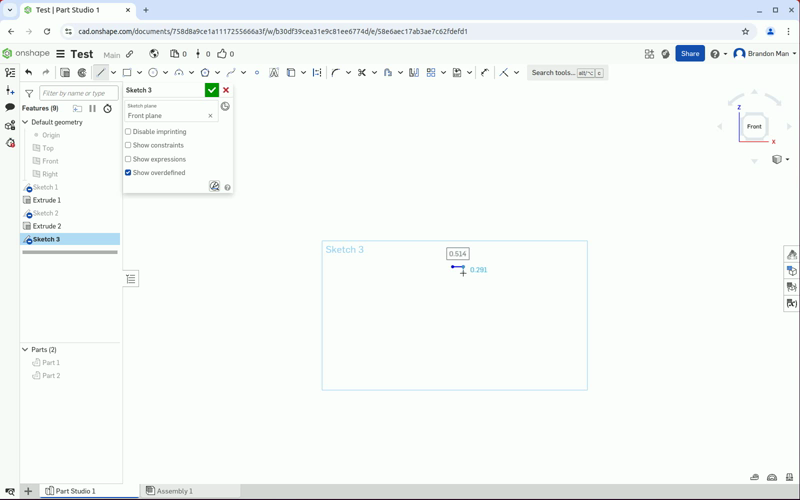
scroll(6)
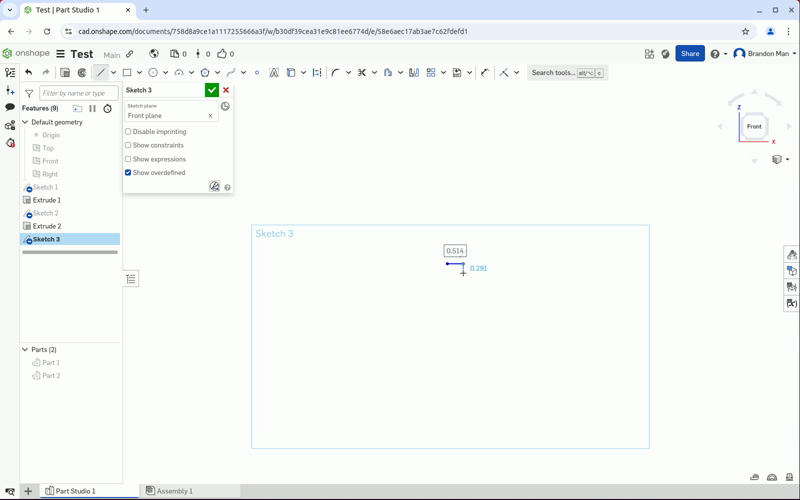
scroll(6)
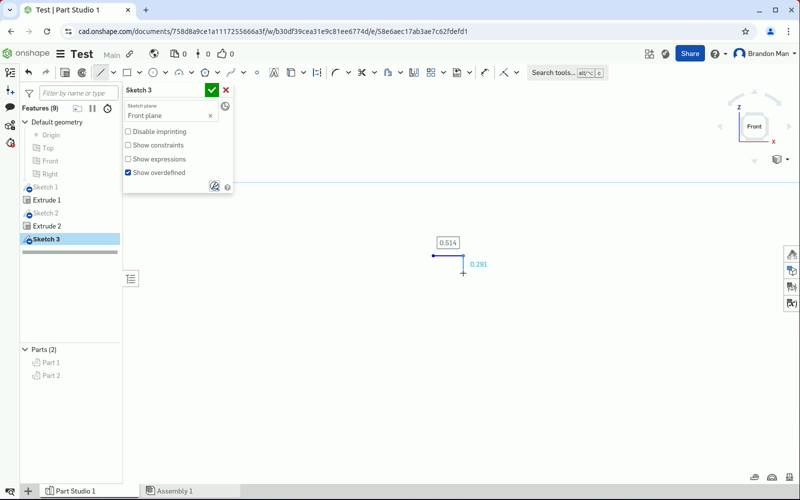
click(463, 272)
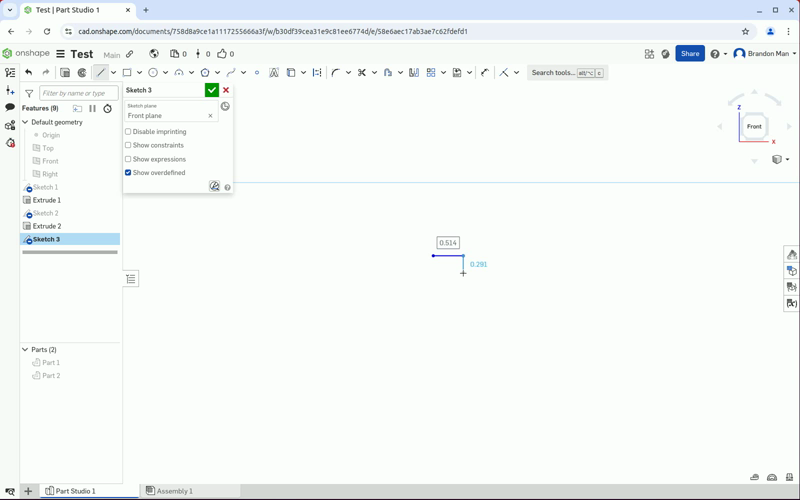
scroll(-6)
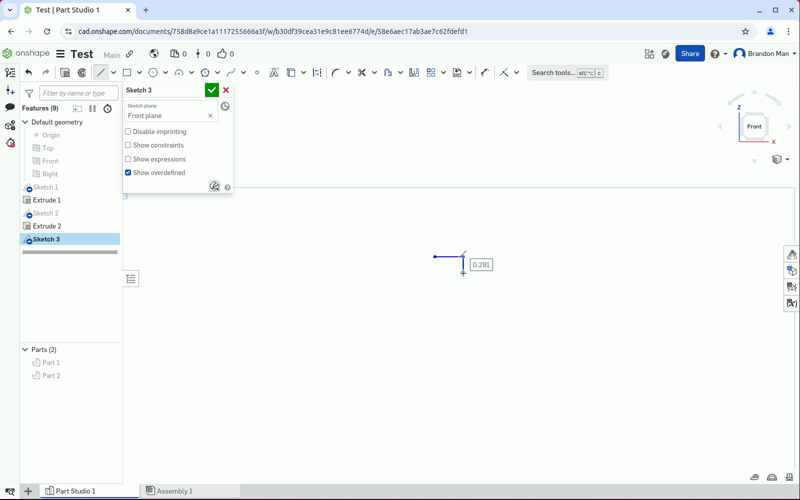
scroll(-6)
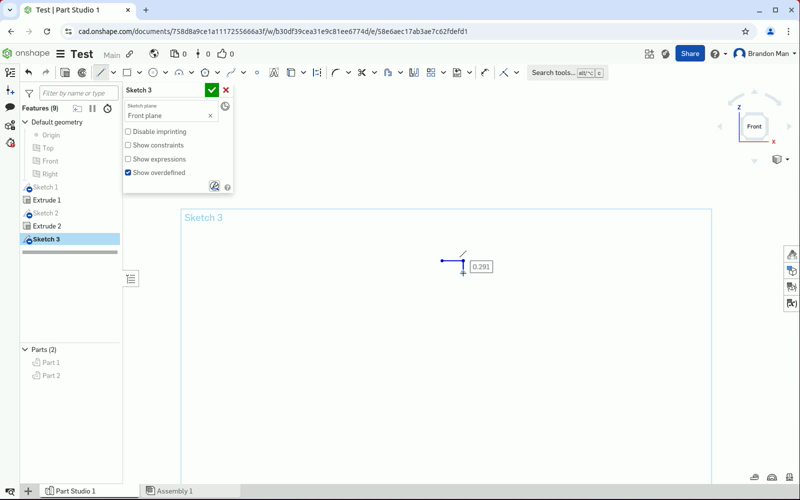
scroll(-6)
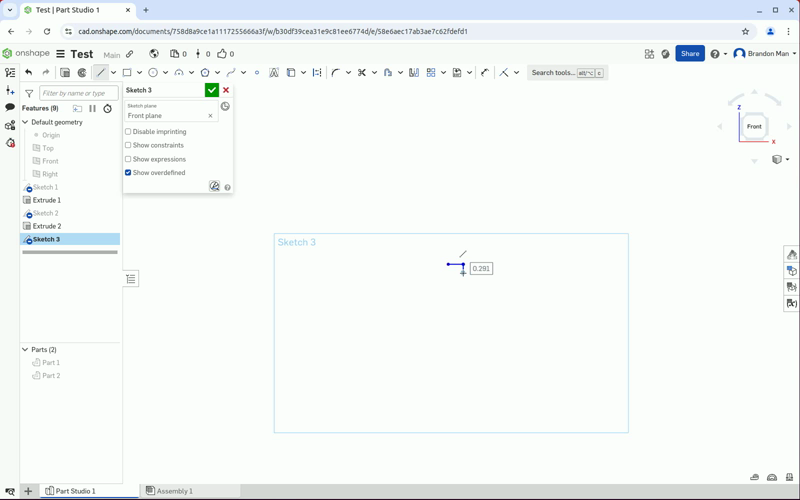
scroll(-6)
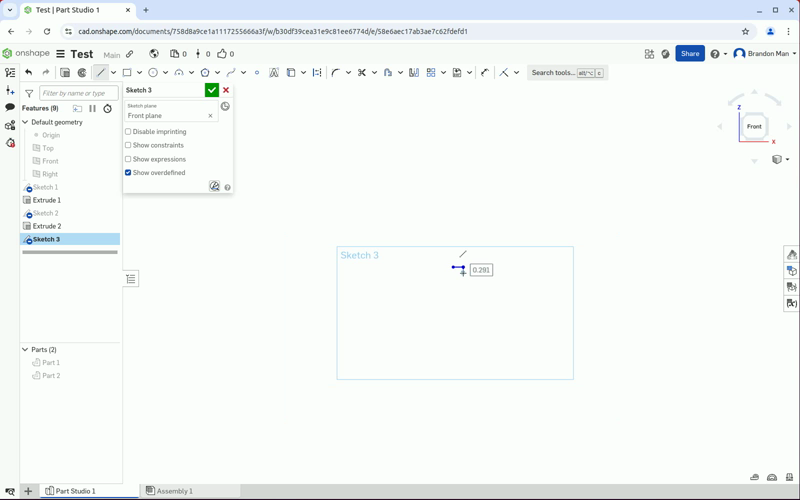
scroll(-6)
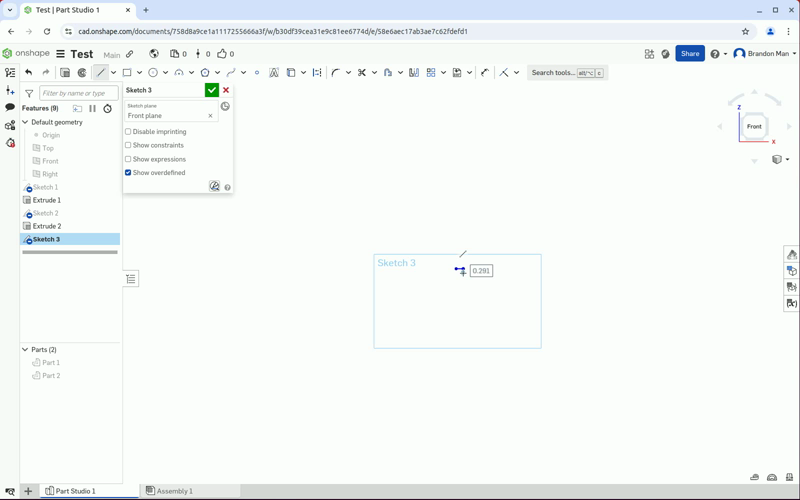
scroll(-6)
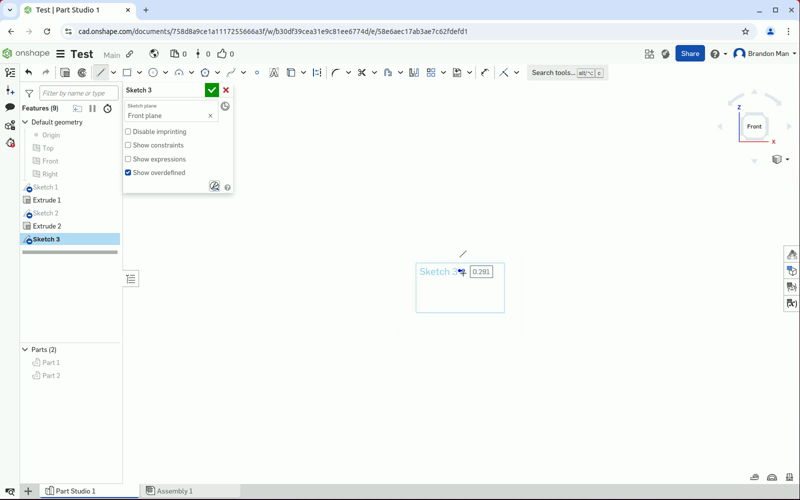
scroll(-6)
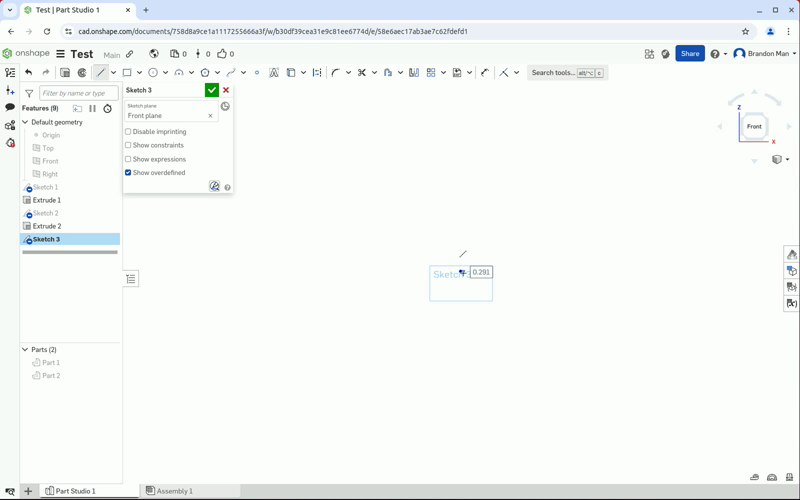
key_up(shift)
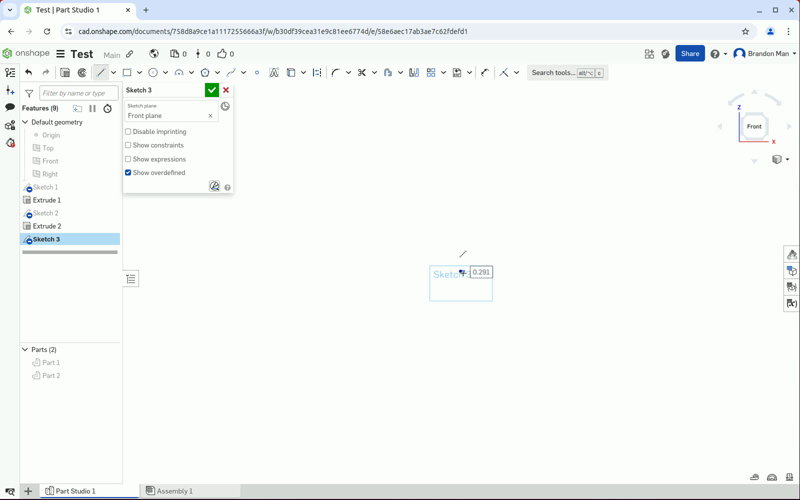
key_down(shift)
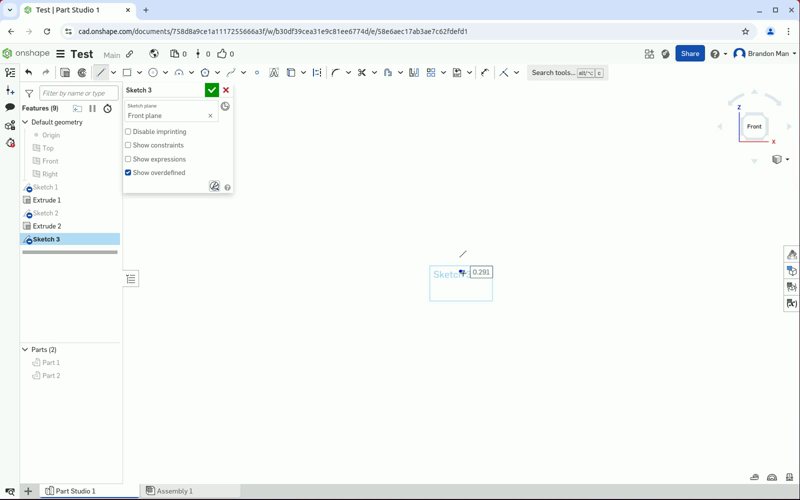
mouse_move(493, 272)
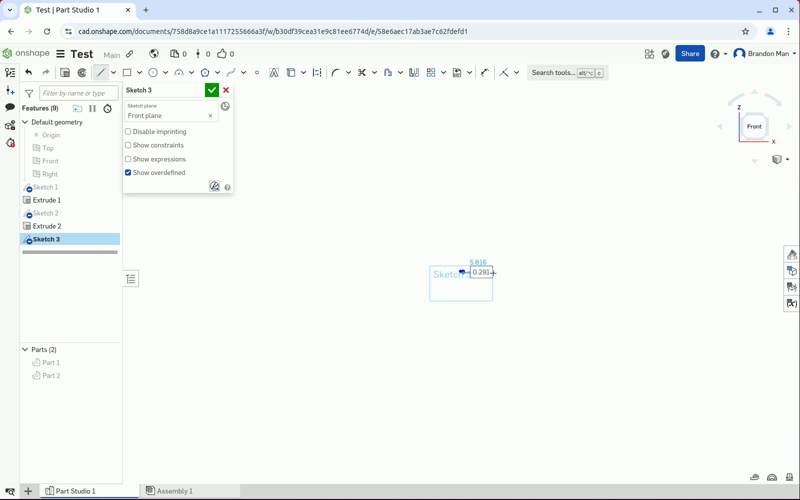
mouse_move(475, 272)
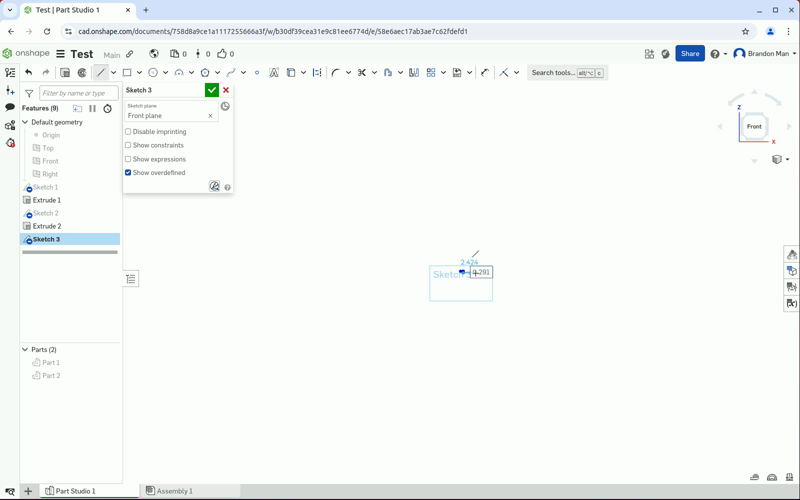
click(475, 272)
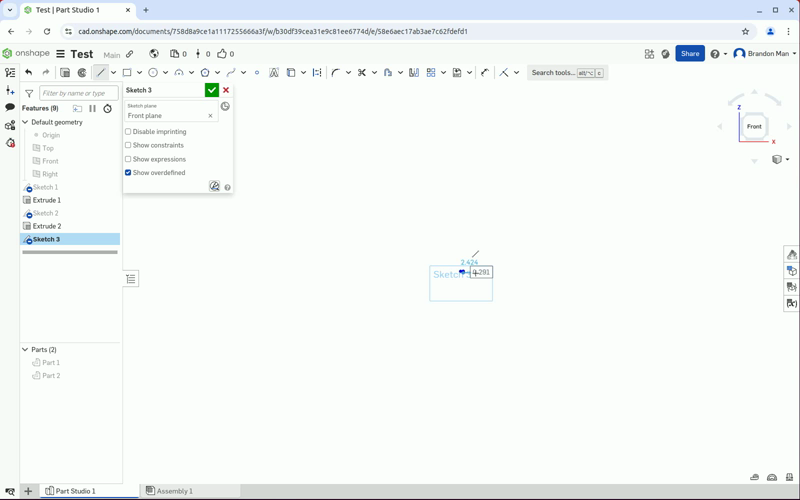
key_up(shift)
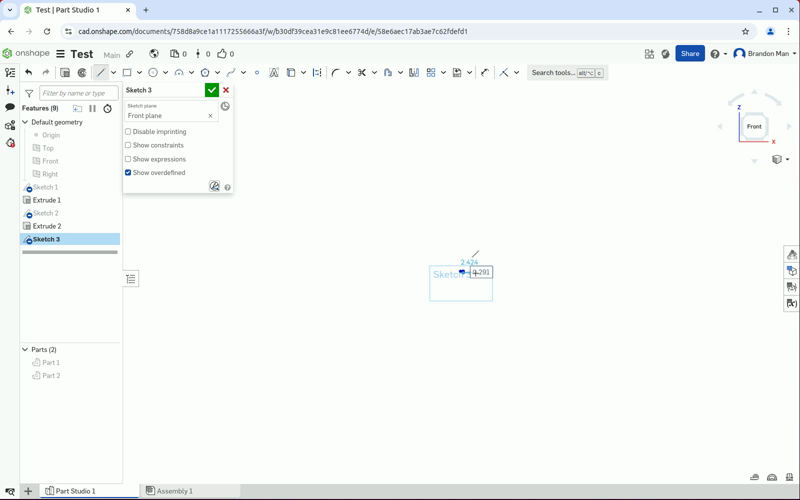
key_down(shift)
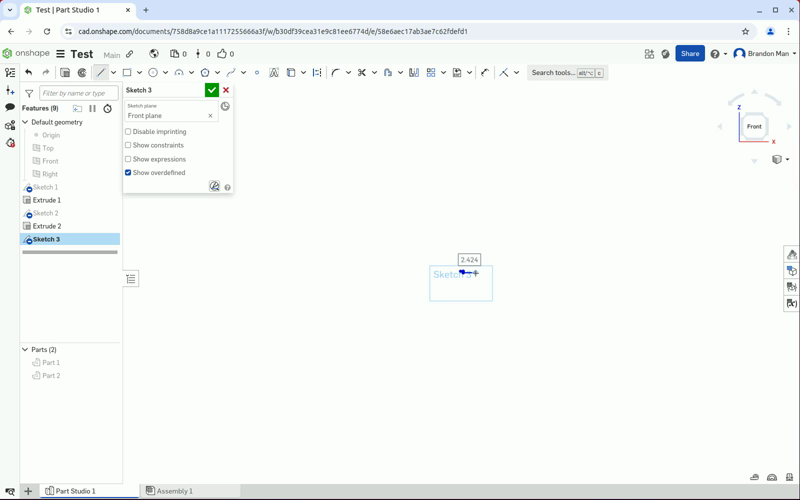
mouse_move(505, 272)
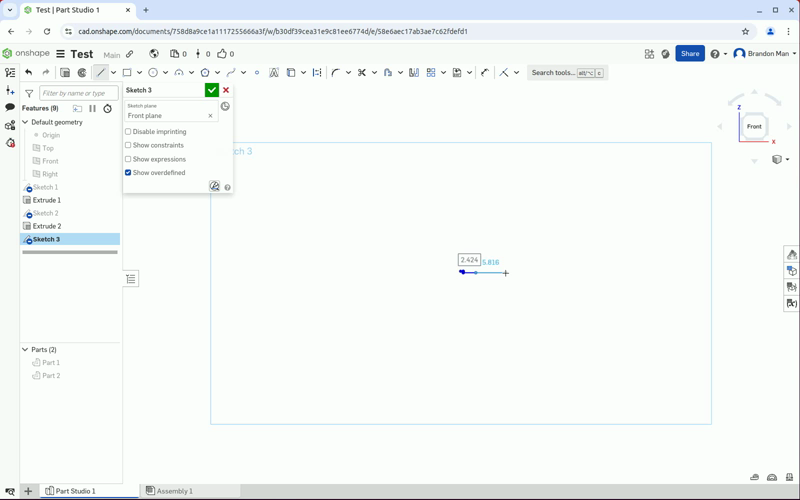
mouse_move(475, 271)
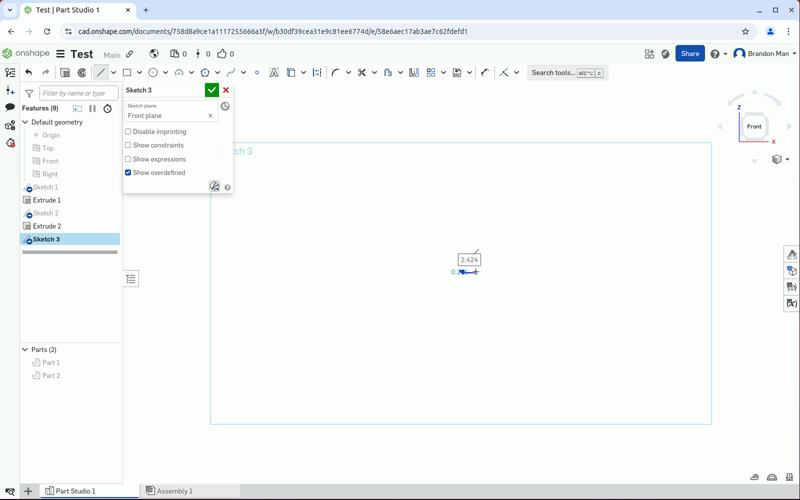
scroll(6)
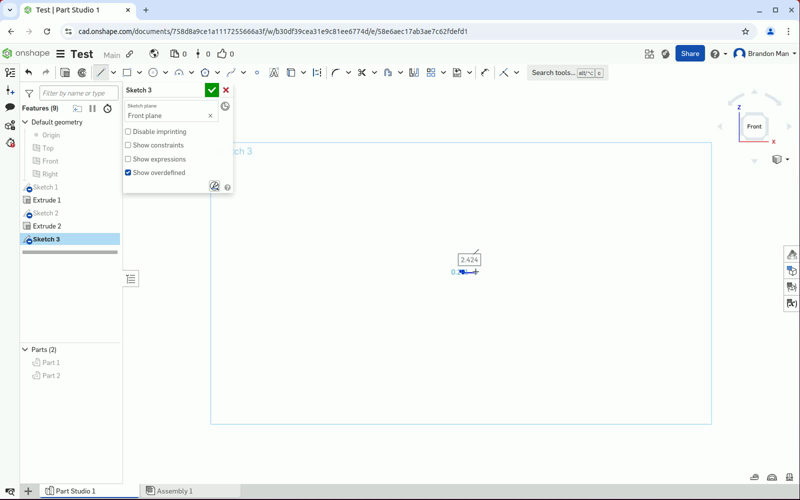
scroll(6)
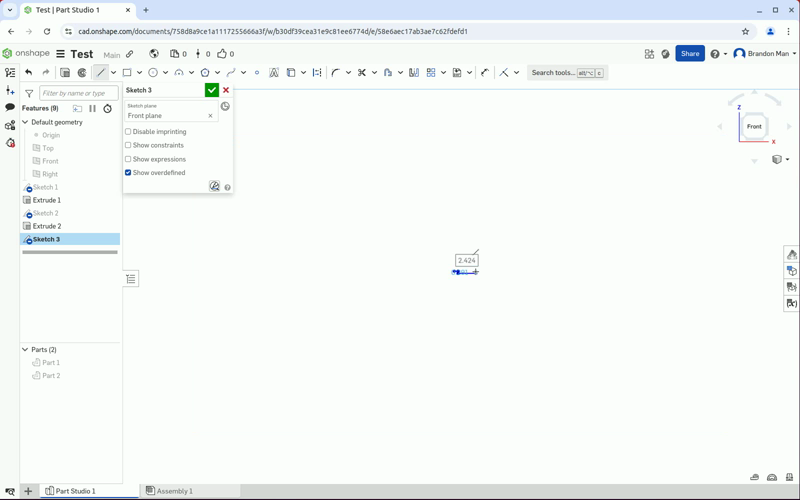
scroll(6)
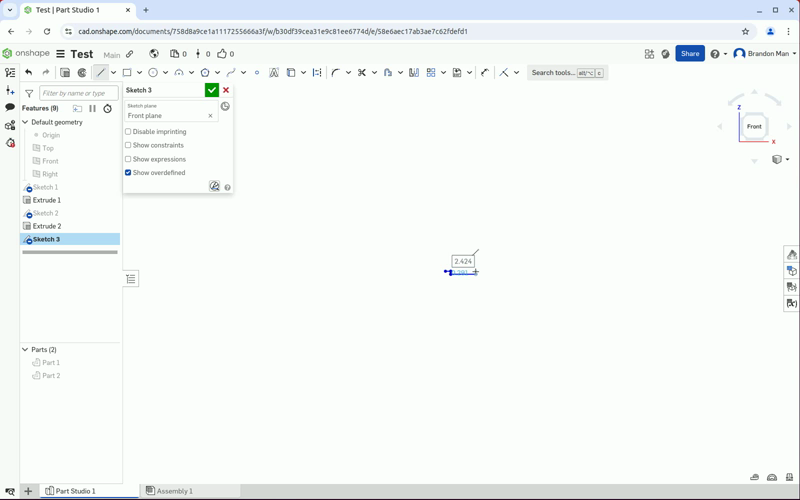
scroll(6)
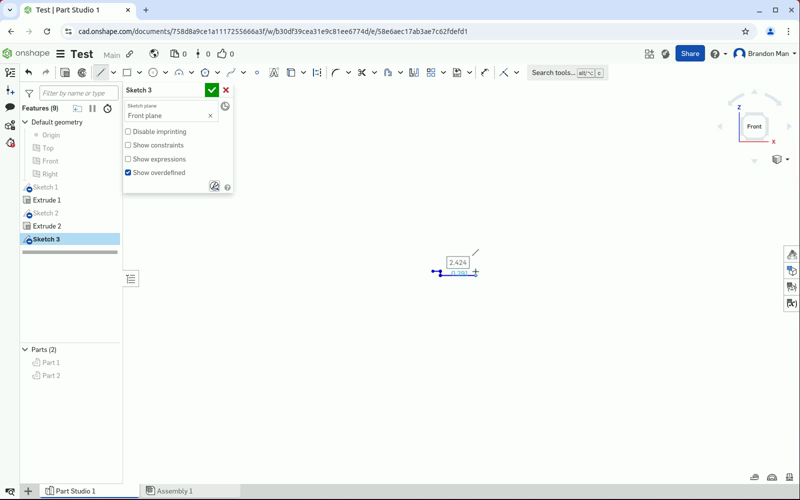
scroll(6)
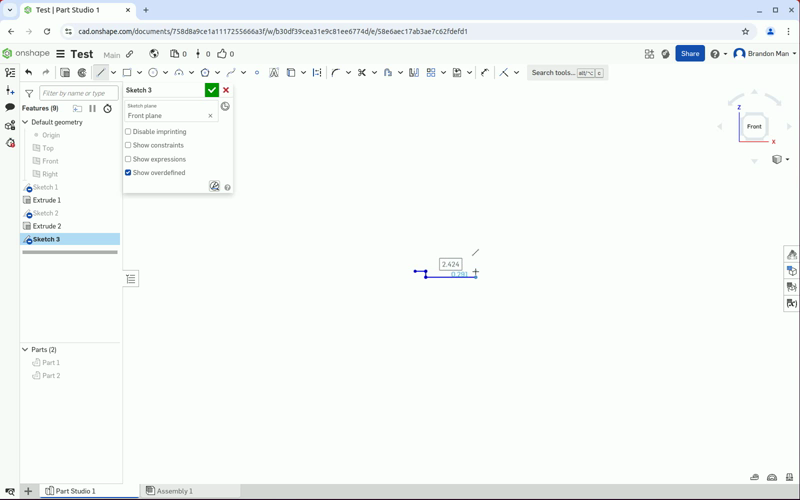
scroll(6)
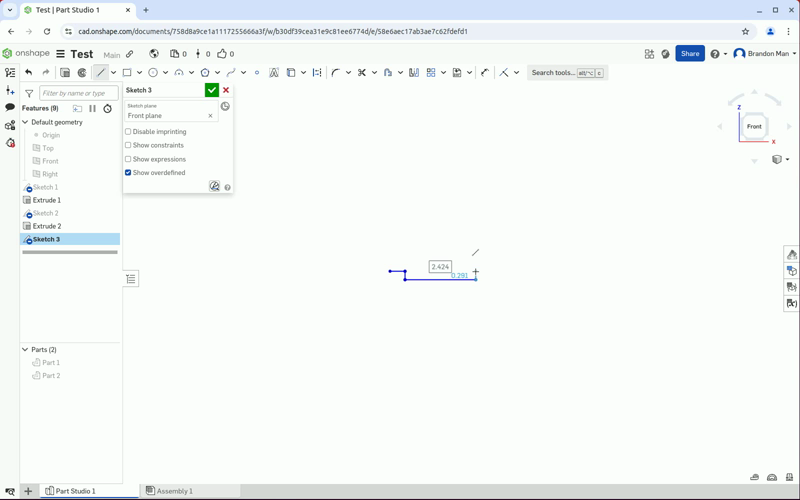
scroll(6)
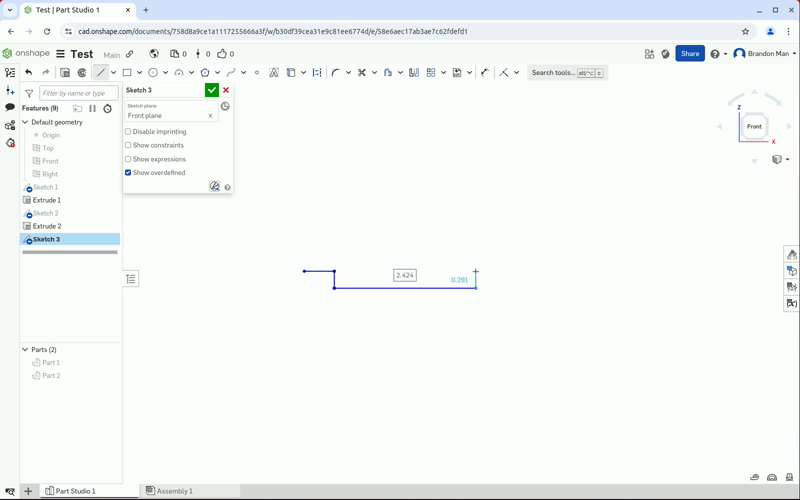
click(475, 271)
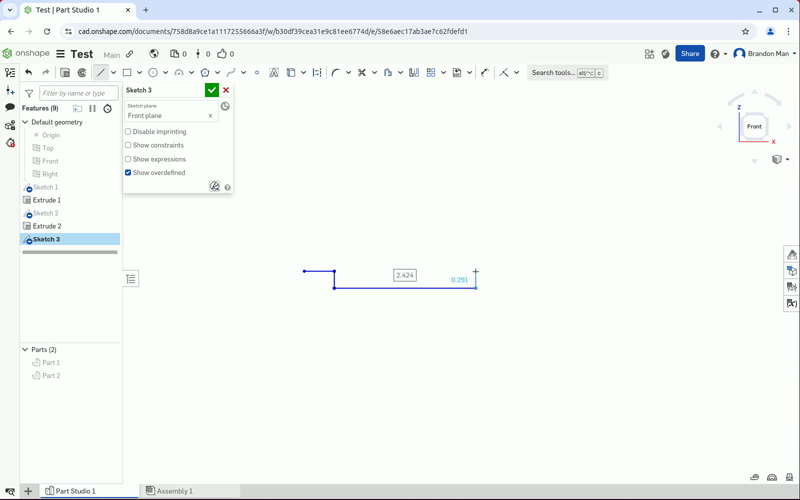
scroll(-6)
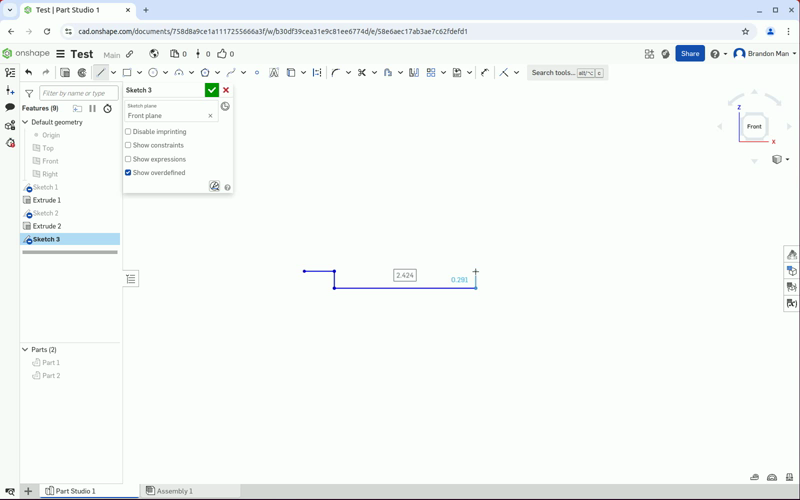
scroll(-6)
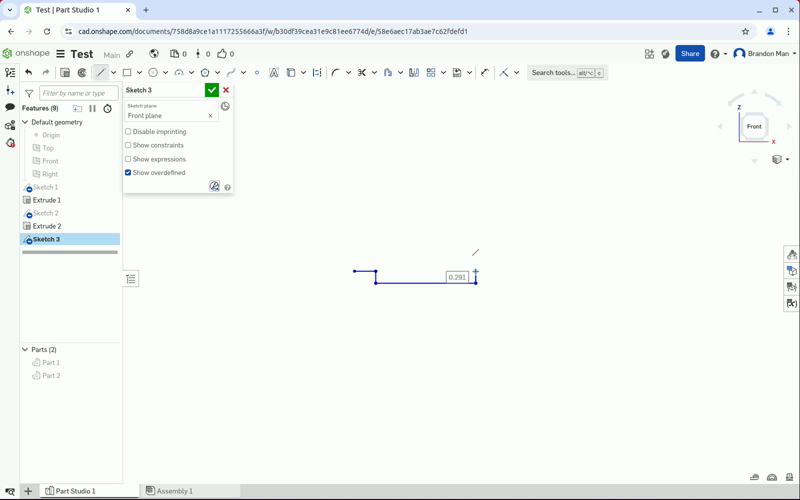
scroll(-6)
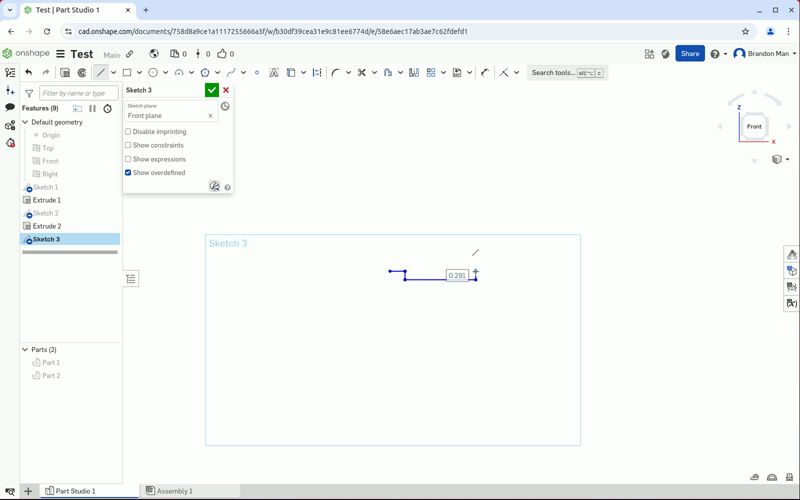
scroll(-6)
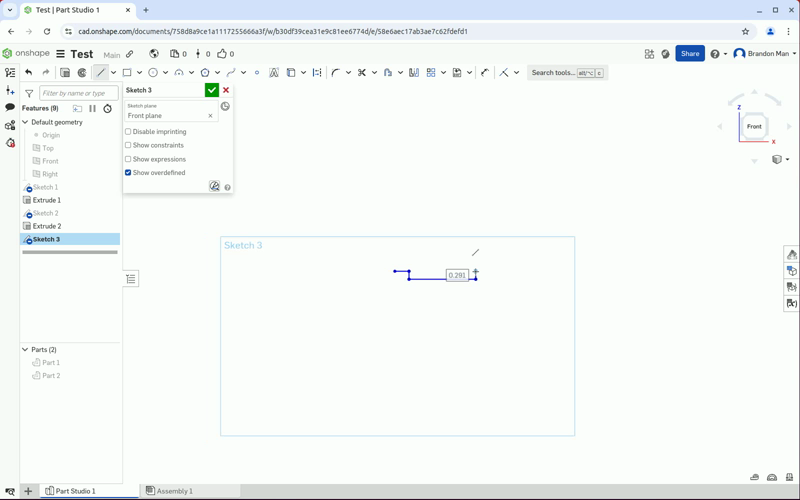
scroll(-6)
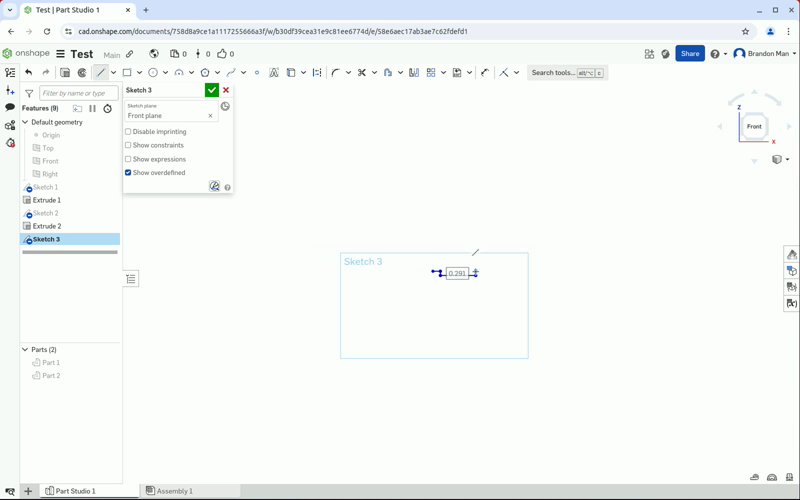
scroll(-6)
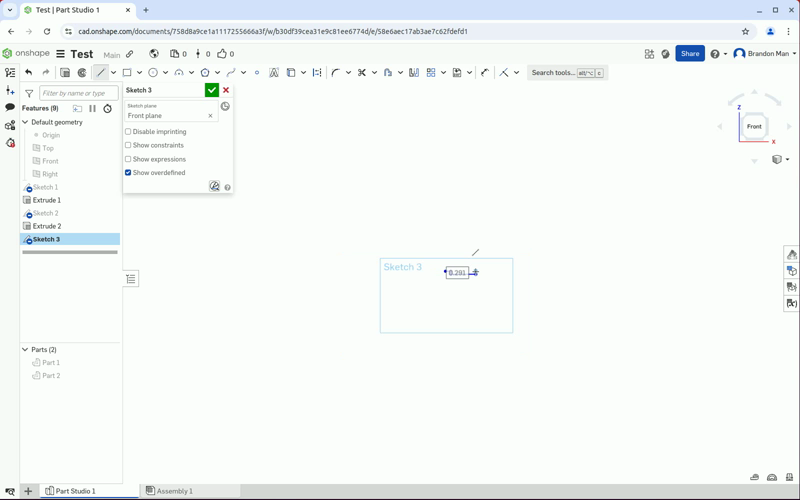
scroll(-6)
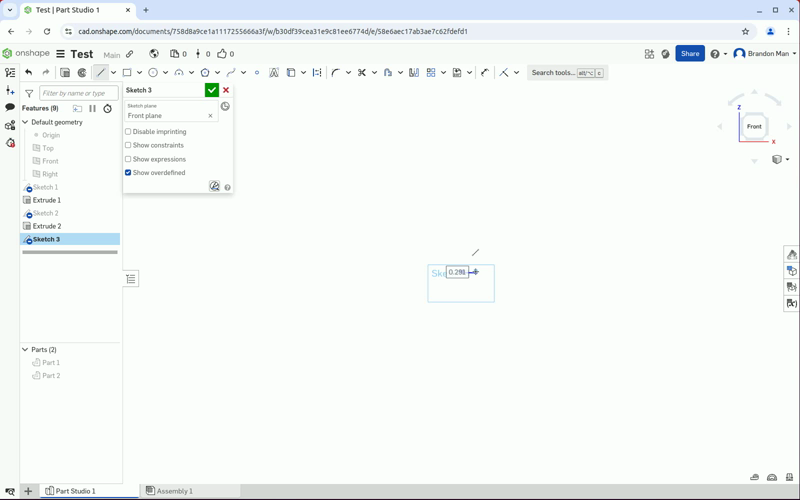
key_up(shift)
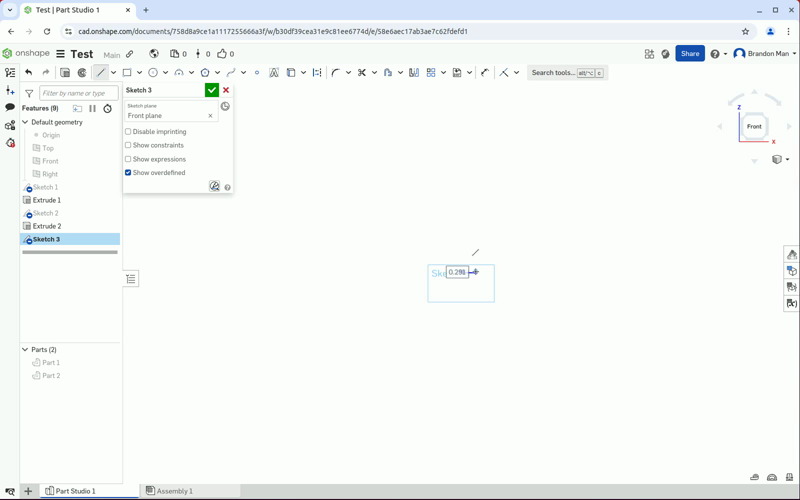
key_down(shift)
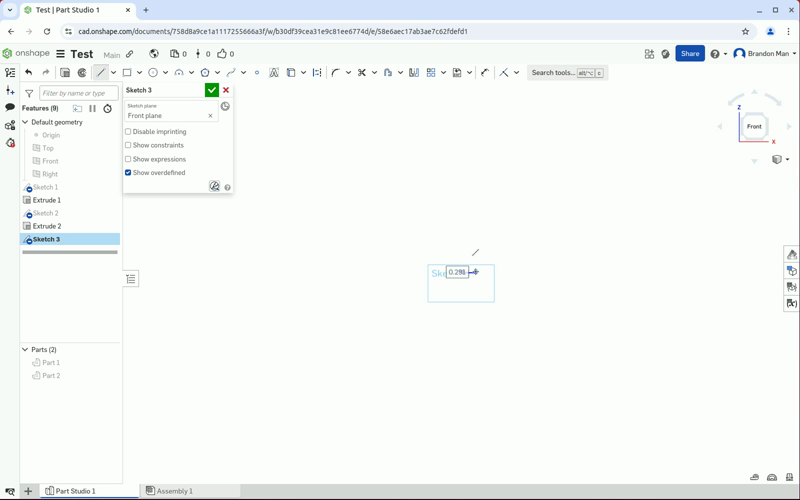
mouse_move(505, 271)
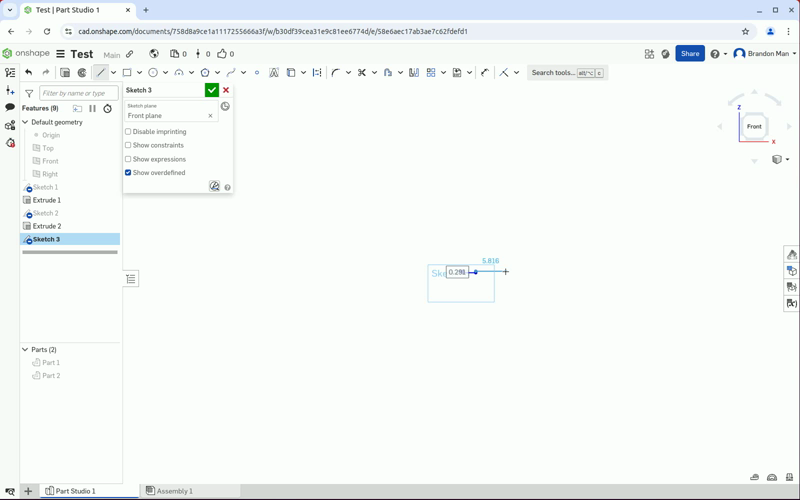
mouse_move(478, 271)
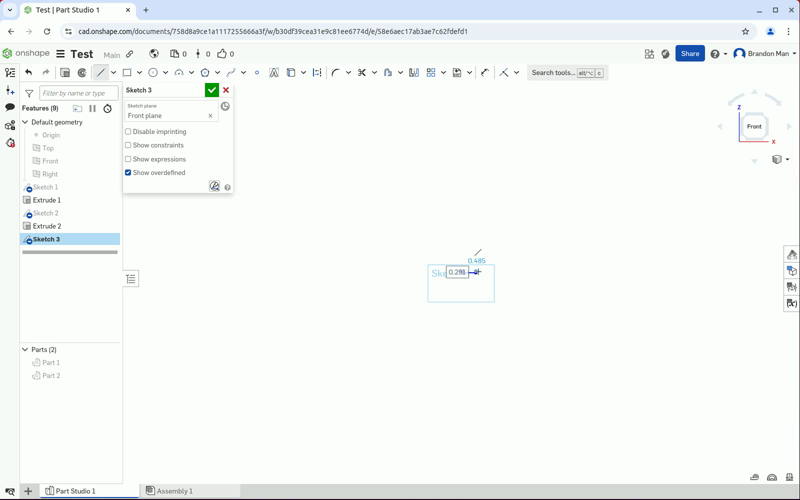
scroll(6)
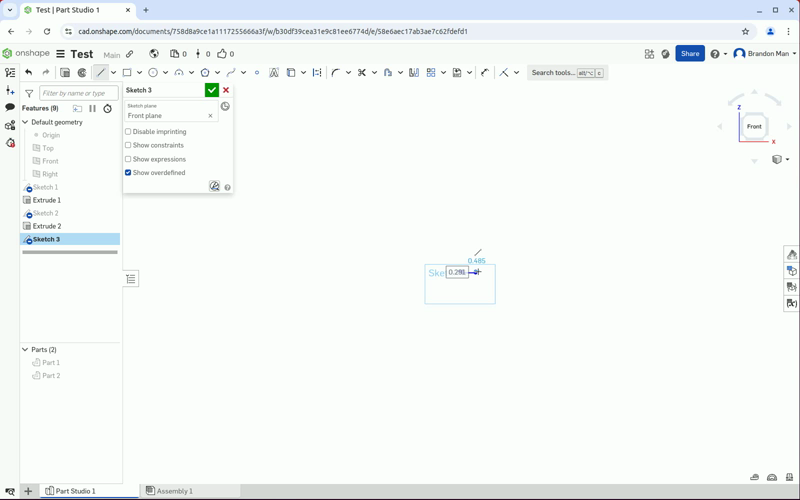
scroll(6)
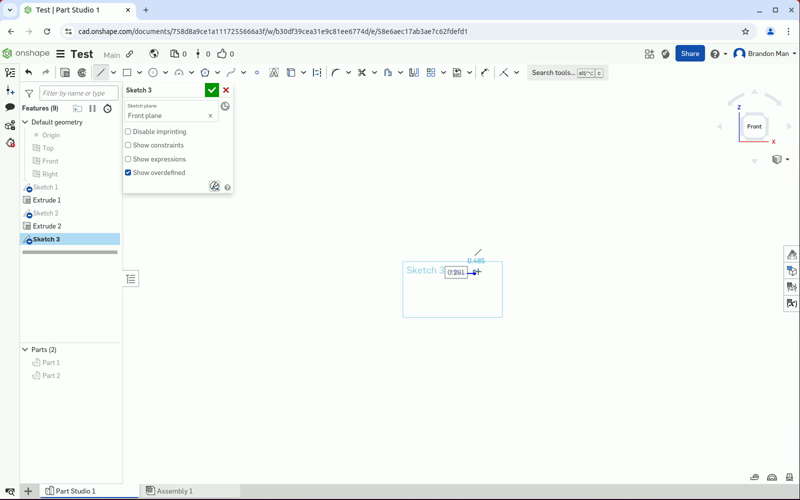
scroll(6)
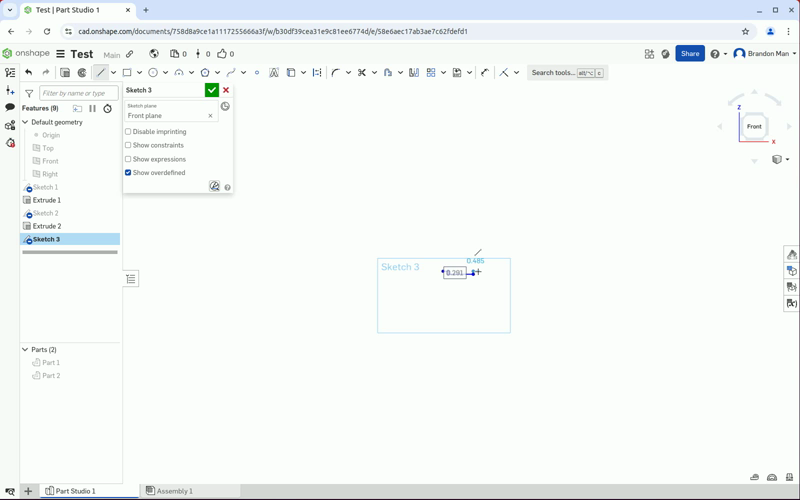
scroll(6)
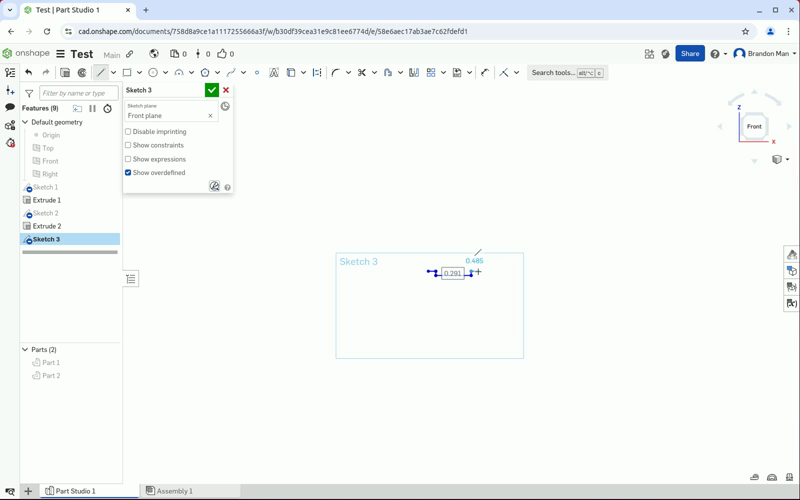
scroll(6)
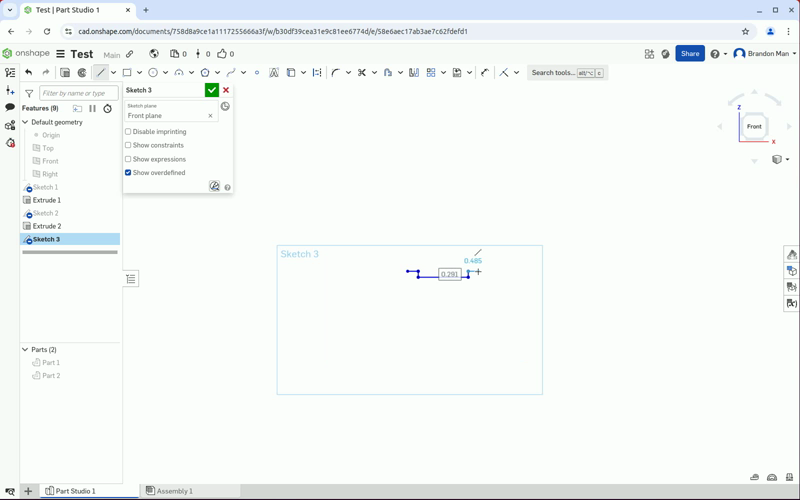
scroll(6)
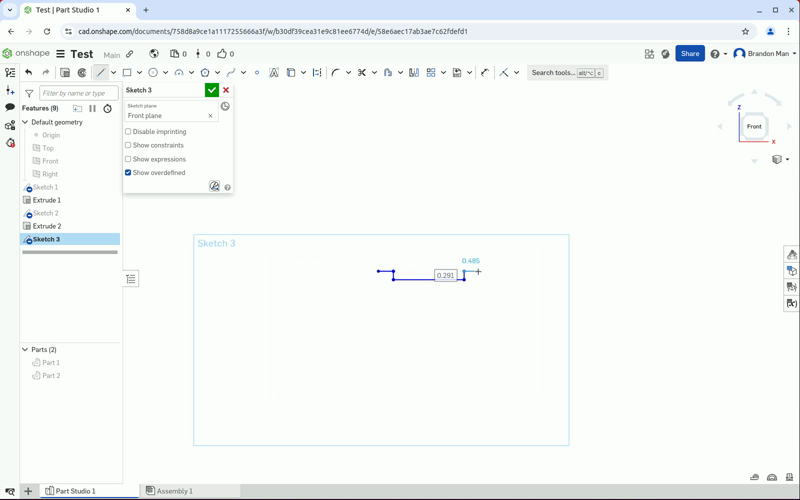
scroll(6)
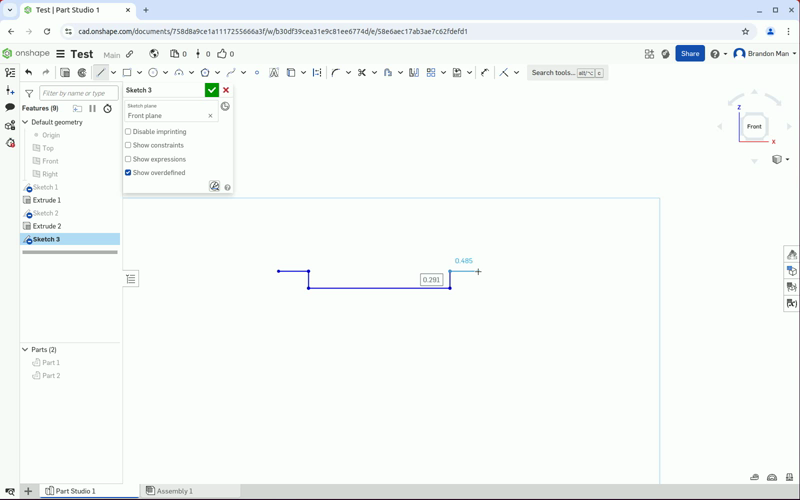
click(478, 271)
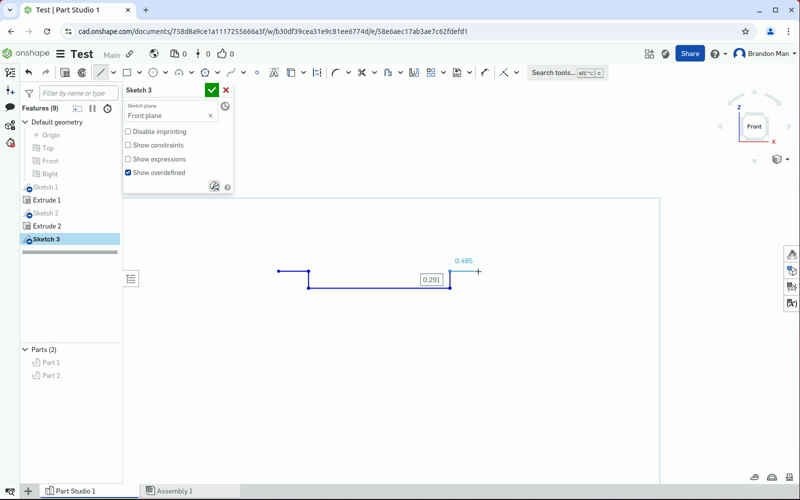
scroll(-6)
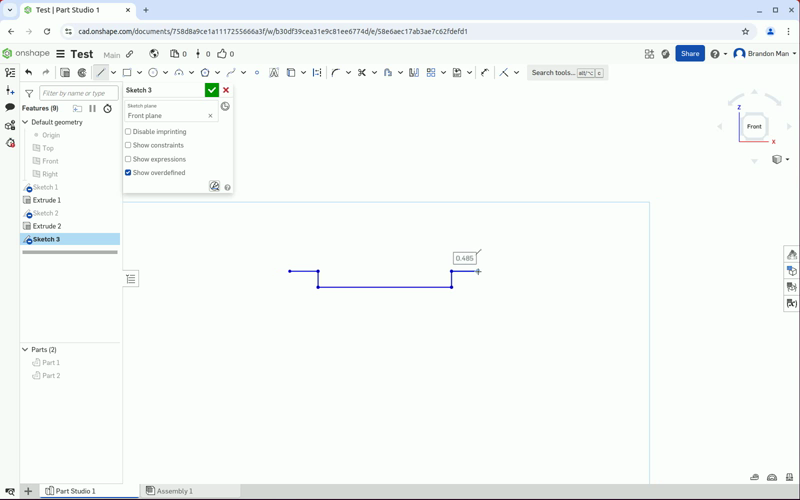
scroll(-6)
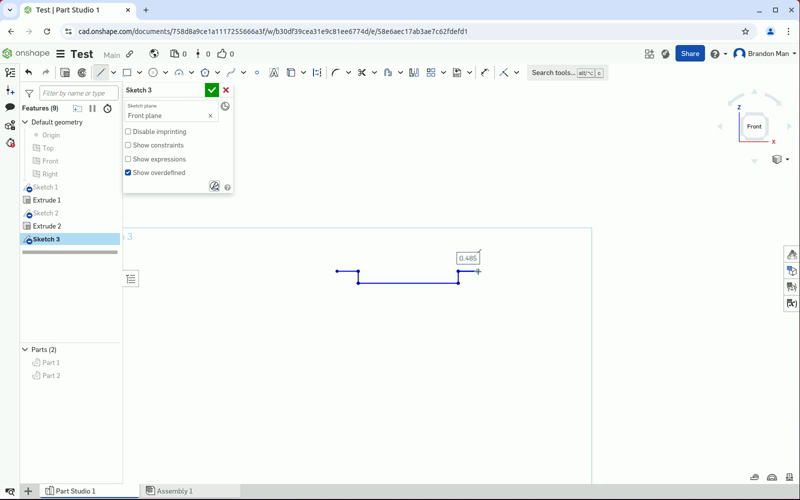
scroll(-6)
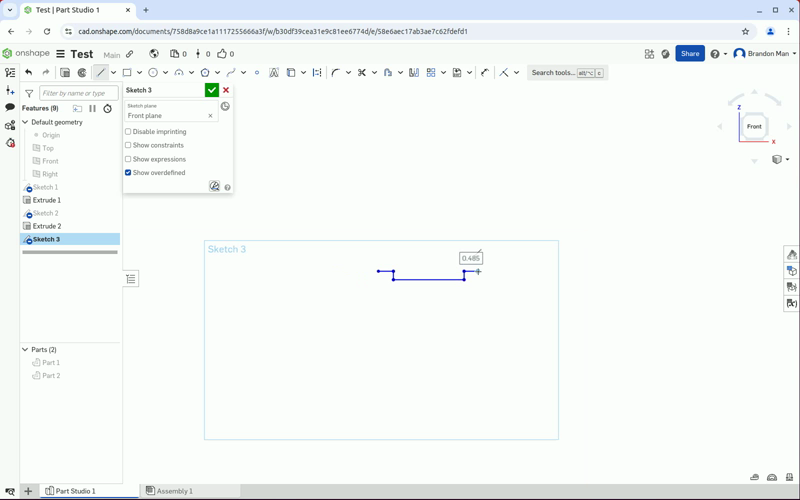
scroll(-6)
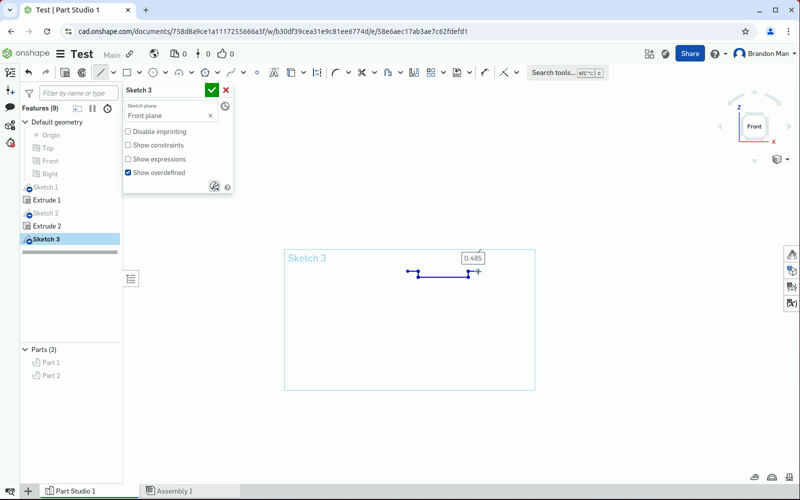
scroll(-6)
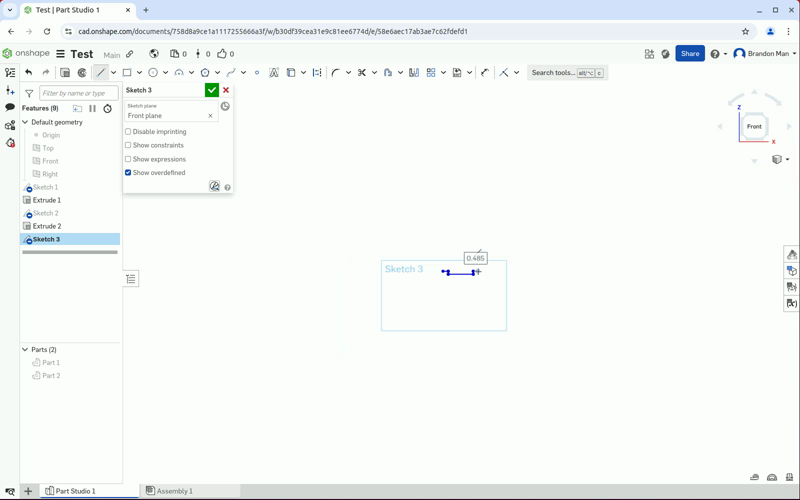
scroll(-6)
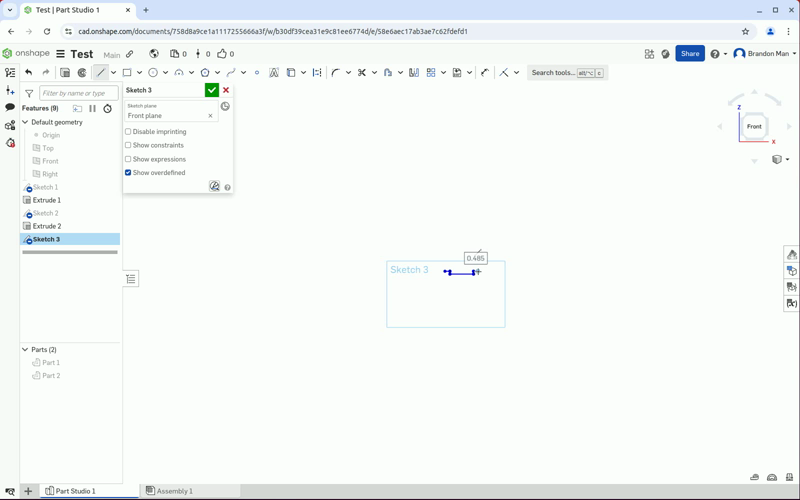
scroll(-6)
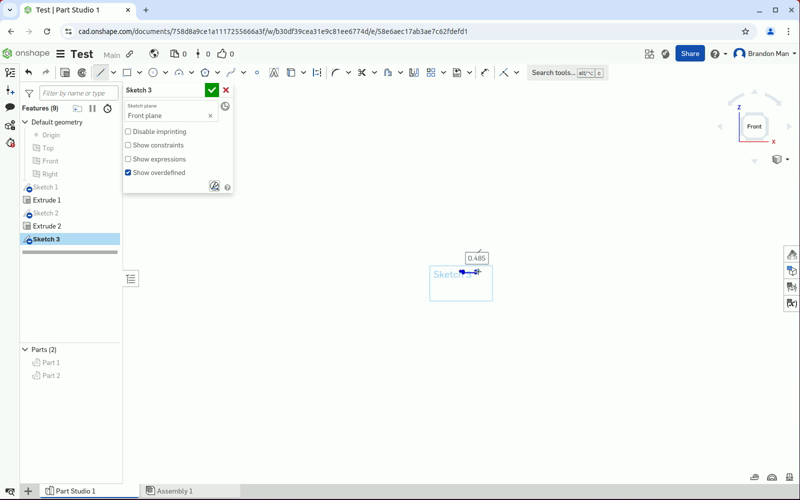
key_up(shift)
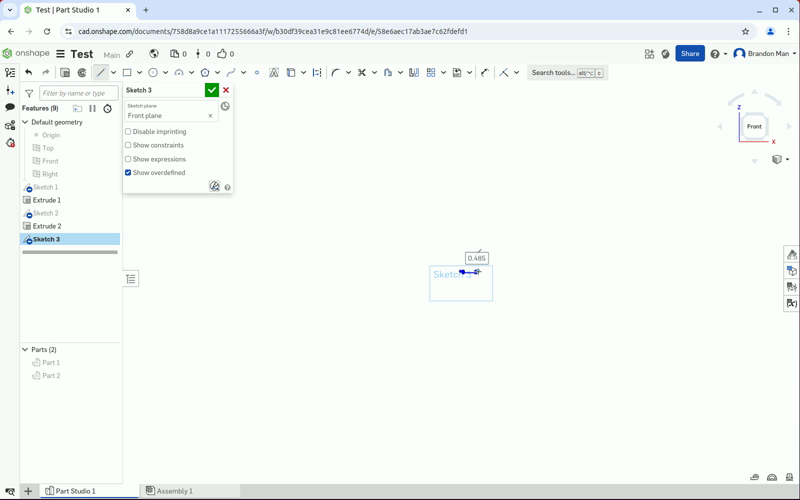
key_down(shift)
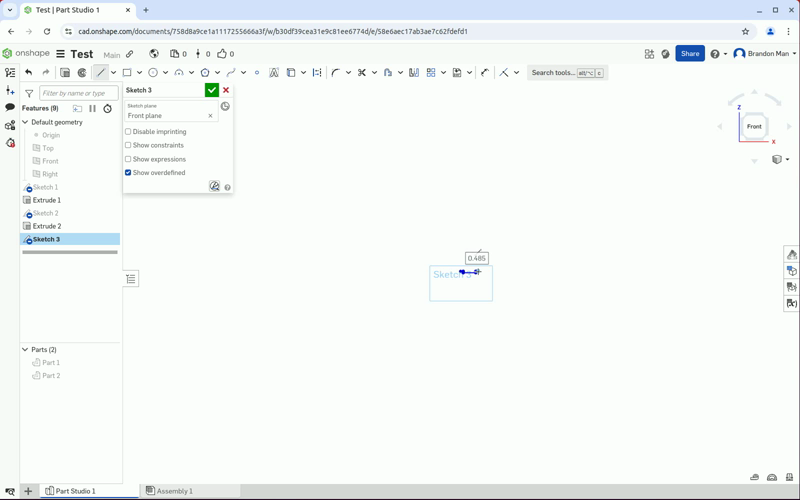
mouse_move(508, 271)
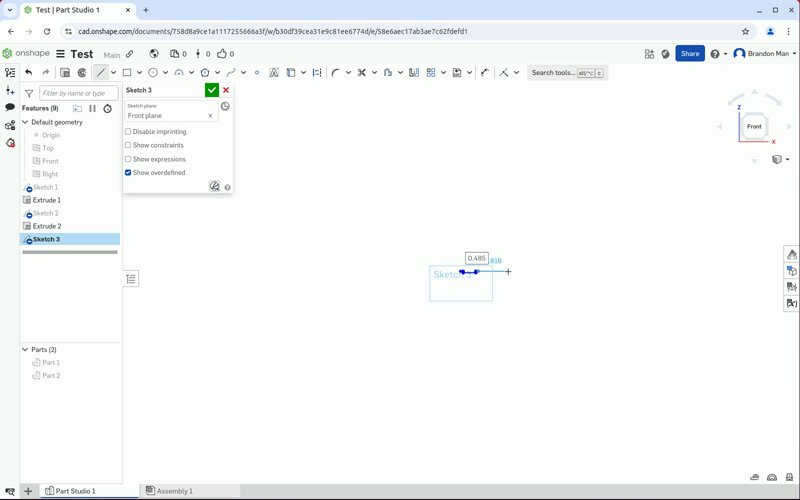
mouse_move(478, 269)
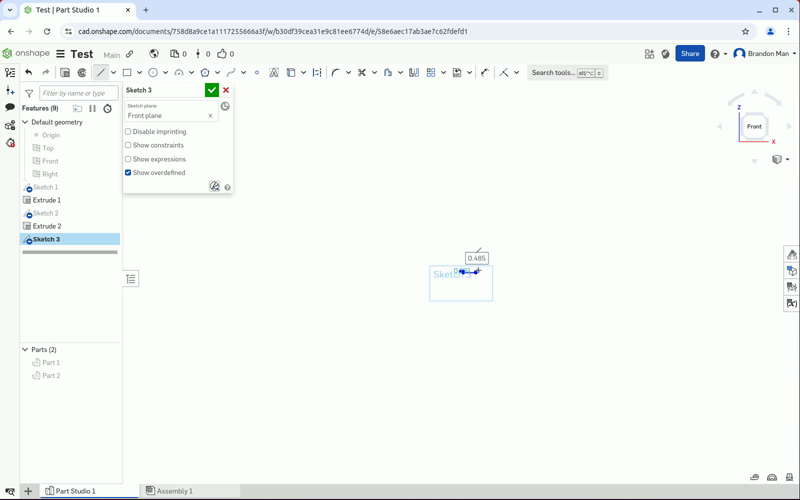
scroll(6)
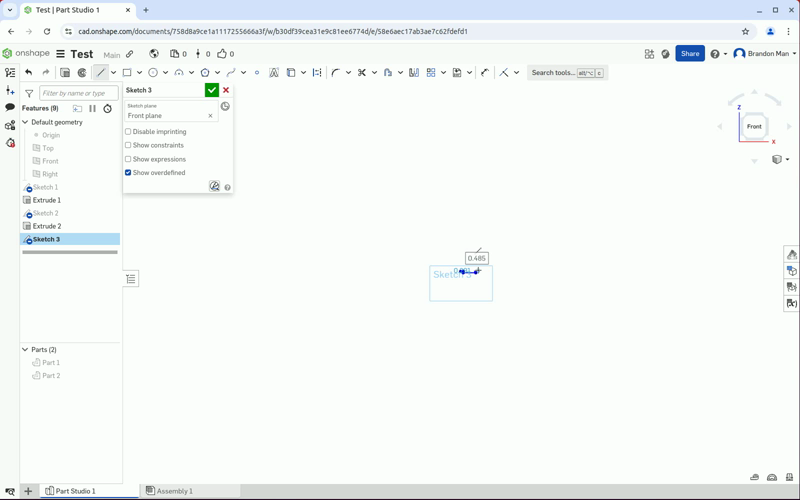
scroll(6)
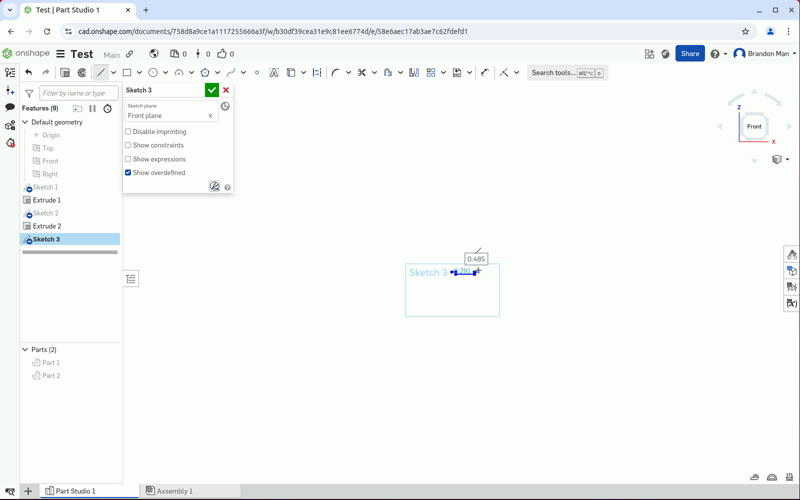
scroll(6)
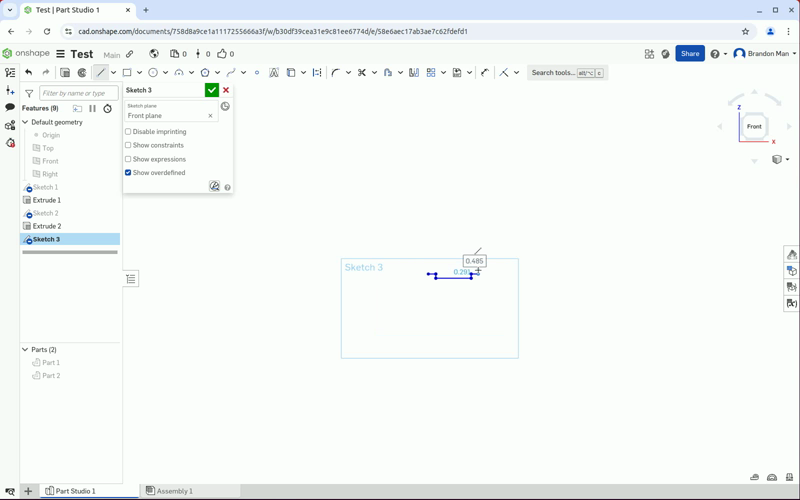
scroll(6)
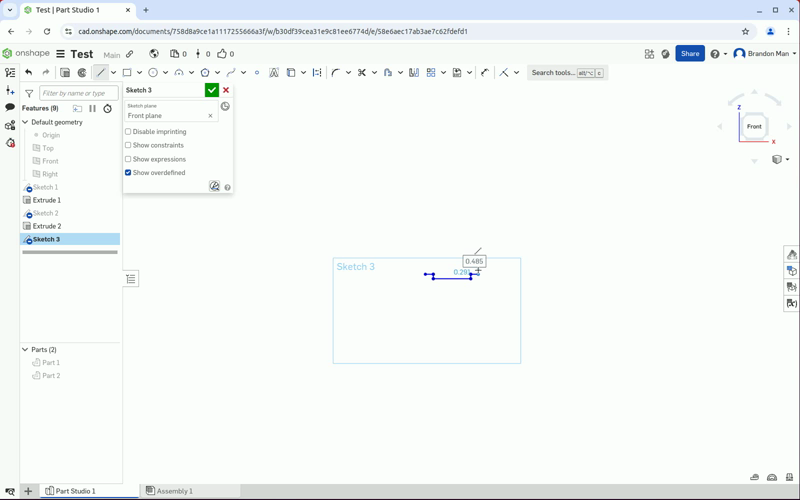
scroll(6)
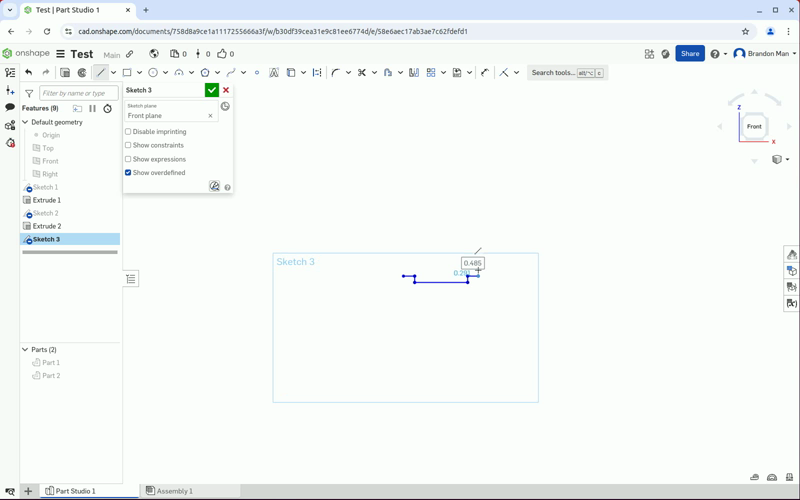
scroll(6)
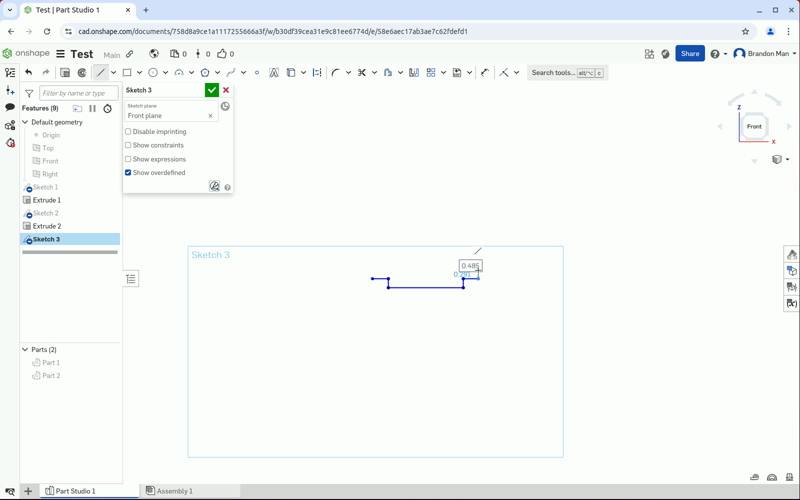
scroll(6)
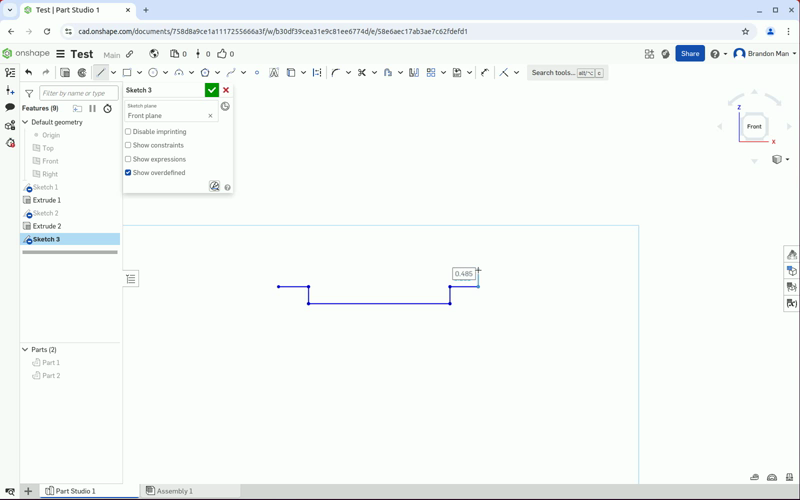
click(478, 269)
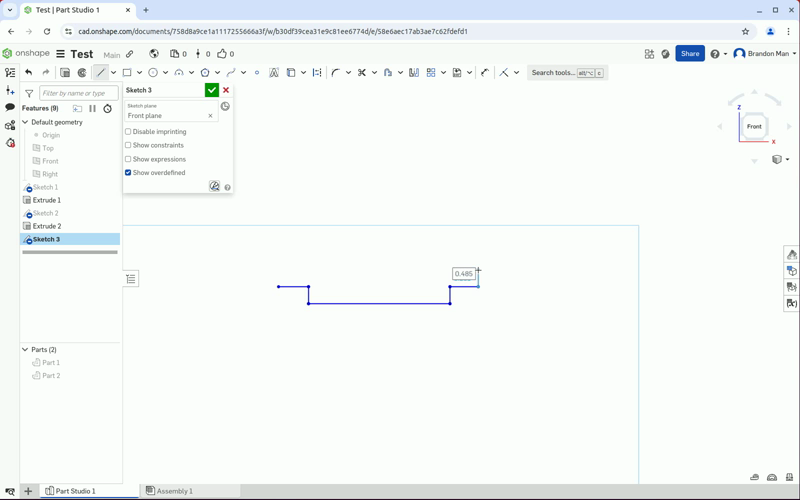
scroll(-6)
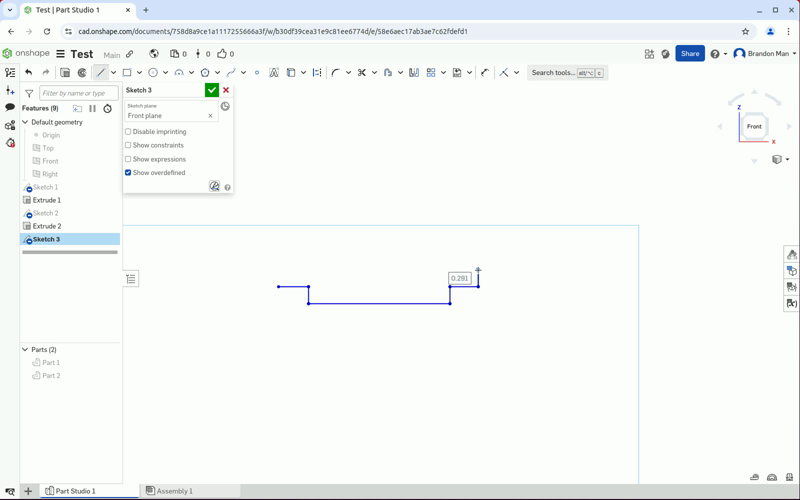
scroll(-6)
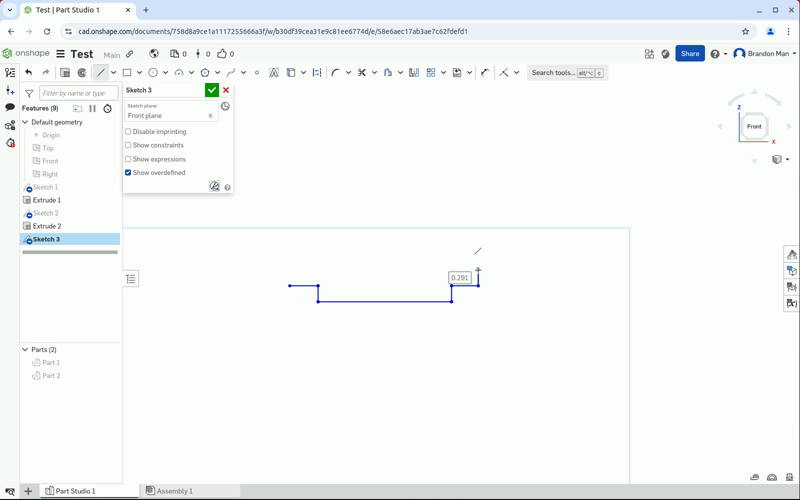
scroll(-6)
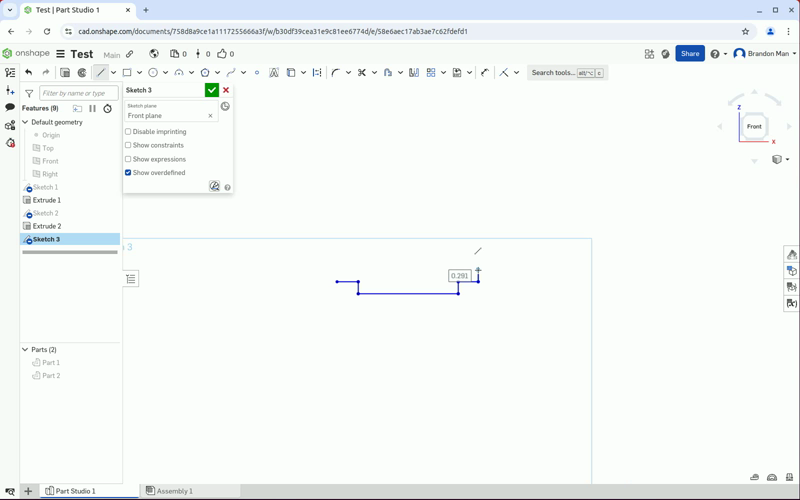
scroll(-6)
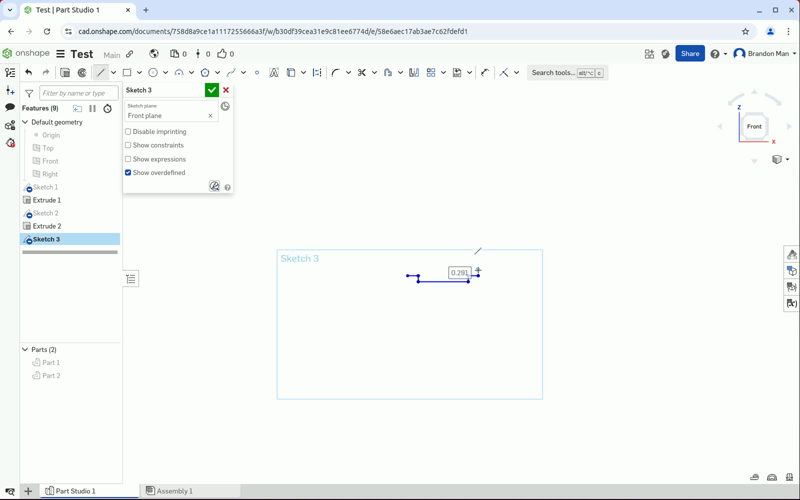
scroll(-6)
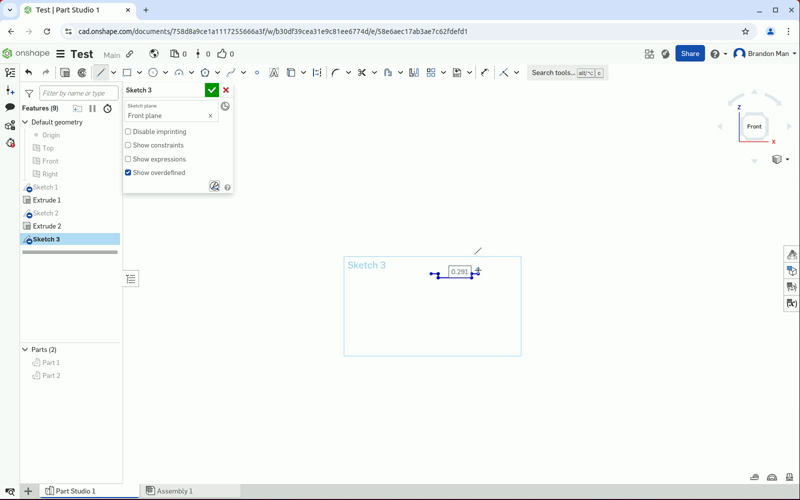
scroll(-6)
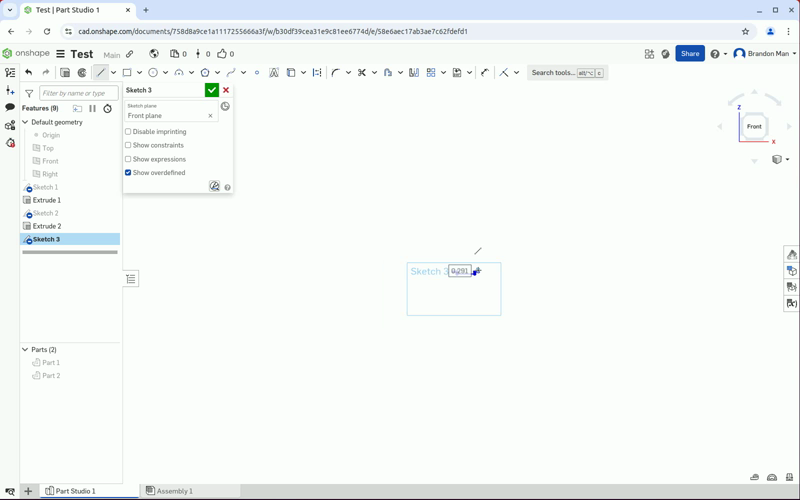
scroll(-6)
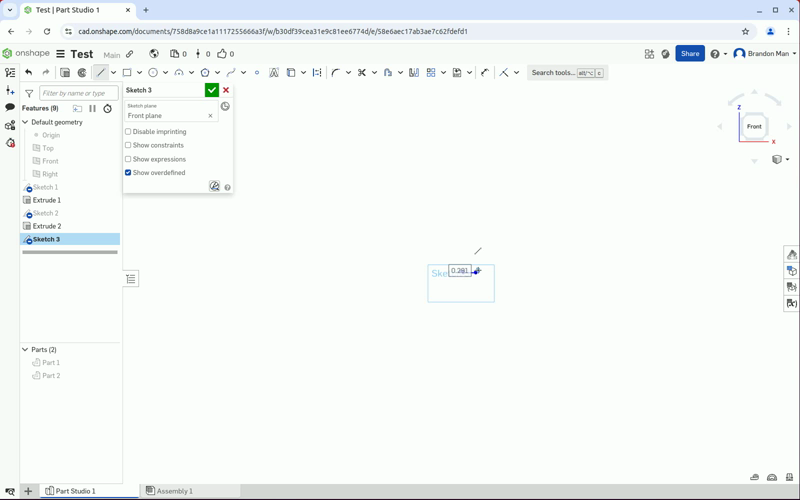
key_up(shift)
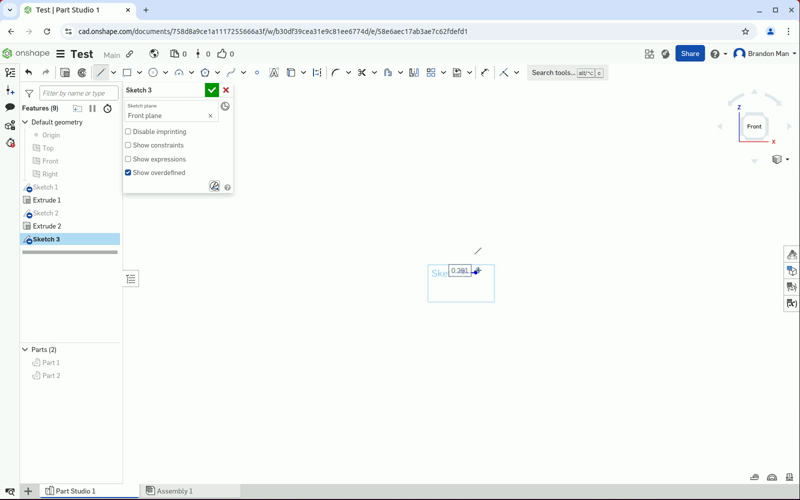
key_down(shift)
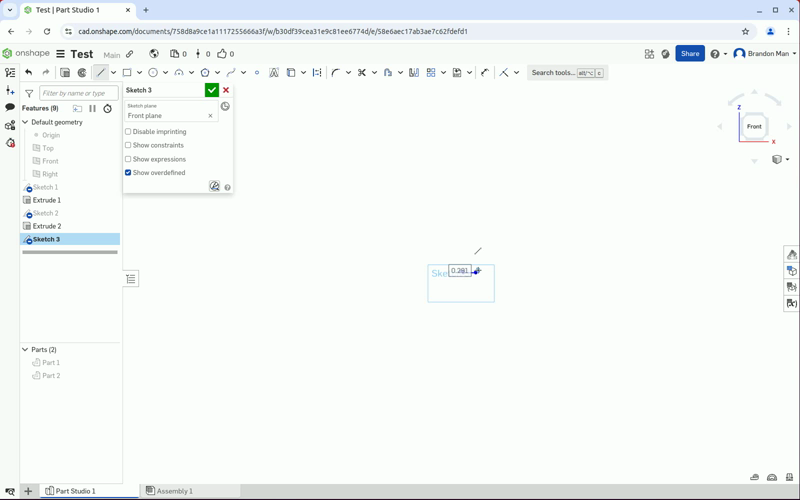
mouse_move(508, 269)
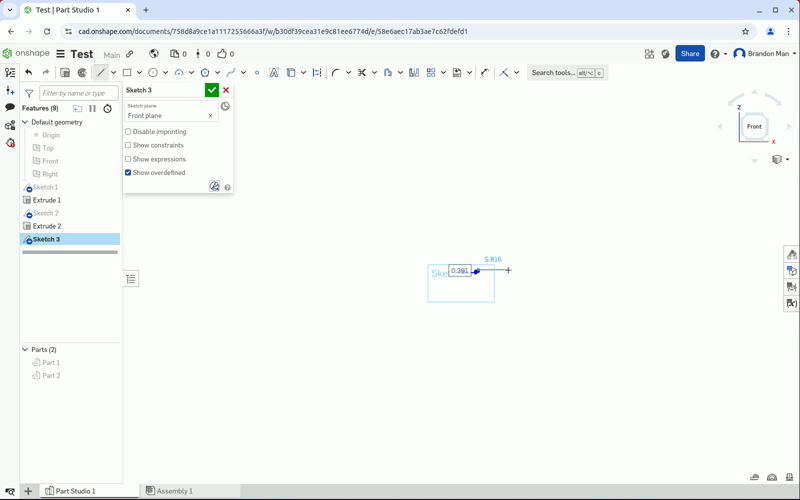
mouse_move(460, 269)
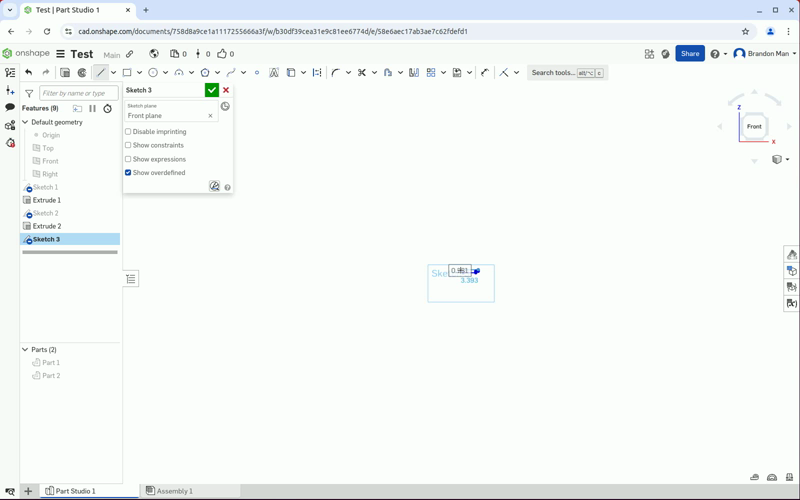
scroll(6)
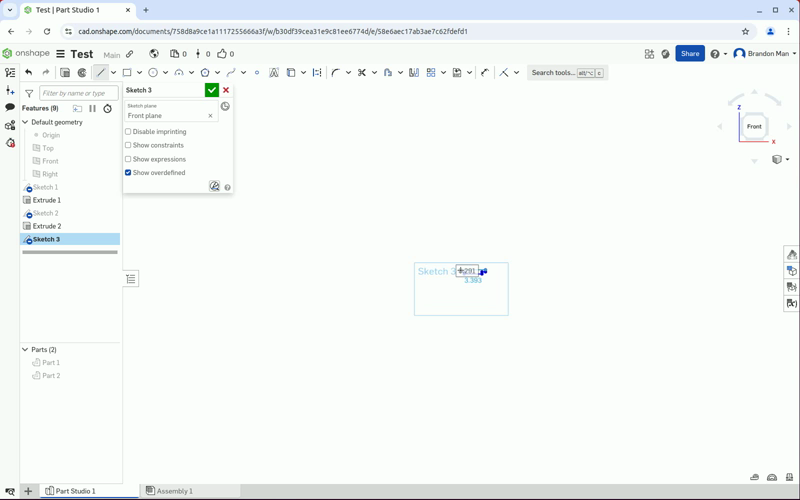
scroll(6)
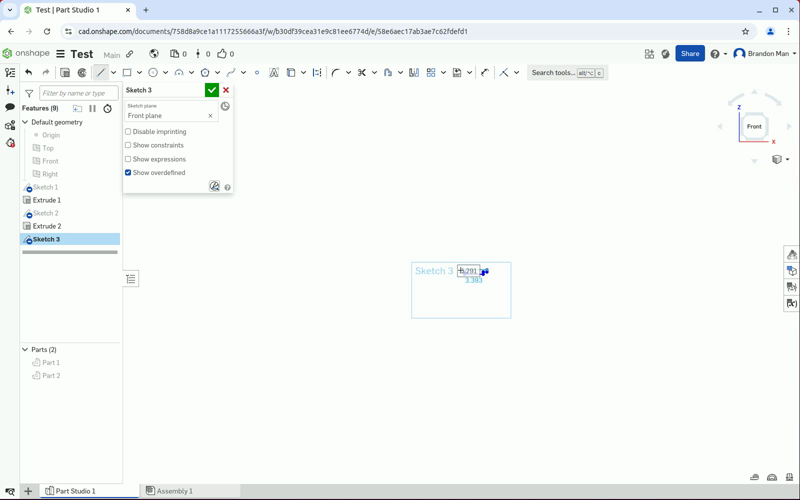
scroll(6)
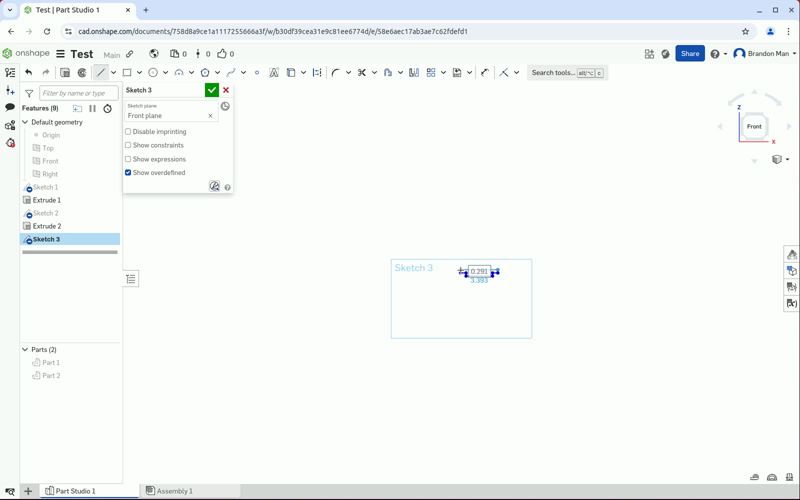
scroll(6)
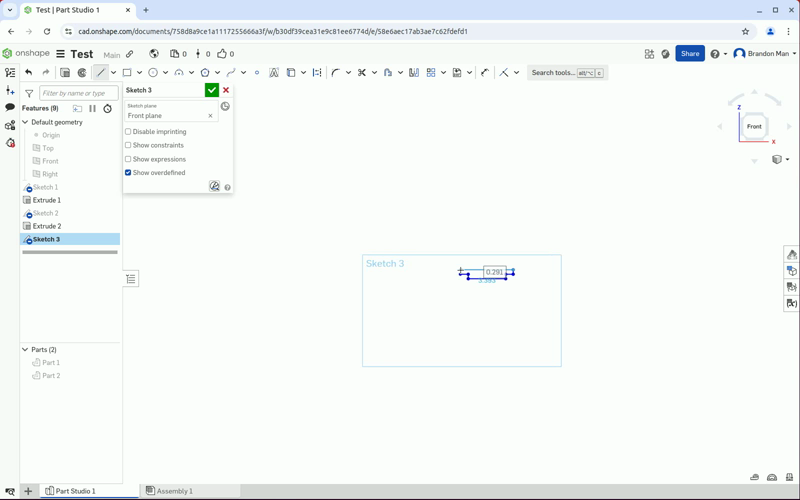
scroll(6)
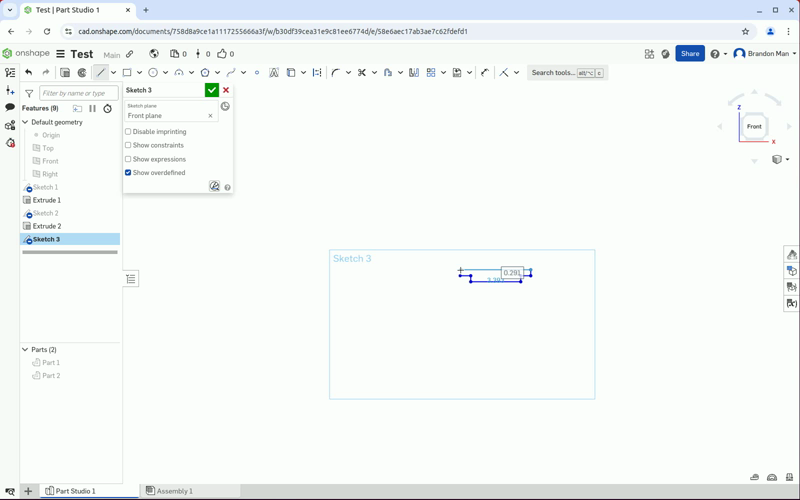
scroll(6)
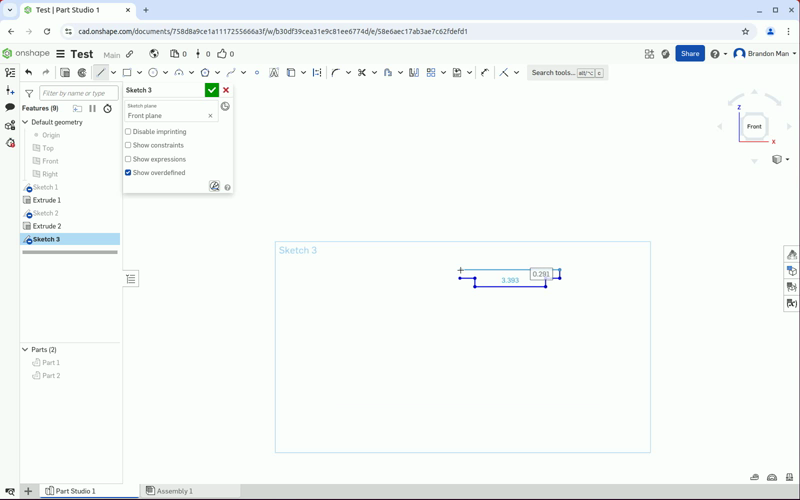
scroll(6)
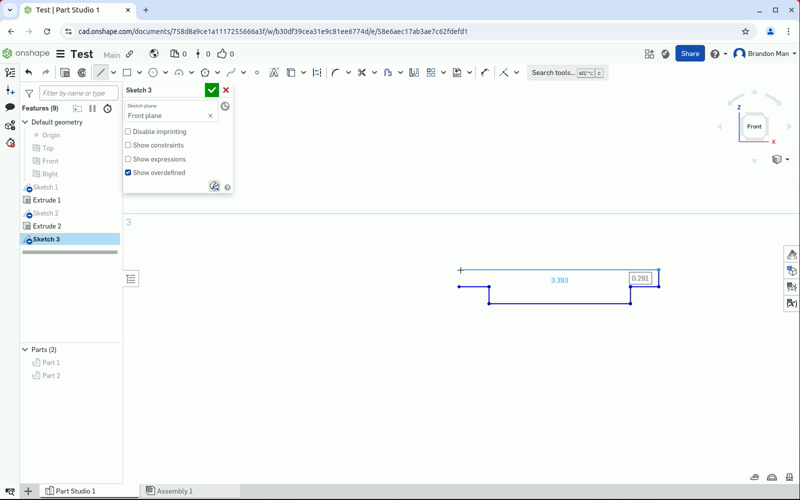
click(460, 269)
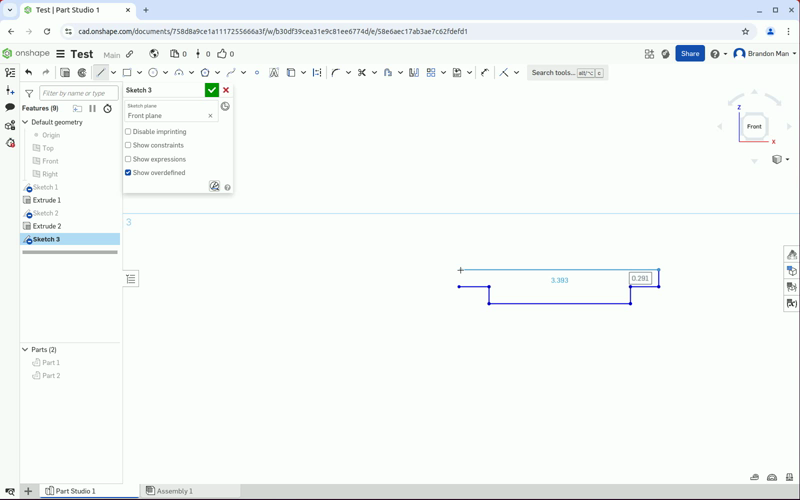
scroll(-6)
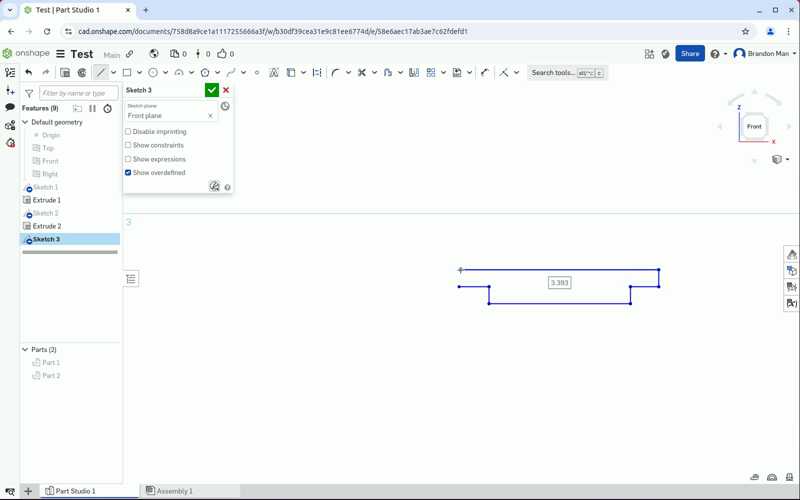
scroll(-6)
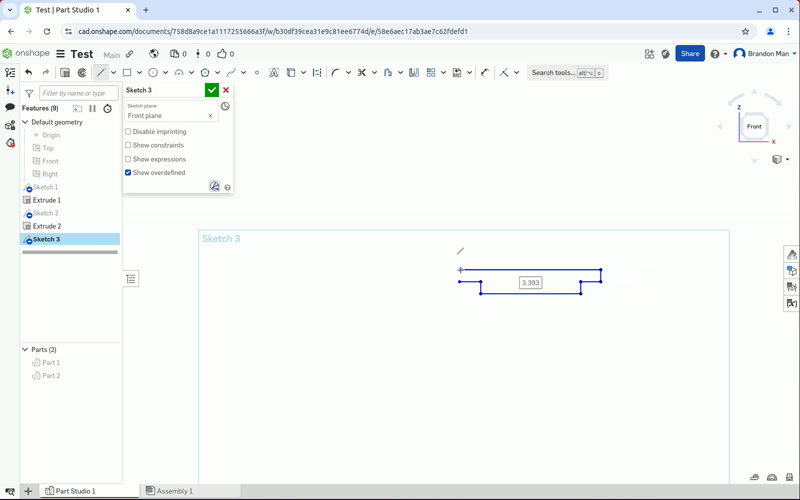
scroll(-6)
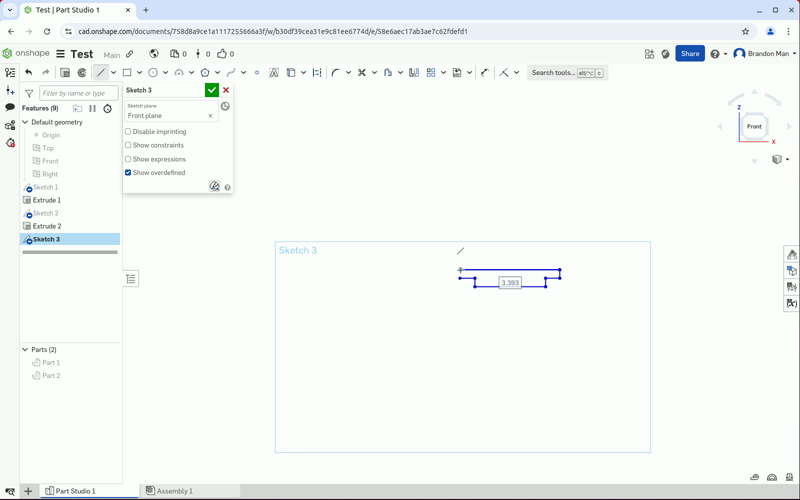
scroll(-6)
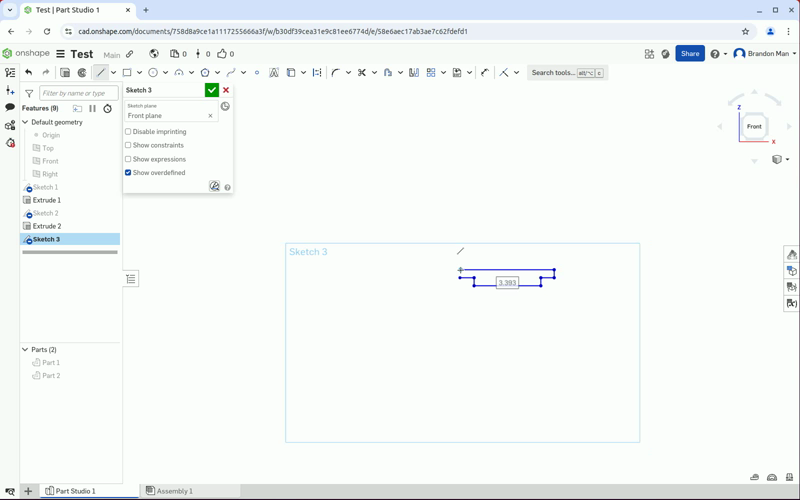
scroll(-6)
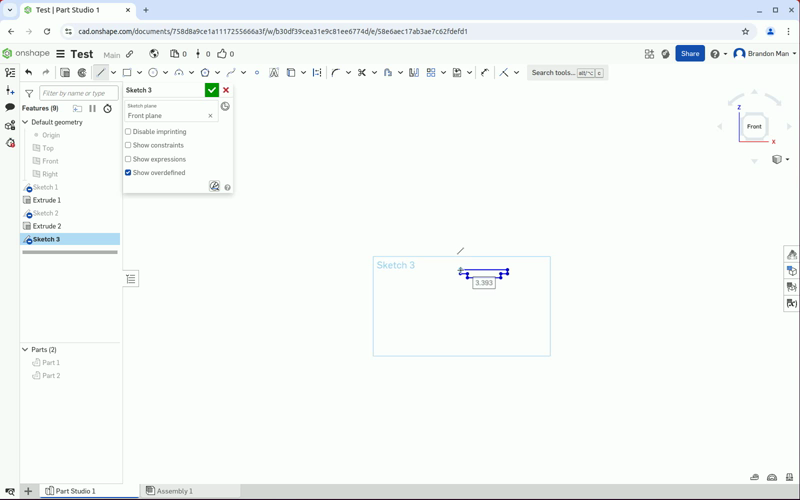
scroll(-6)
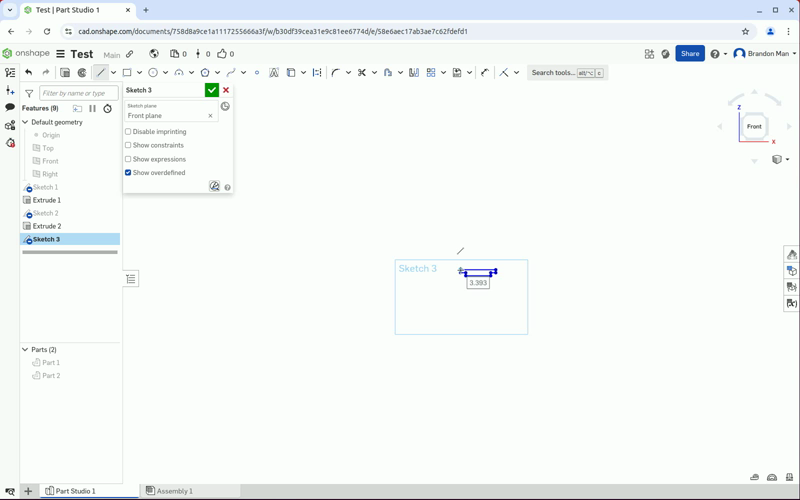
scroll(-6)
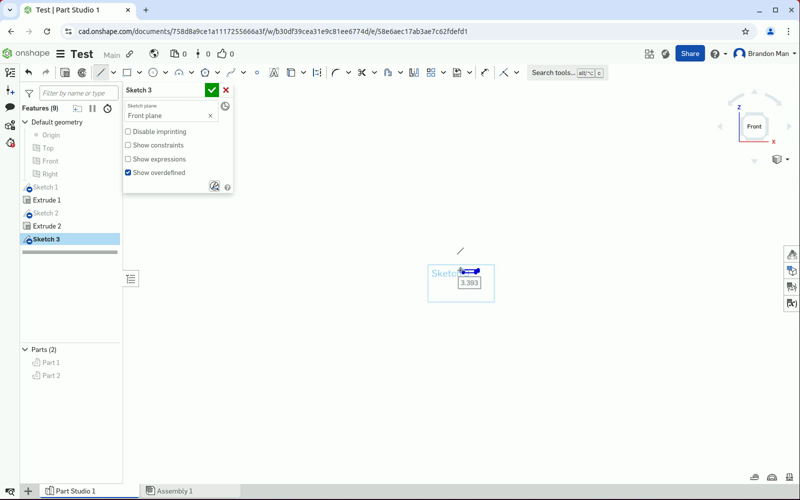
key_up(shift)
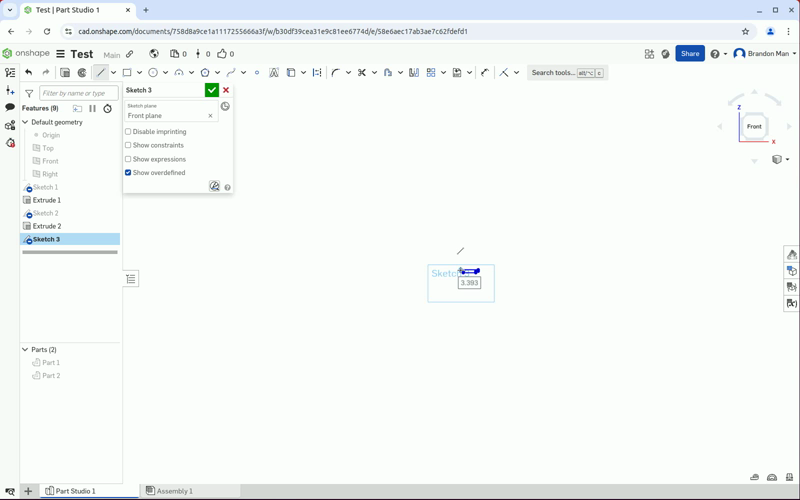
mouse_move(490, 269)
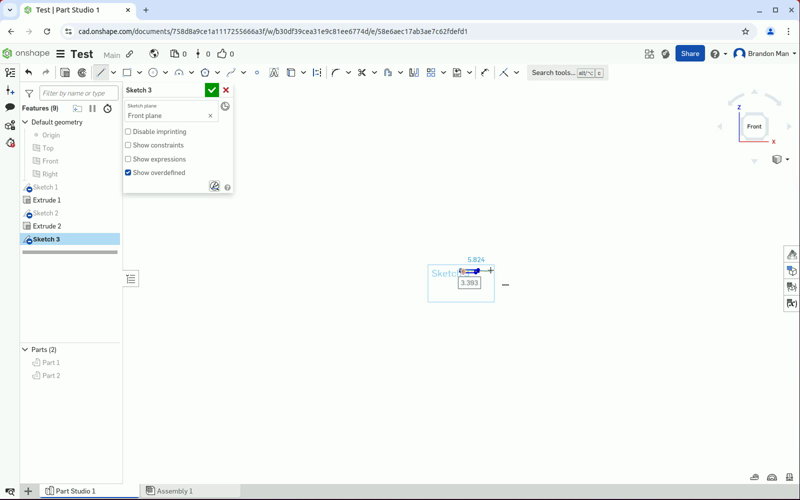
key_down(shift)
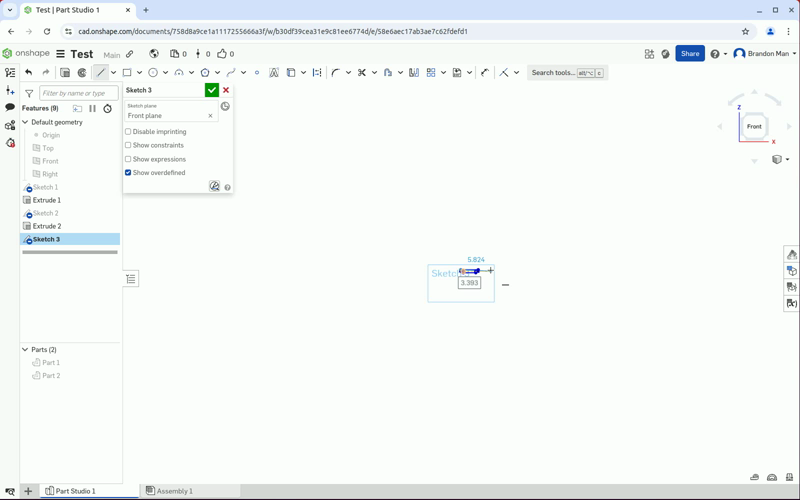
mouse_move(460, 271)
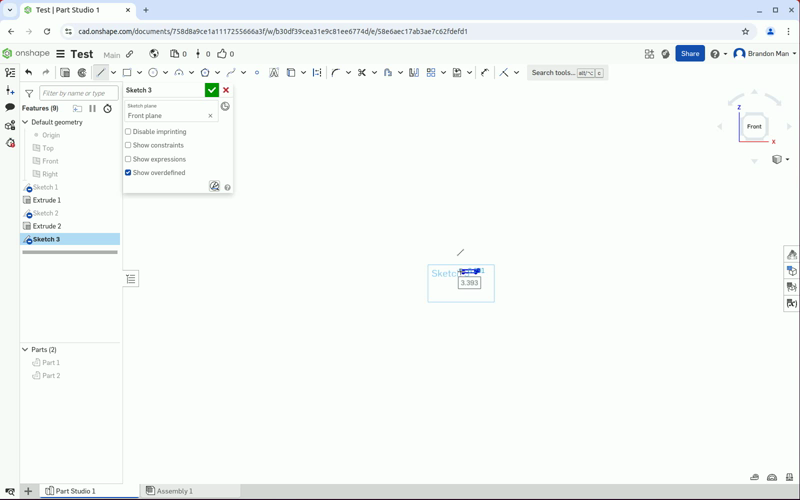
scroll(6)
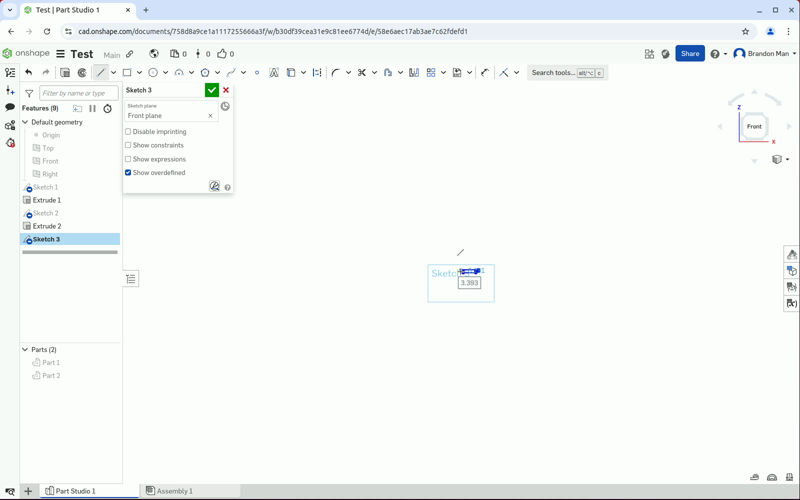
scroll(6)
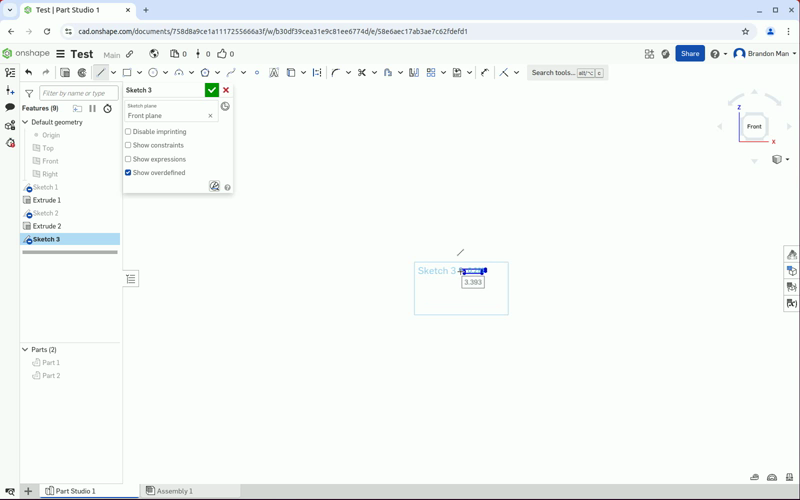
scroll(6)
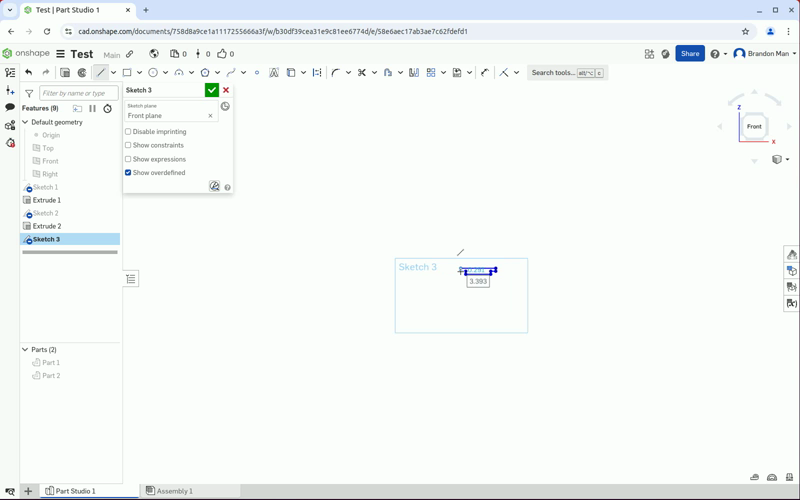
scroll(6)
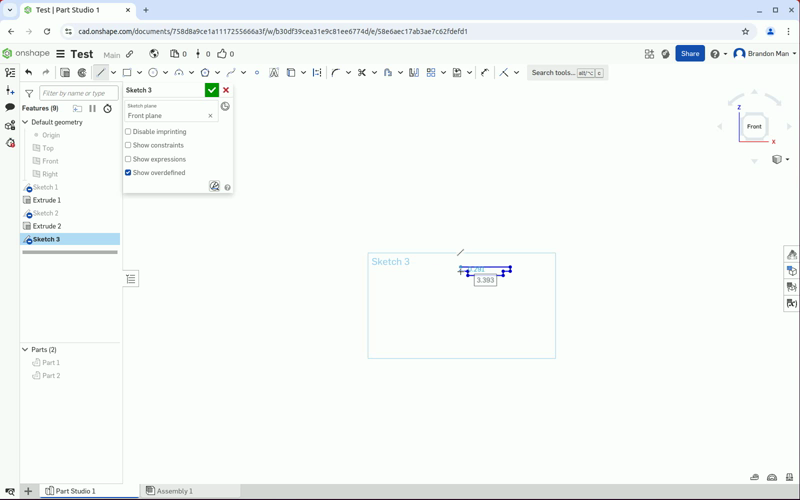
scroll(6)
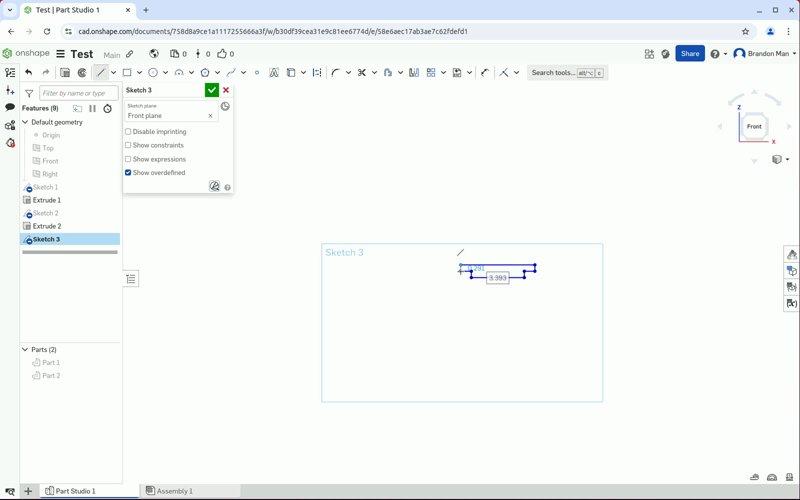
scroll(6)
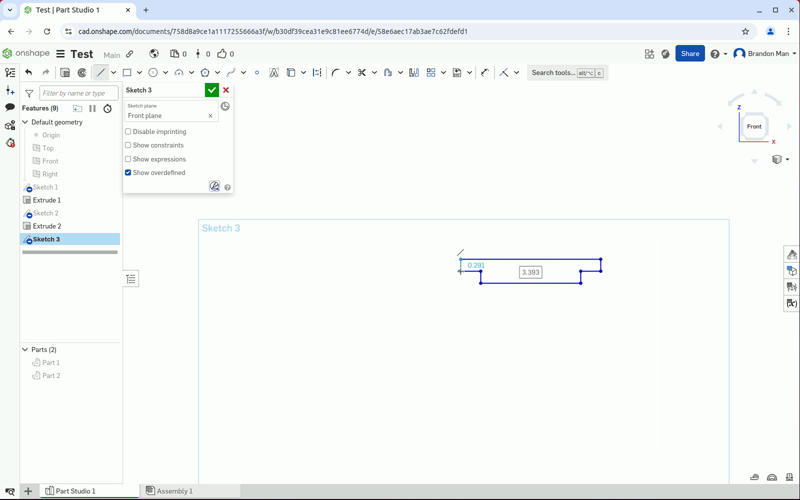
scroll(6)
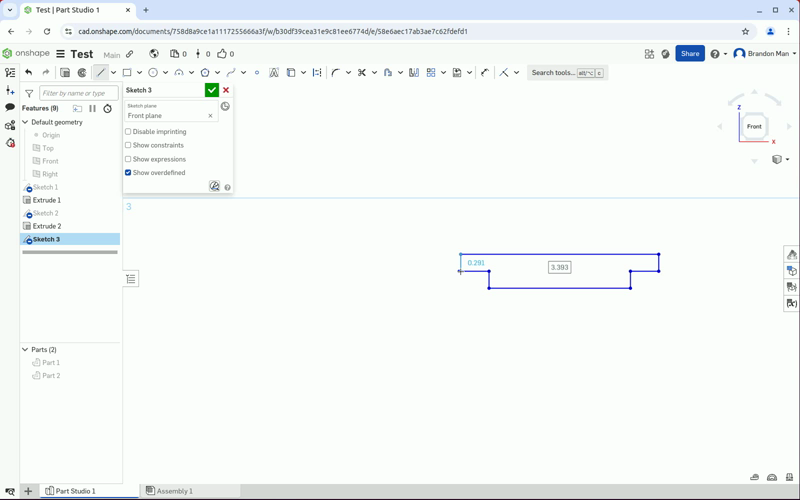
key_up(shift)
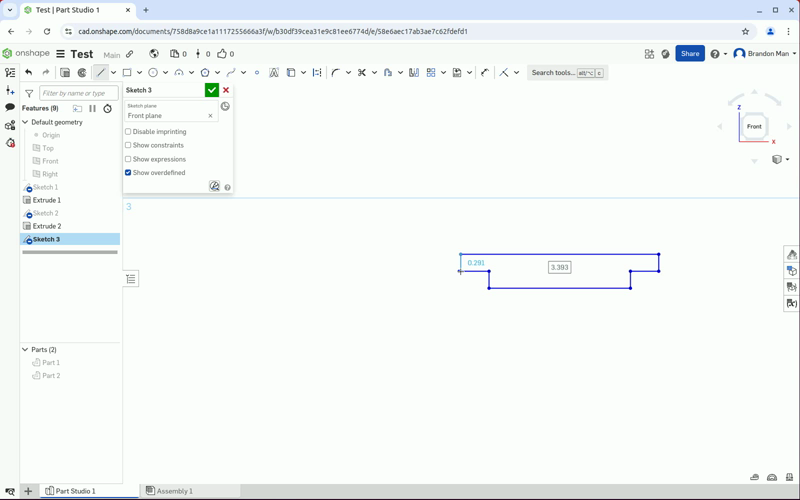
click(460, 271)
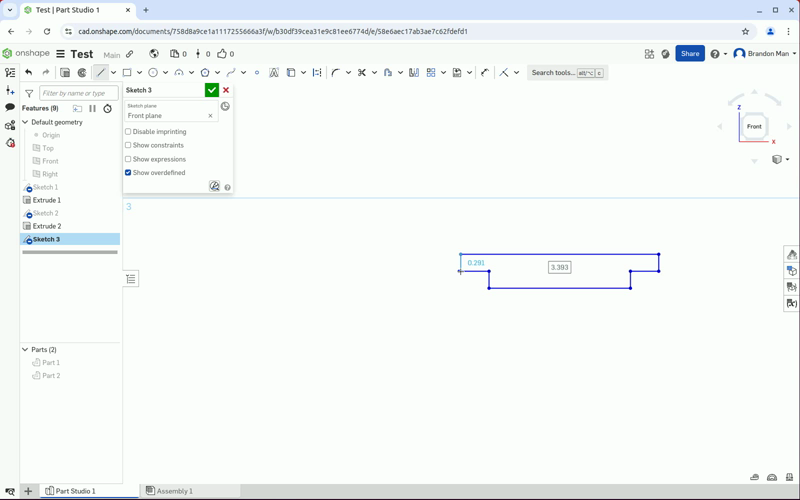
scroll(-6)
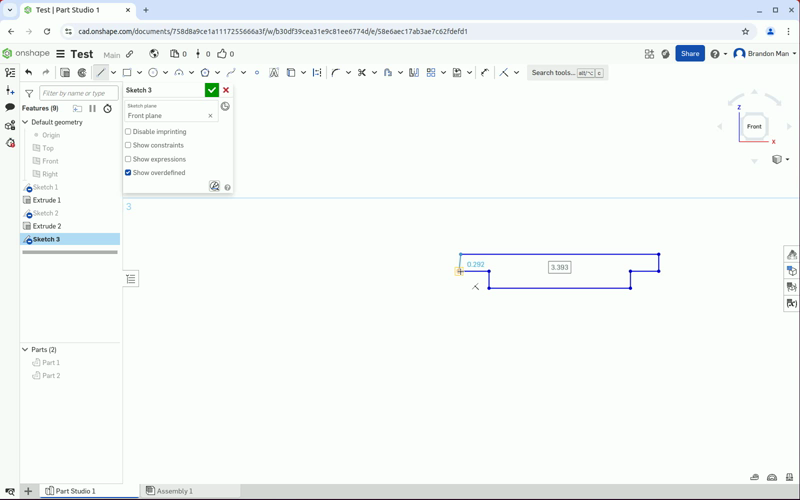
scroll(-6)
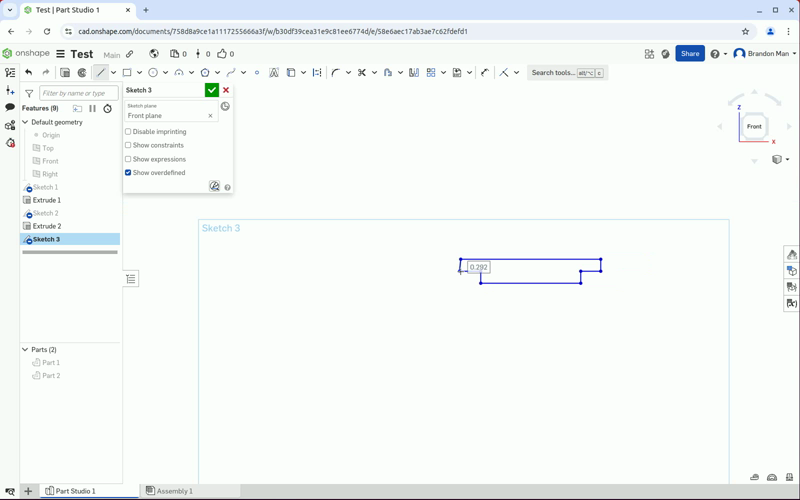
scroll(-6)
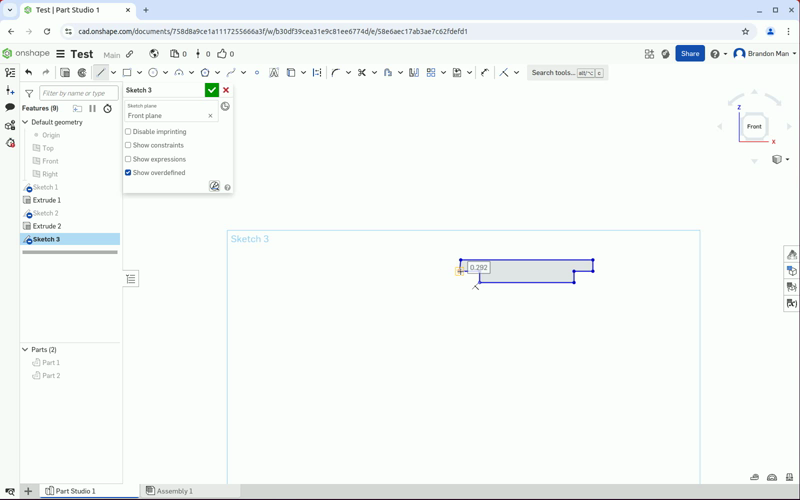
scroll(-6)
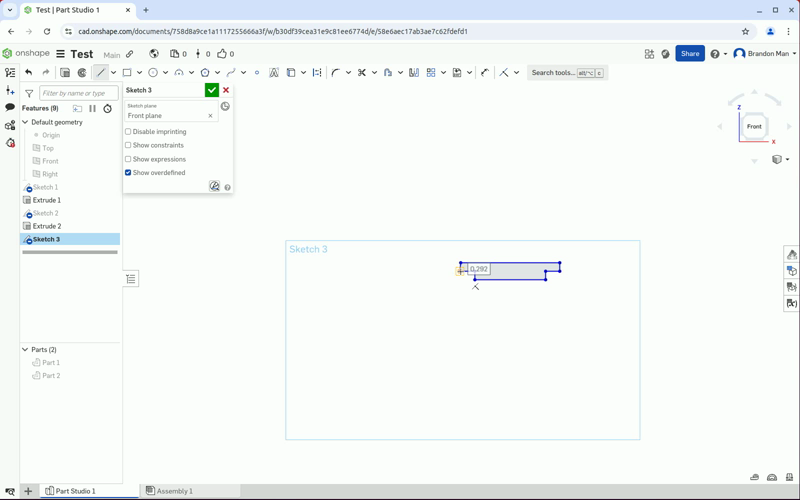
scroll(-6)
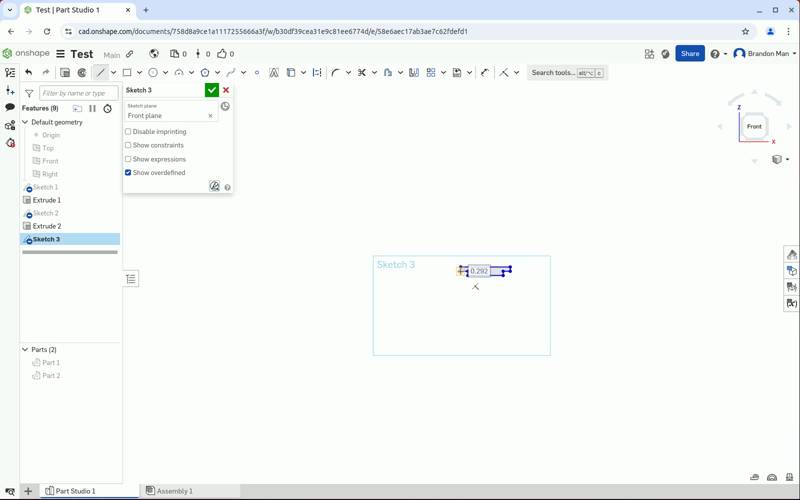
scroll(-6)
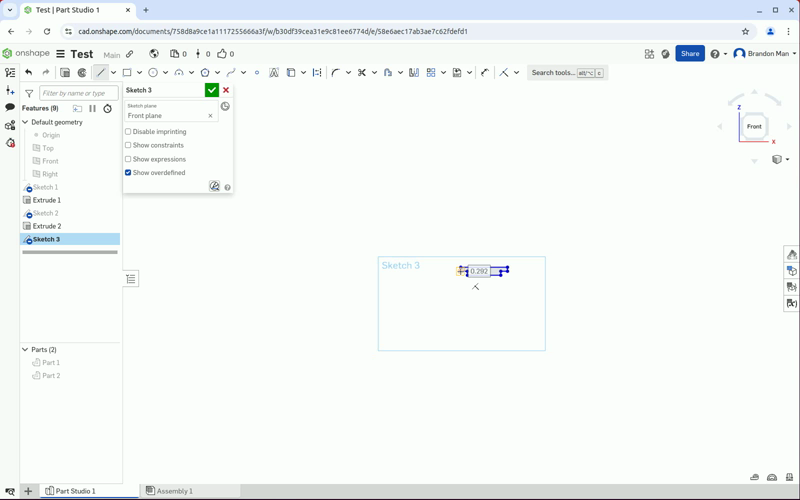
scroll(-6)
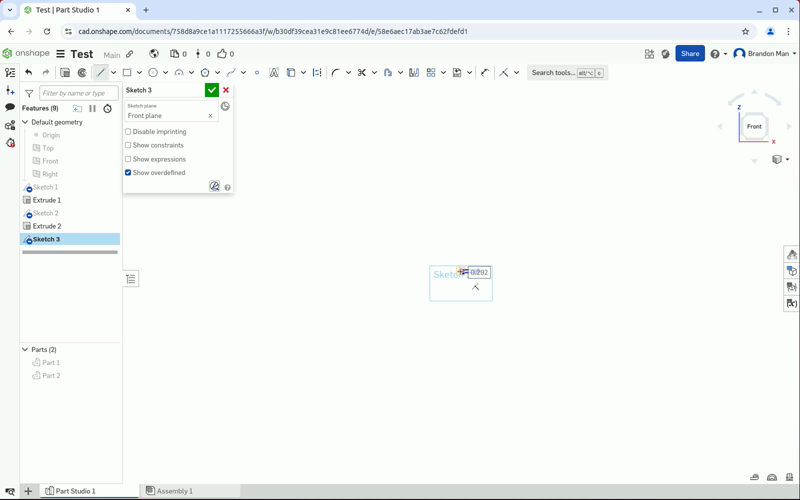
key(esc)
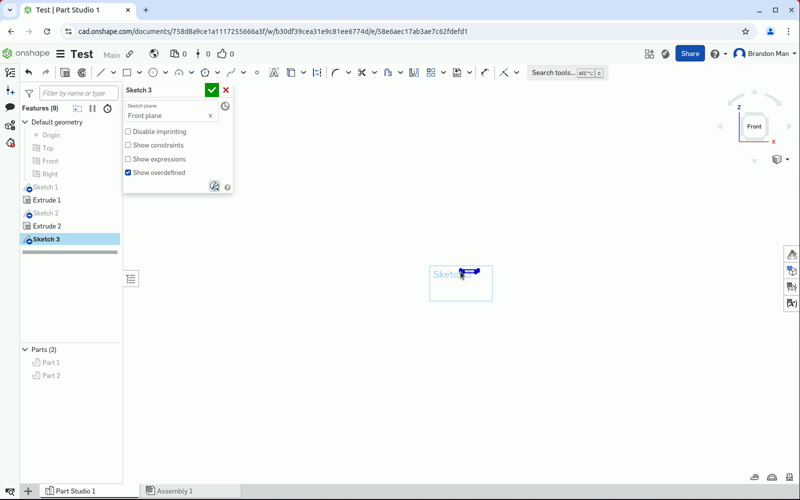
mouse_move(464, 272)
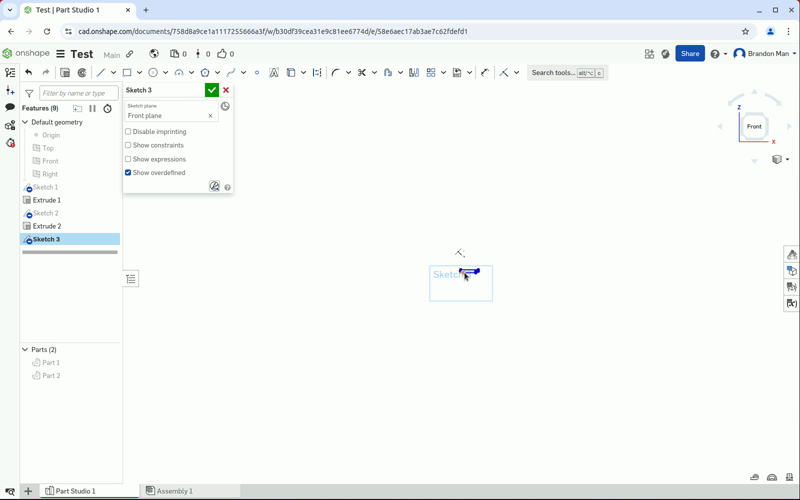
scroll(6)
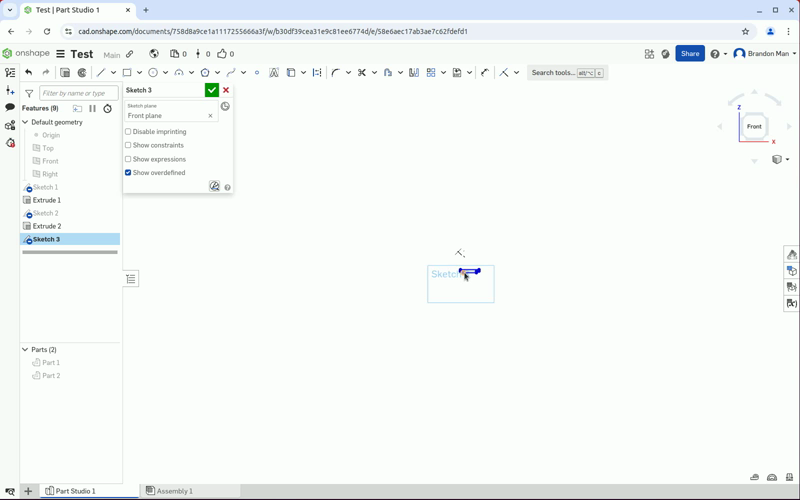
scroll(6)
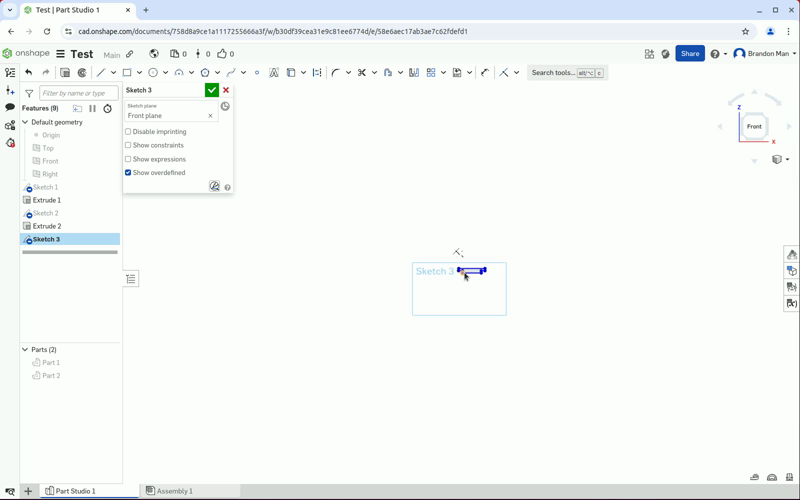
scroll(6)
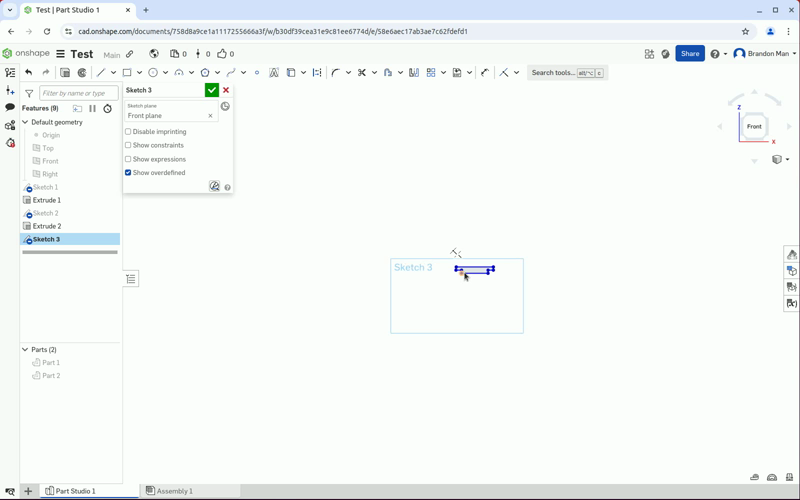
scroll(6)
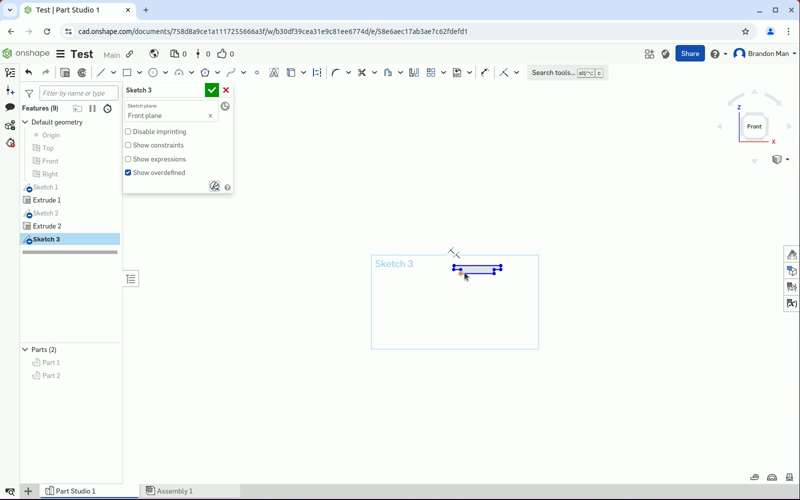
scroll(6)
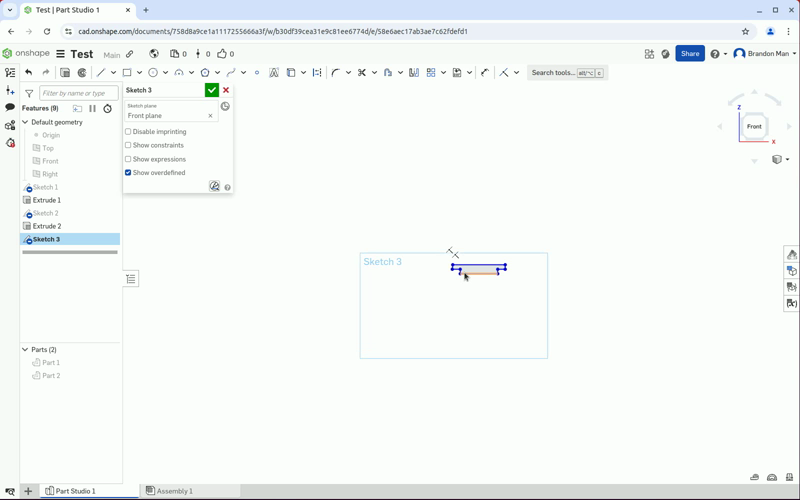
scroll(6)
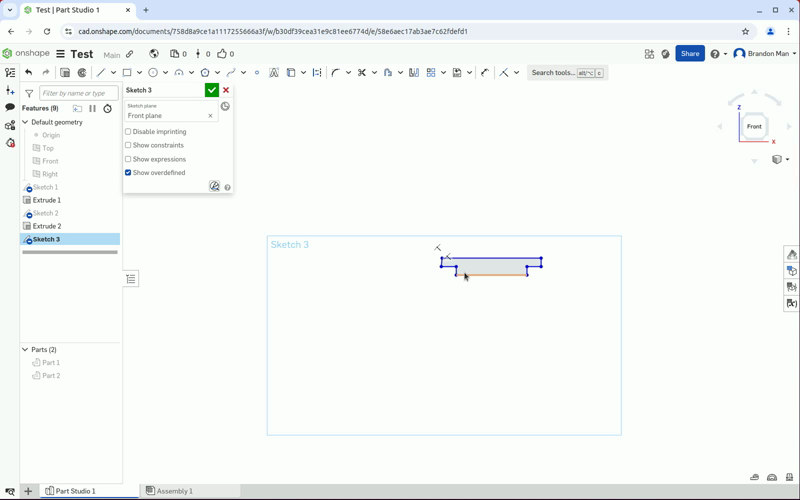
scroll(6)
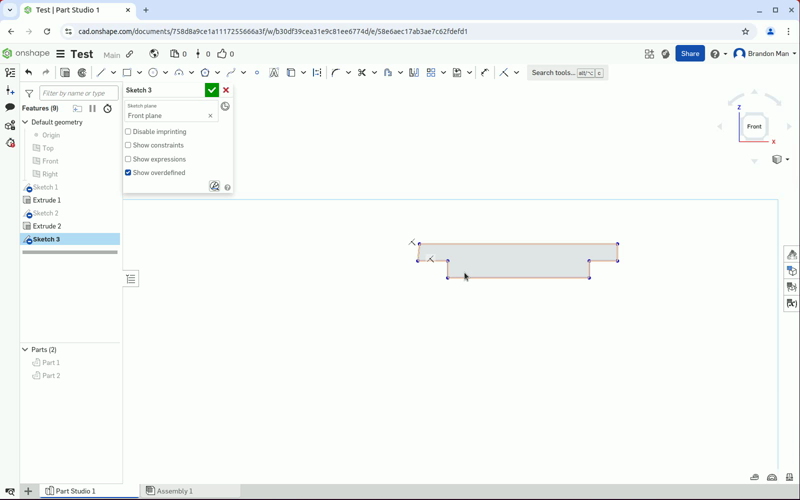
click(464, 272)
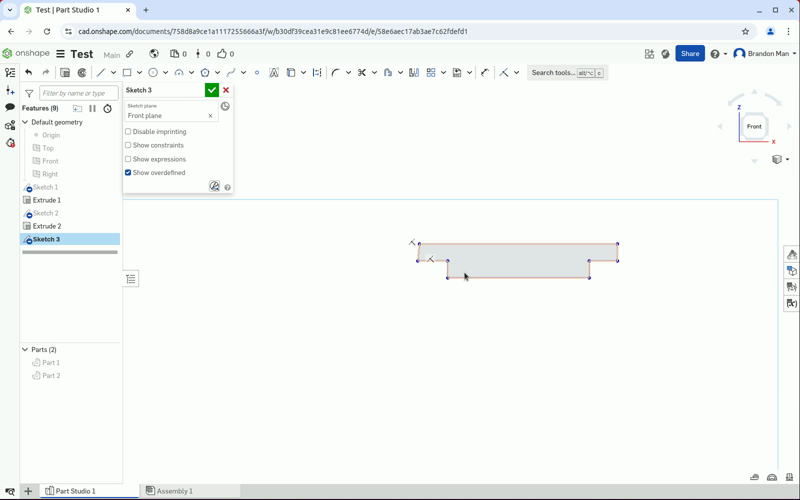
scroll(-6)
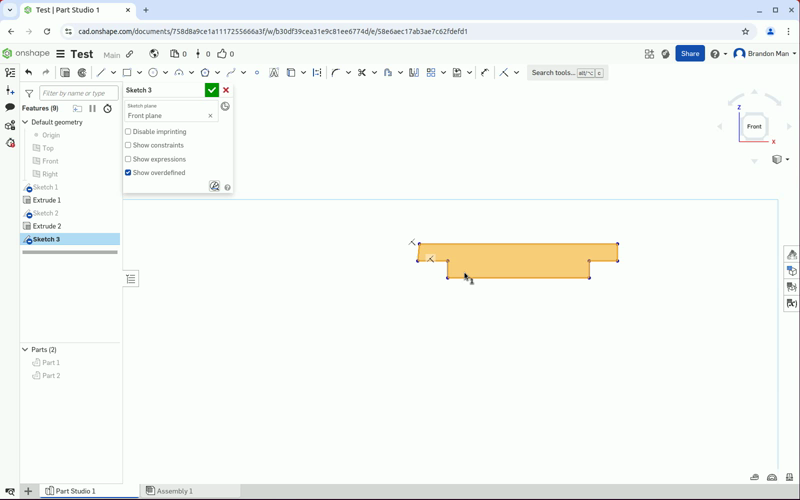
scroll(-6)
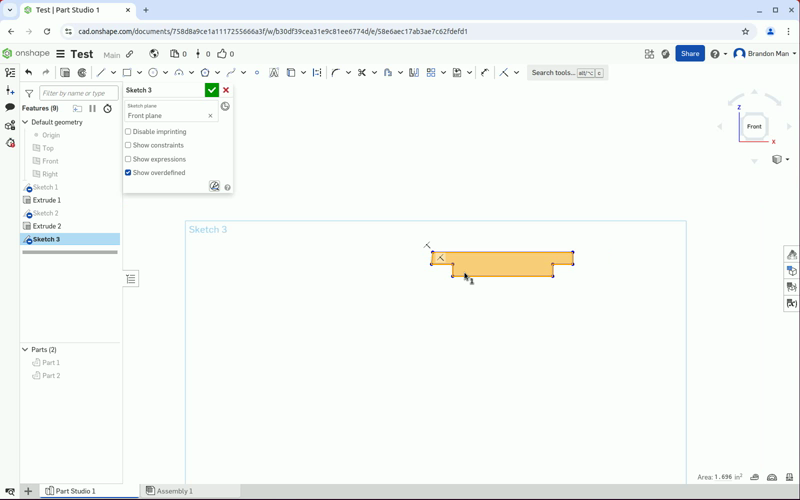
scroll(-6)
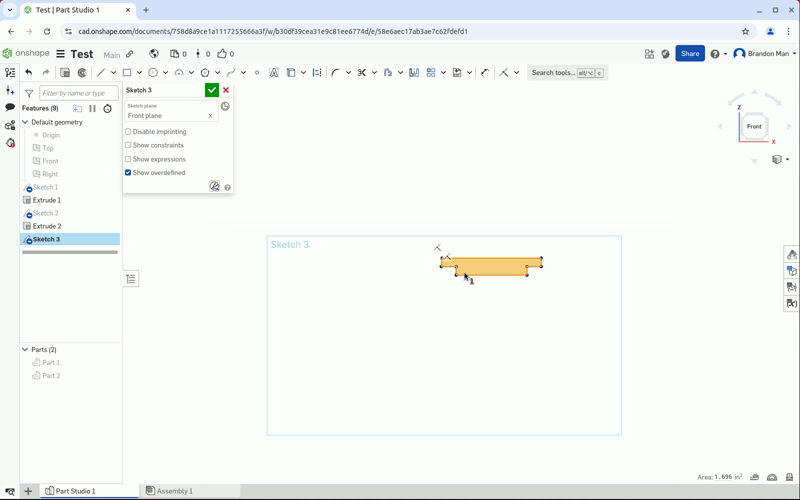
scroll(-6)
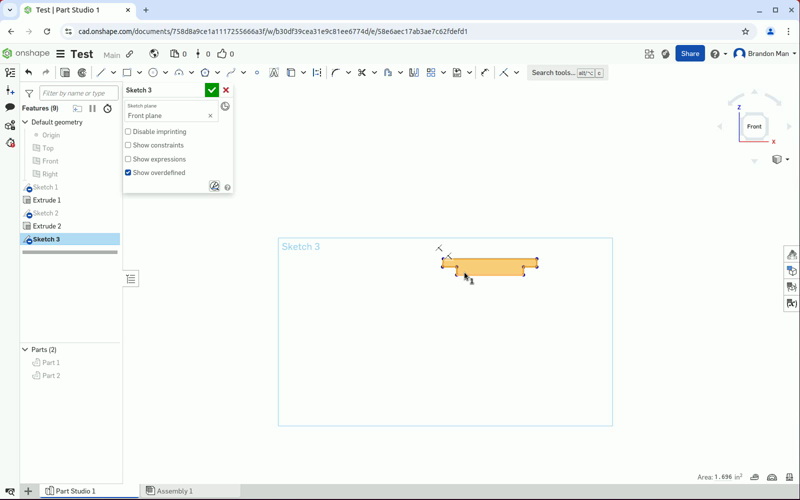
scroll(-6)
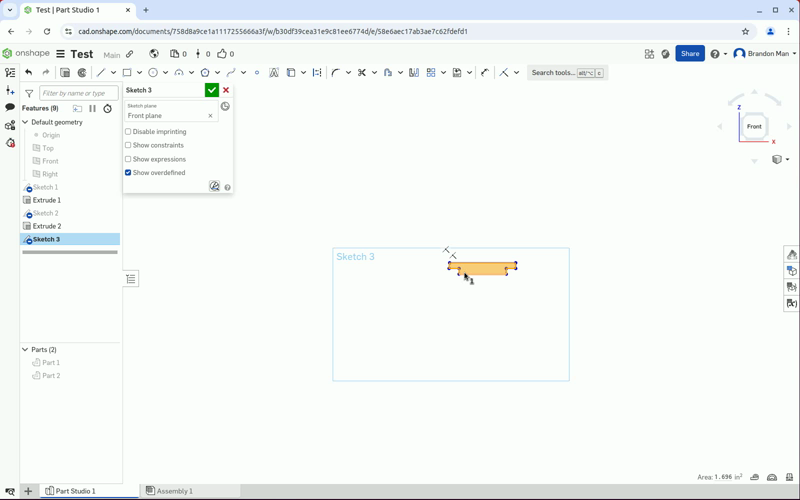
scroll(-6)
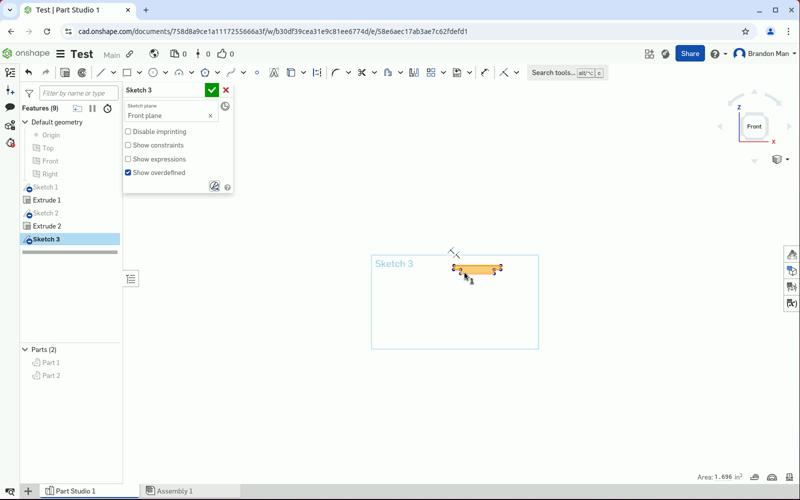
scroll(-6)
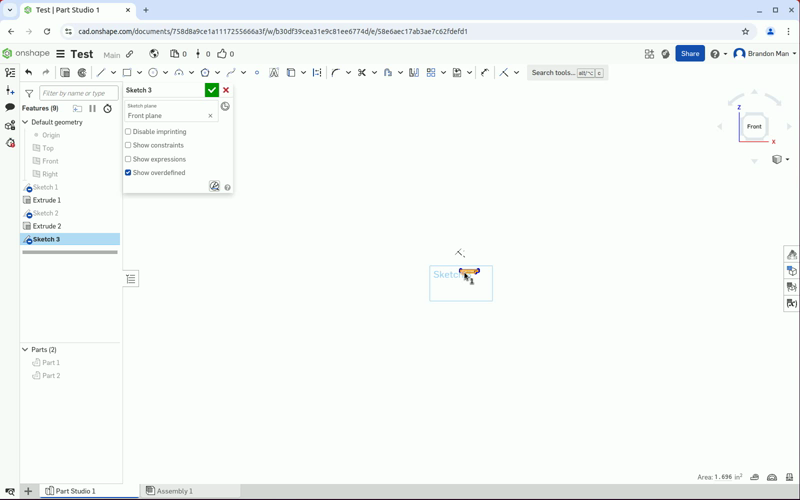
mouse_move(73, 352)
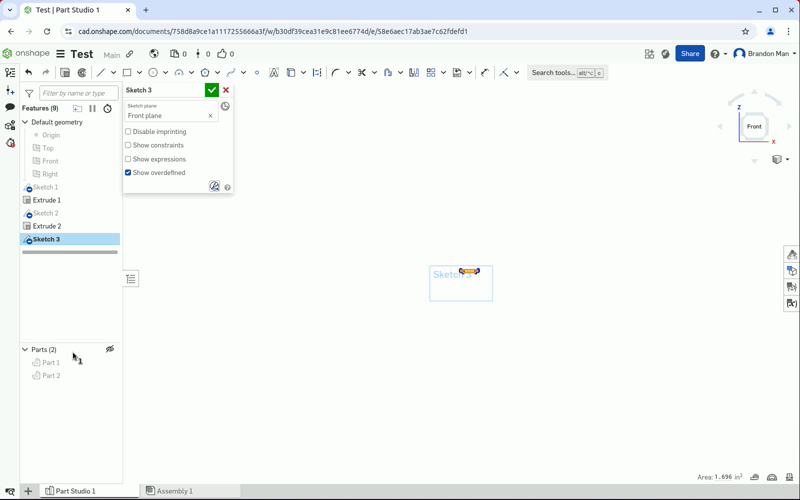
key(shift+y)
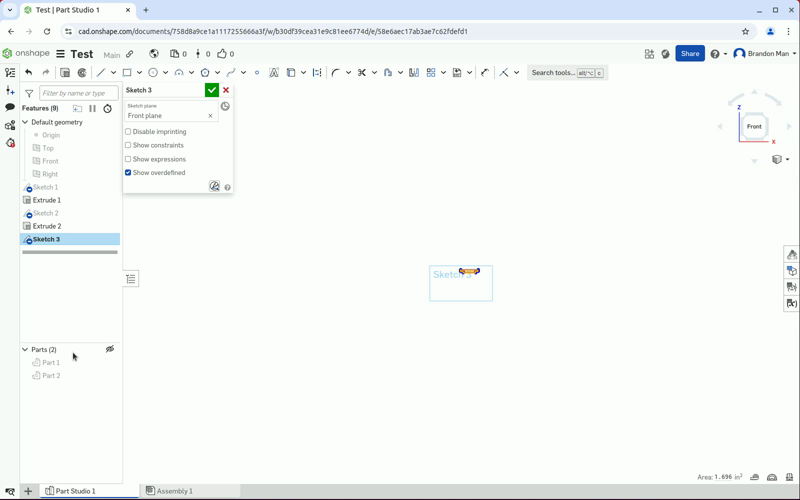
key(shift+e)
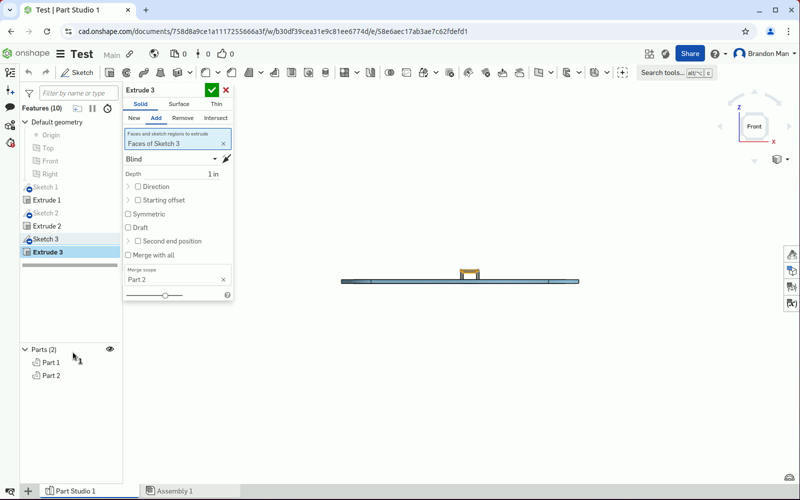
mouse_move(143, 106)
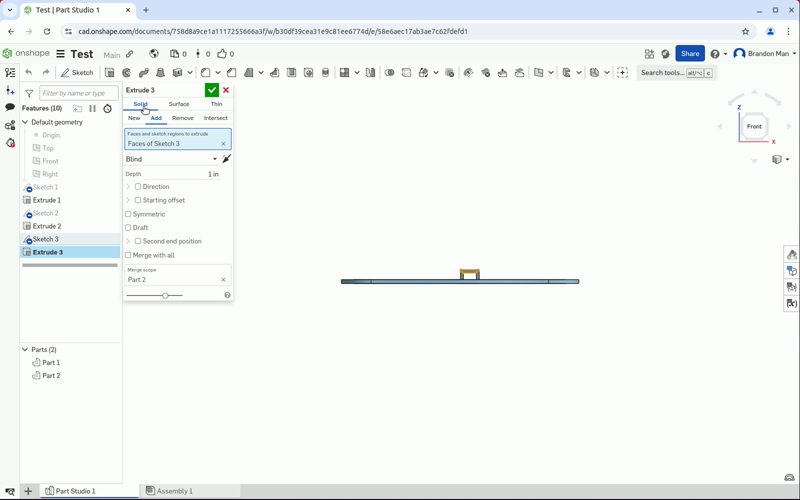
click(143, 106)
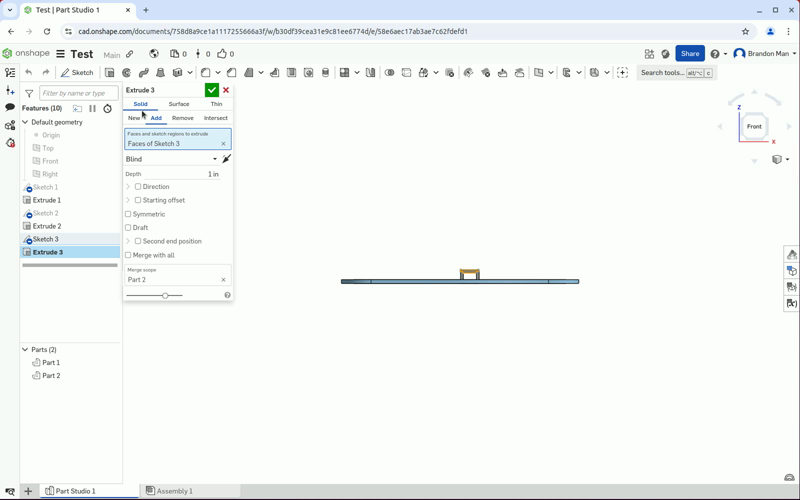
mouse_move(137, 120)
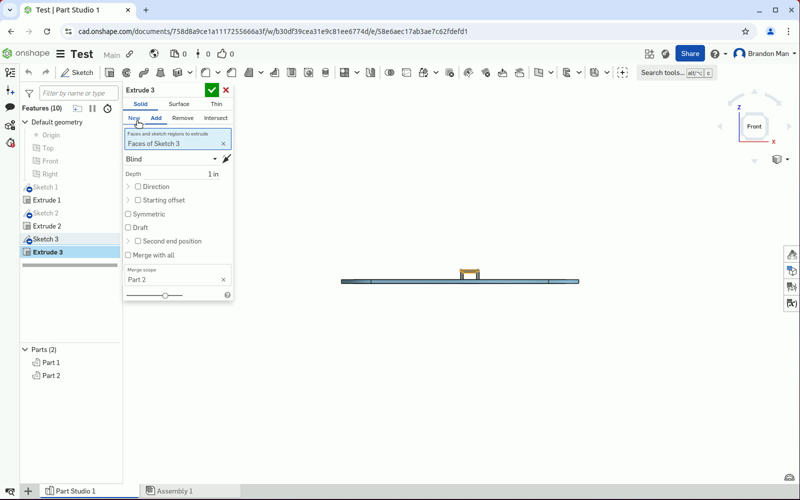
click(137, 120)
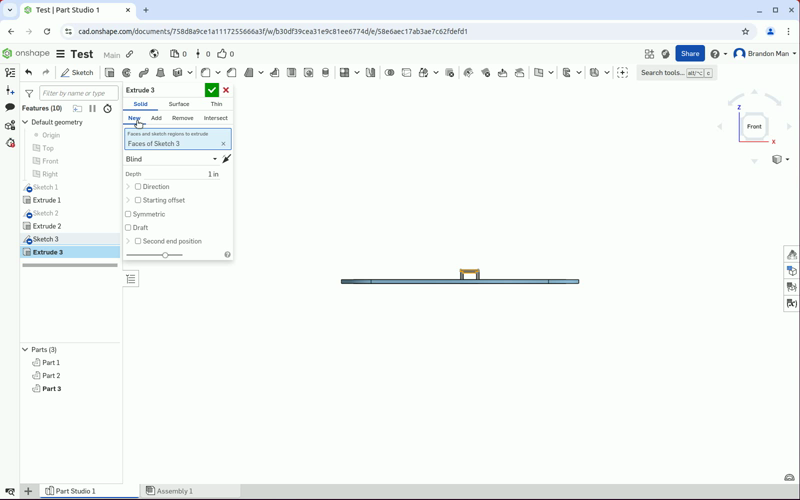
key(tab, 4)
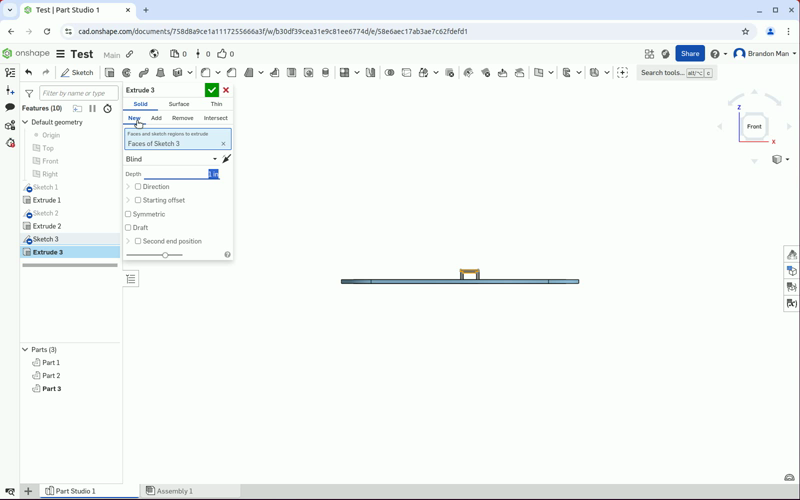
text(12.036)
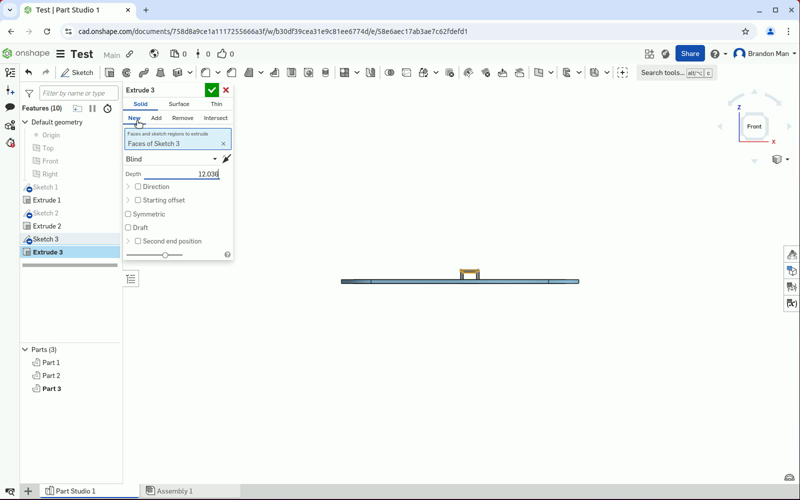
key(enter)
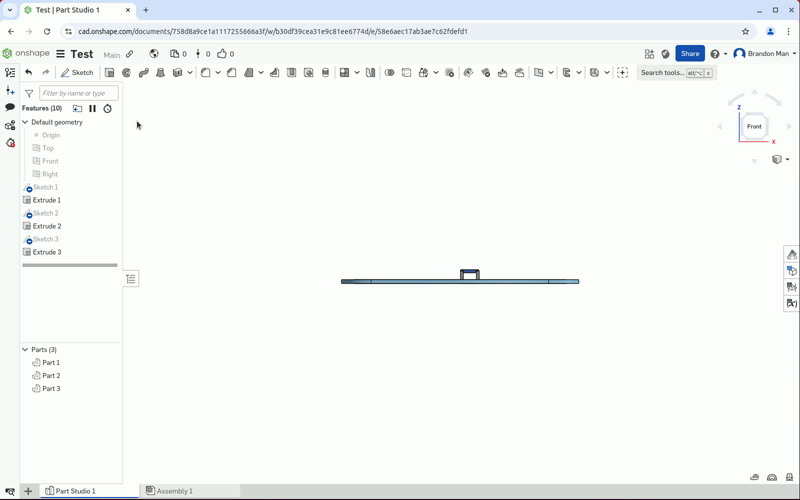
key(shift+h)
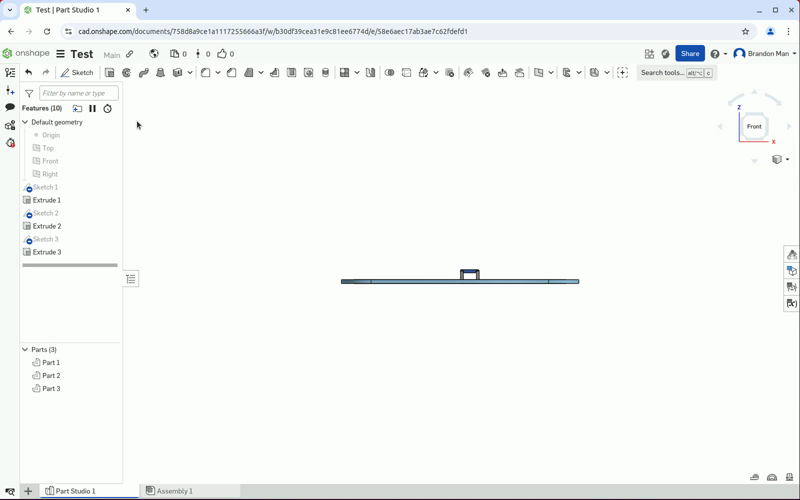
key(shift+h)
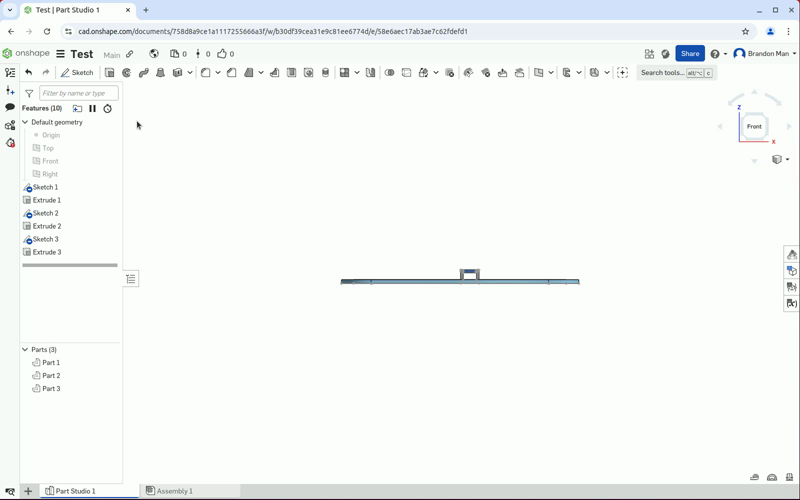
key(shift+7)
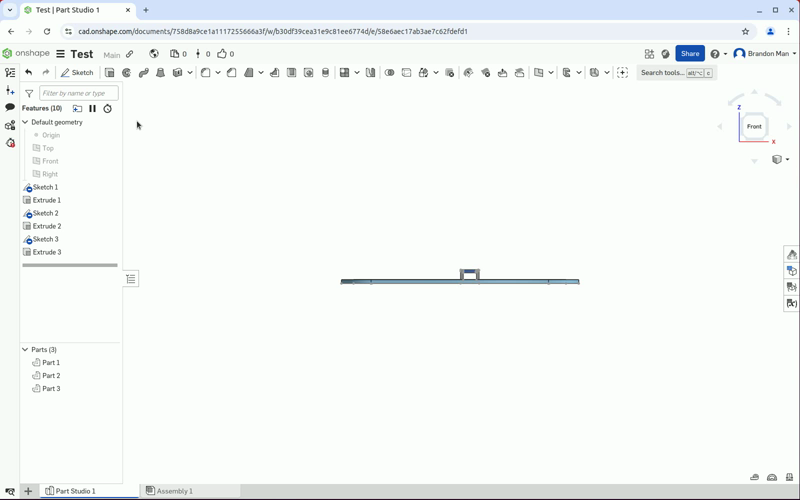
key(left, 2)
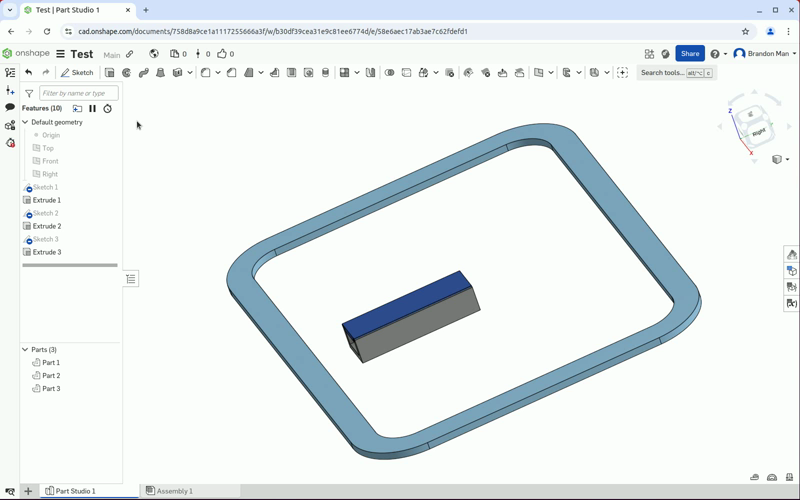
key(down, 2)
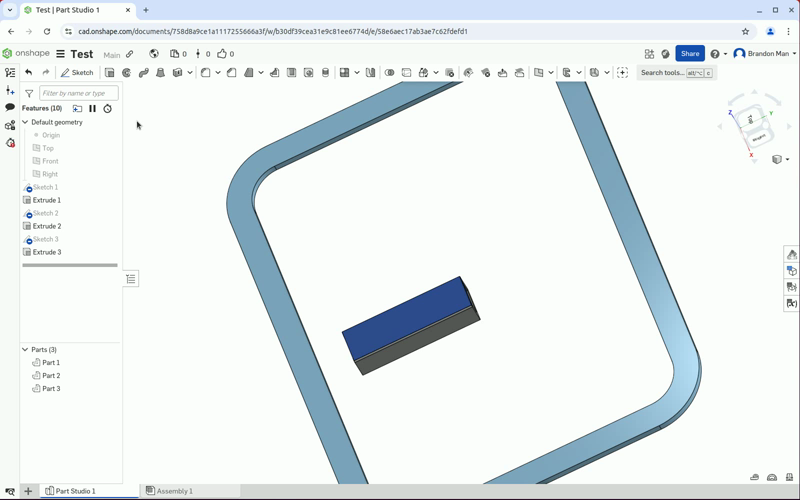
key(up, 2)
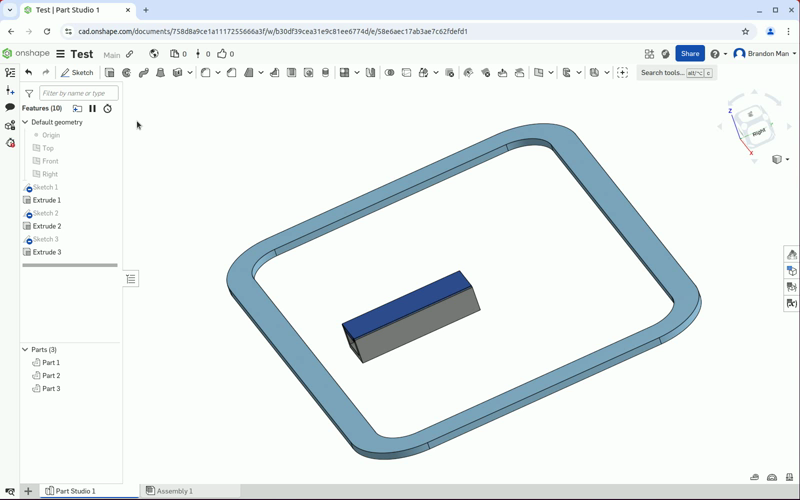
key(right, 2)
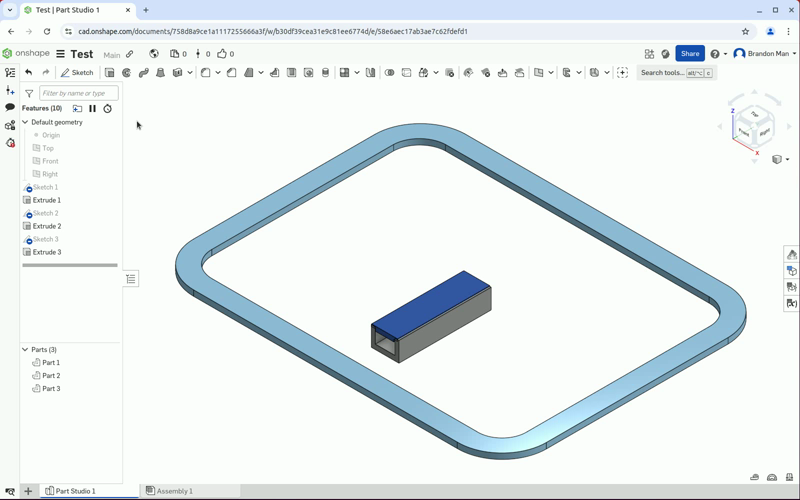
mouse_move(73, 189)
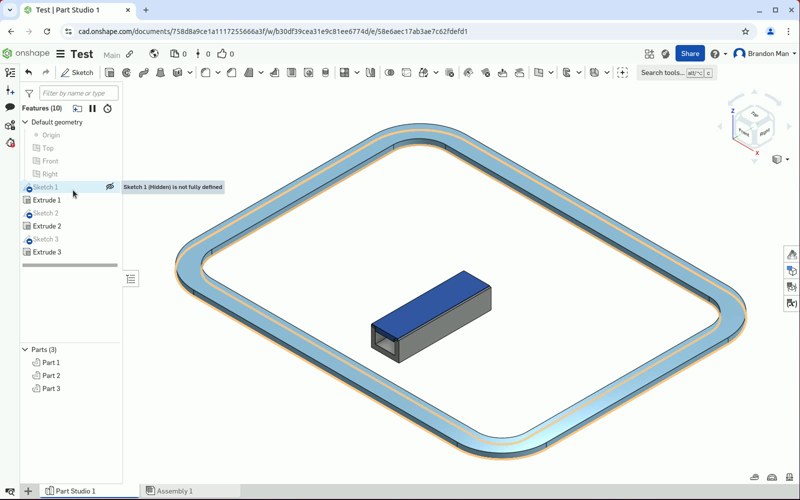
click(73, 189)